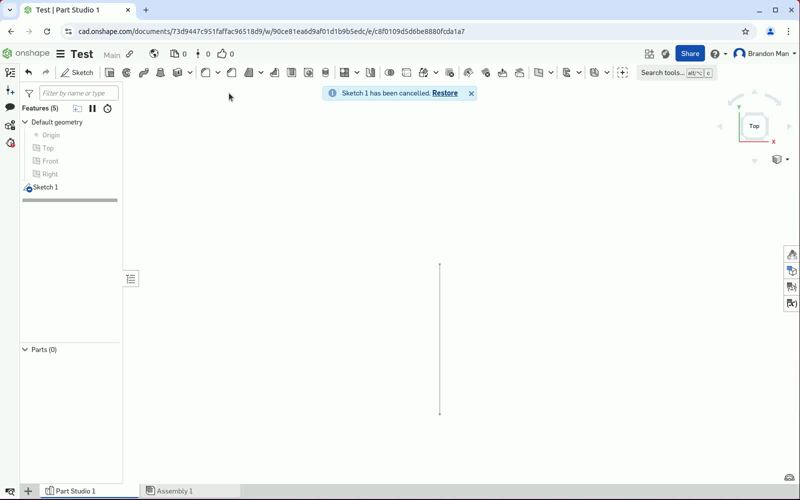
key(shift+h)
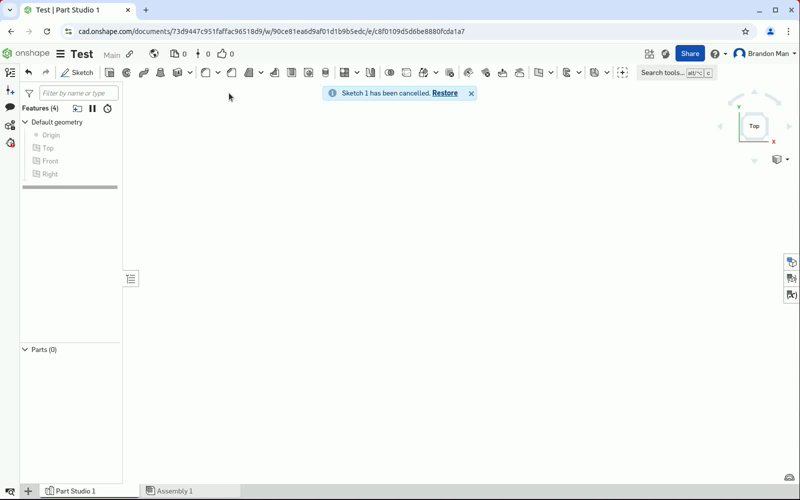
mouse_move(73, 352)
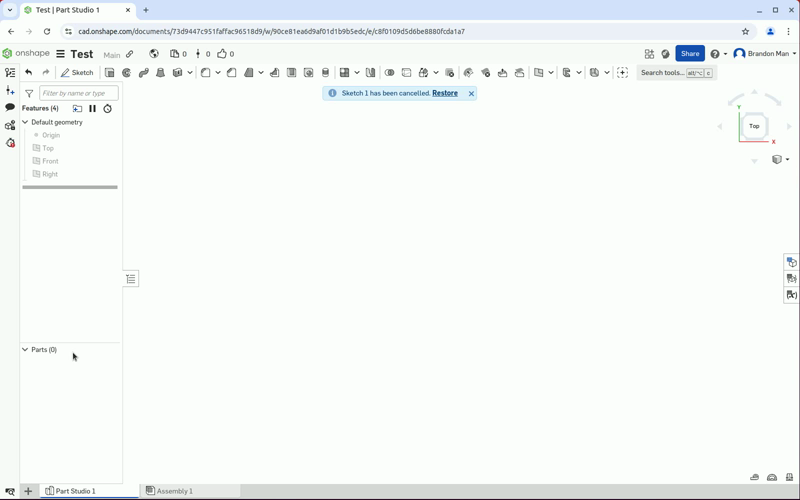
key(y)
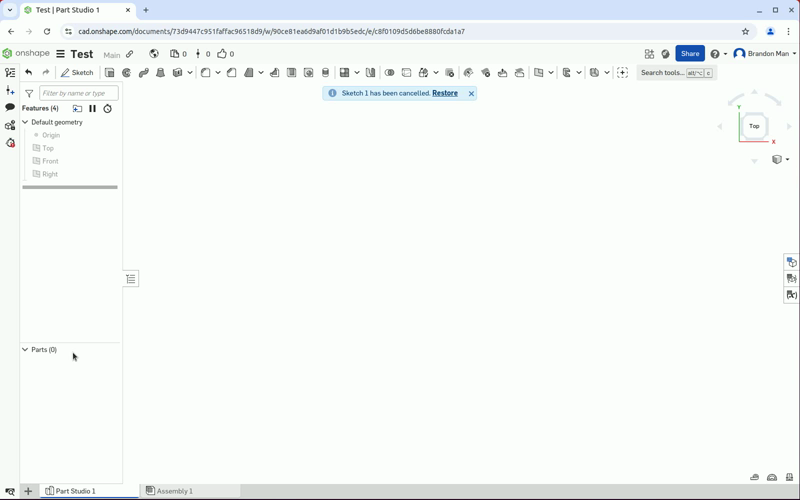
key(shift+p)
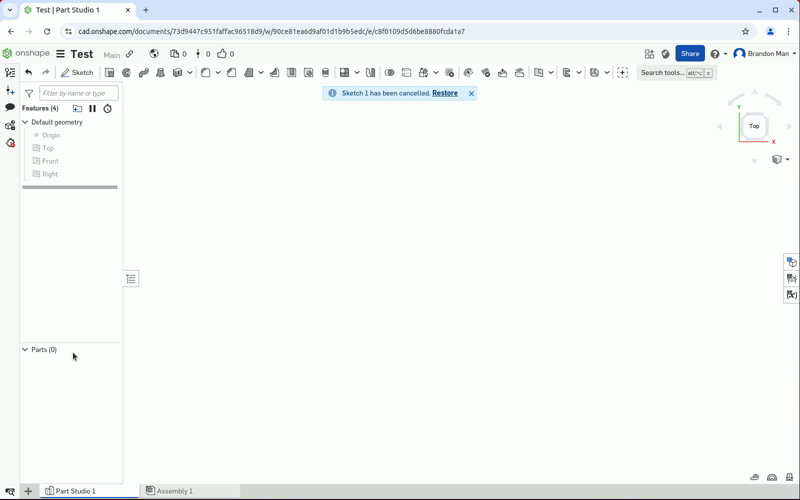
key(space)
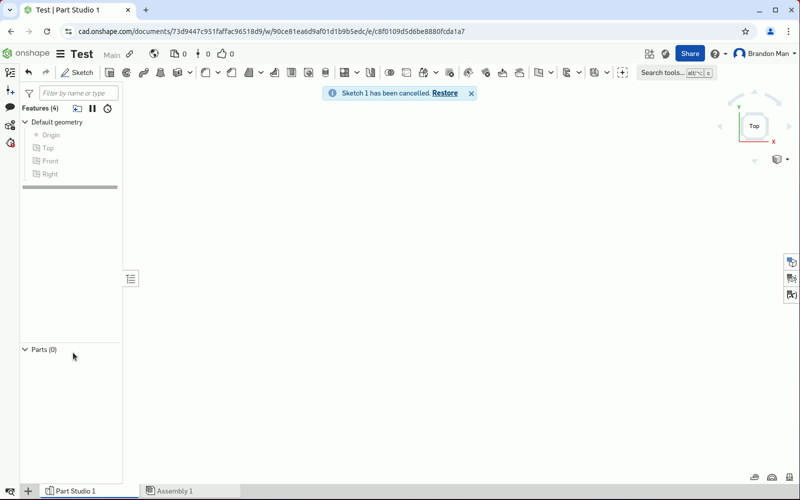
key_down(shift)
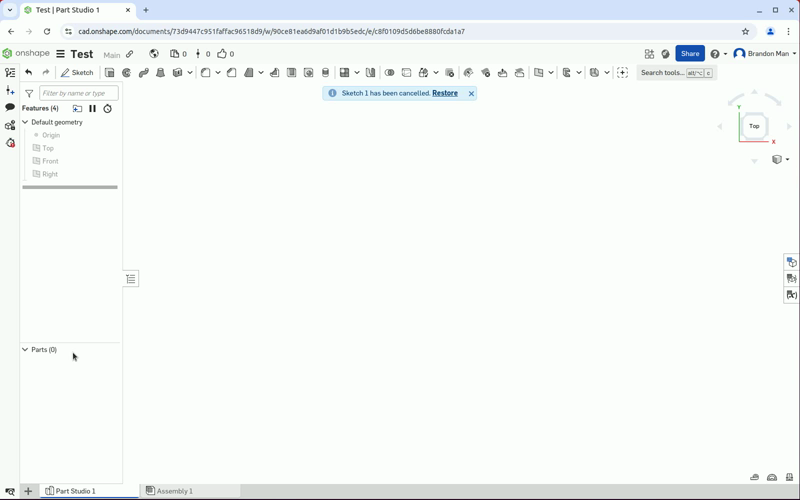
key(up)
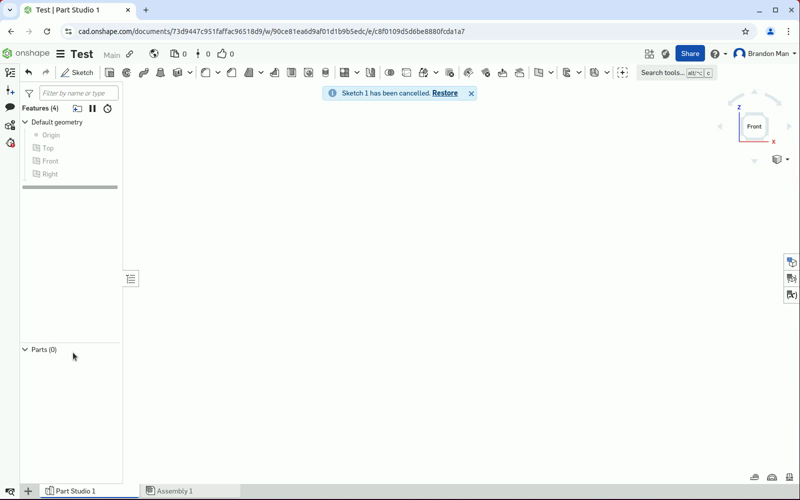
key_up(shift)
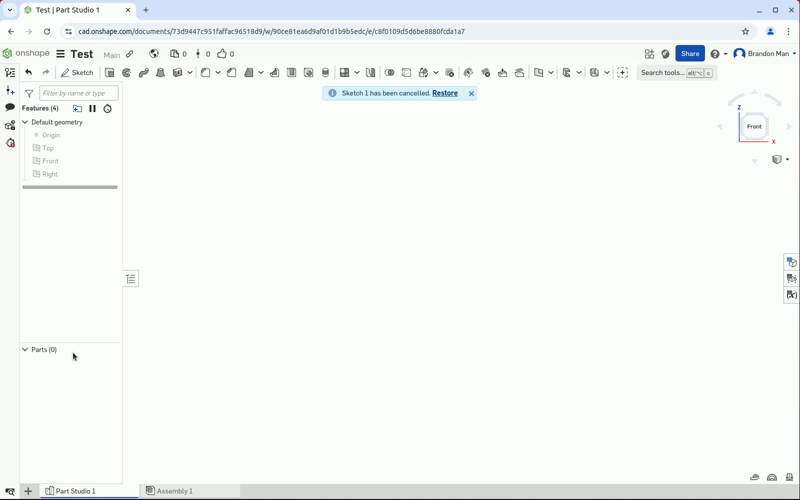
key(space)
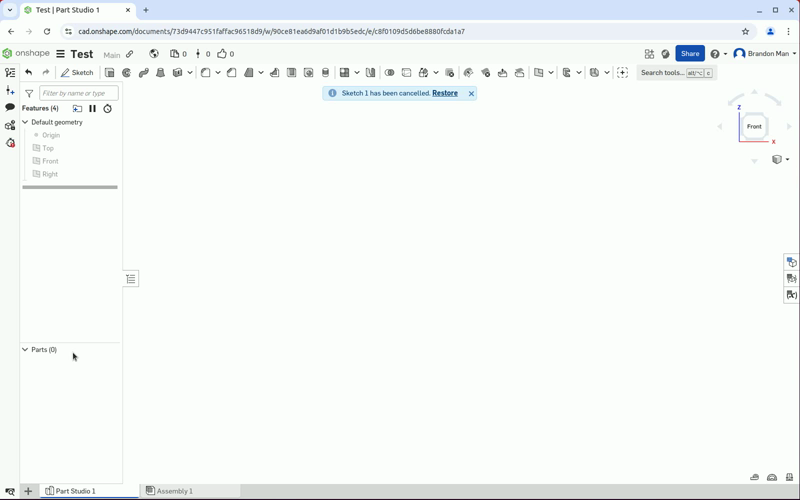
key_down(shift)
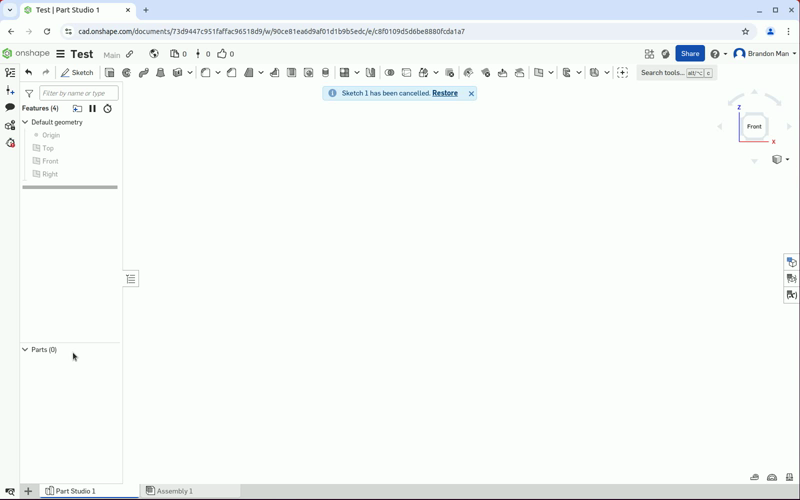
key(left)
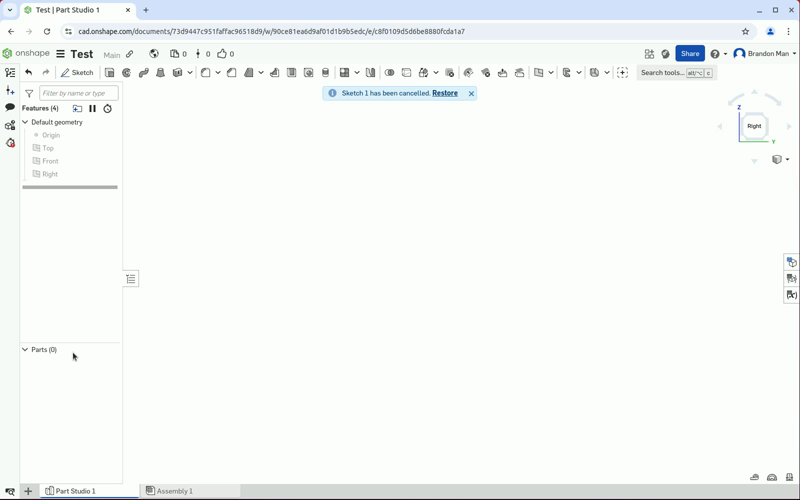
key_up(shift)
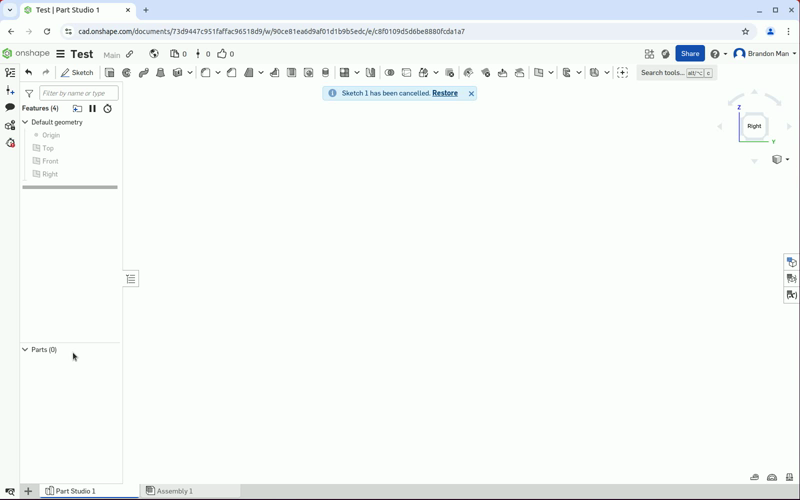
mouse_move(73, 352)
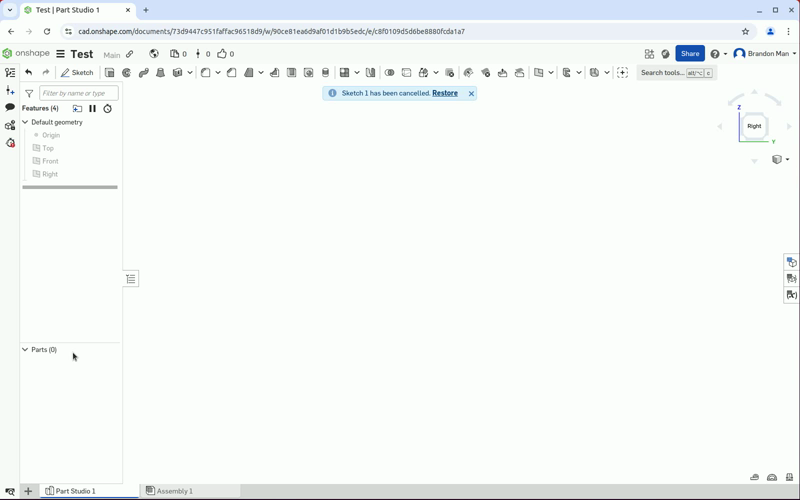
key(shift+y)
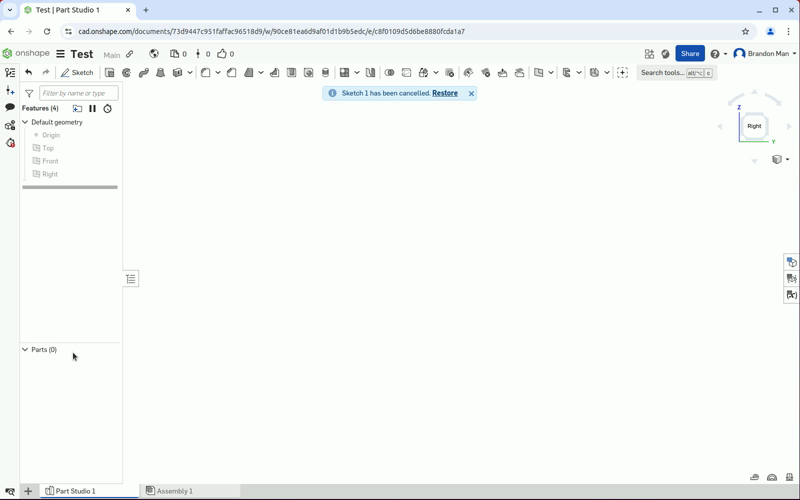
key(shift+s)
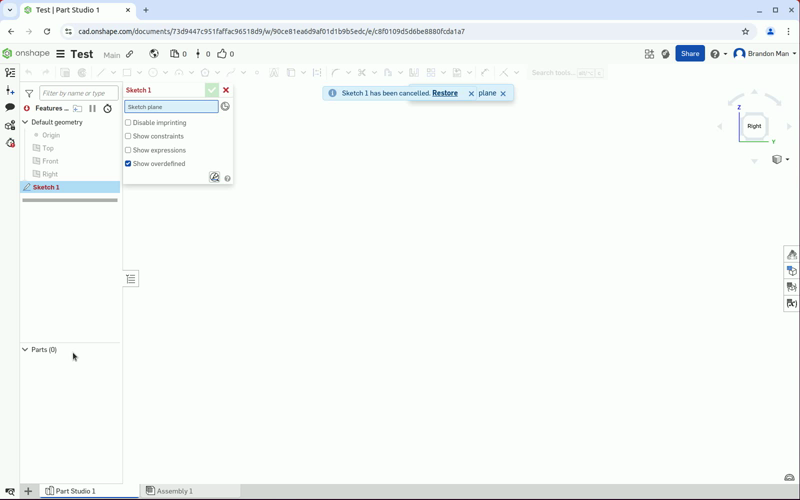
mouse_move(73, 176)
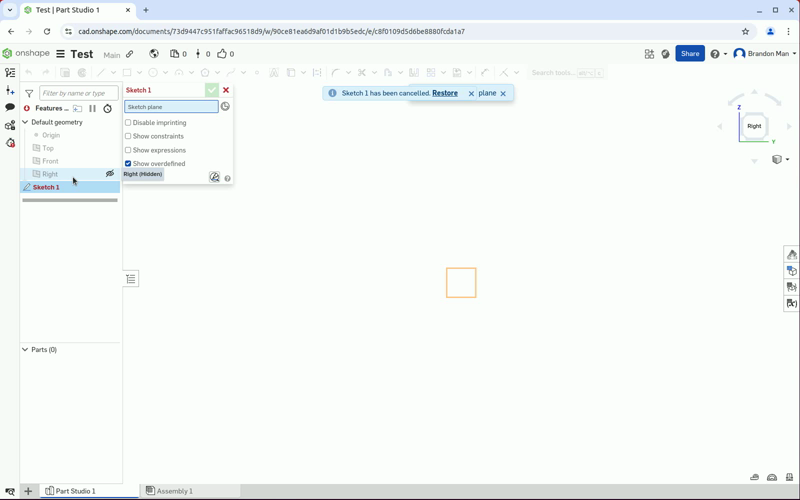
click(73, 176)
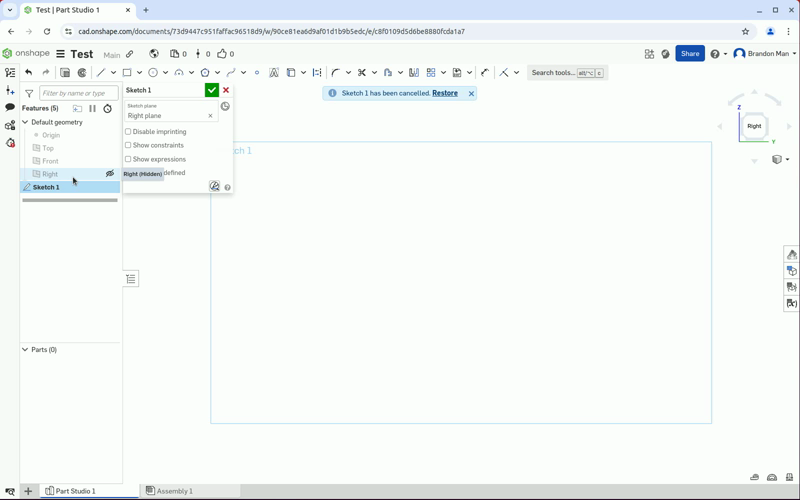
mouse_move(73, 352)
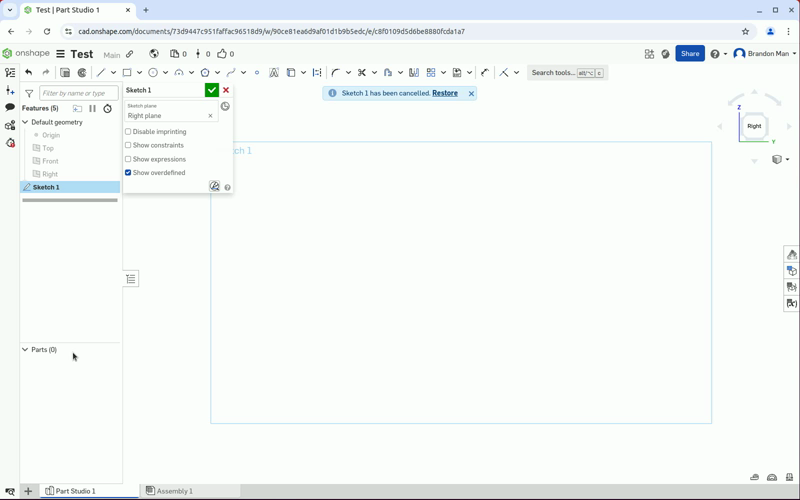
key(y)
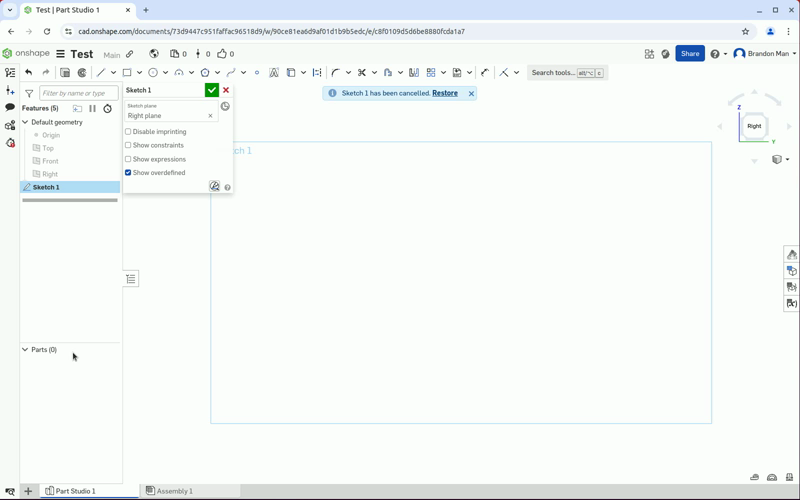
key(c)
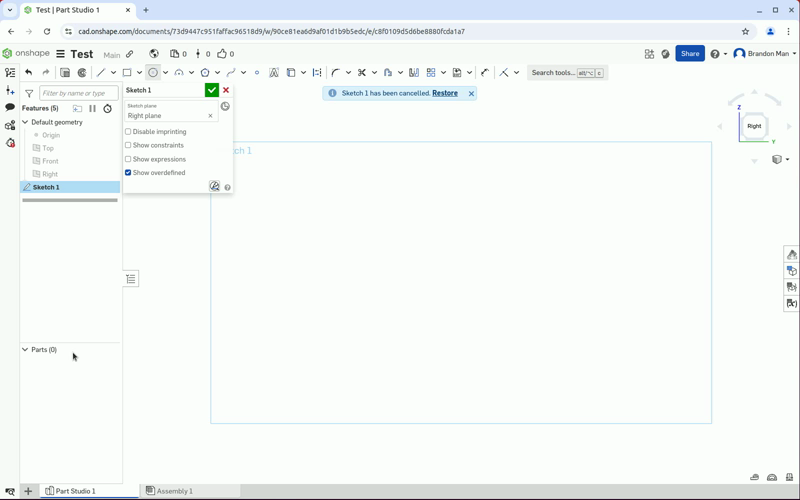
key_down(shift)
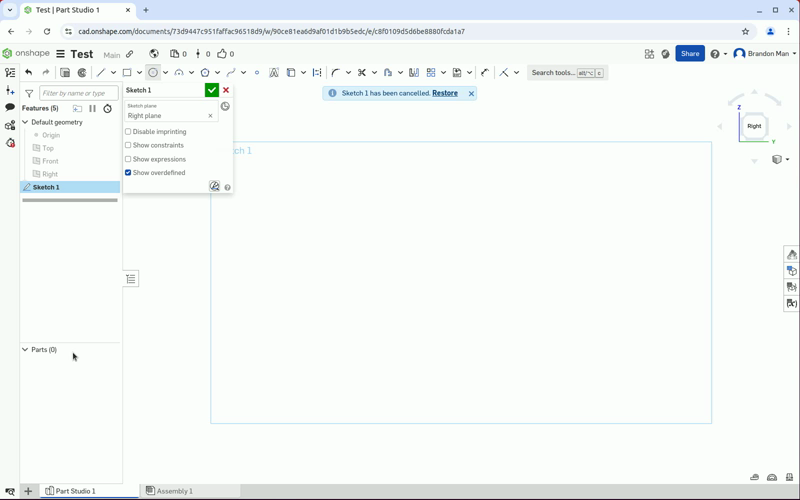
mouse_move(461, 282)
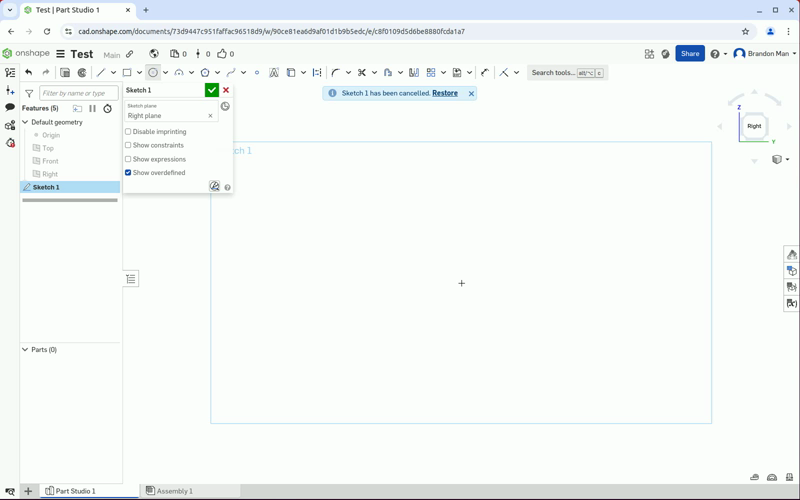
click(461, 282)
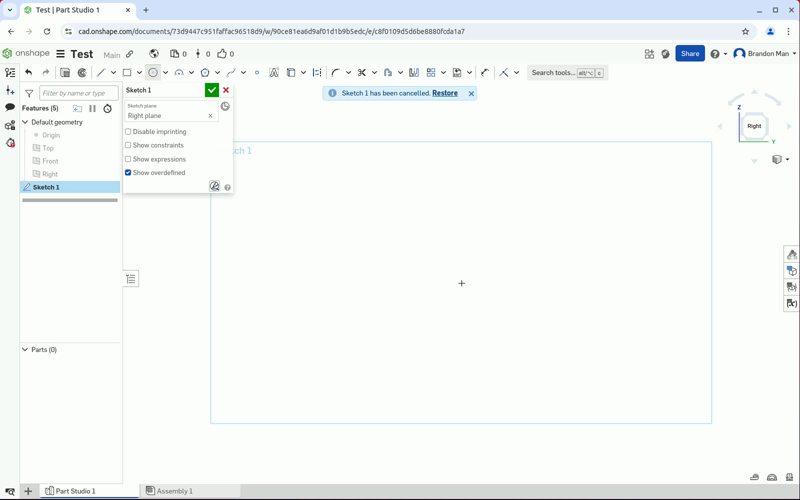
key_up(shift)
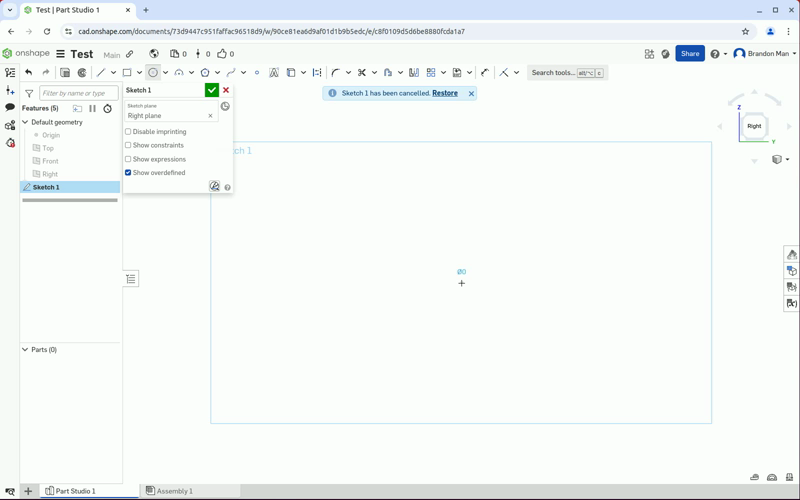
mouse_move(467, 282)
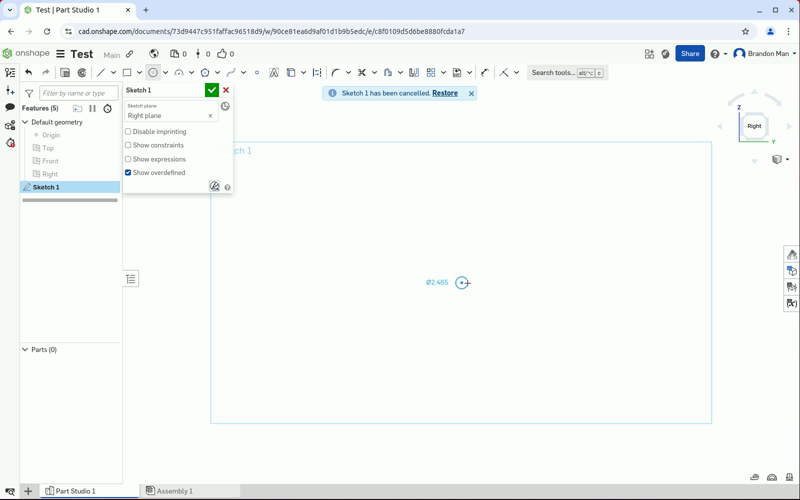
click(467, 282)
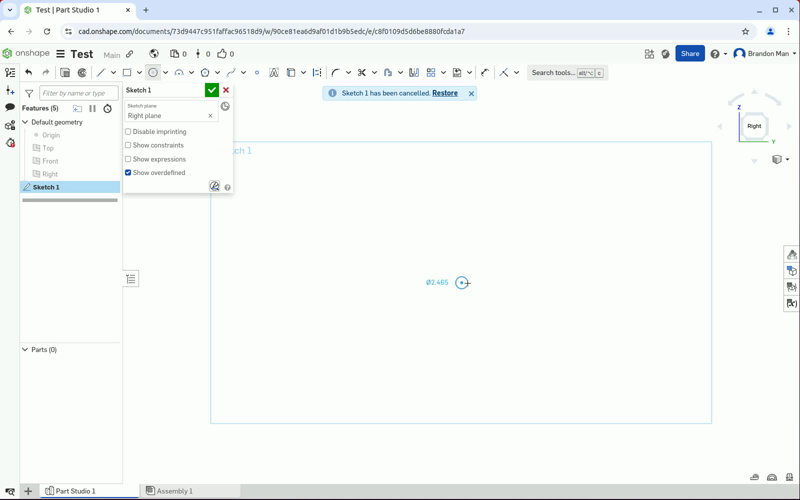
key(esc)
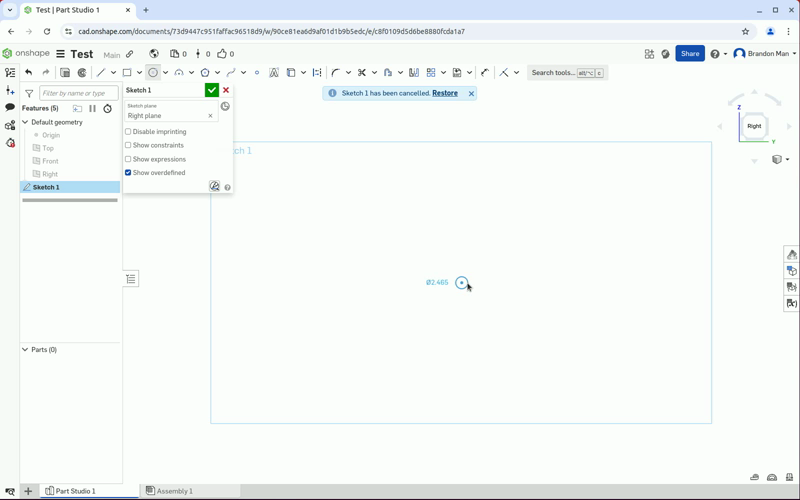
mouse_move(466, 283)
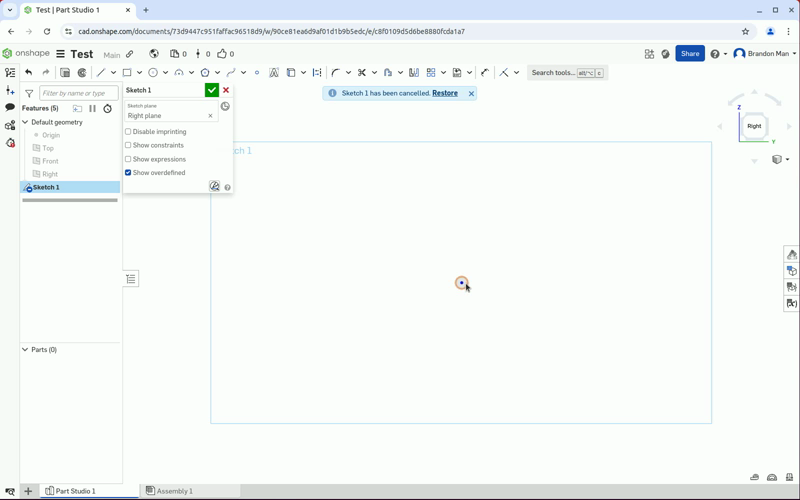
scroll(6)
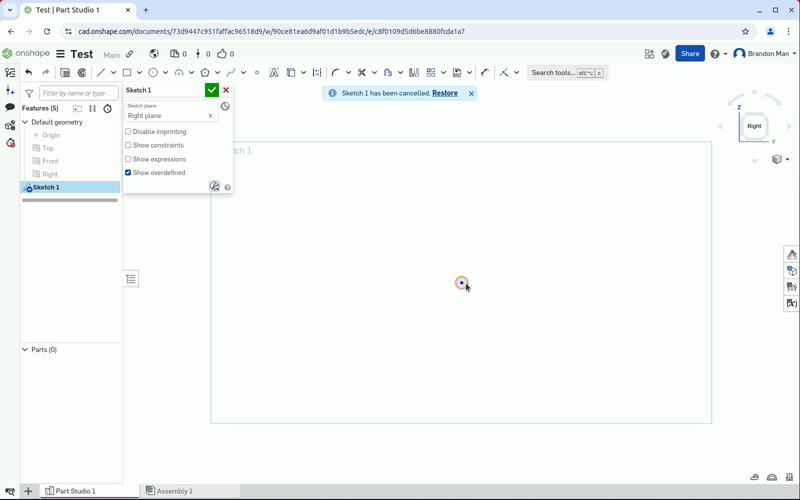
scroll(6)
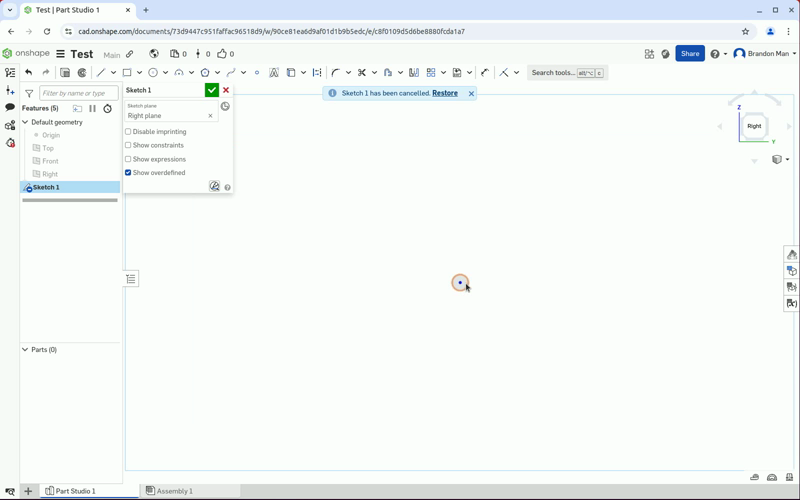
scroll(6)
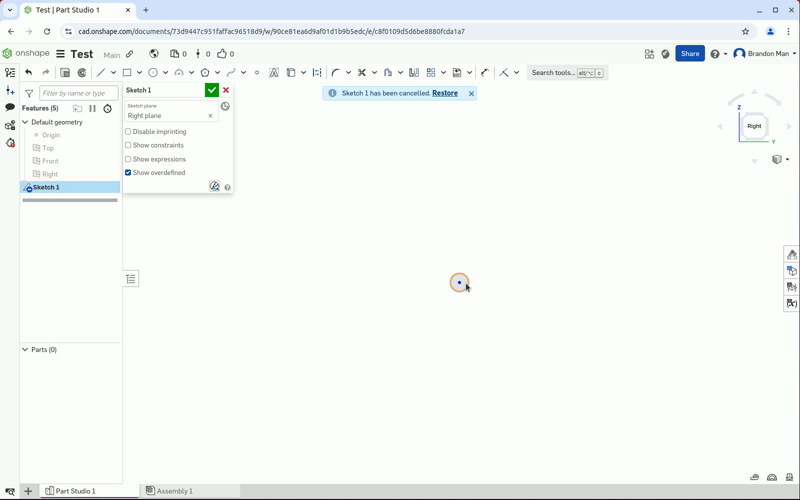
scroll(6)
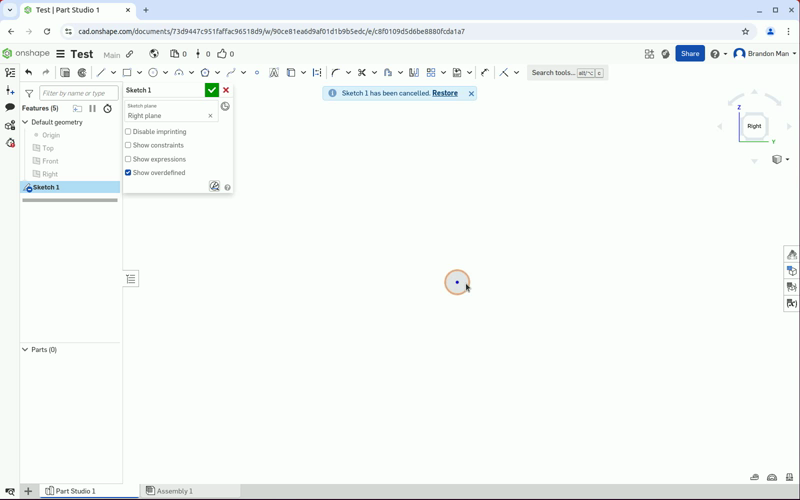
scroll(6)
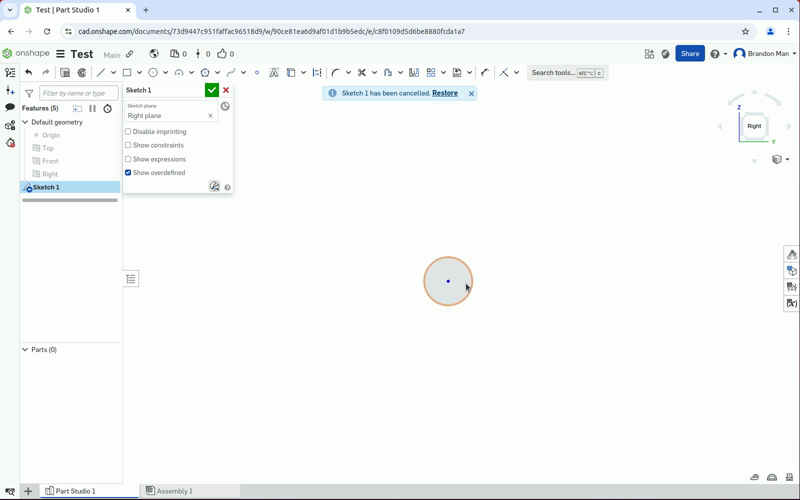
scroll(6)
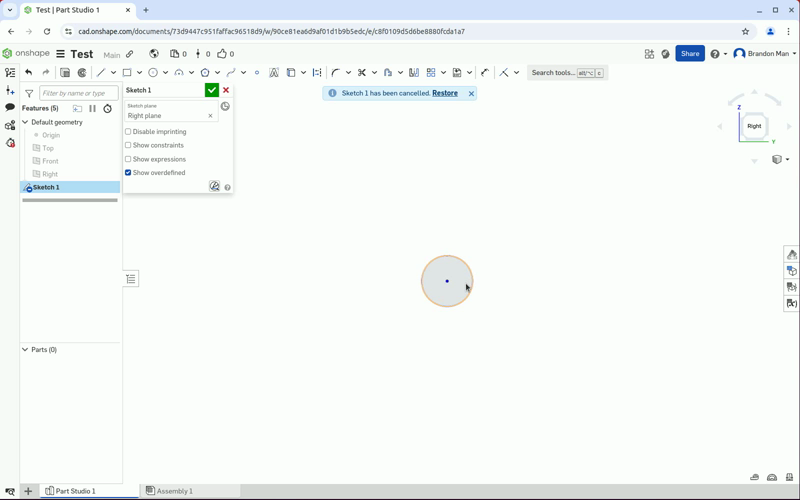
scroll(6)
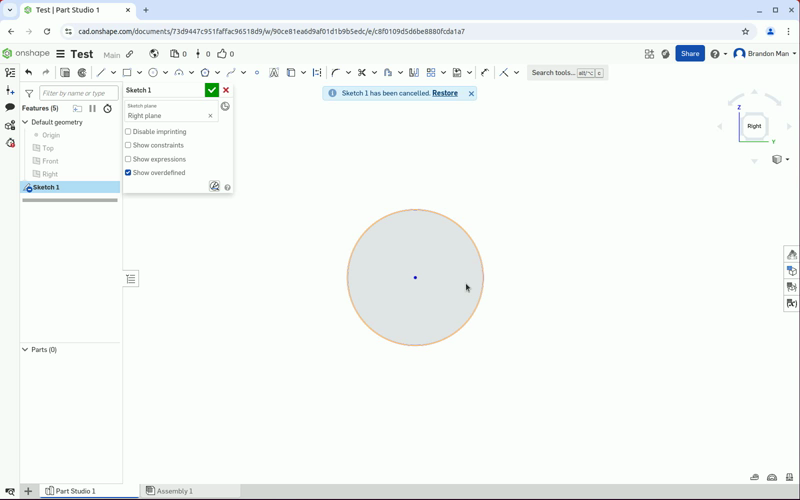
click(466, 283)
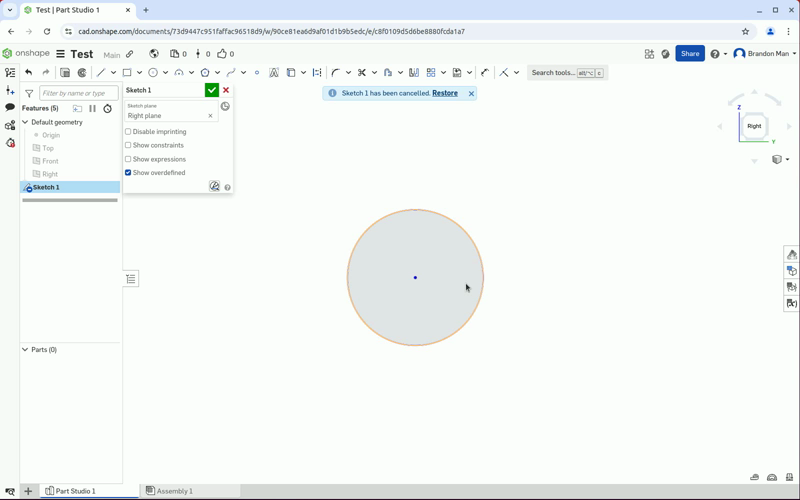
scroll(-6)
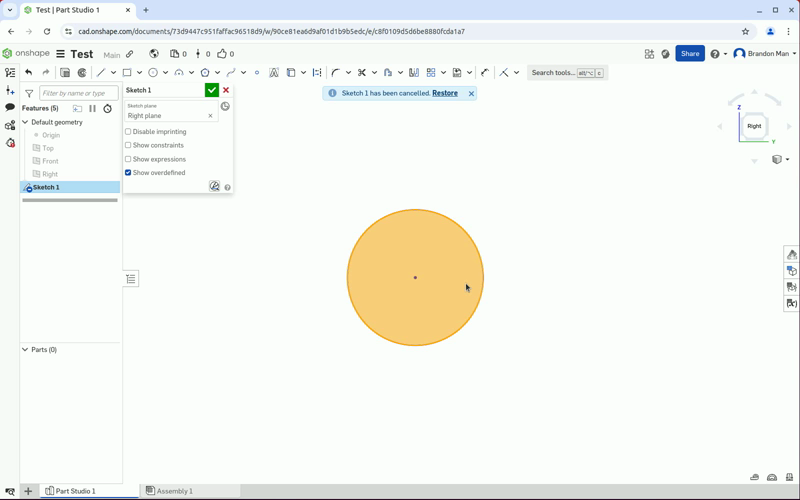
scroll(-6)
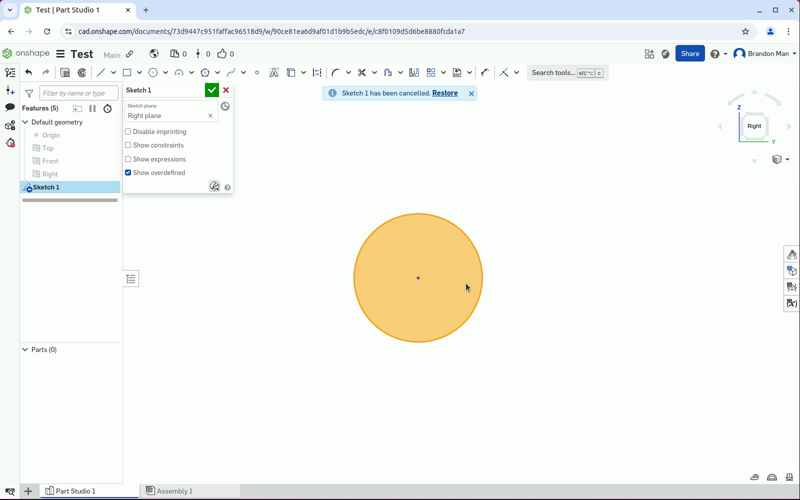
scroll(-6)
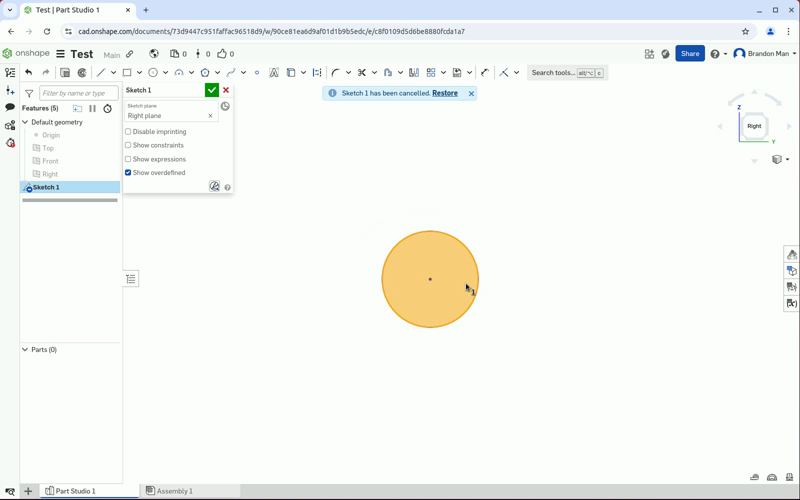
scroll(-6)
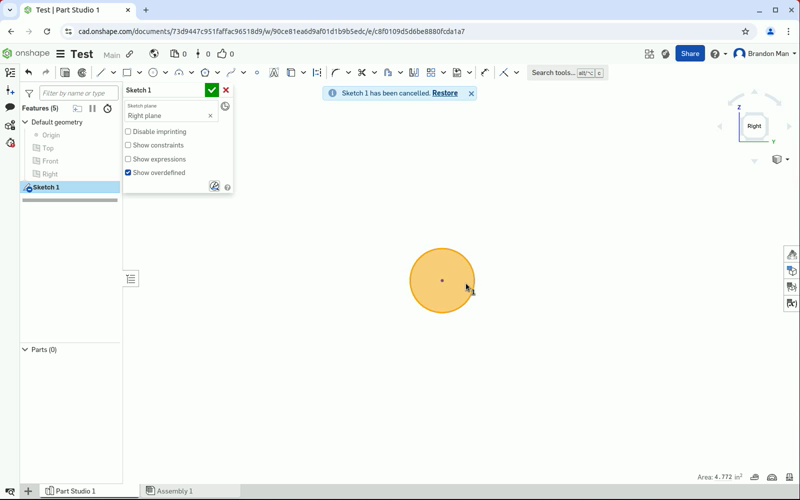
scroll(-6)
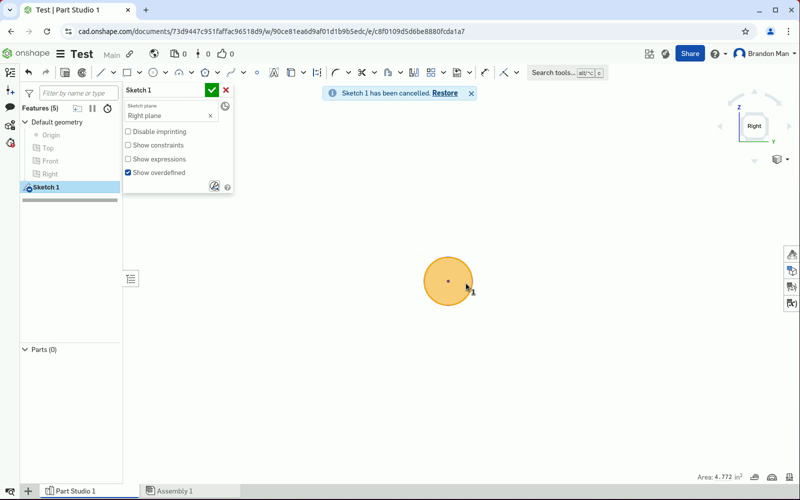
scroll(-6)
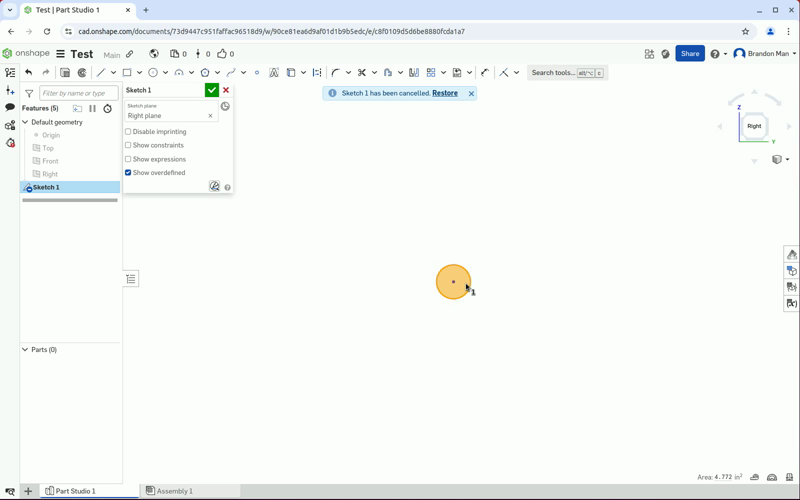
scroll(-6)
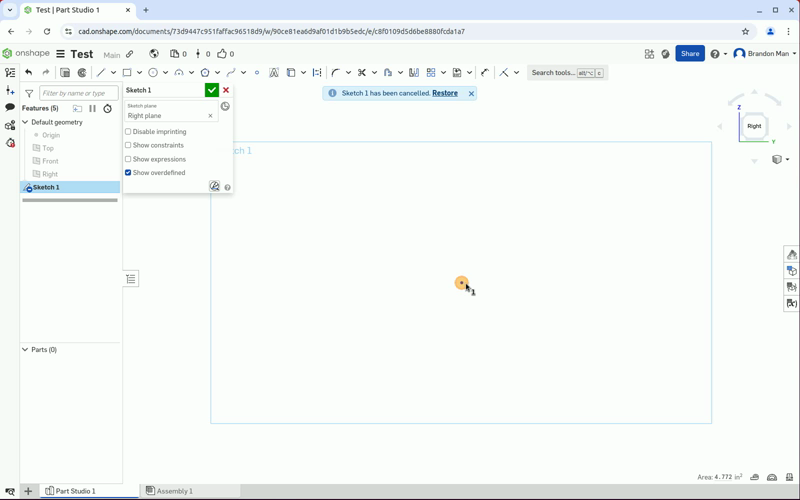
mouse_move(73, 352)
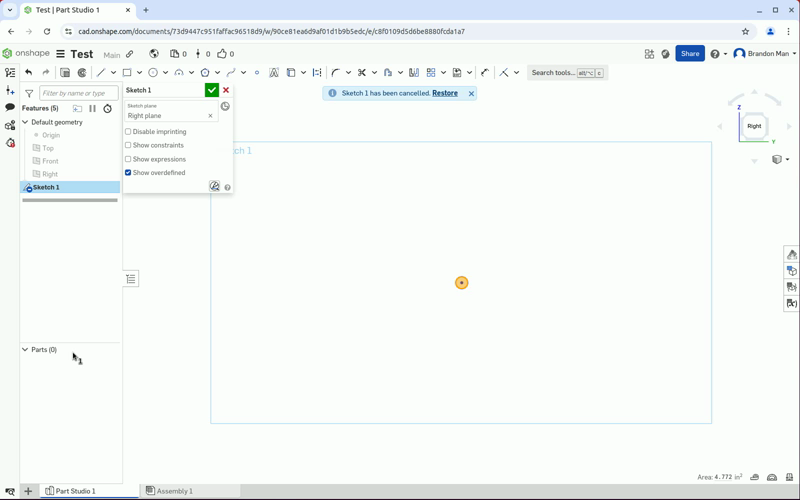
key(shift+y)
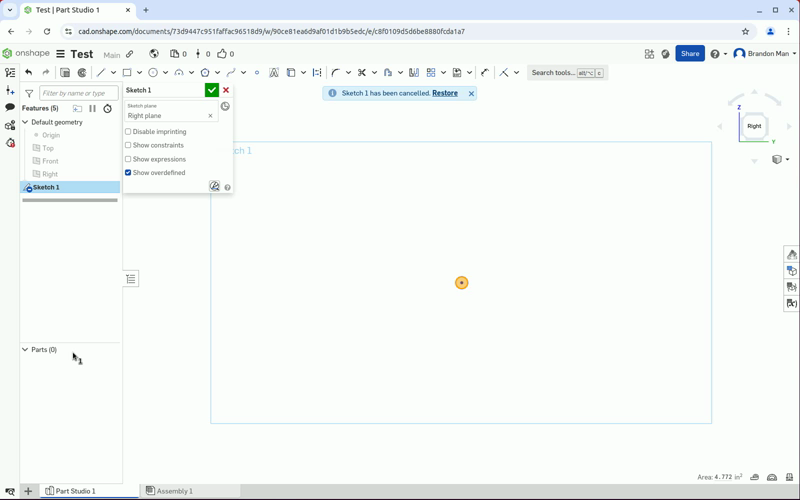
key(shift+e)
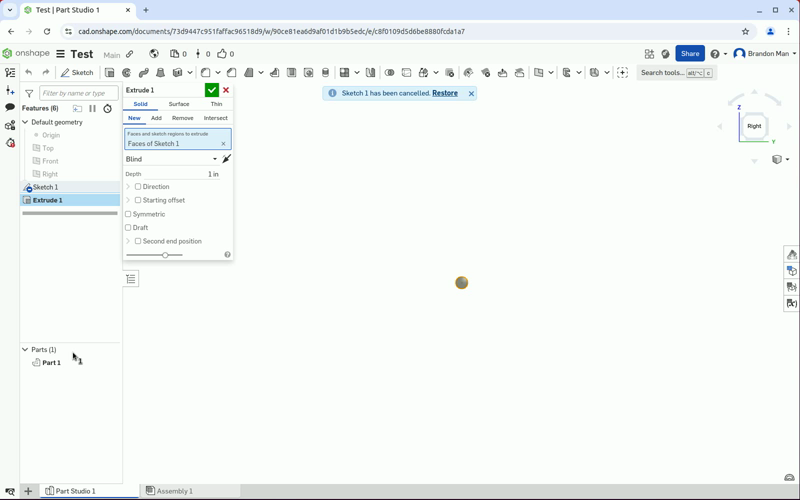
mouse_move(143, 106)
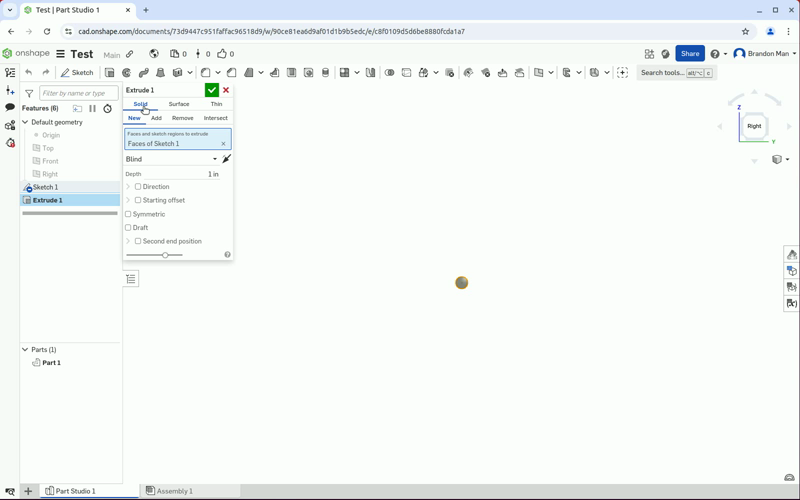
click(143, 106)
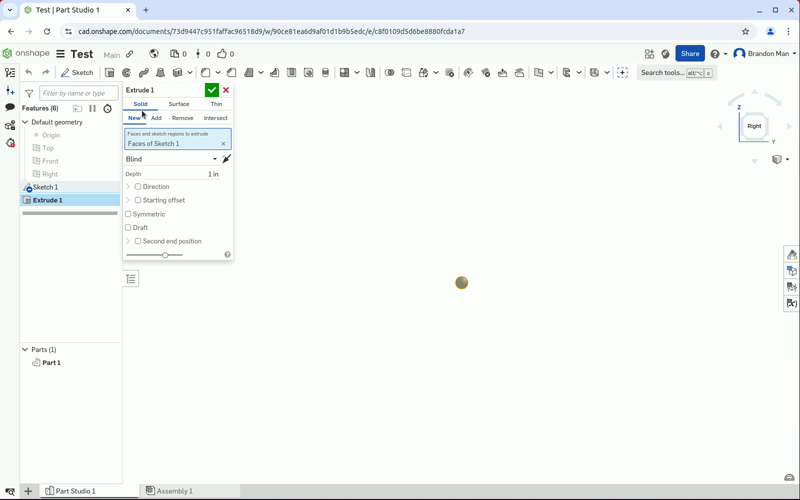
mouse_move(137, 120)
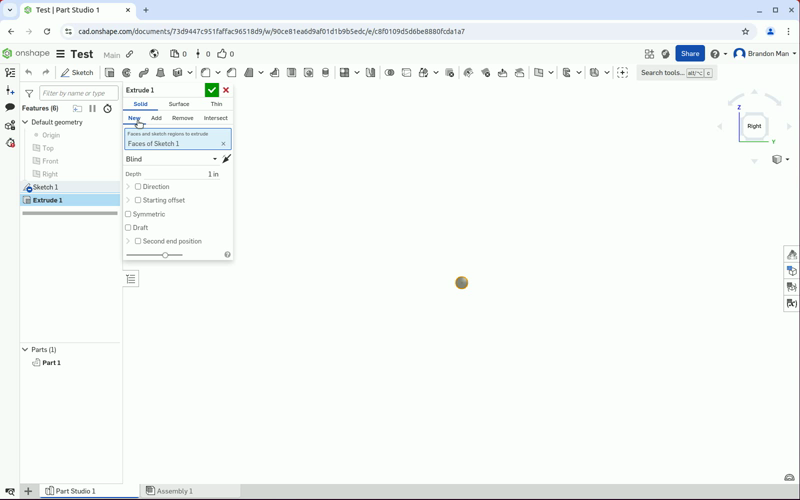
click(137, 120)
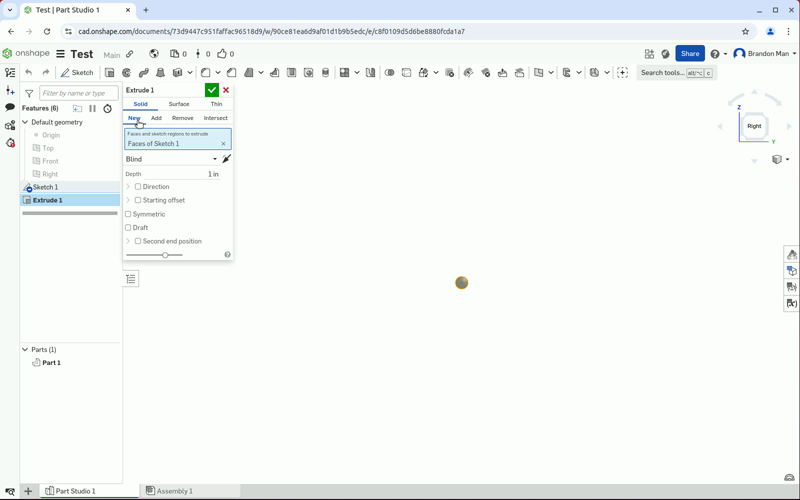
key(tab, 4)
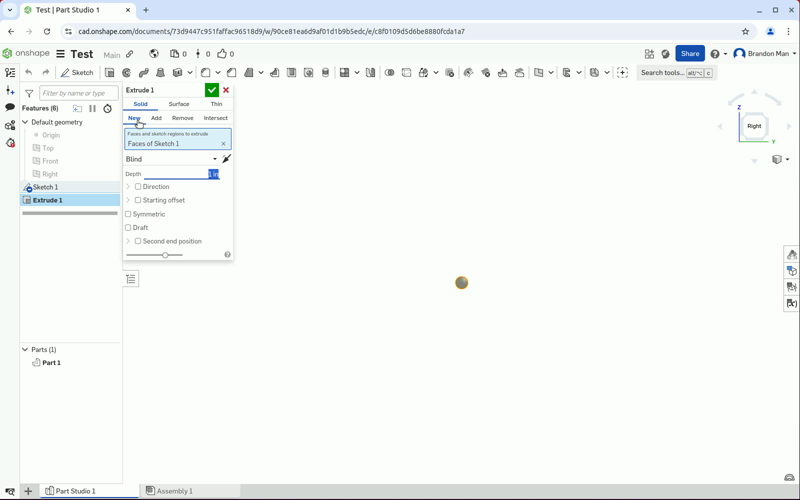
text(16.368)
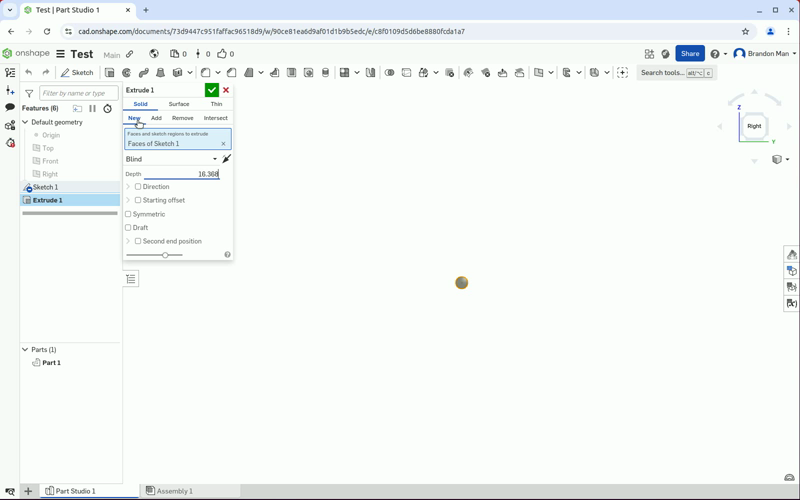
key(tab, 3)
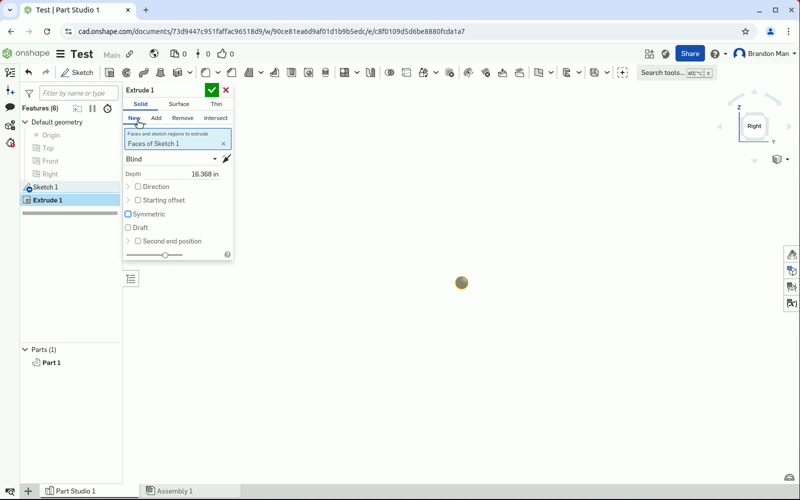
key(space)
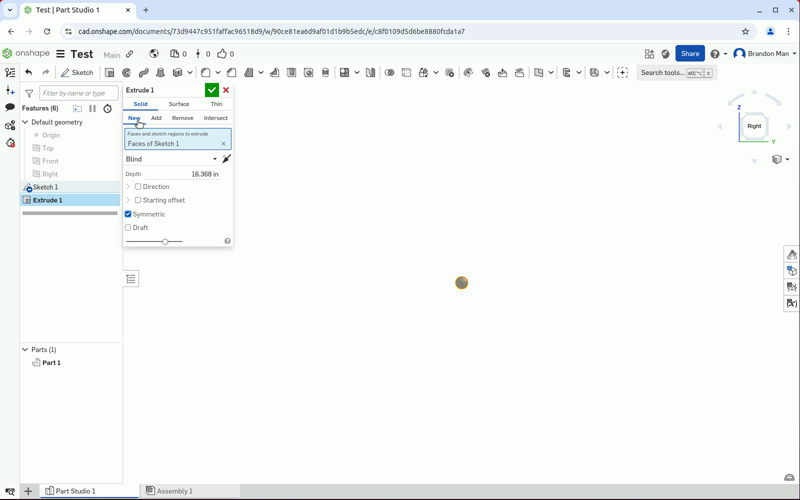
key(enter)
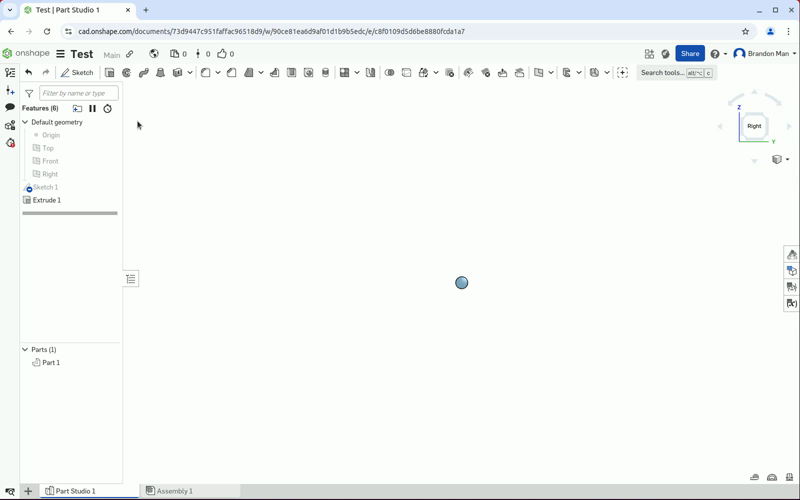
key(shift+h)
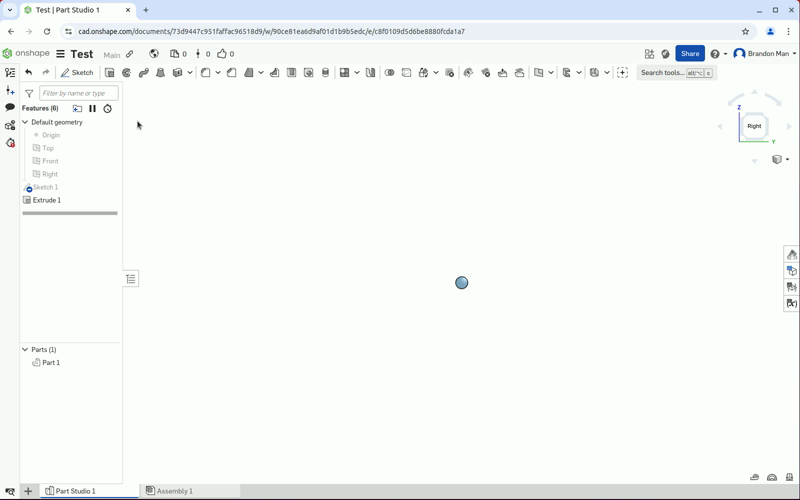
key(shift+h)
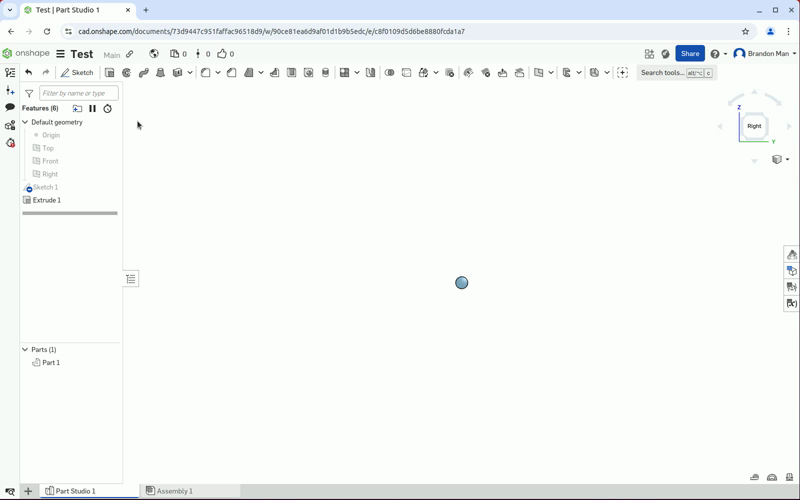
mouse_move(73, 189)
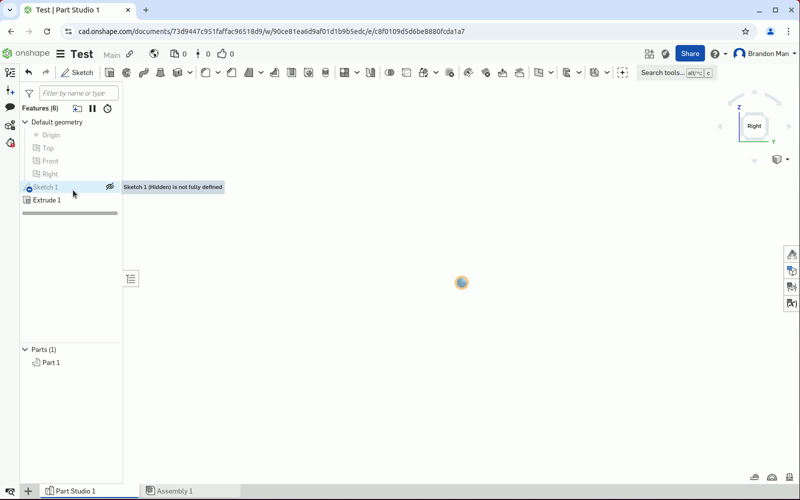
click(73, 189)
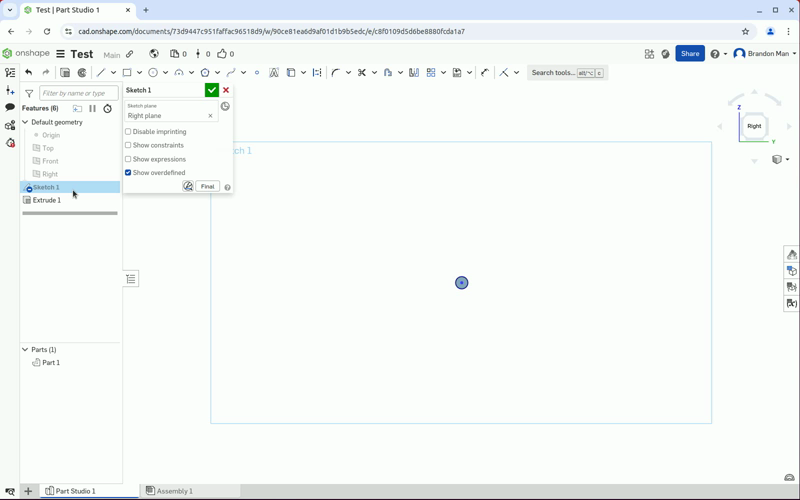
mouse_move(229, 92)
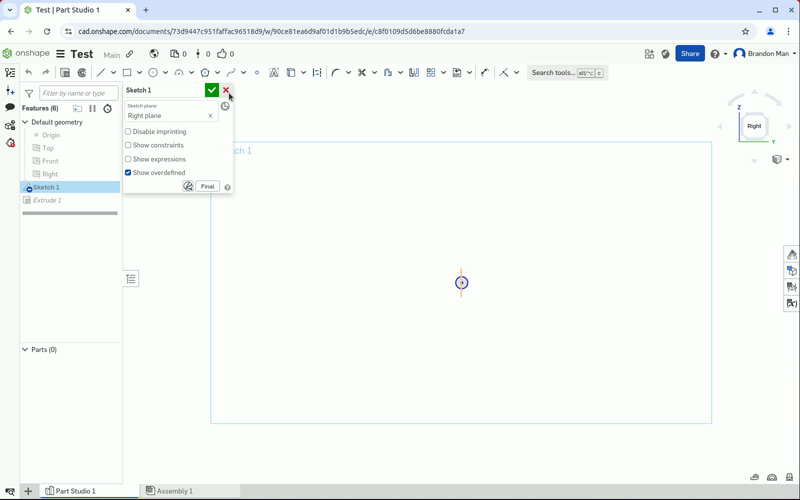
click(229, 92)
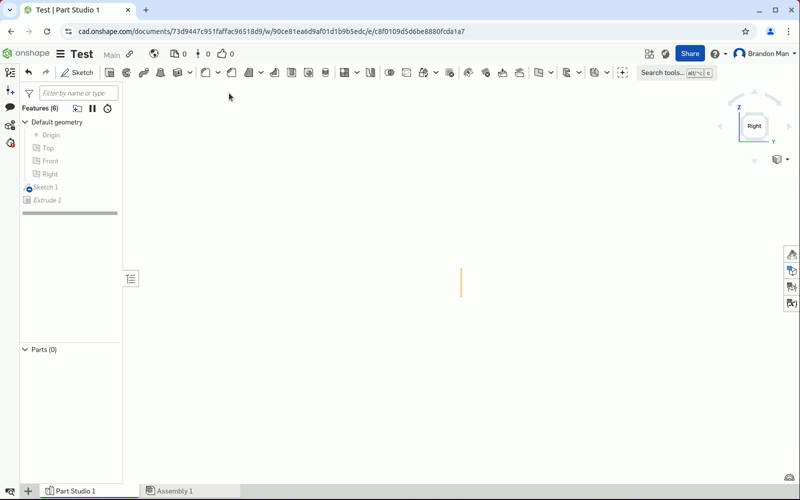
mouse_move(73, 352)
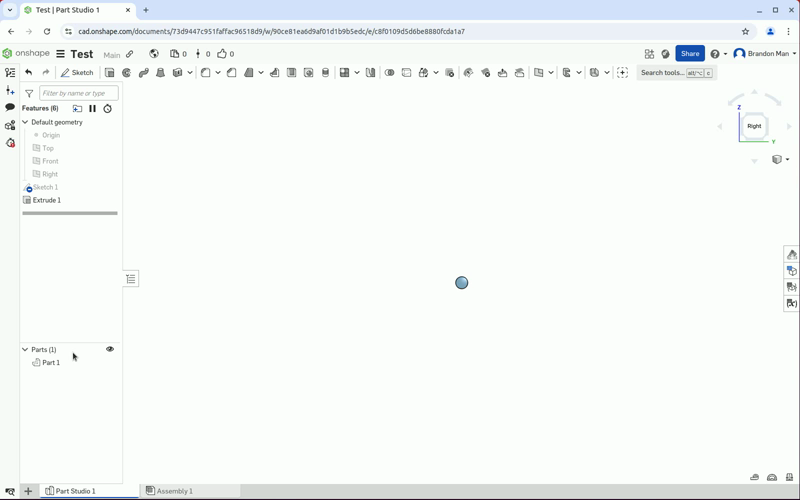
key(y)
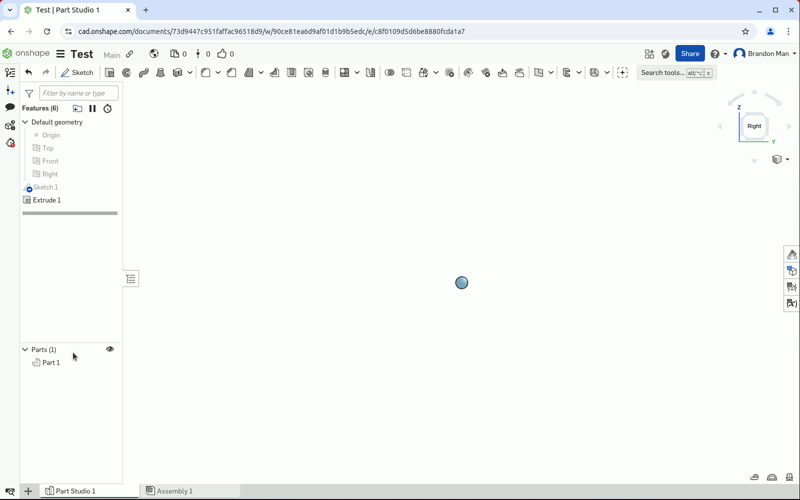
key(shift+p)
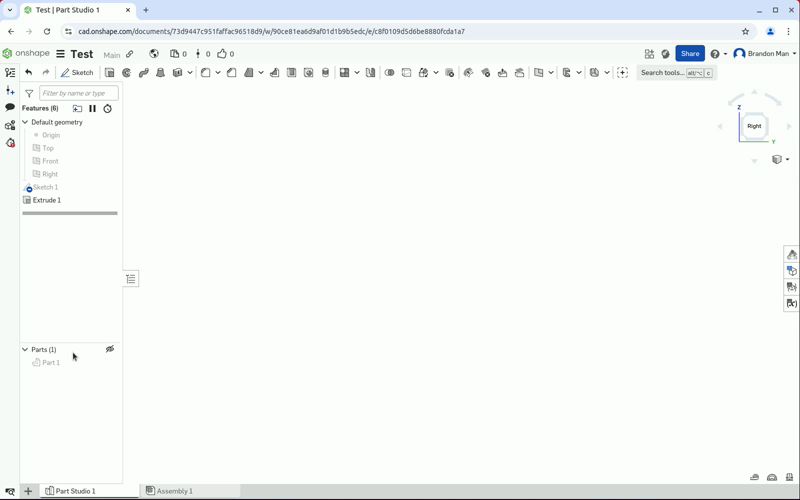
key(space)
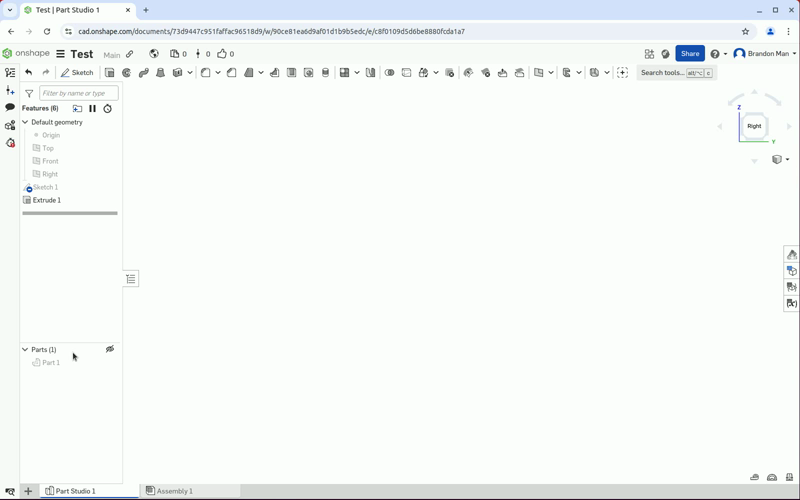
key_down(shift)
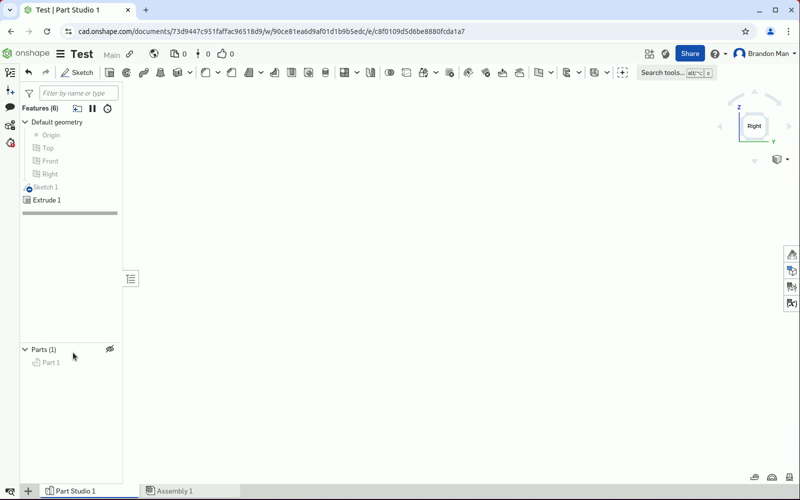
key(right)
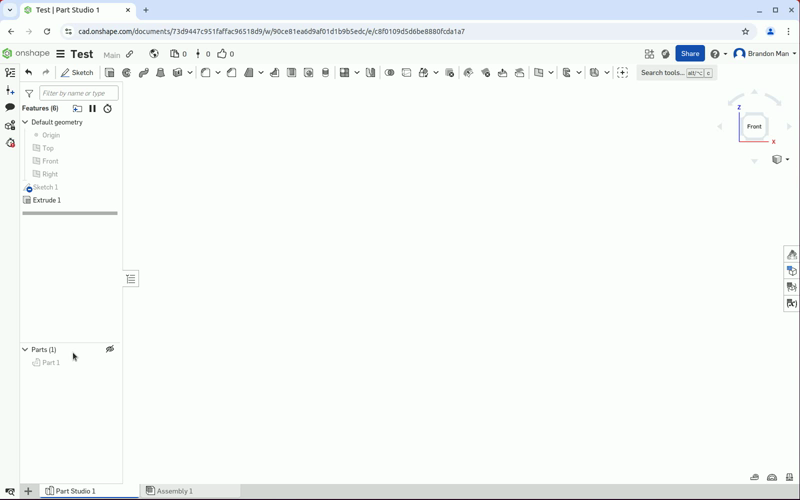
key_up(shift)
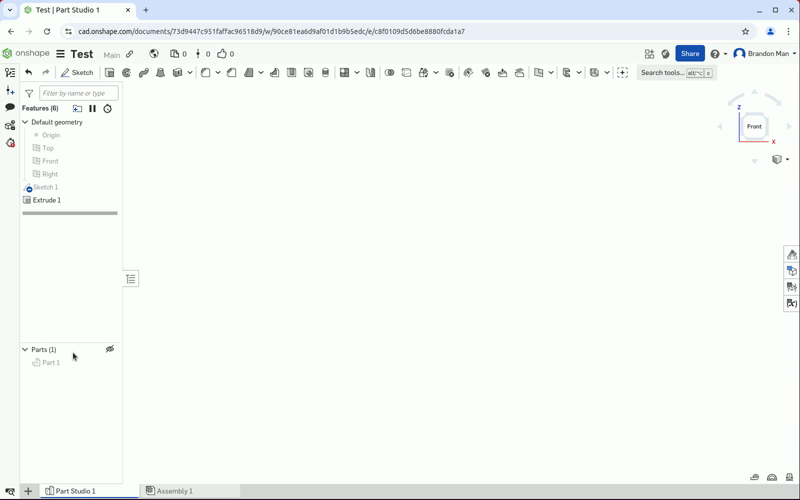
key(space)
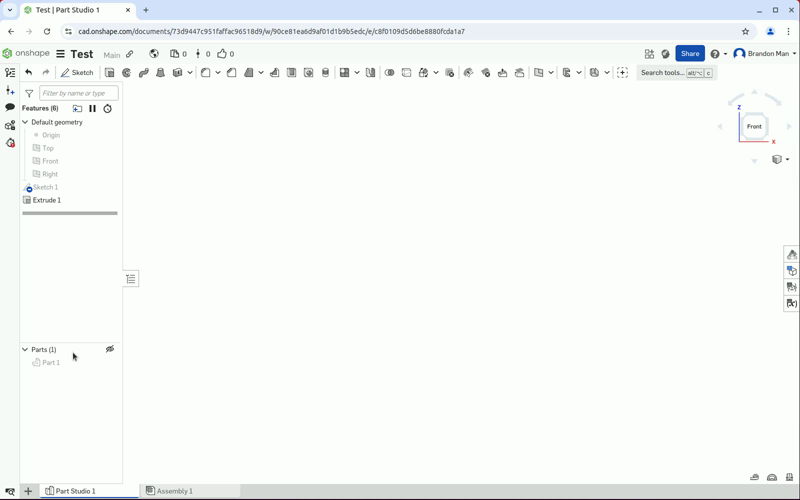
key_down(shift)
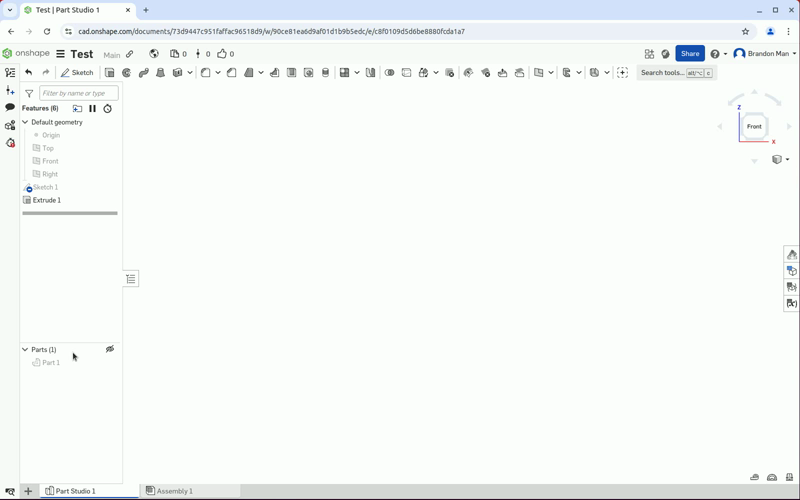
key(down)
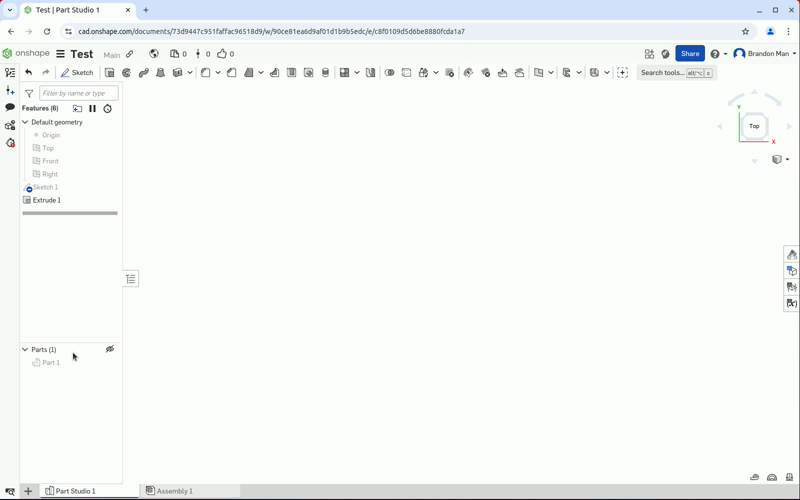
key_up(shift)
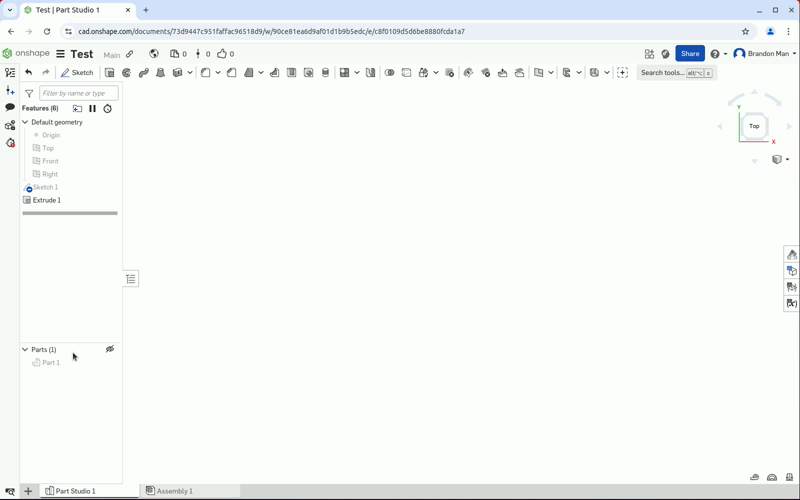
mouse_move(73, 352)
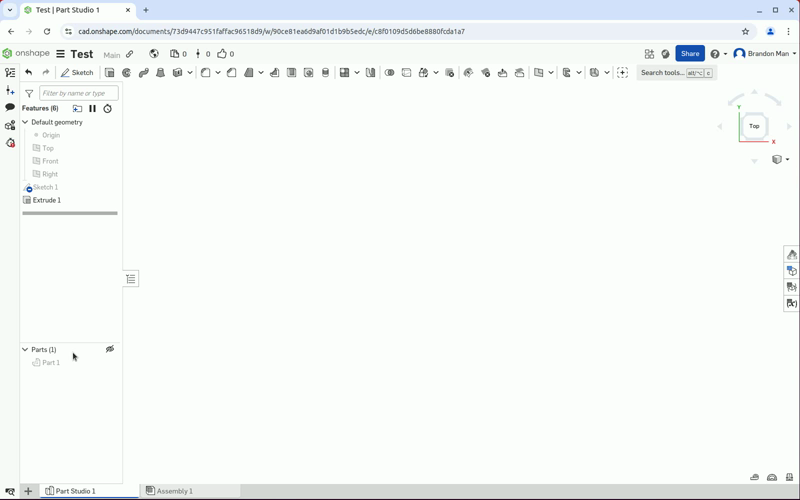
key(shift+y)
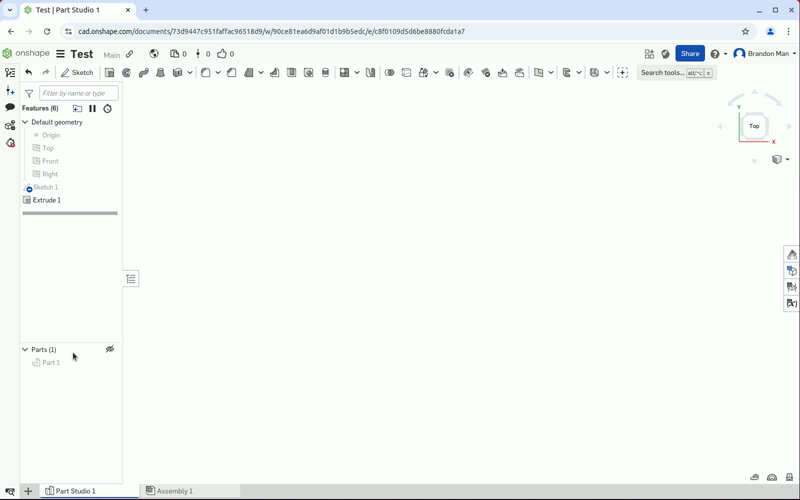
key(shift+s)
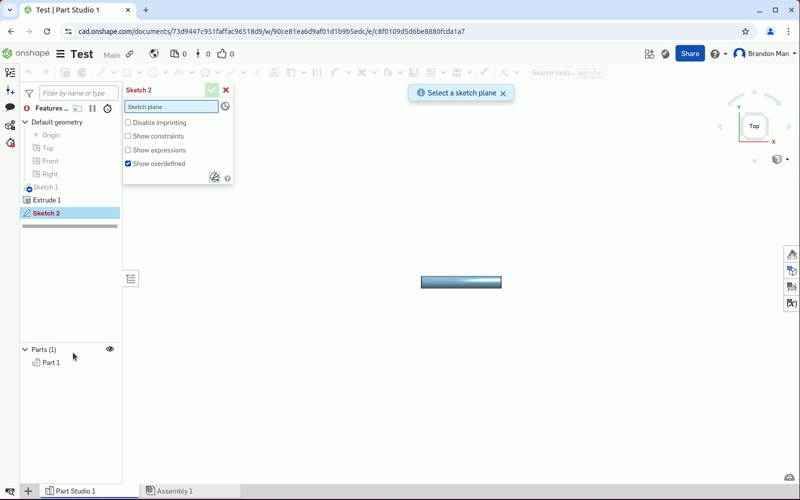
mouse_move(73, 150)
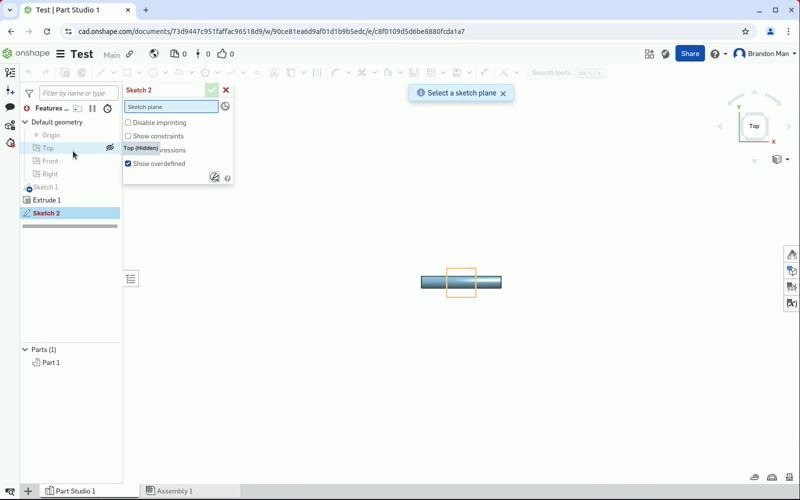
click(73, 150)
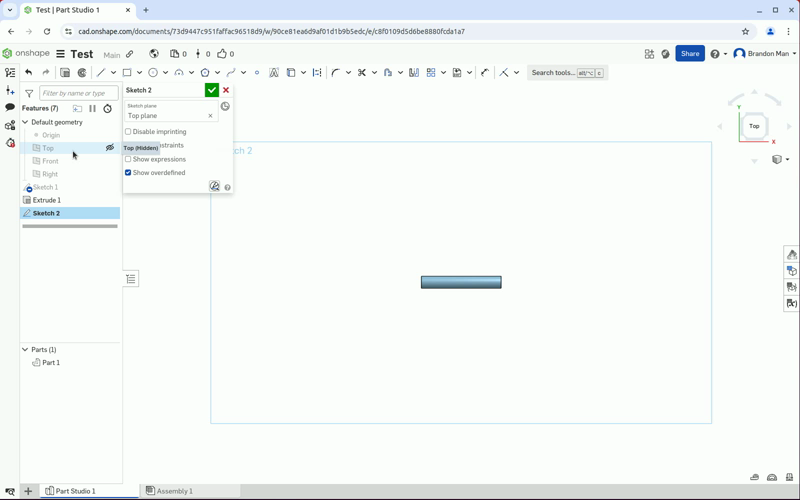
mouse_move(73, 352)
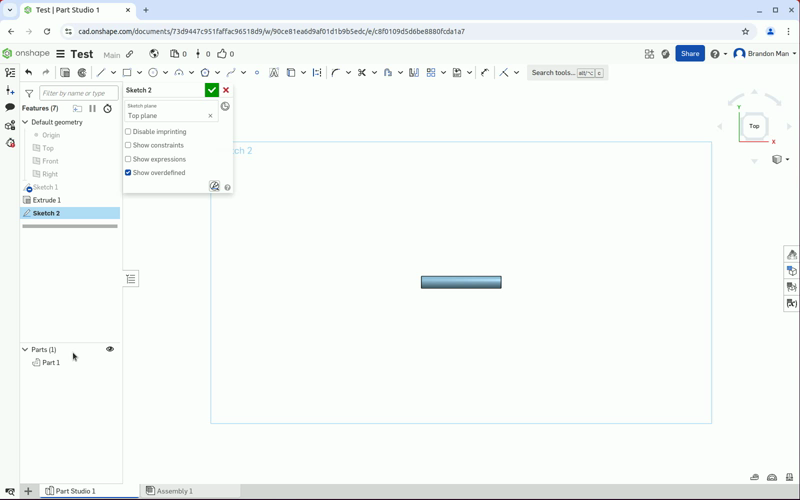
key(y)
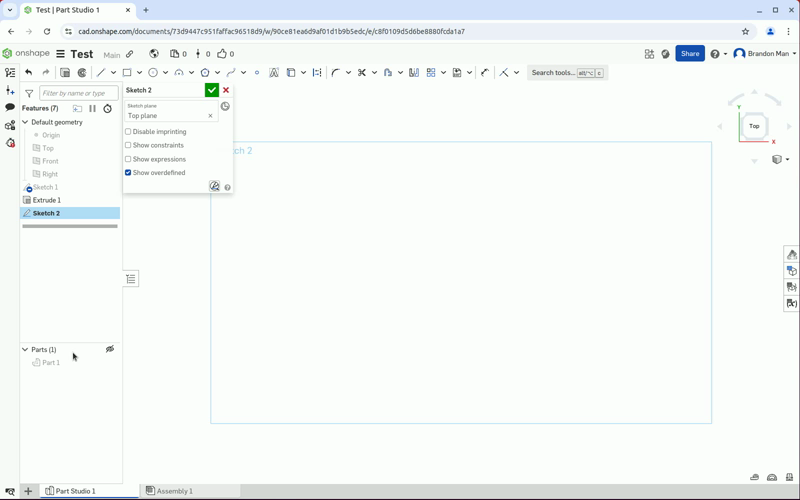
key(a)
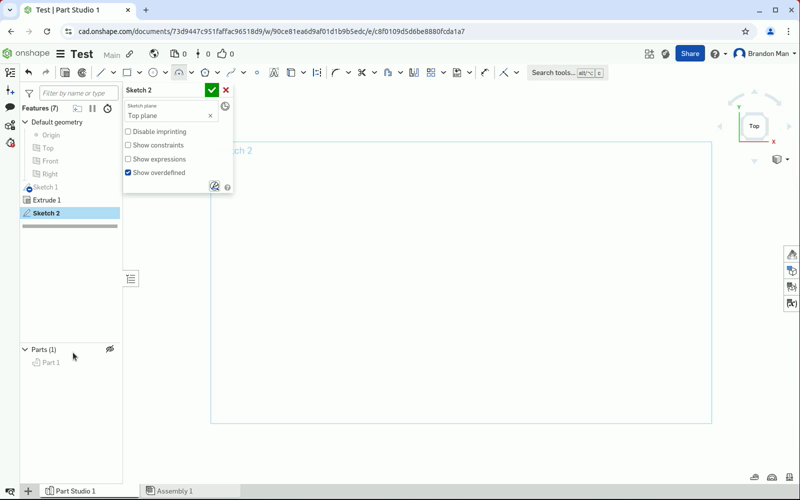
key_down(shift)
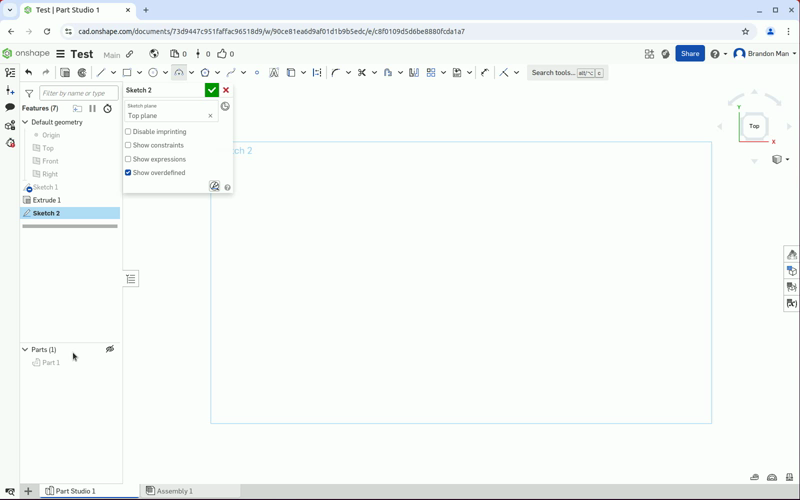
mouse_move(420, 287)
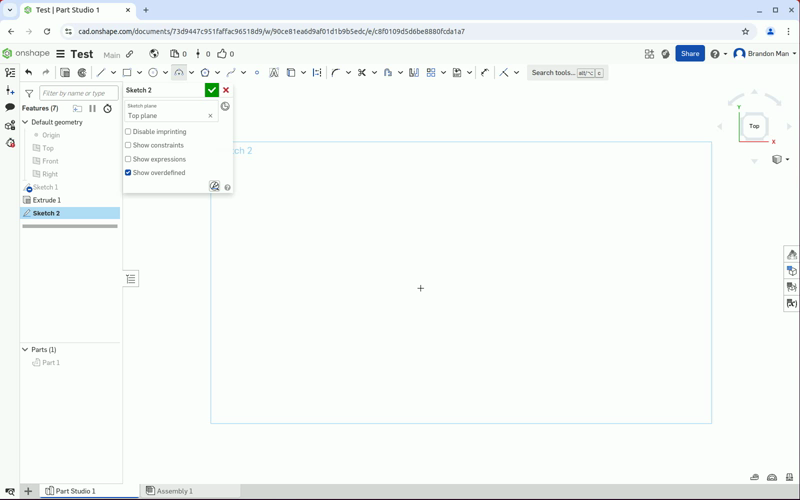
click(420, 287)
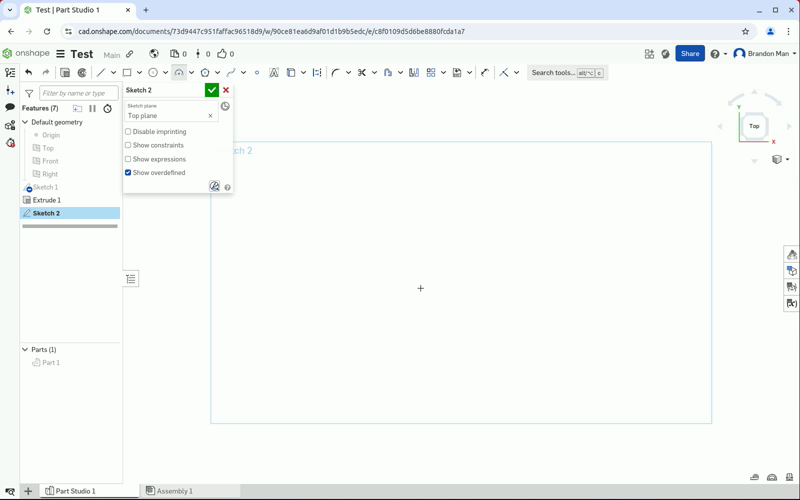
key_up(shift)
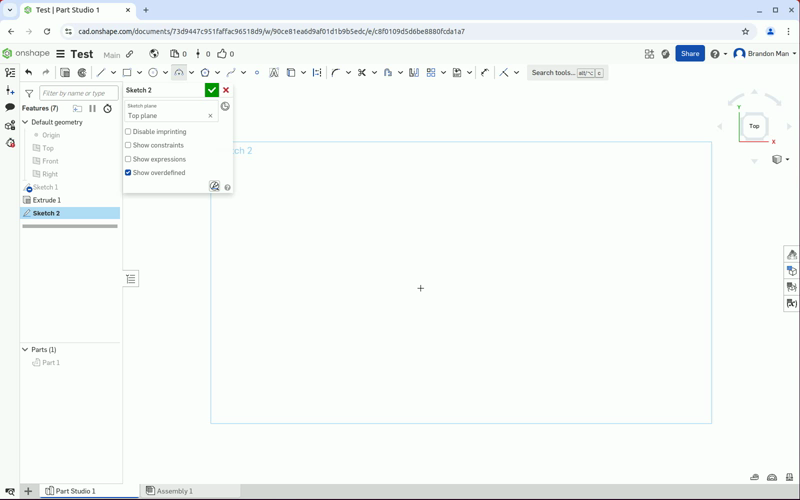
key_down(shift)
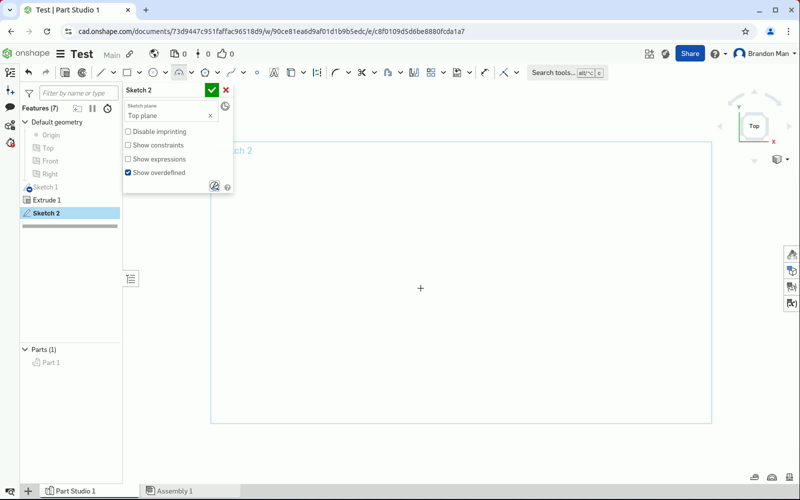
mouse_move(420, 276)
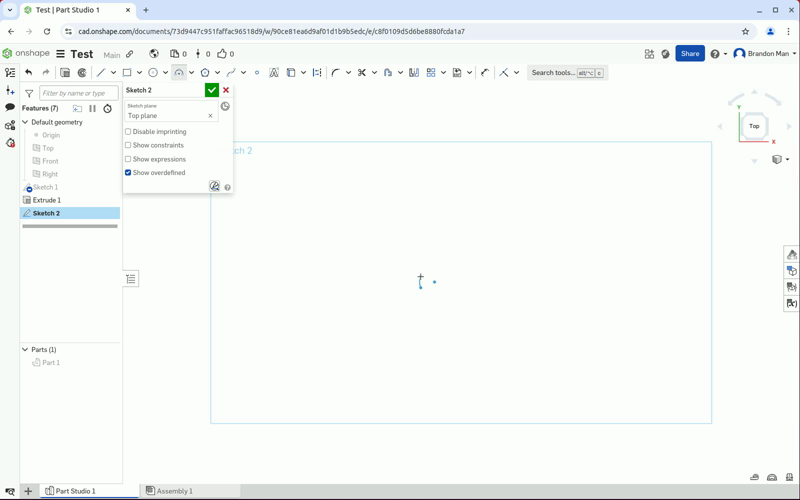
click(420, 276)
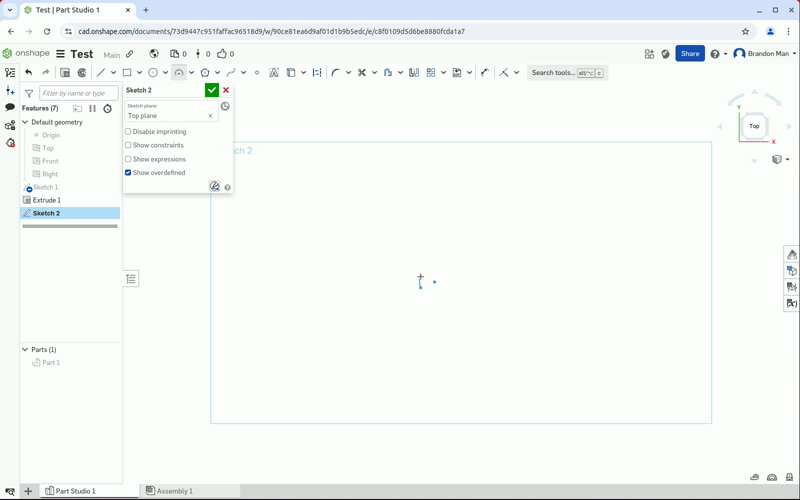
mouse_move(421, 281)
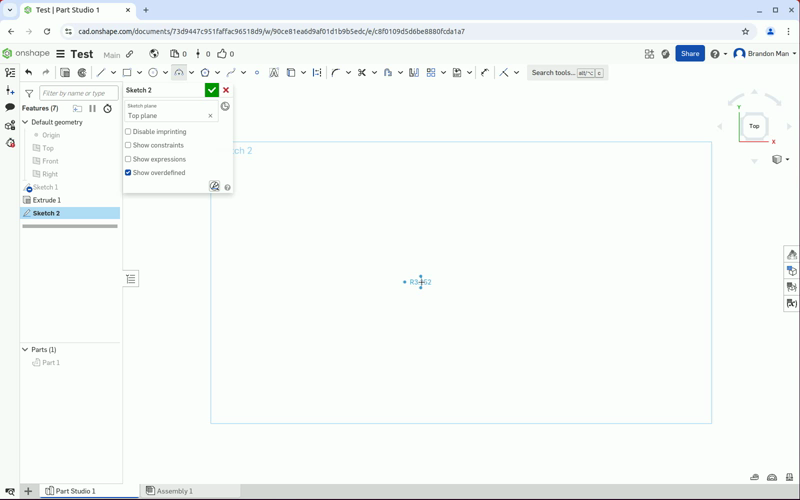
click(421, 281)
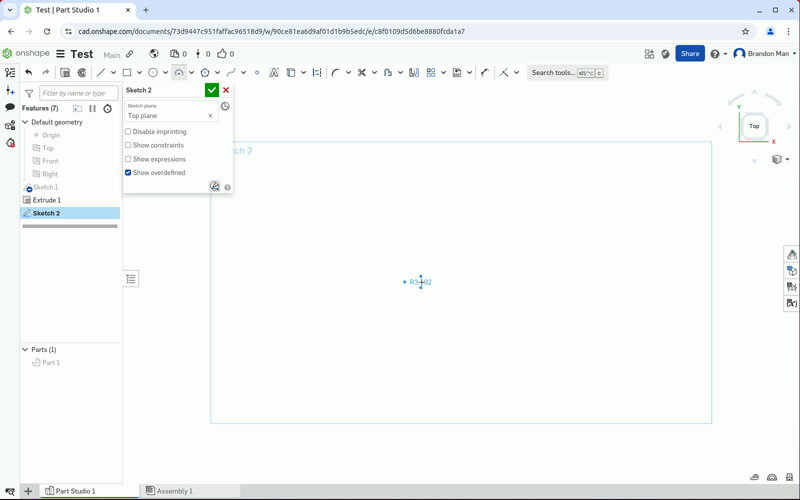
key_up(shift)
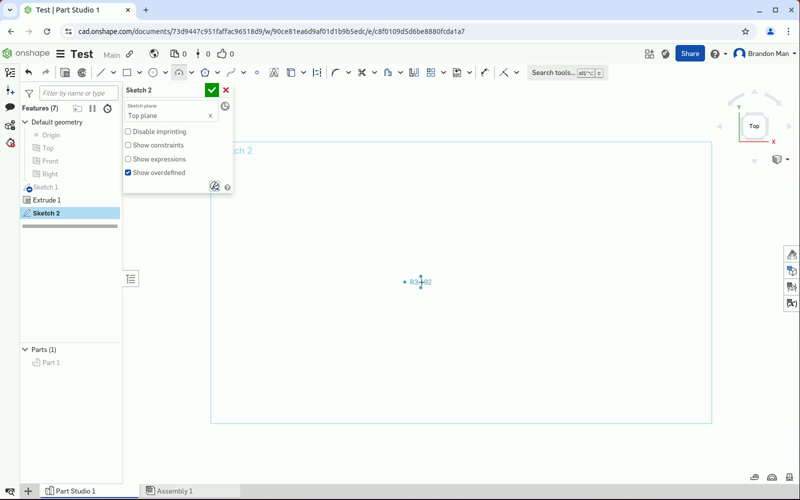
key(esc)
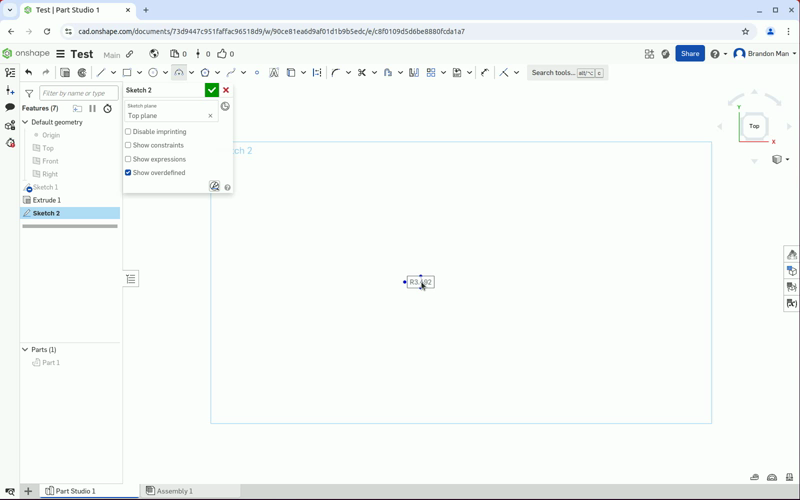
key(l)
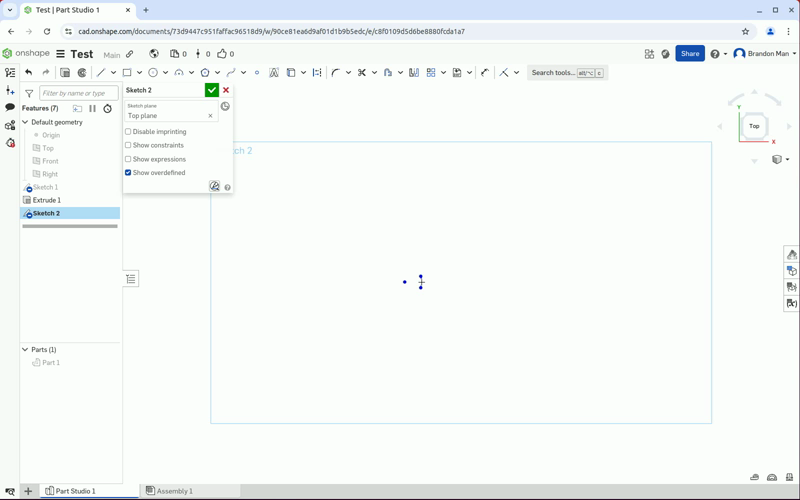
mouse_move(420, 276)
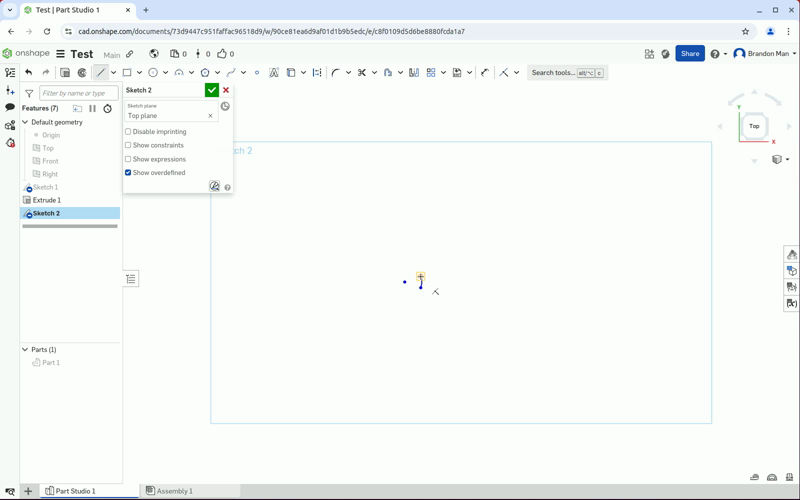
click(420, 276)
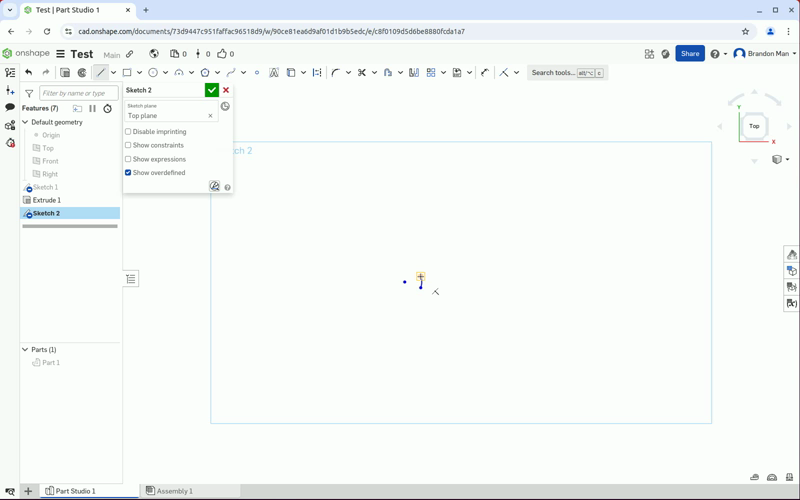
mouse_move(450, 276)
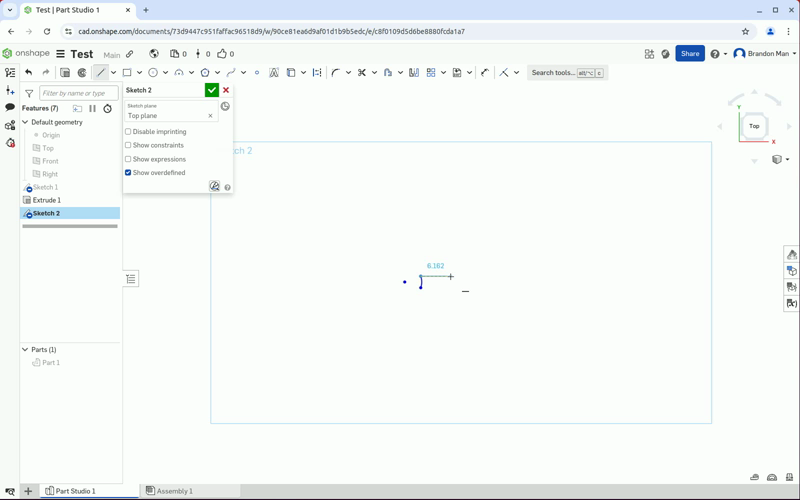
key_down(shift)
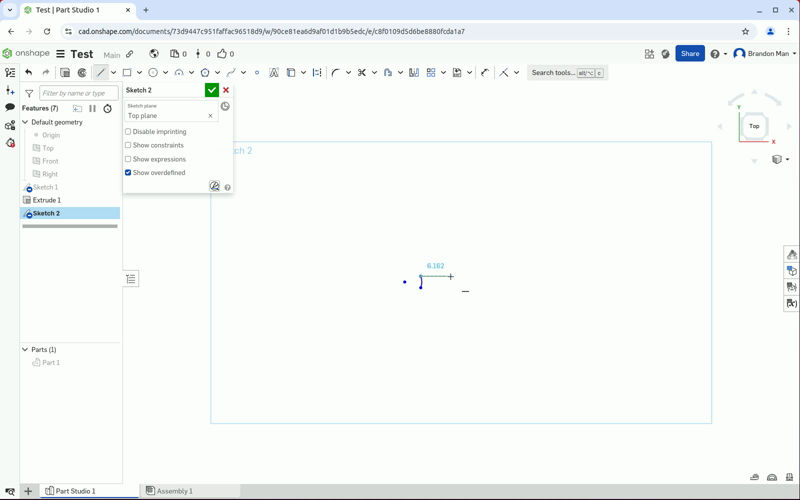
mouse_move(420, 287)
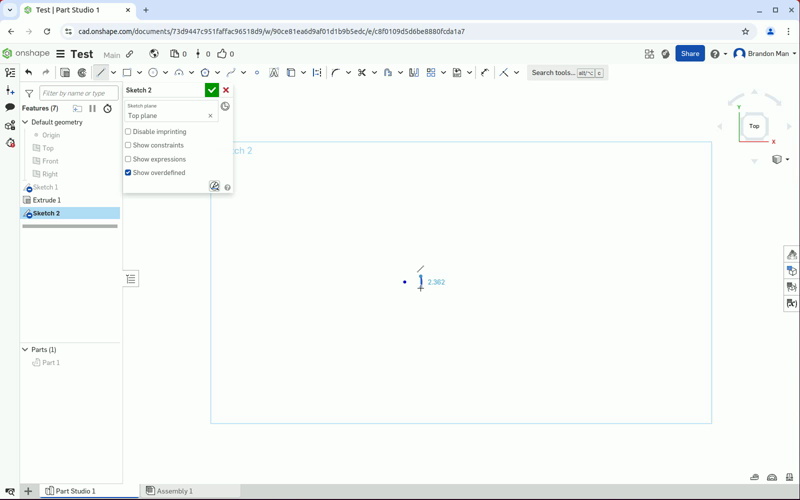
key_up(shift)
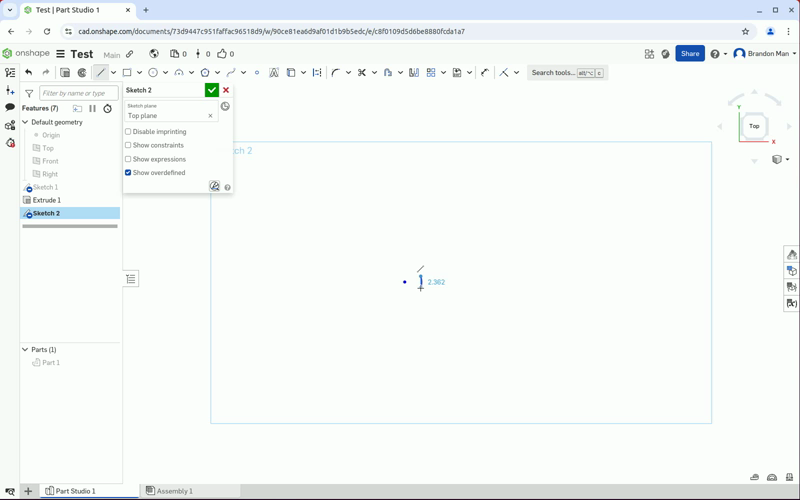
click(420, 287)
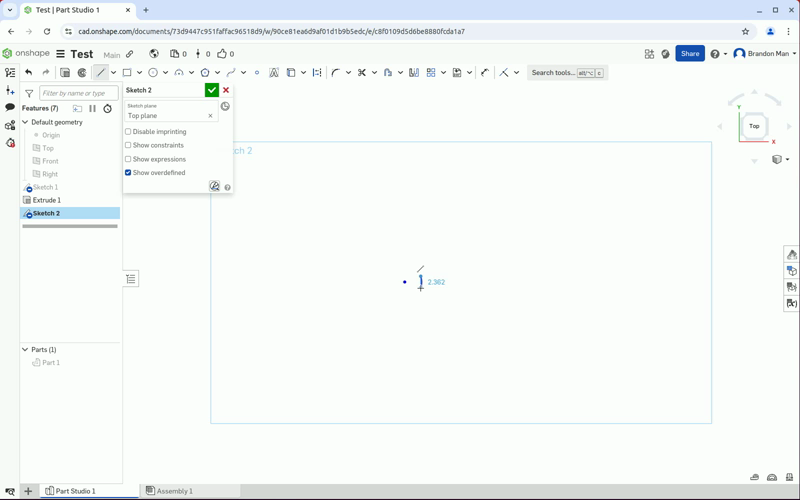
key(esc)
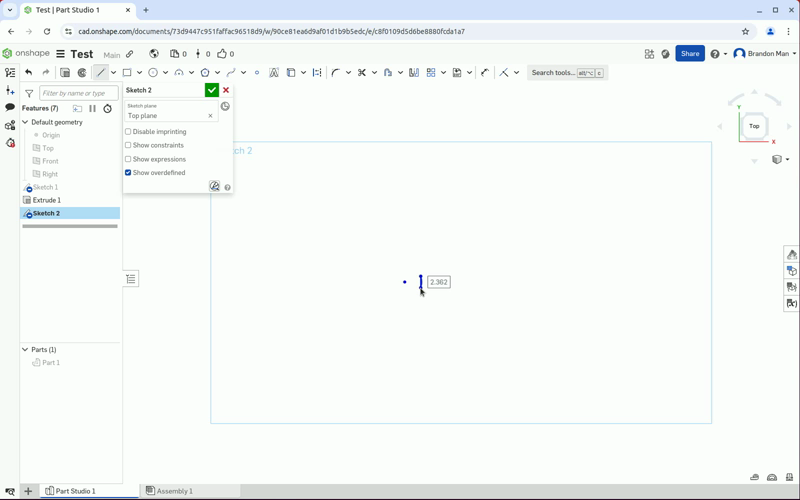
mouse_move(421, 277)
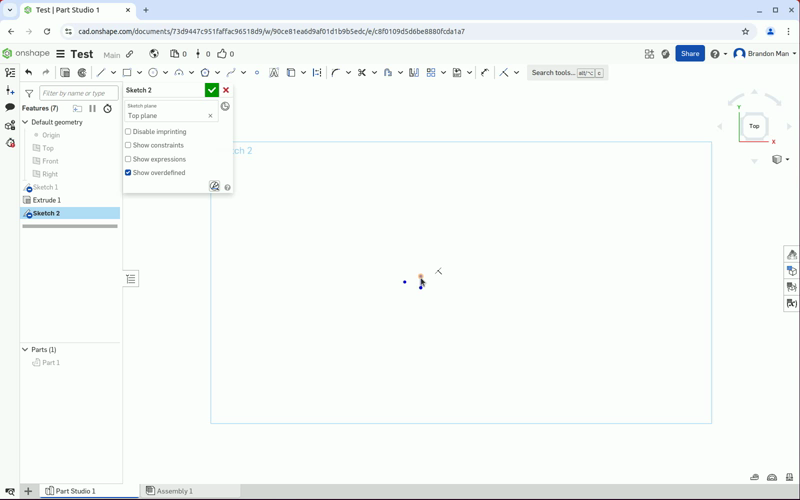
scroll(6)
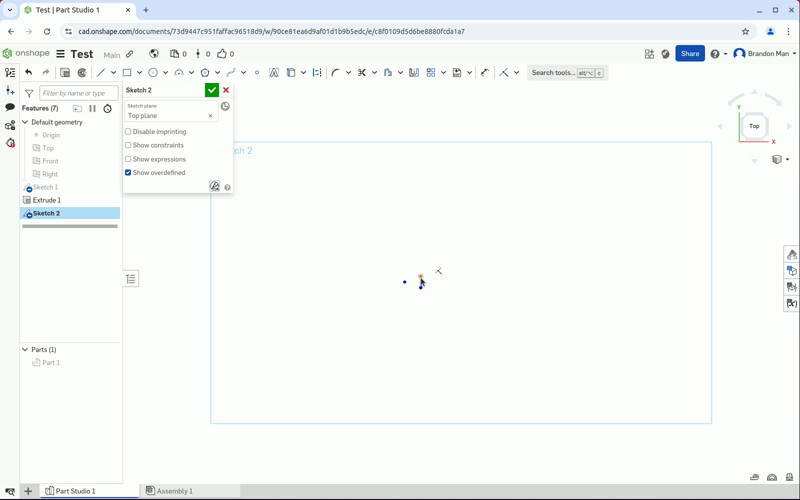
scroll(6)
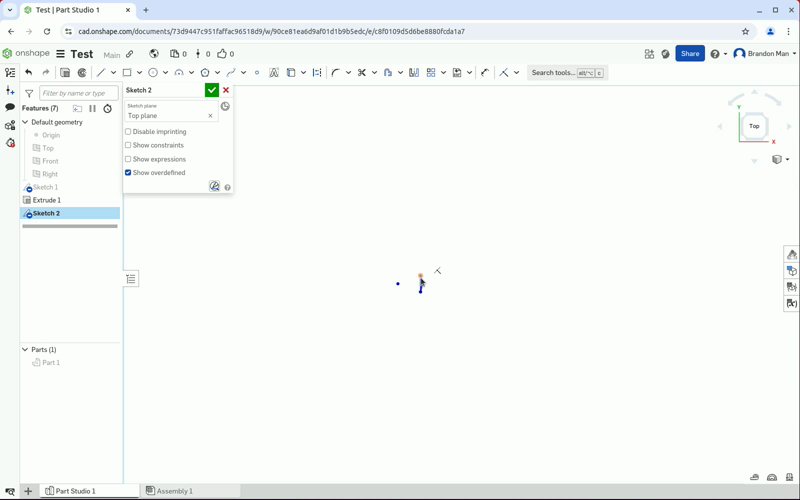
scroll(6)
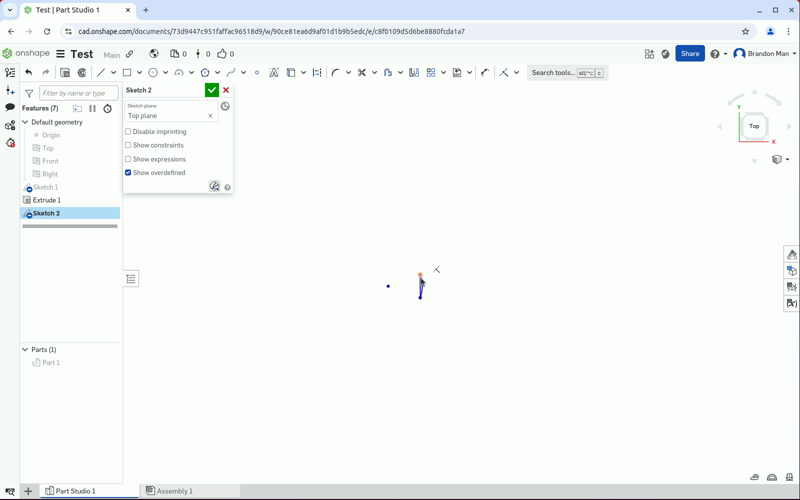
scroll(6)
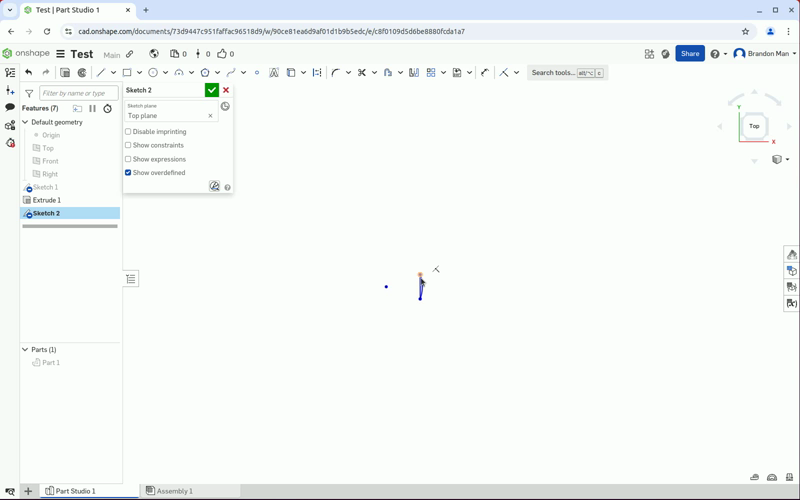
scroll(6)
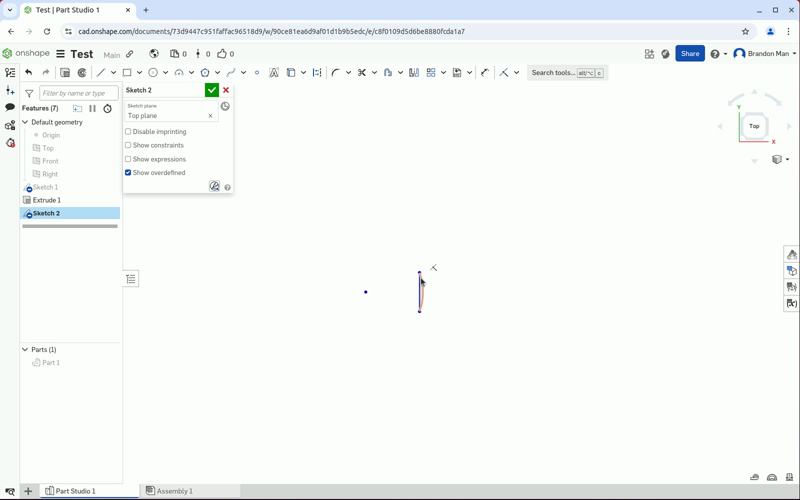
scroll(6)
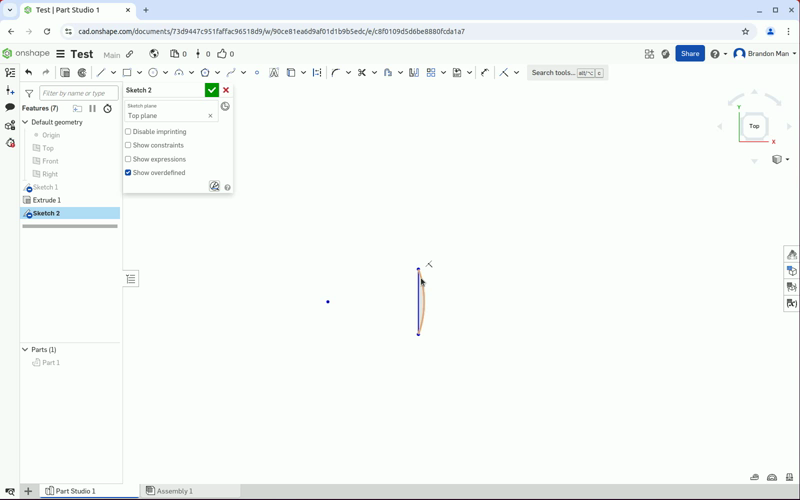
scroll(6)
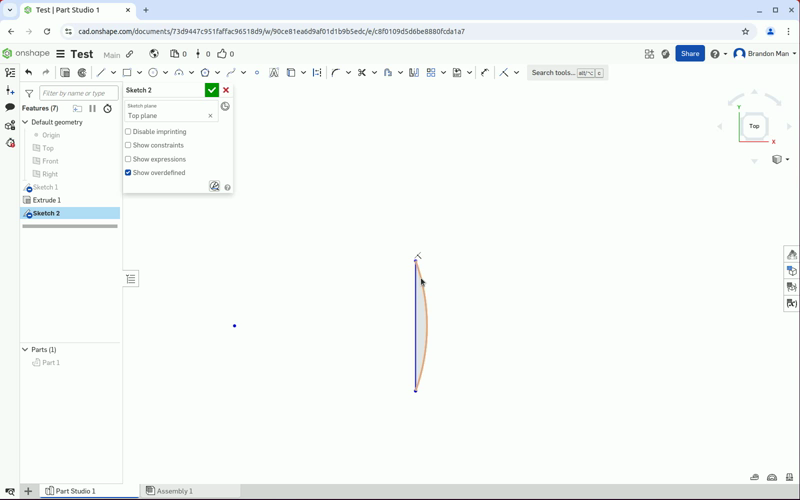
click(421, 277)
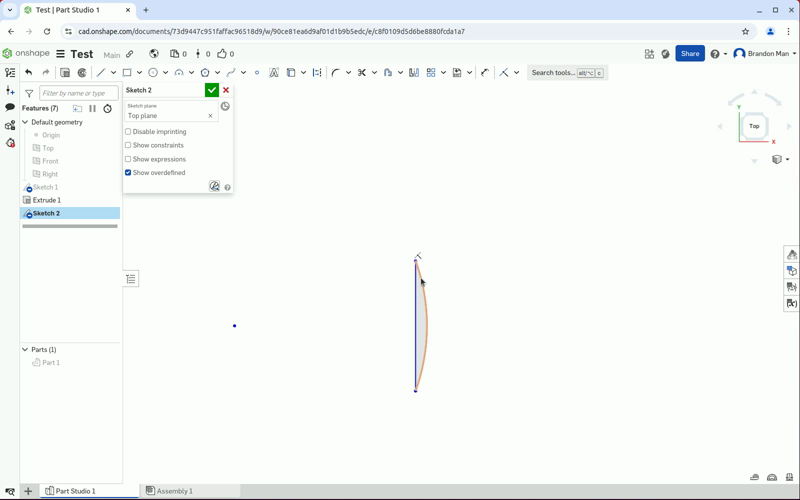
scroll(-6)
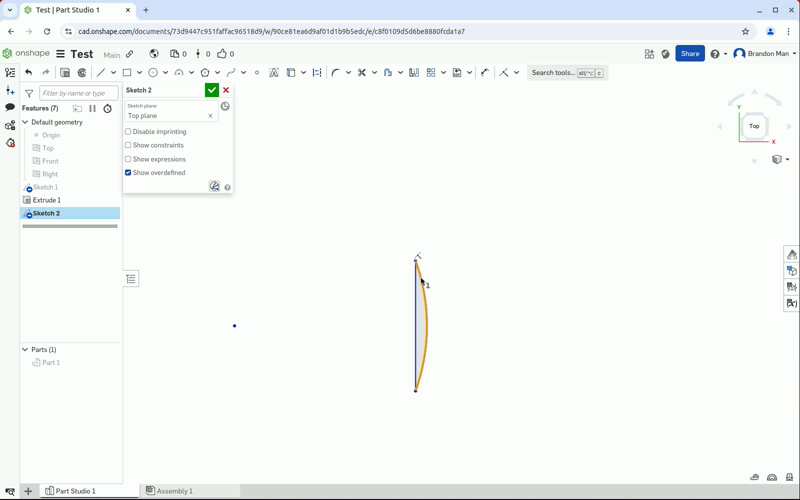
scroll(-6)
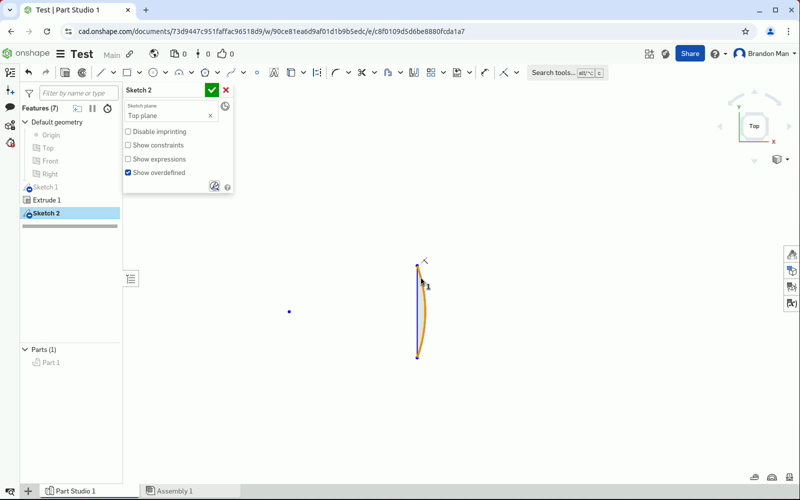
scroll(-6)
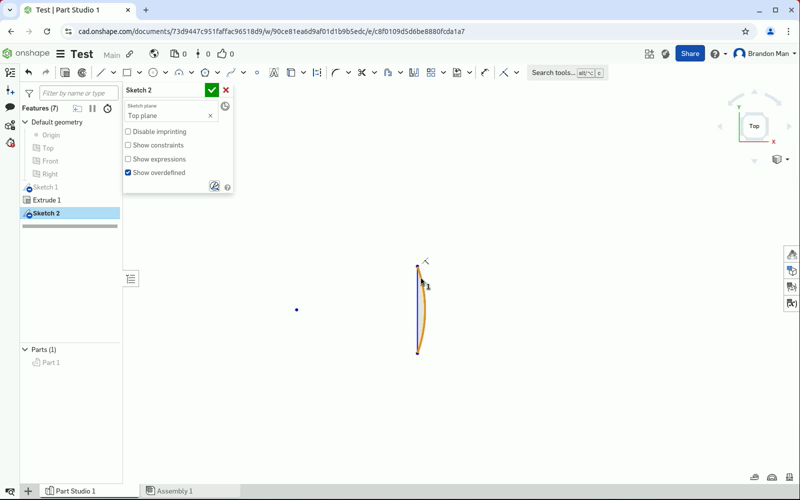
scroll(-6)
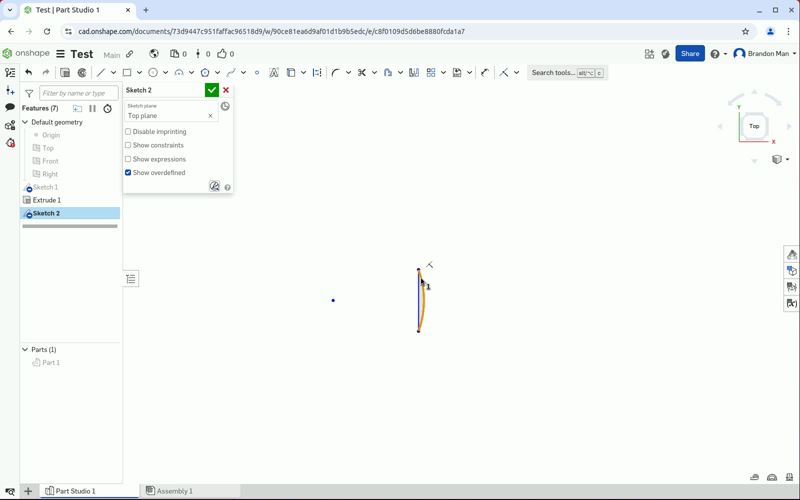
scroll(-6)
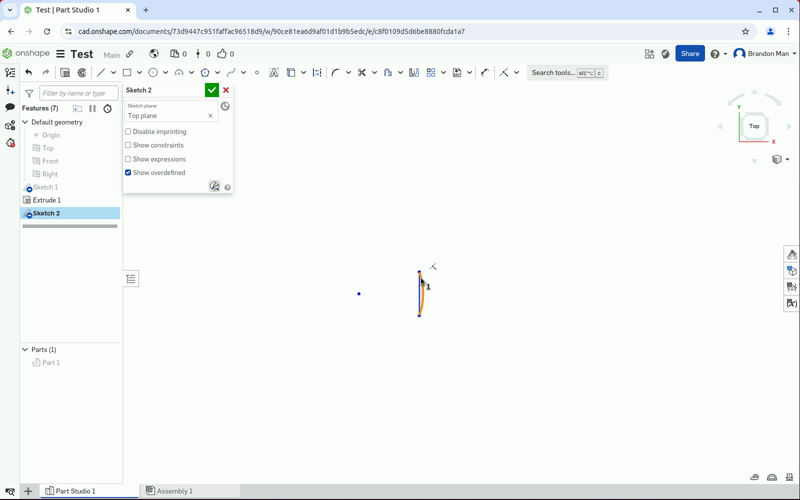
scroll(-6)
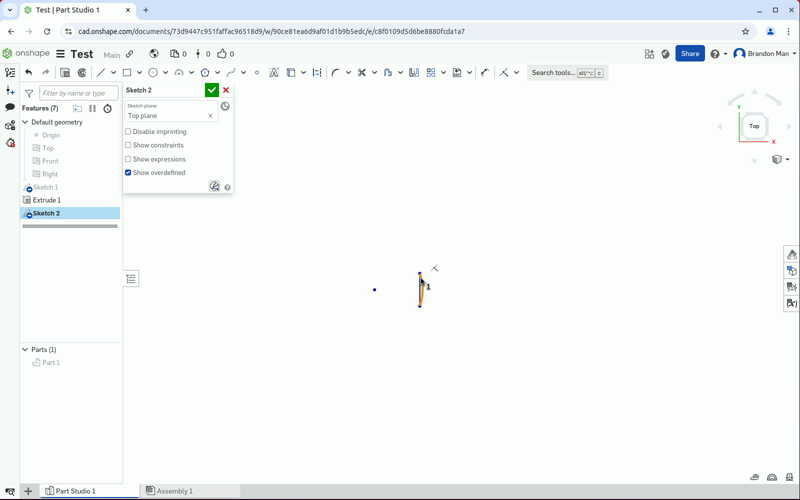
scroll(-6)
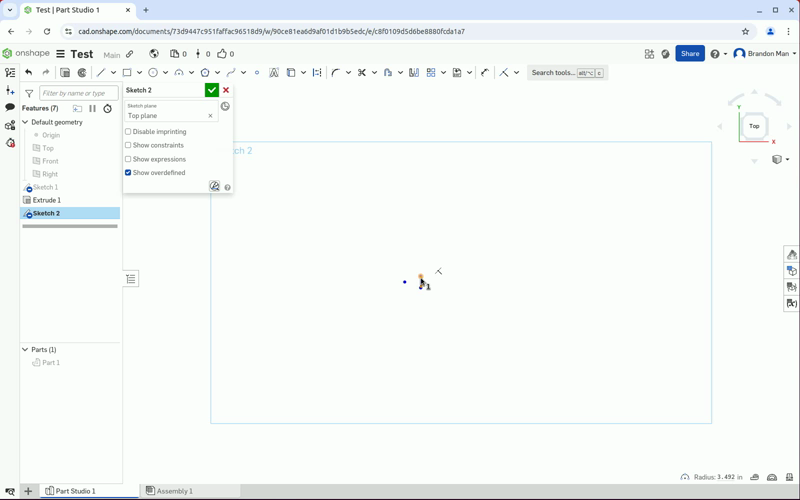
mouse_move(73, 352)
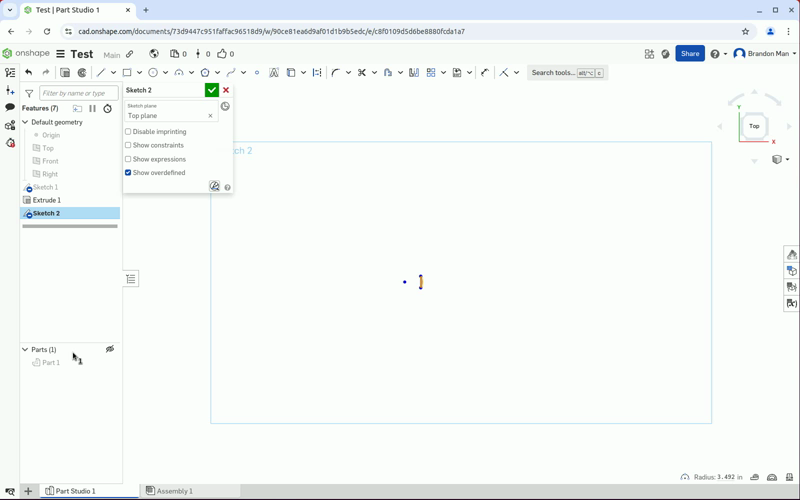
key(shift+y)
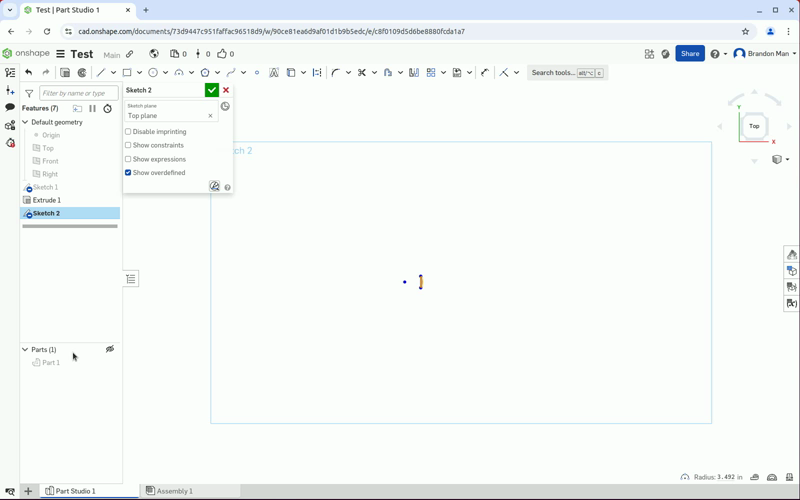
key(shift+e)
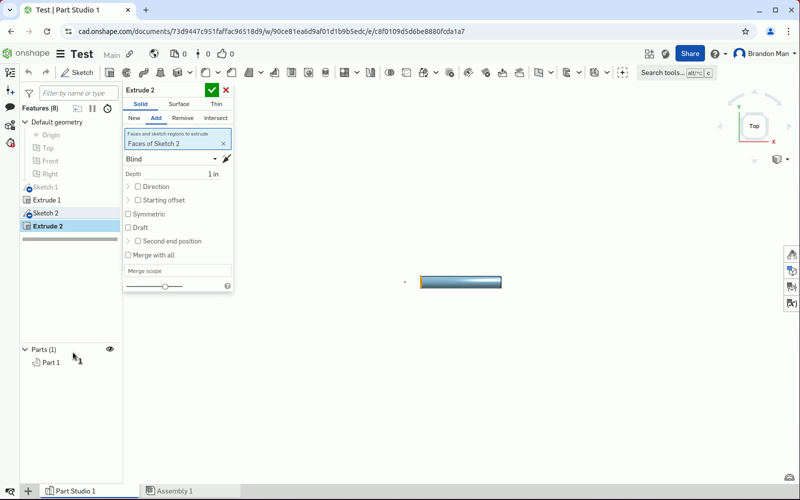
mouse_move(143, 106)
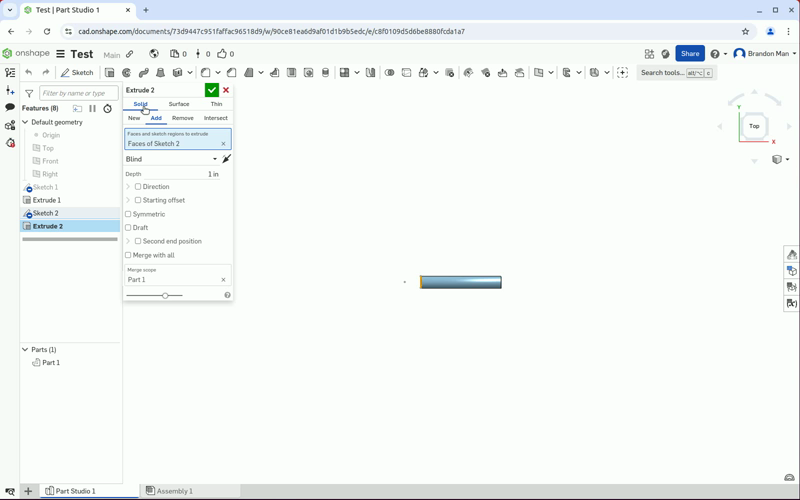
click(143, 106)
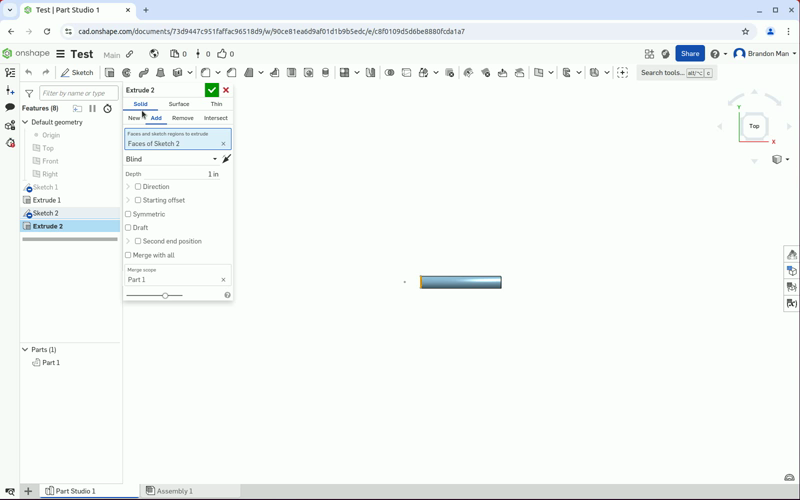
mouse_move(137, 120)
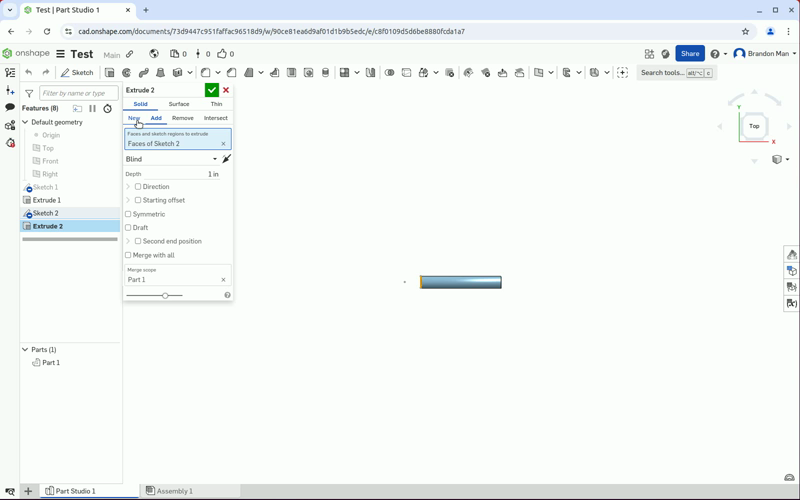
click(137, 120)
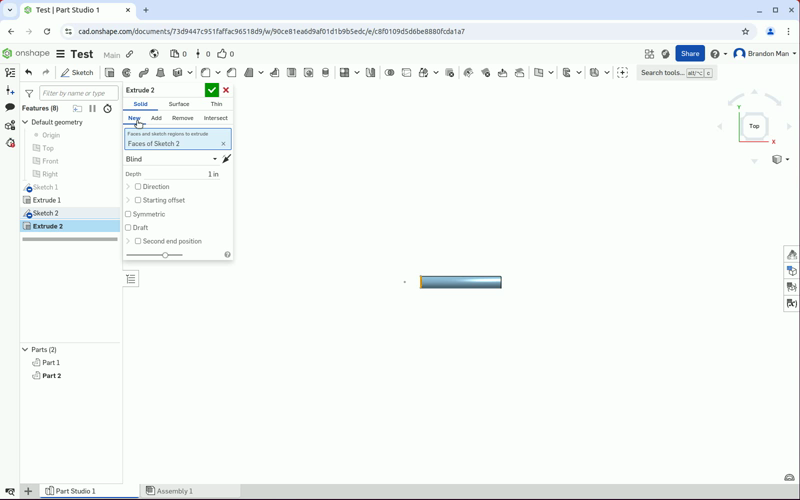
key(tab, 4)
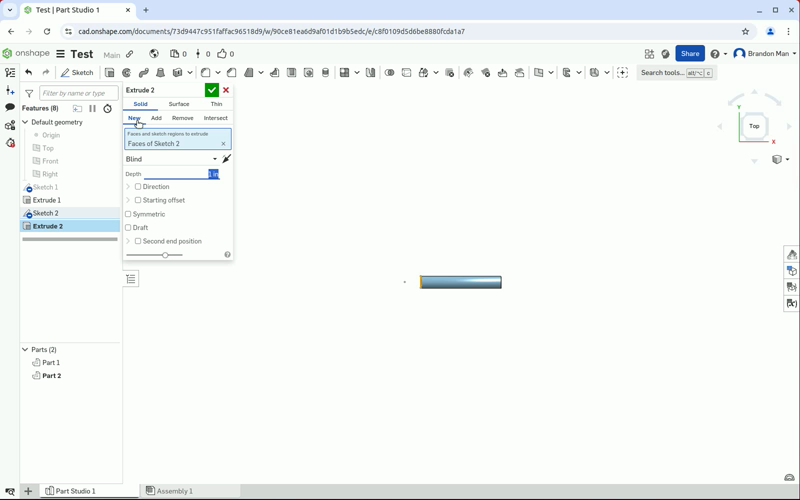
text(4.332)
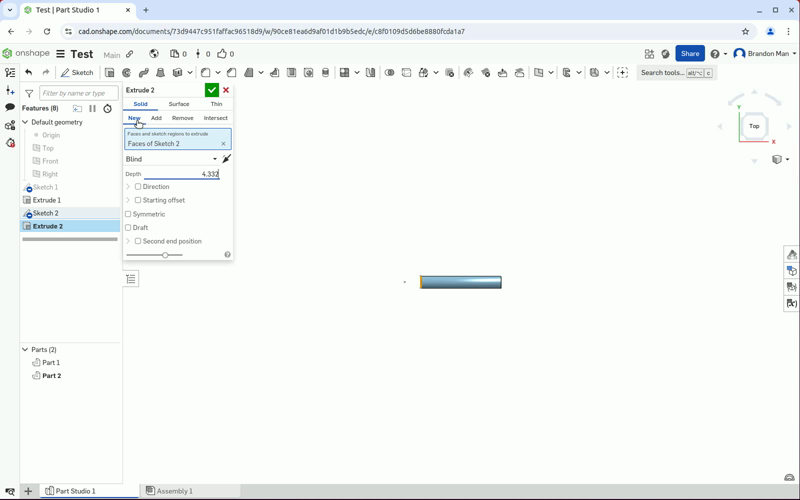
key(tab, 3)
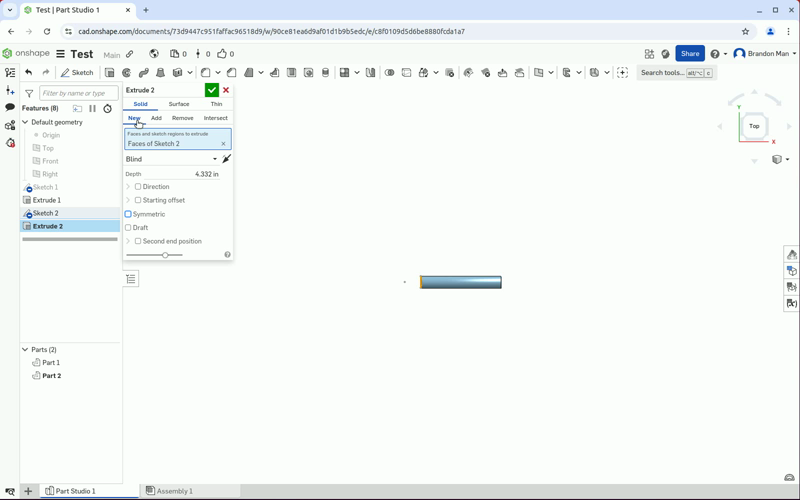
key(space)
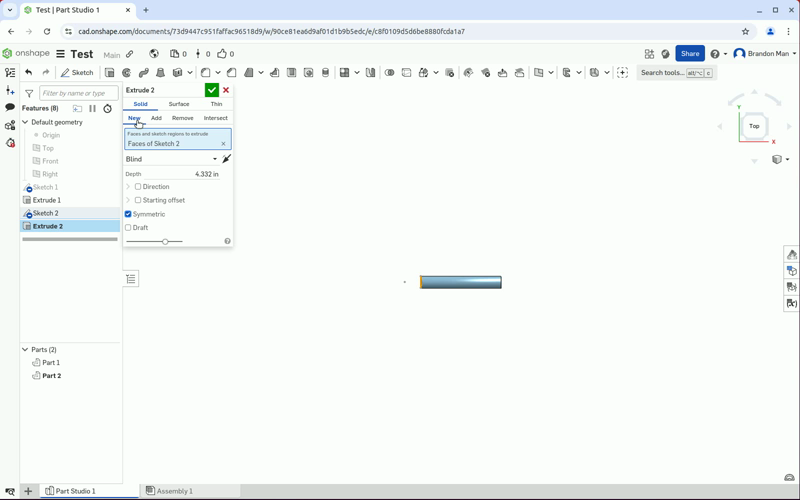
key(enter)
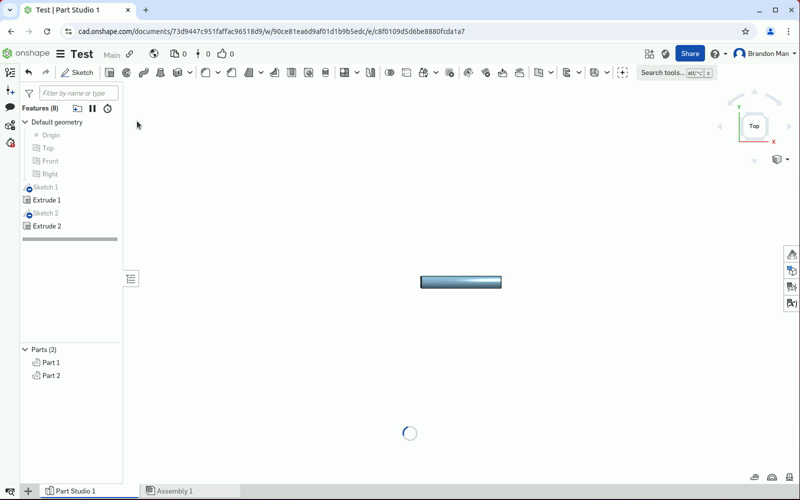
key(shift+h)
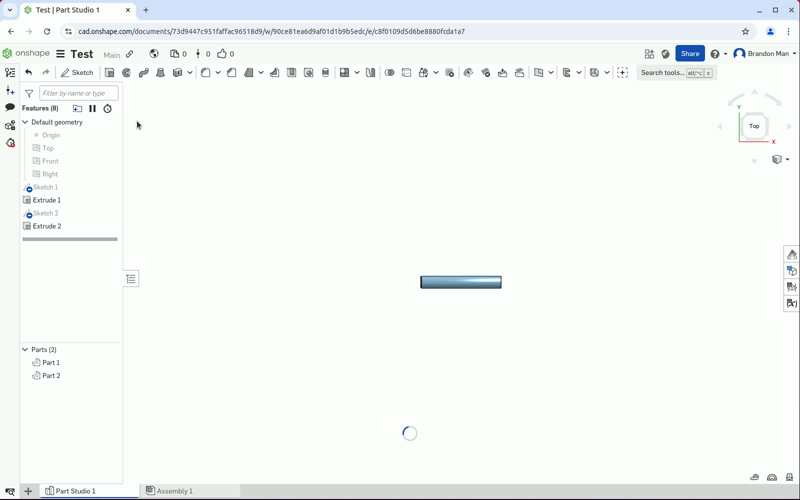
key(shift+h)
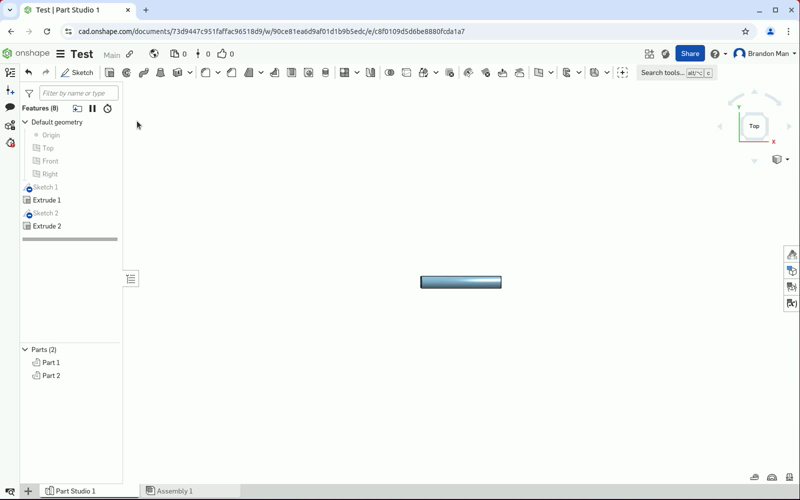
mouse_move(73, 189)
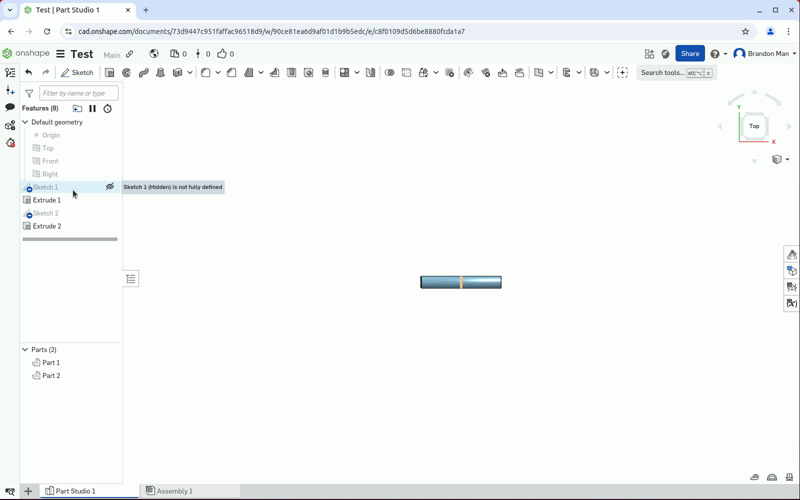
click(73, 189)
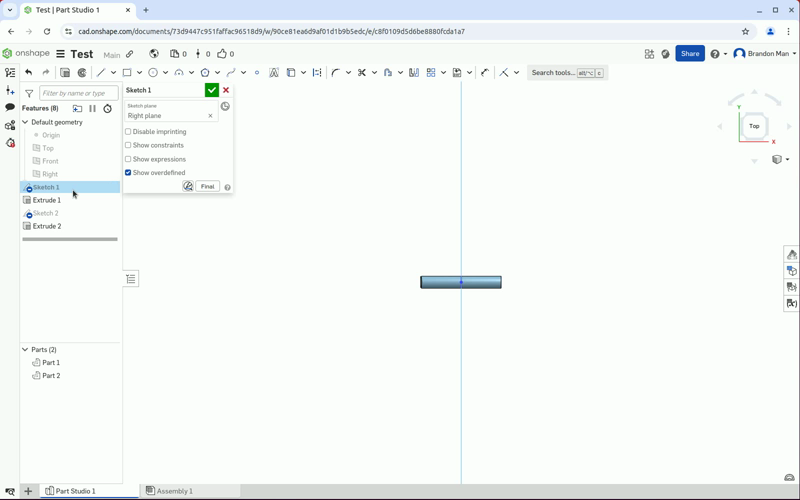
mouse_move(229, 92)
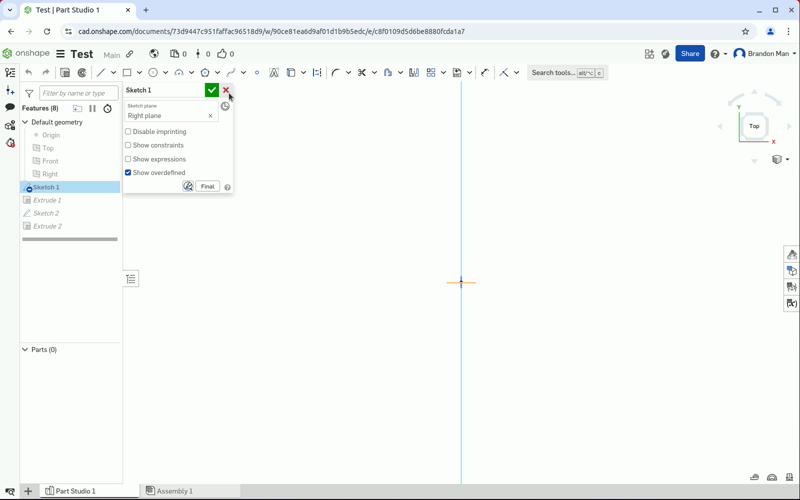
click(229, 92)
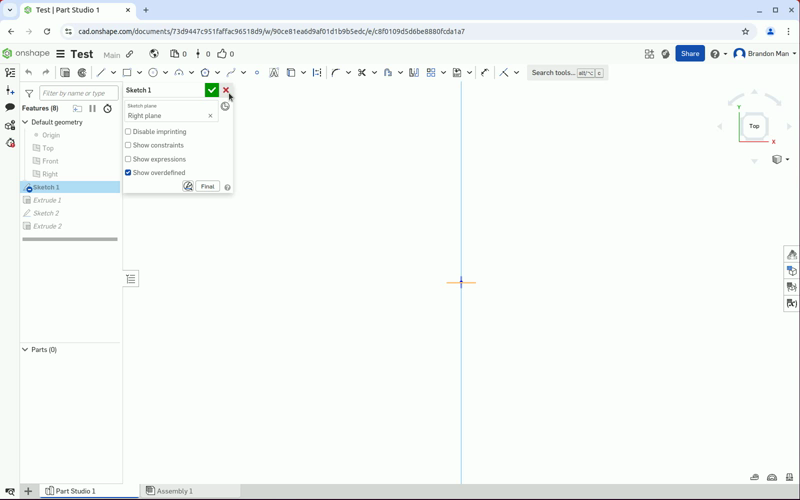
key(shift+s)
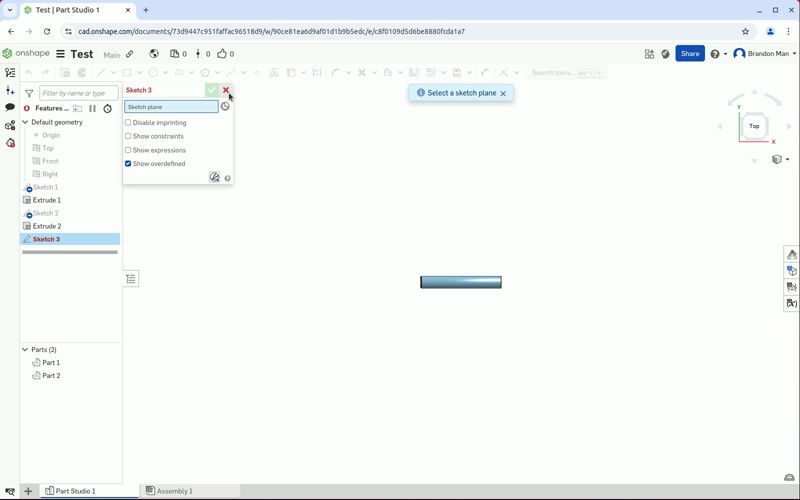
mouse_move(73, 150)
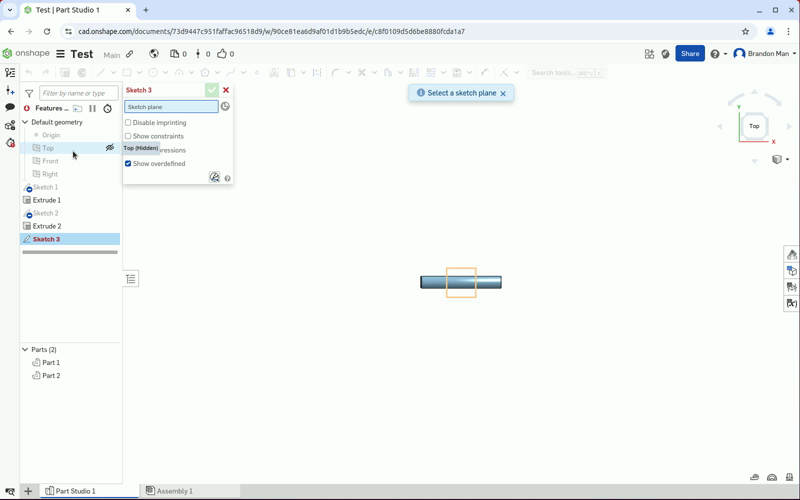
click(73, 150)
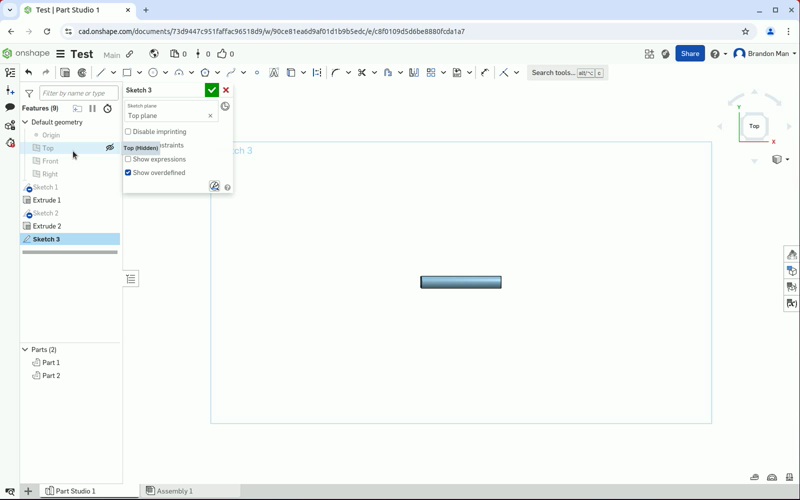
mouse_move(73, 352)
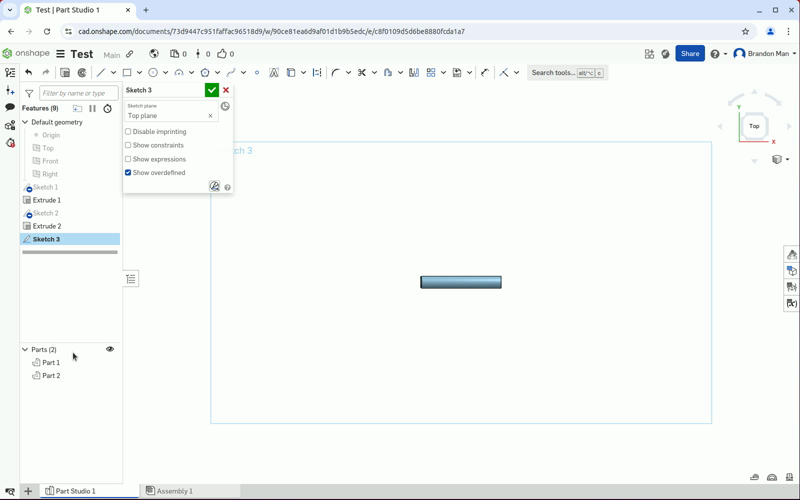
key(y)
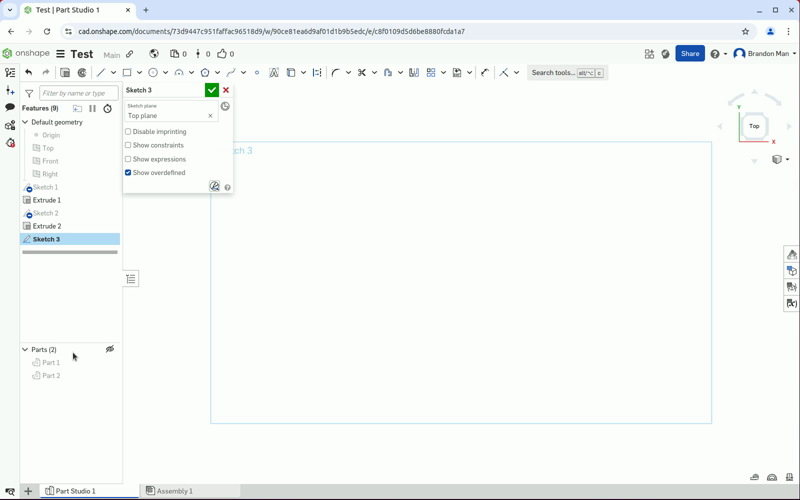
key(l)
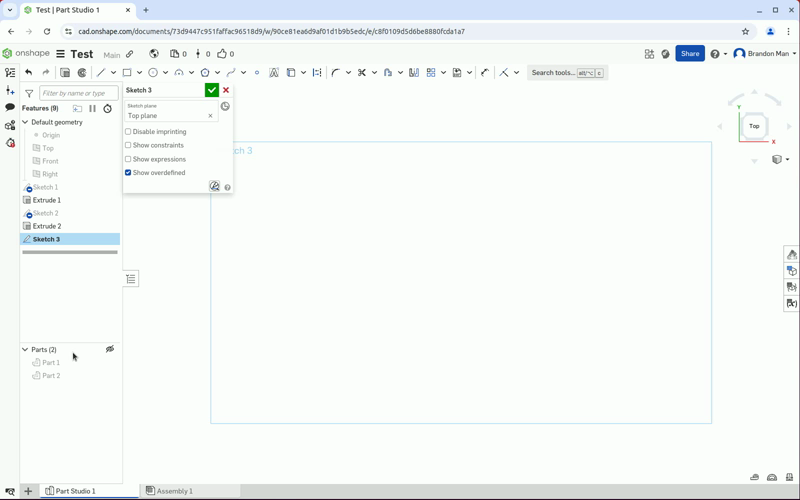
key_down(shift)
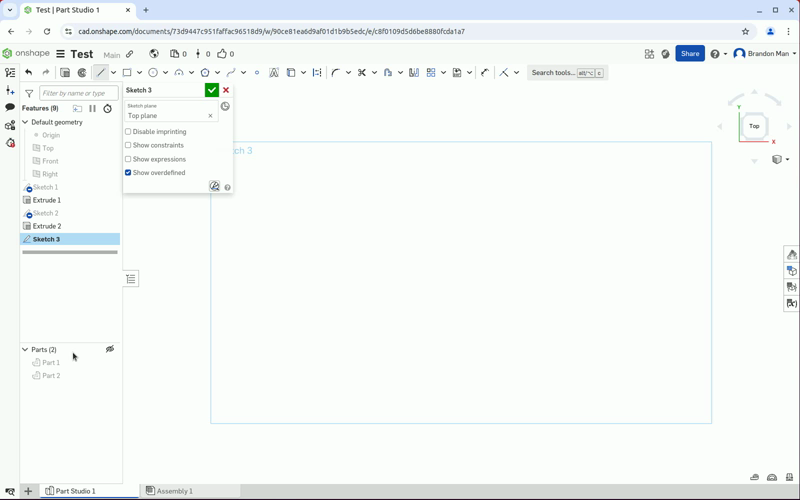
mouse_move(420, 287)
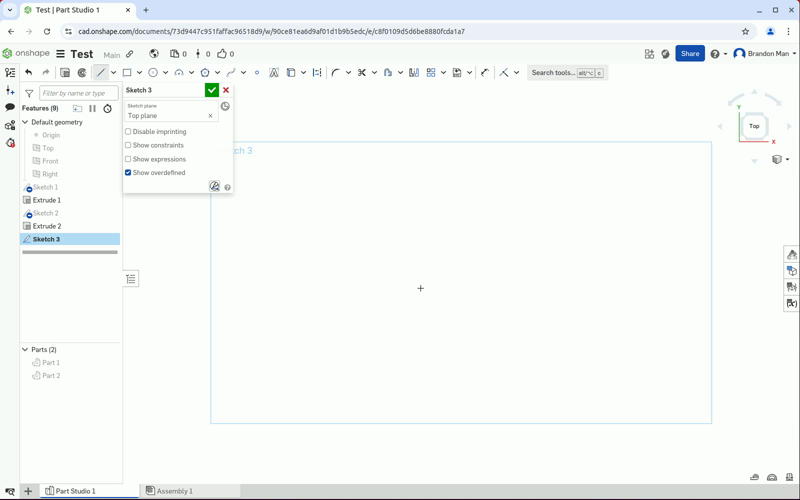
click(420, 287)
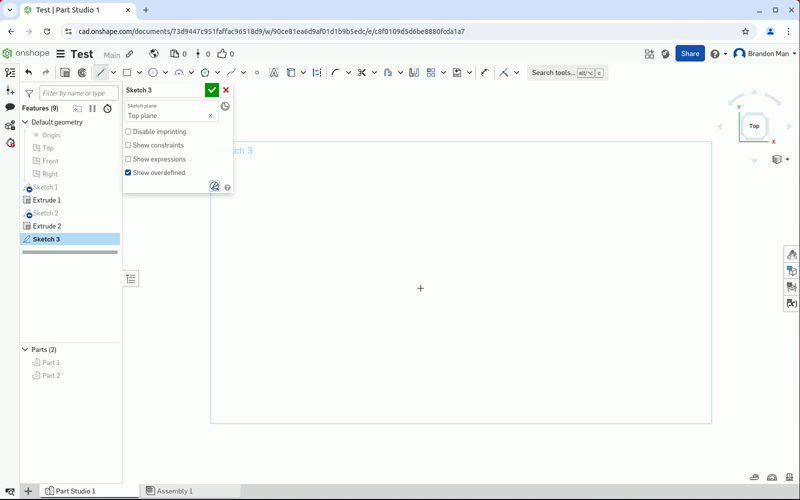
key_up(shift)
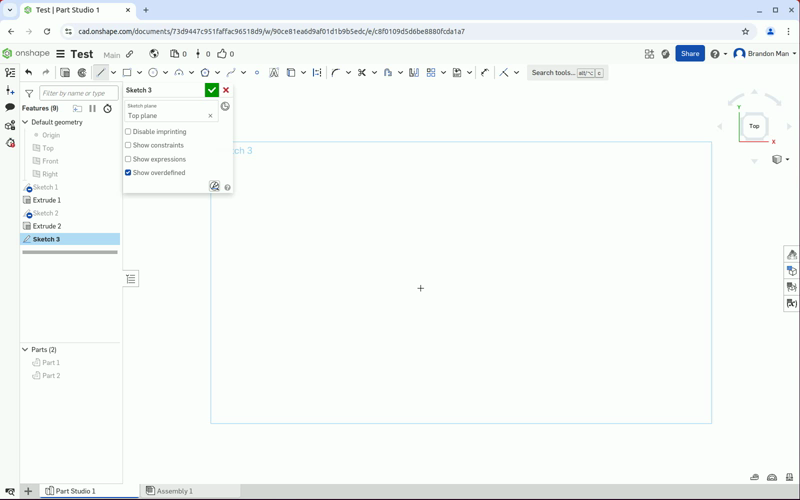
key_down(shift)
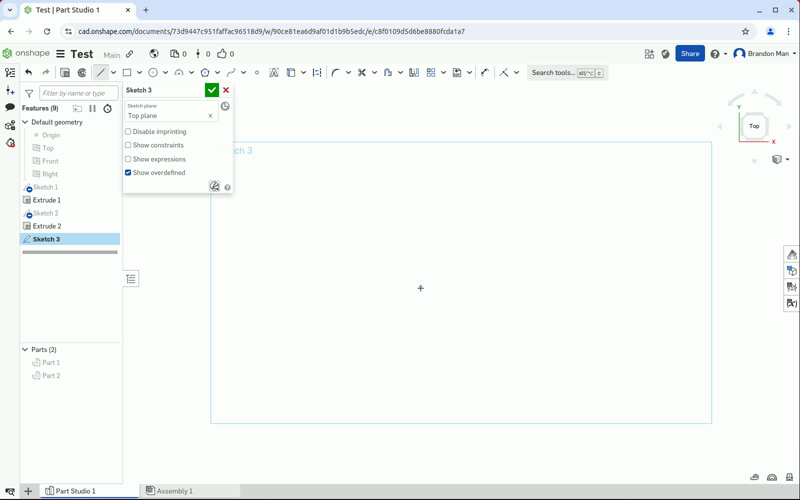
mouse_move(450, 287)
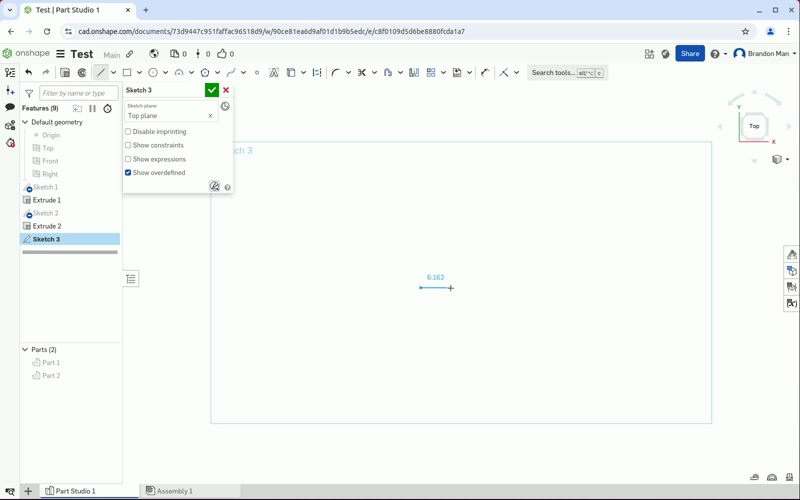
mouse_move(420, 276)
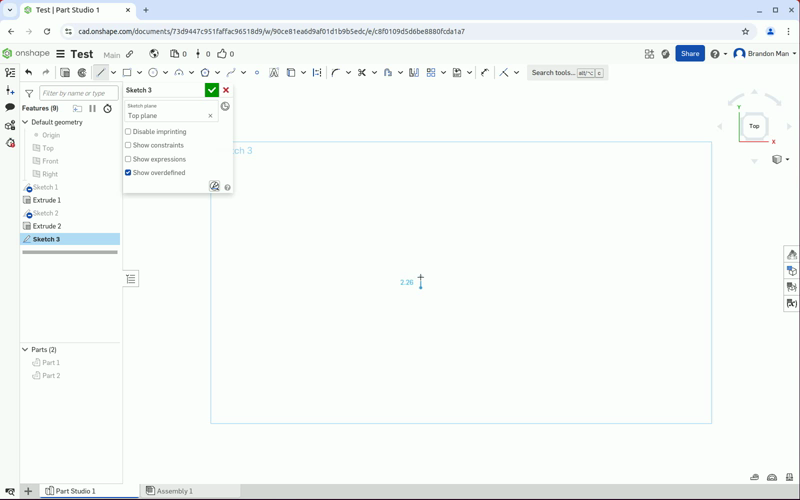
click(420, 276)
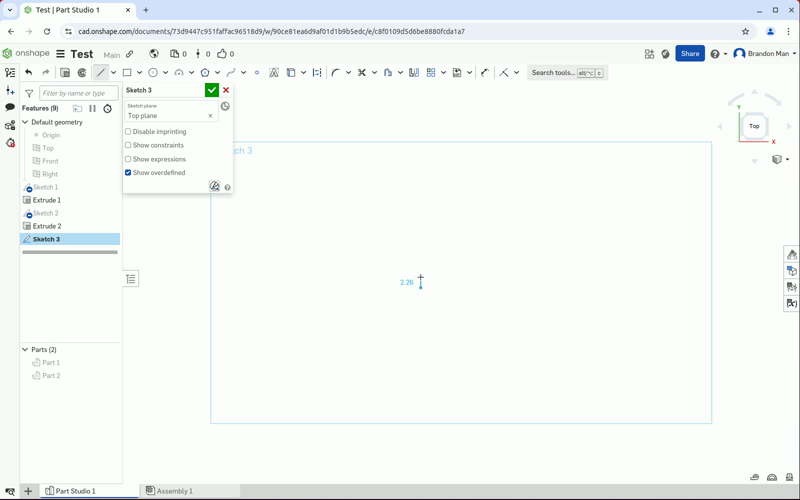
key_up(shift)
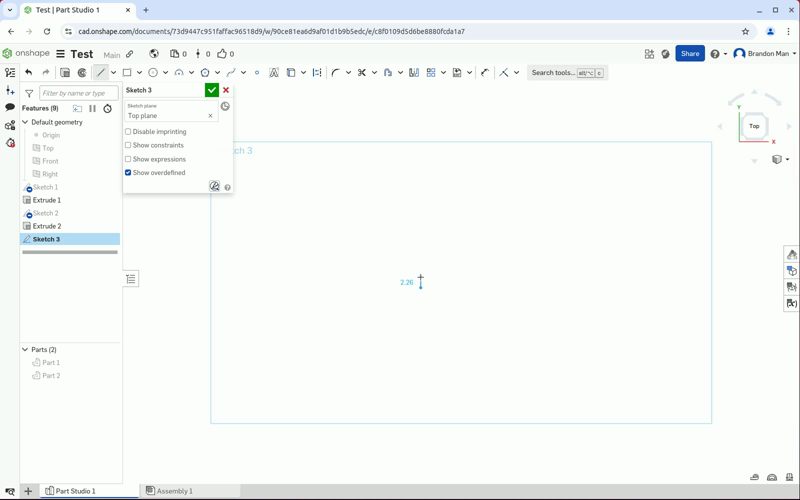
key(esc)
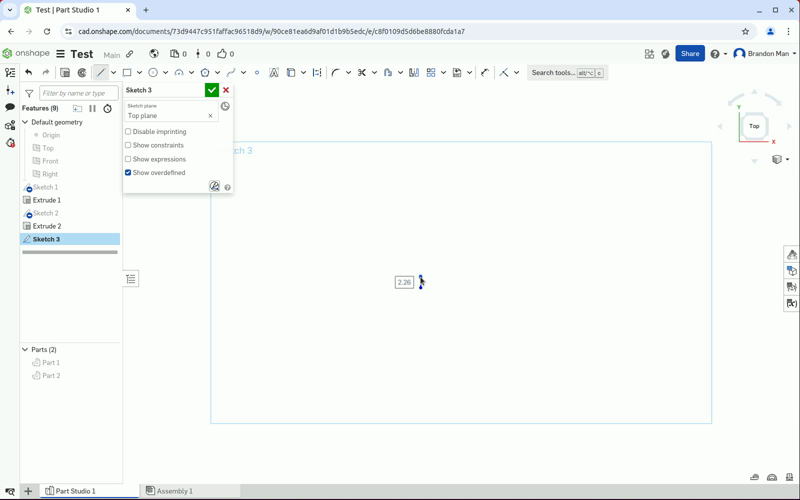
key(a)
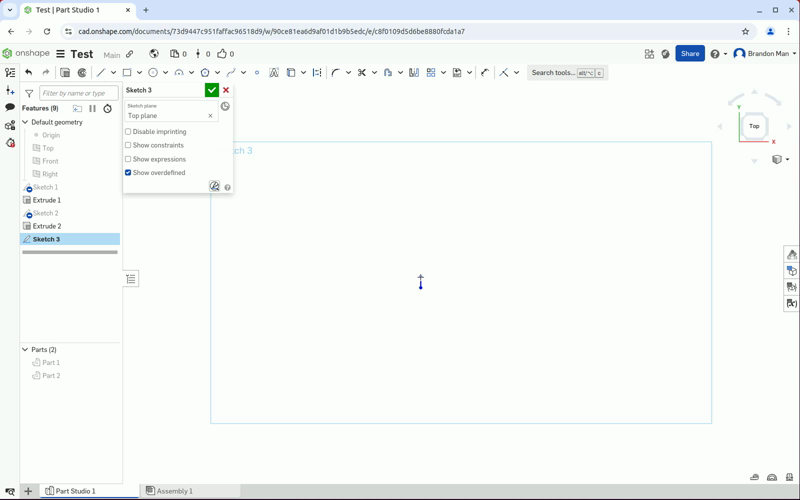
mouse_move(420, 276)
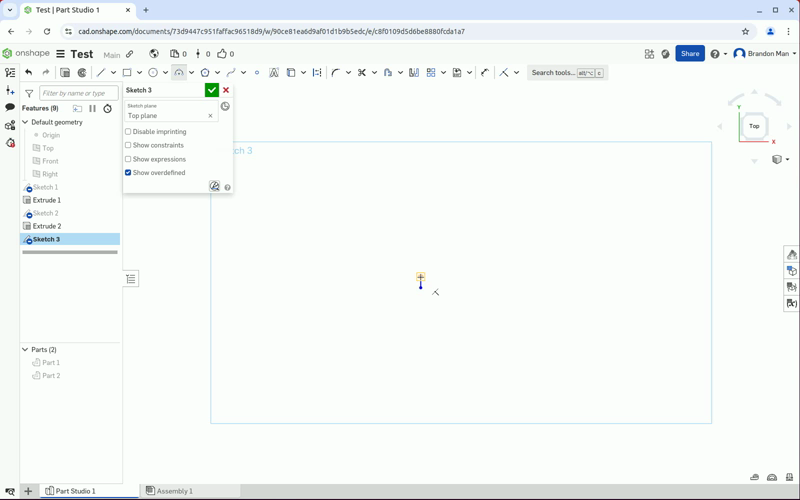
click(420, 276)
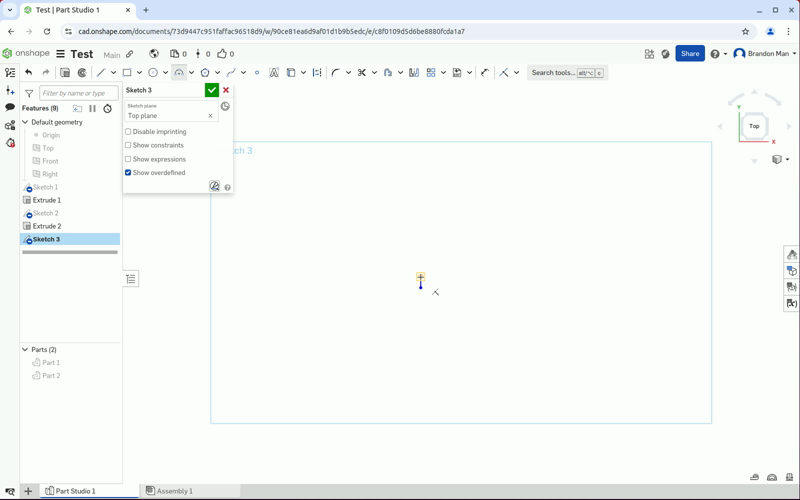
mouse_move(420, 287)
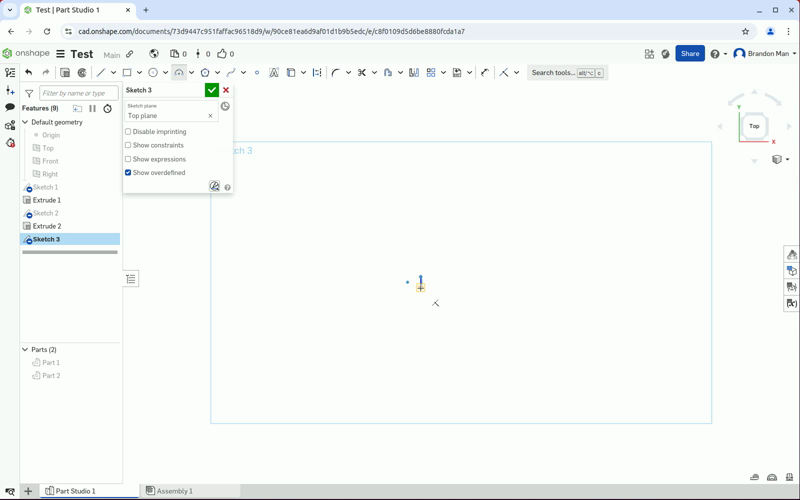
click(420, 287)
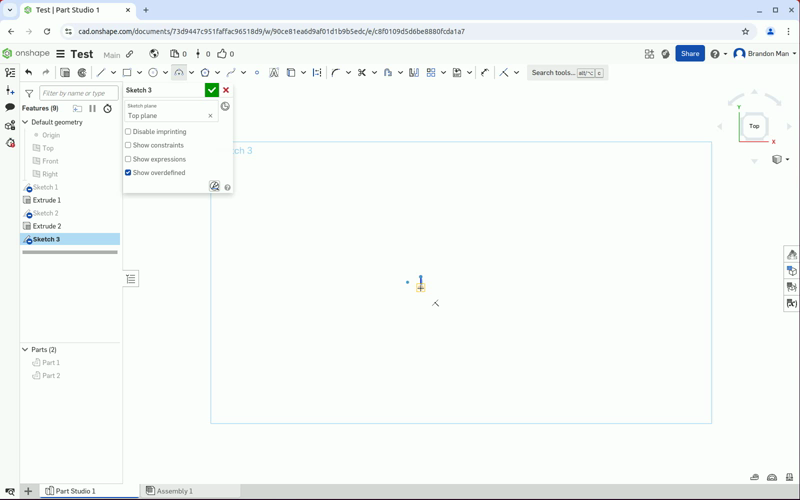
key_down(shift)
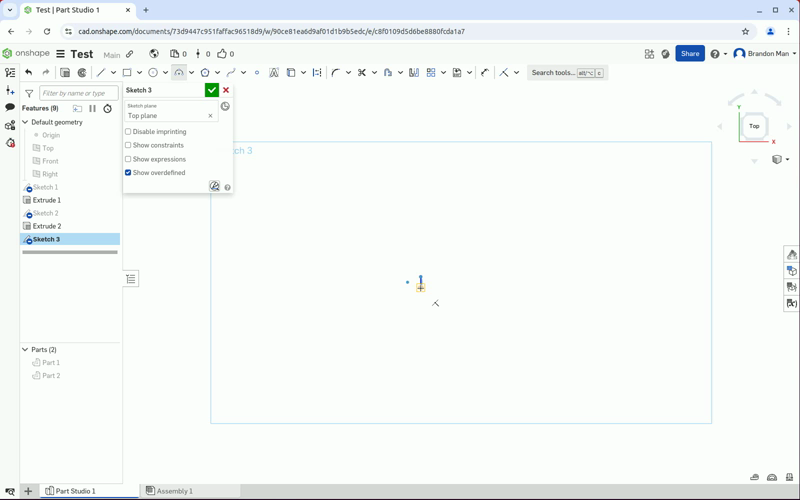
mouse_move(347, 282)
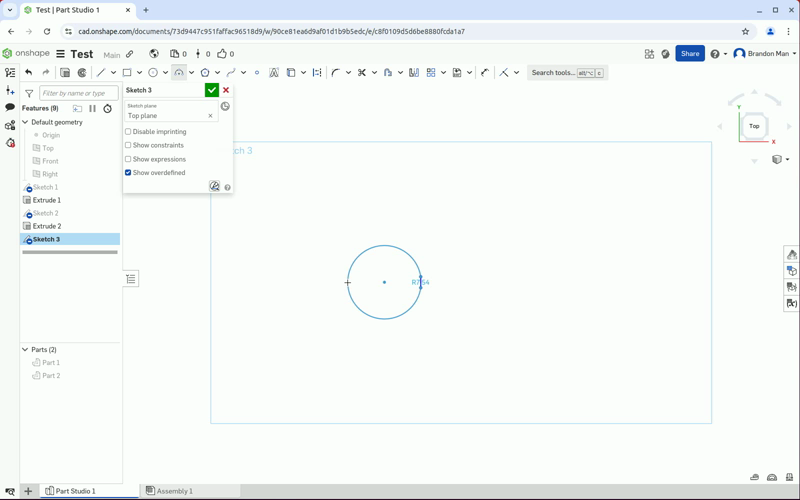
click(347, 282)
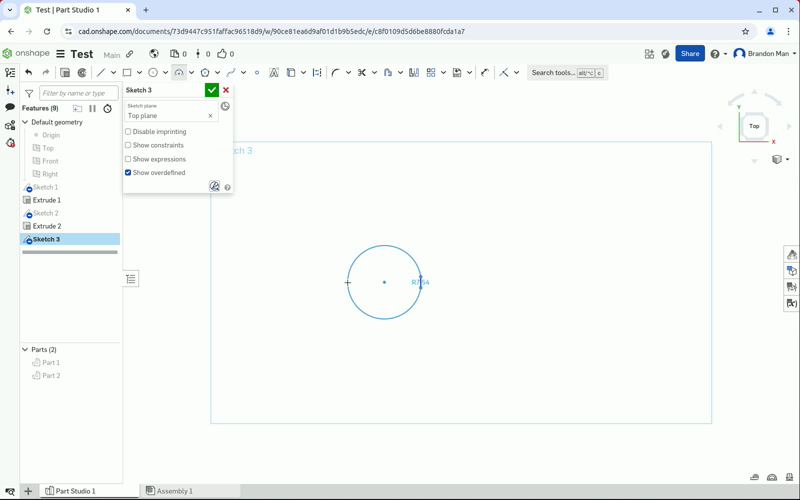
key_up(shift)
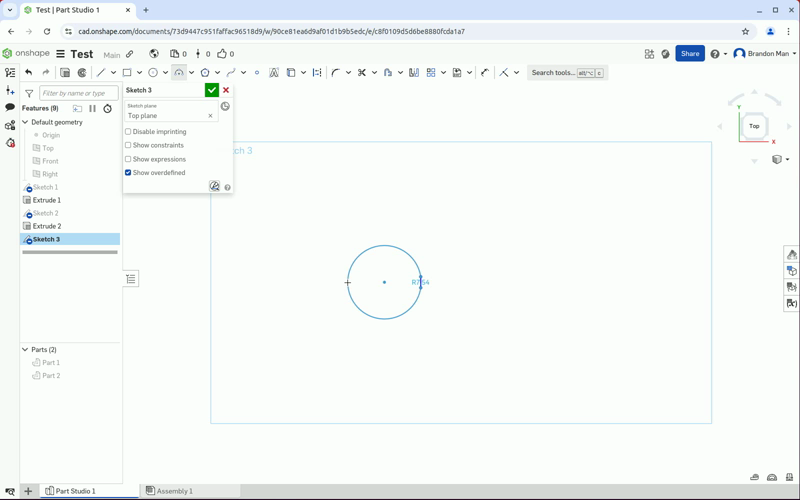
key(esc)
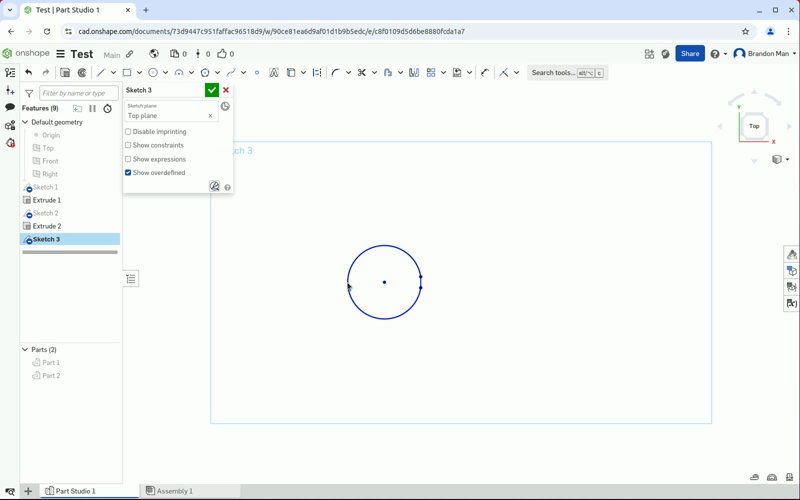
key(c)
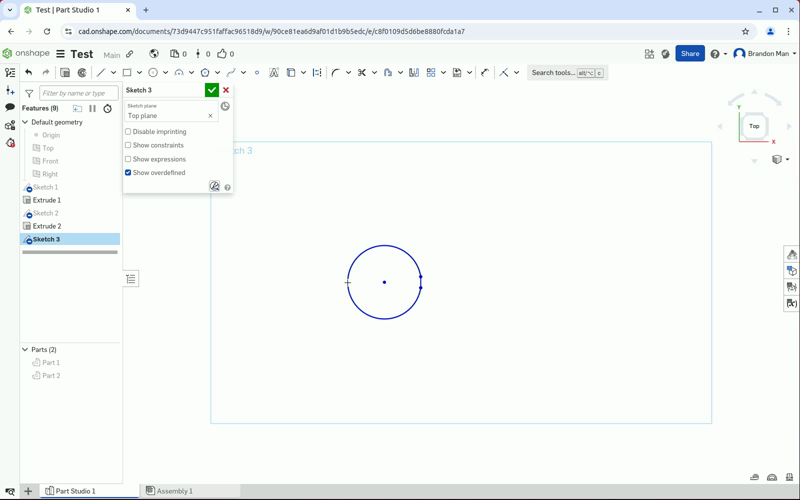
key_down(shift)
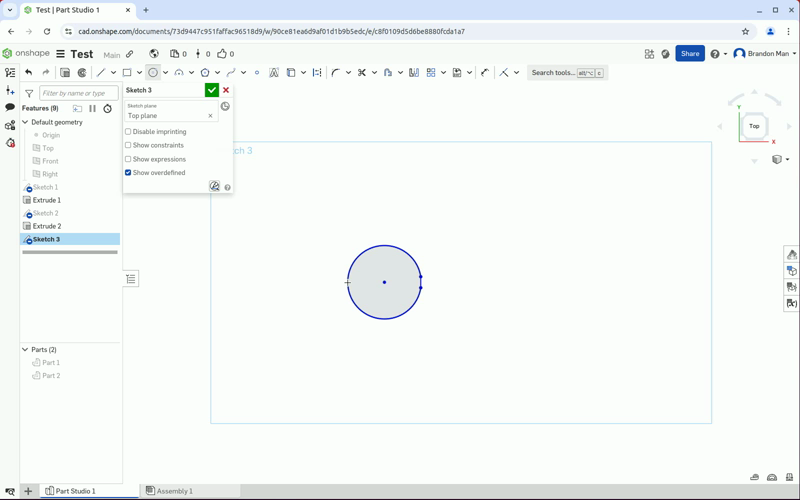
mouse_move(384, 282)
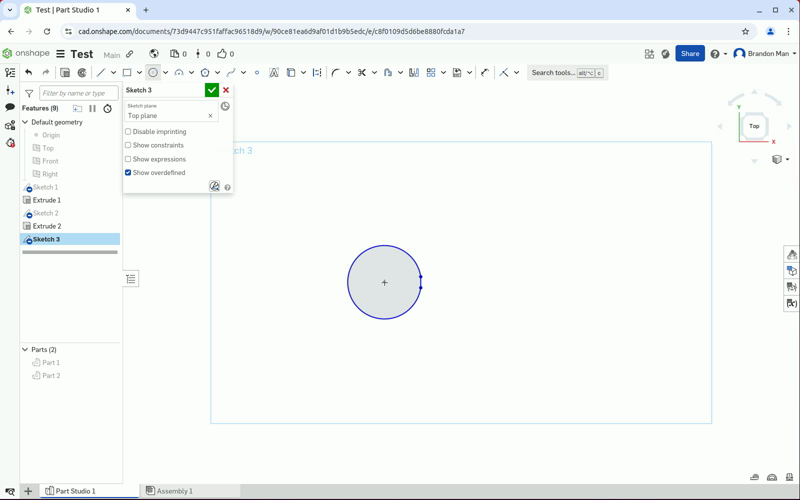
click(384, 282)
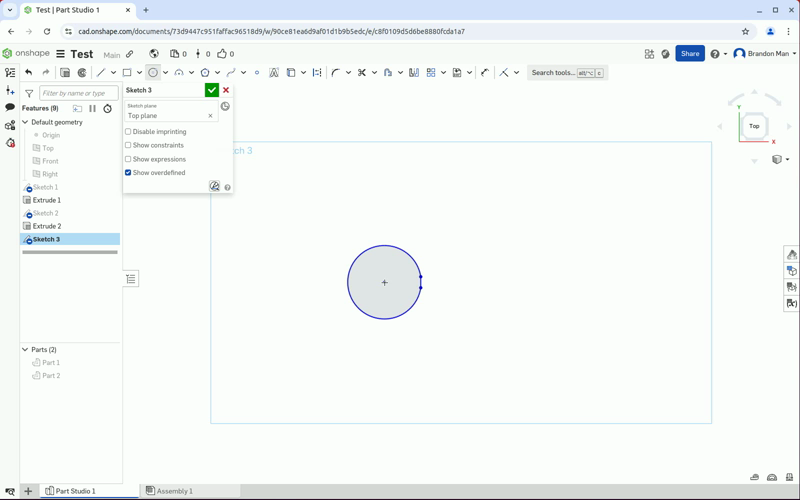
key_up(shift)
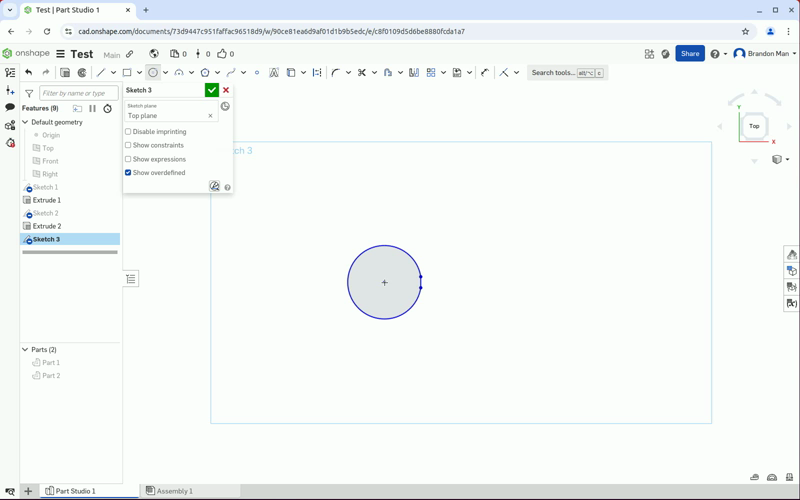
mouse_move(416, 282)
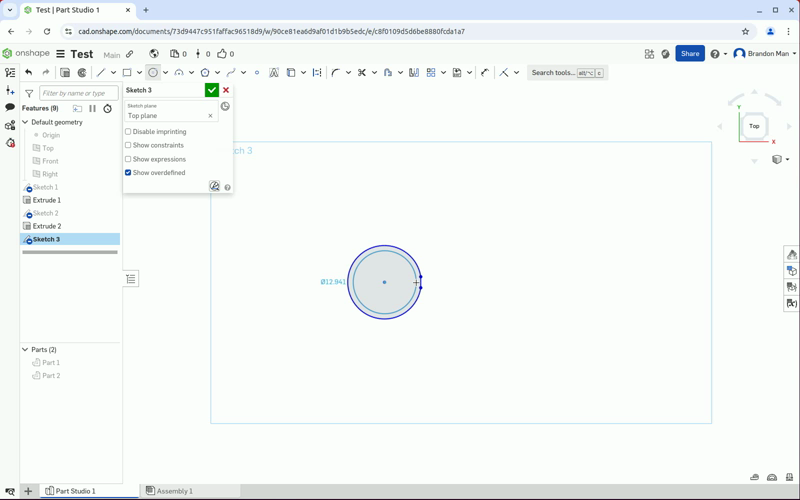
click(416, 282)
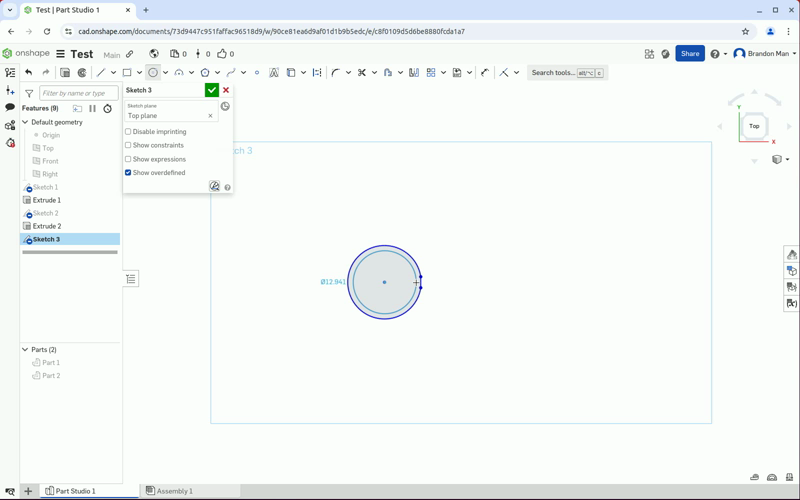
key(esc)
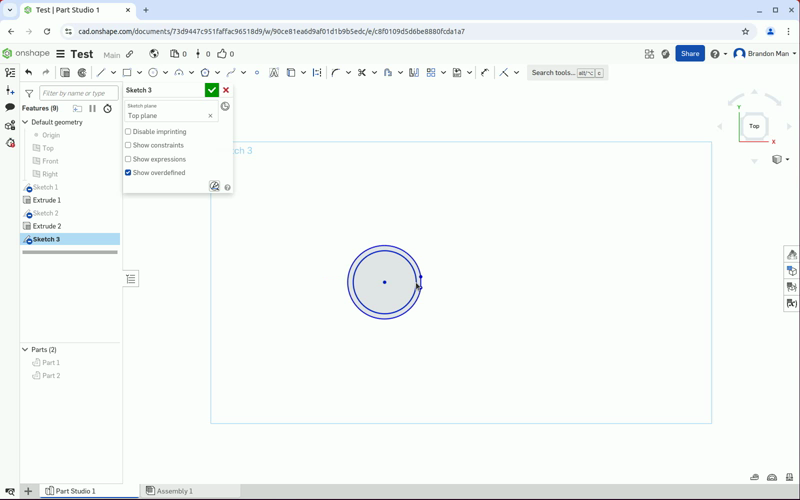
mouse_move(408, 307)
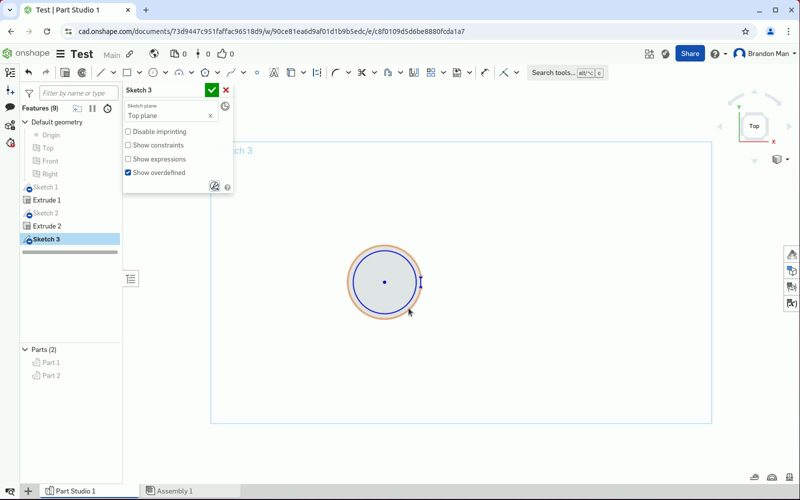
scroll(6)
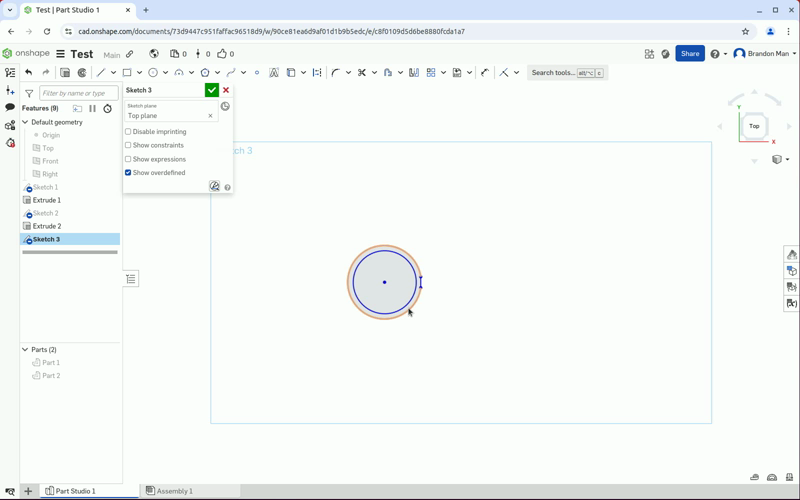
scroll(6)
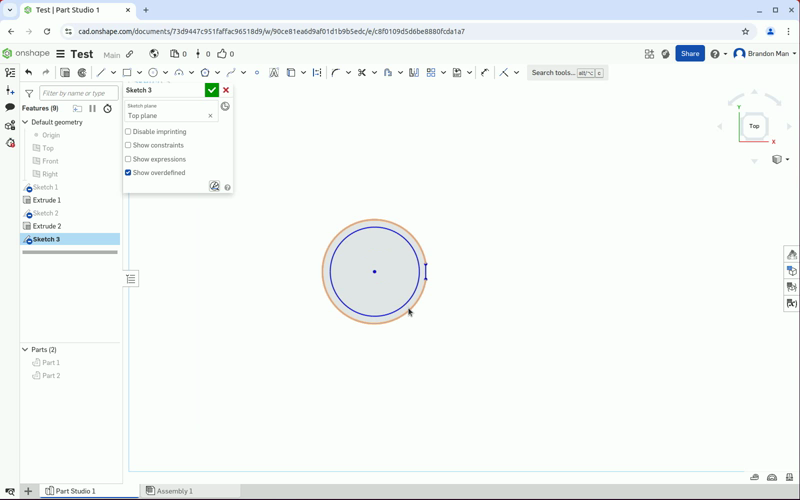
scroll(6)
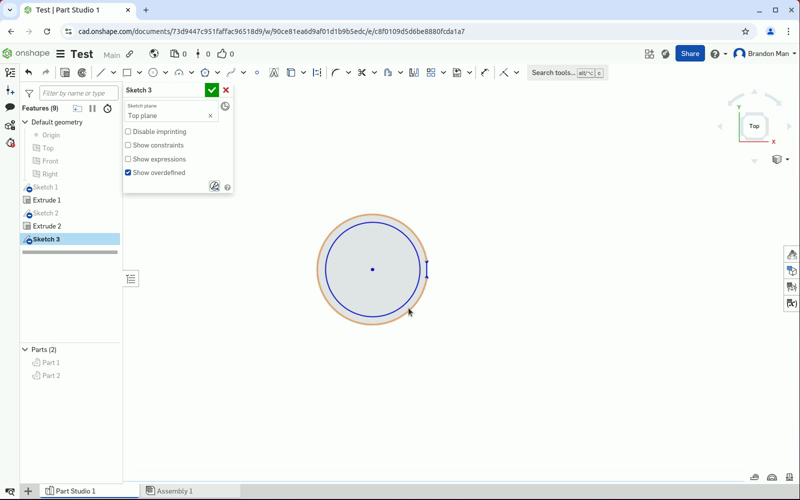
scroll(6)
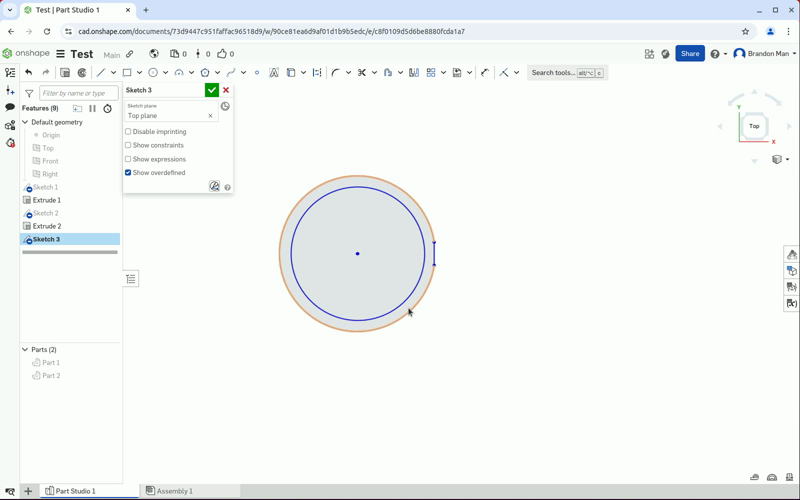
scroll(6)
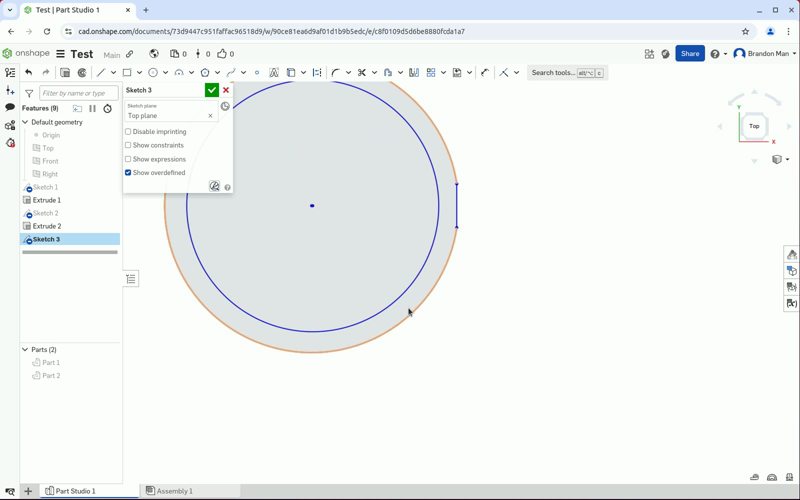
scroll(6)
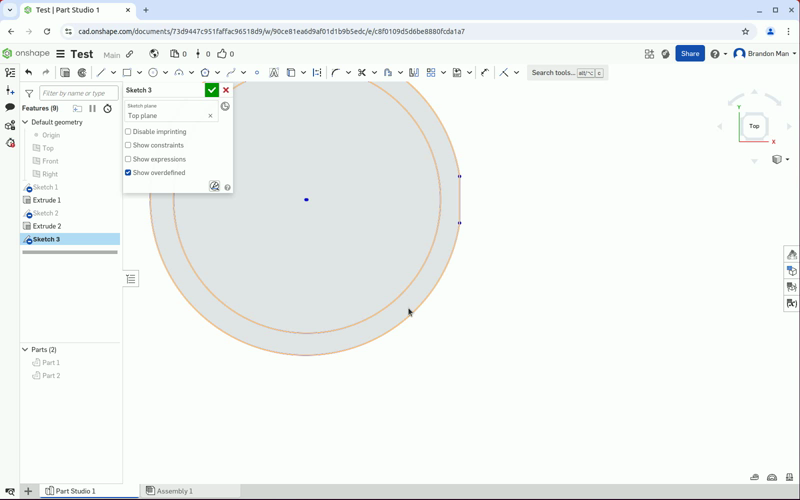
scroll(6)
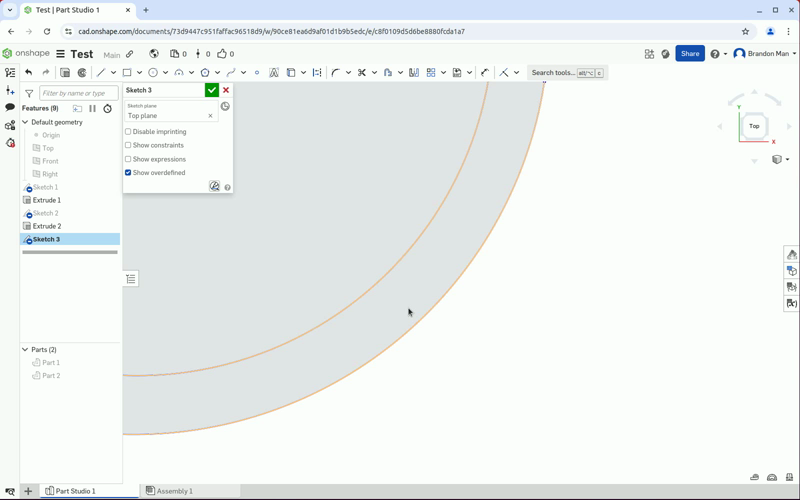
click(408, 307)
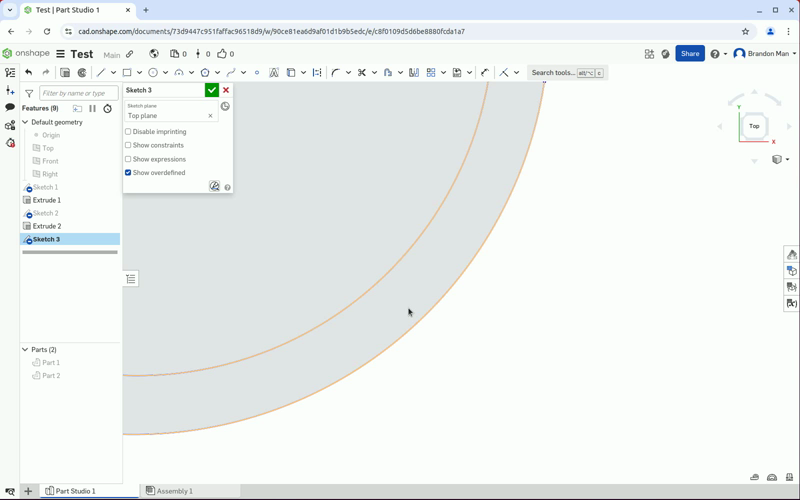
scroll(-6)
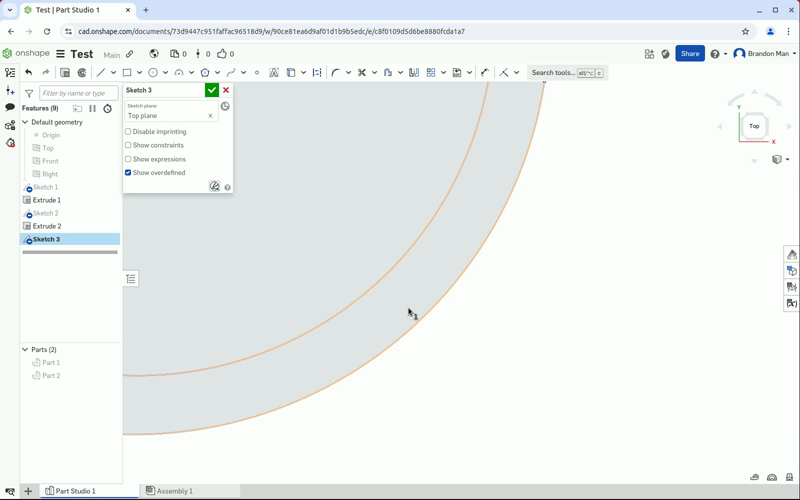
scroll(-6)
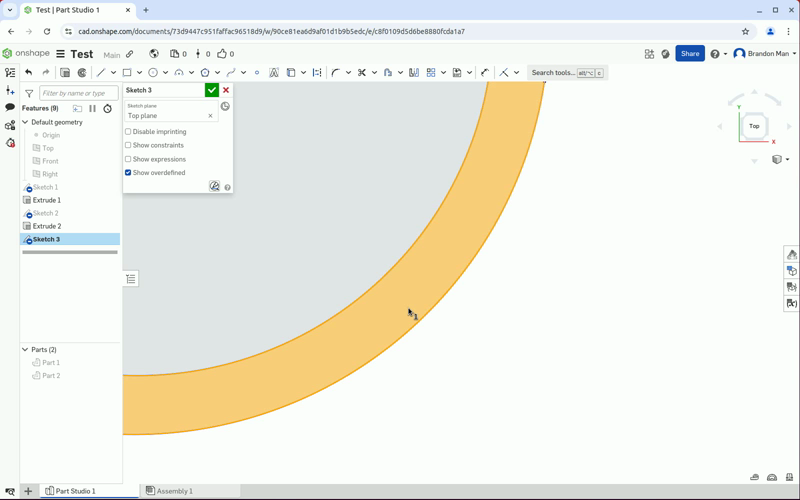
scroll(-6)
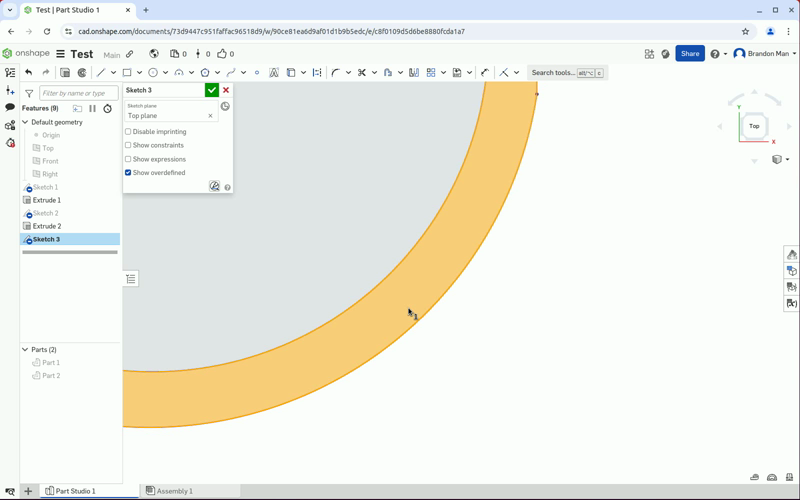
scroll(-6)
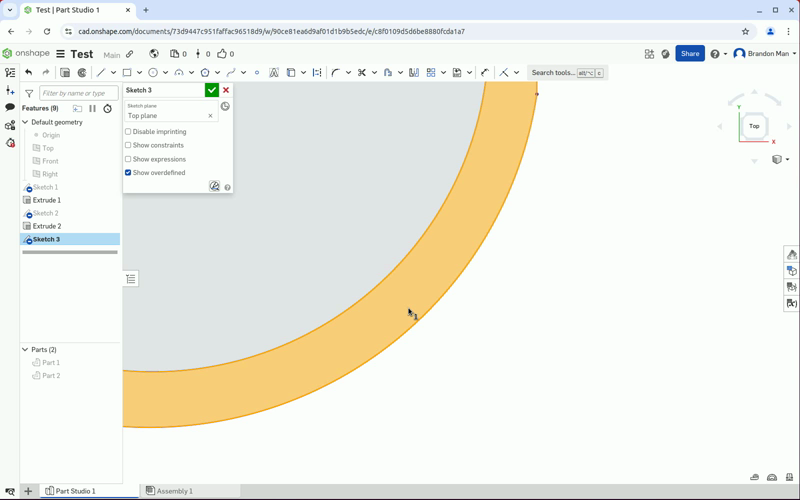
scroll(-6)
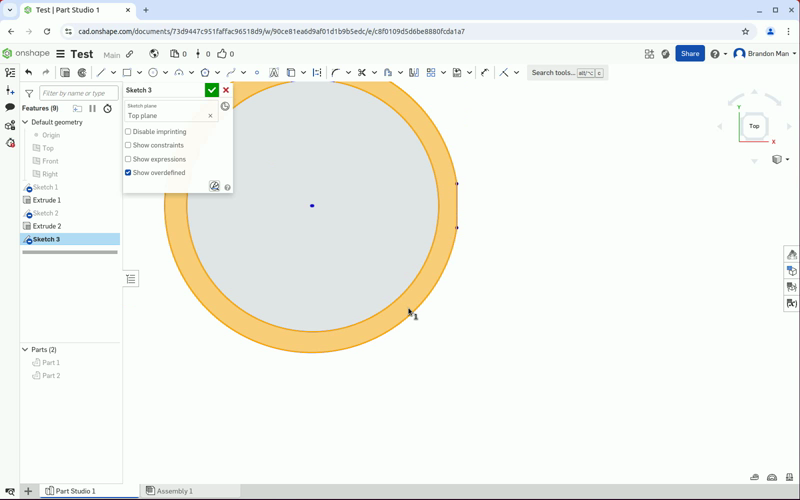
scroll(-6)
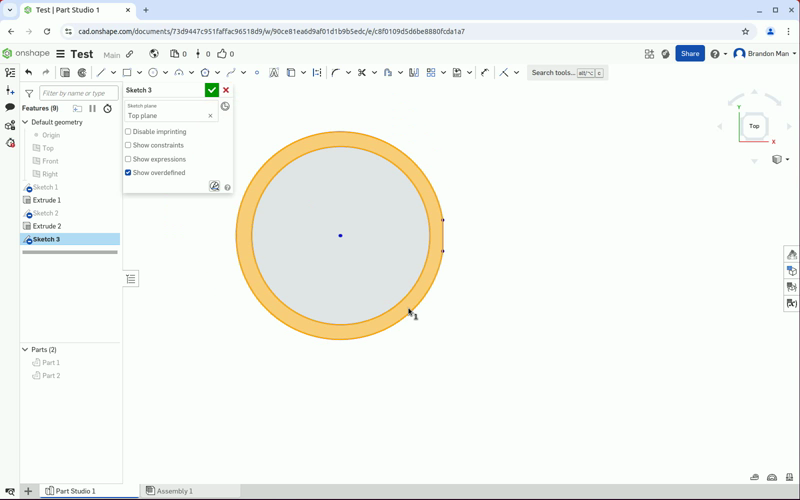
scroll(-6)
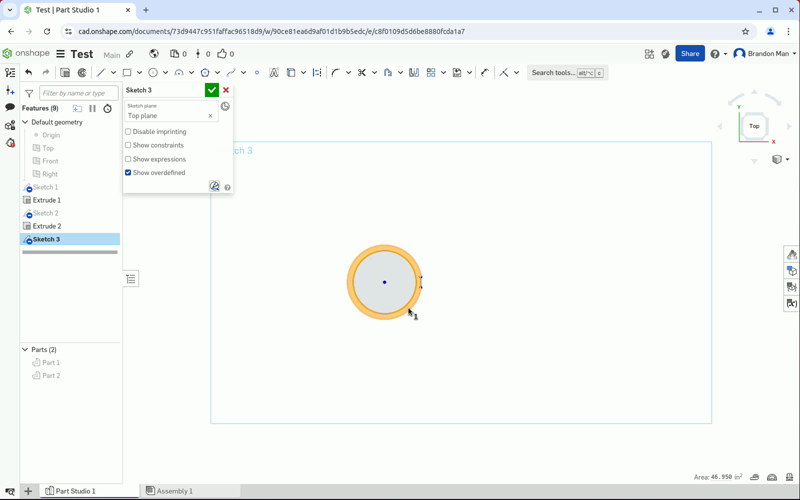
mouse_move(73, 352)
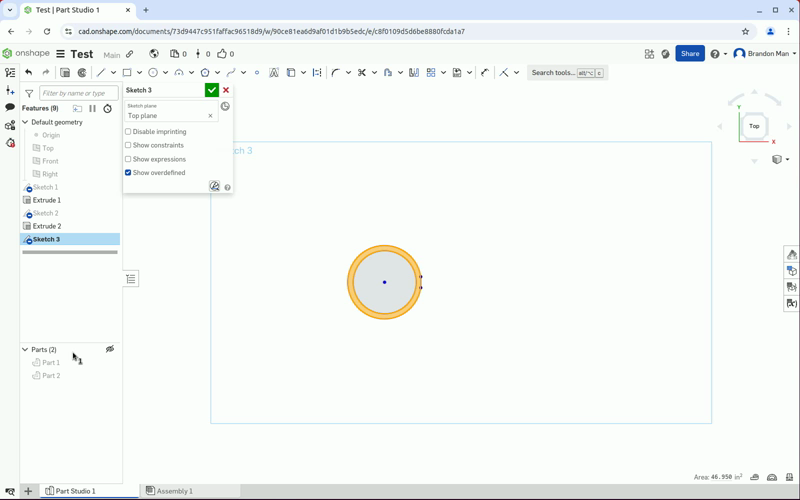
key(shift+y)
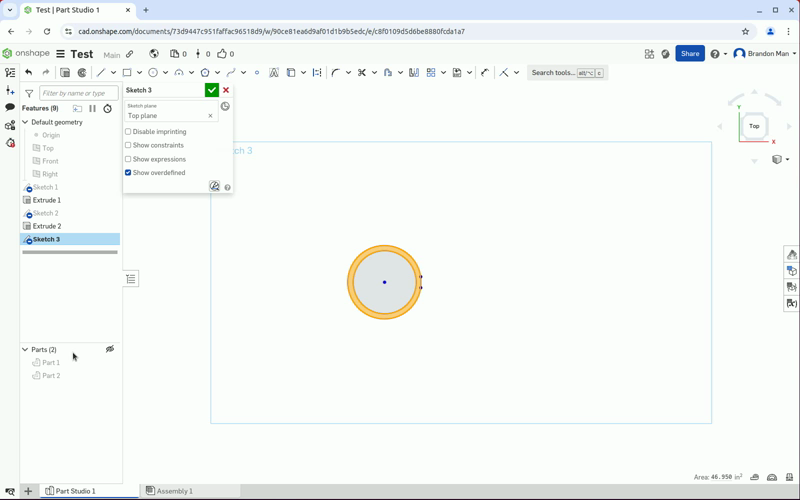
key(shift+e)
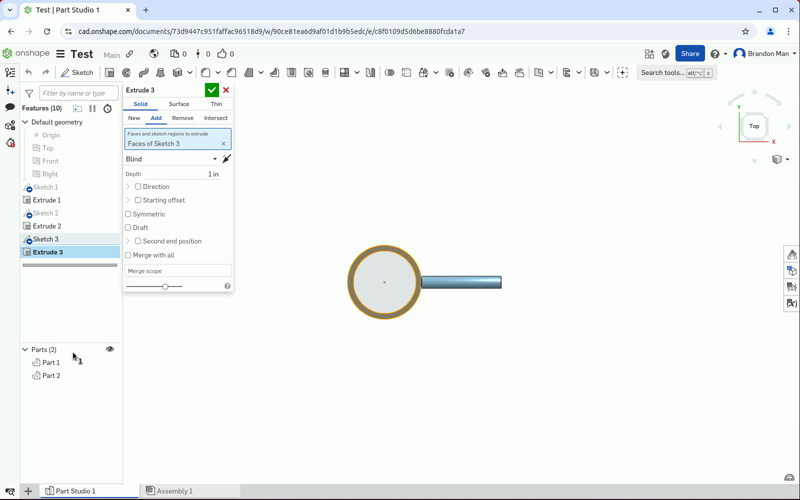
mouse_move(143, 106)
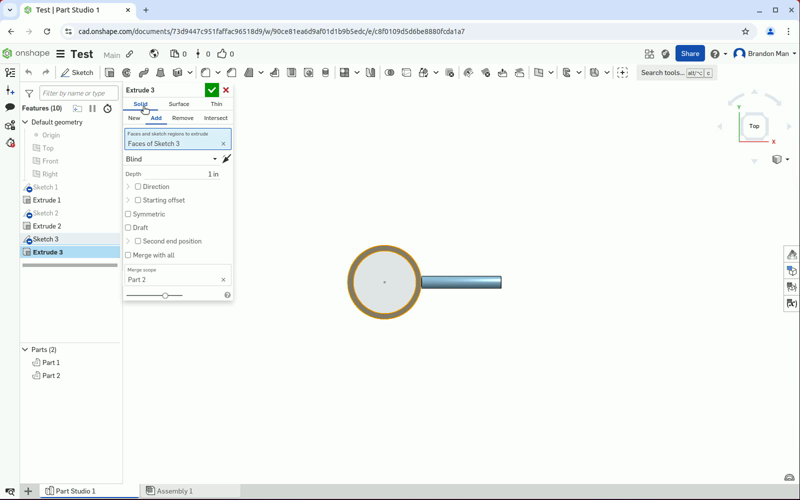
click(143, 106)
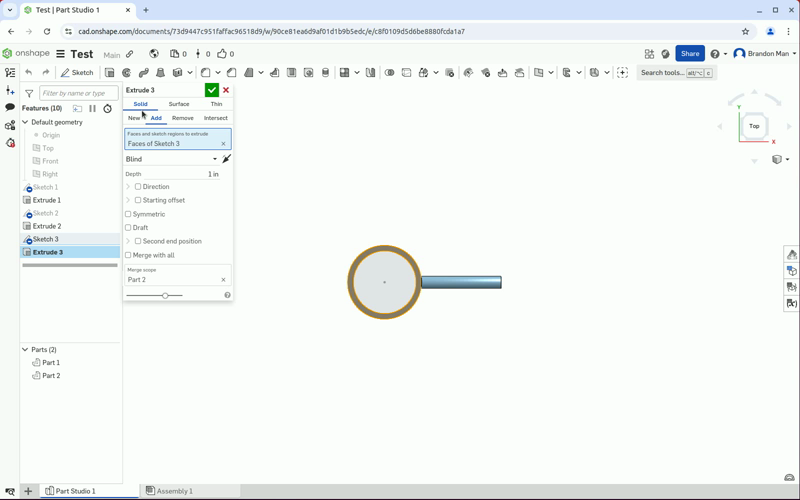
mouse_move(137, 120)
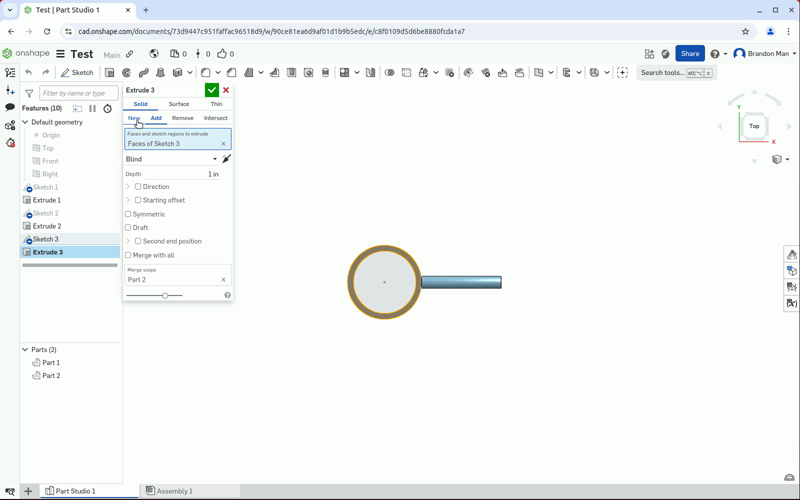
click(137, 120)
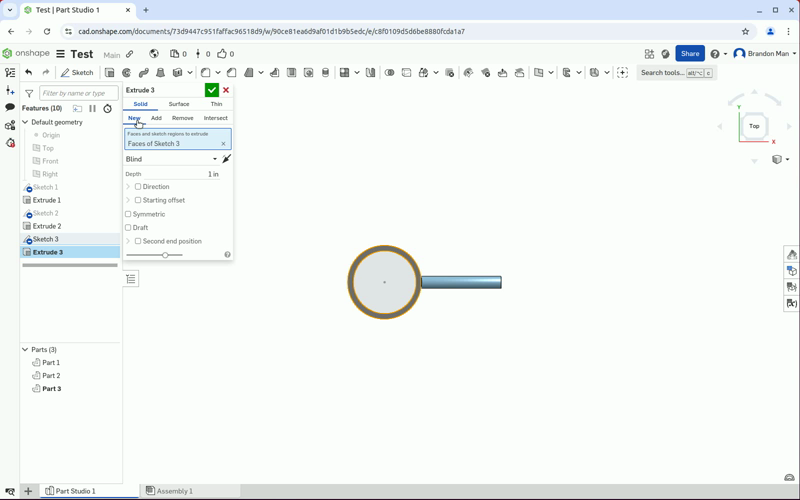
key(tab, 4)
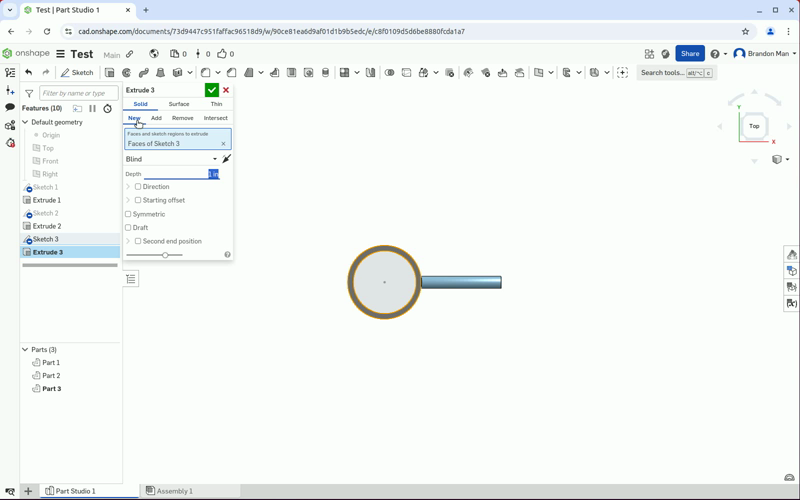
text(4.332)
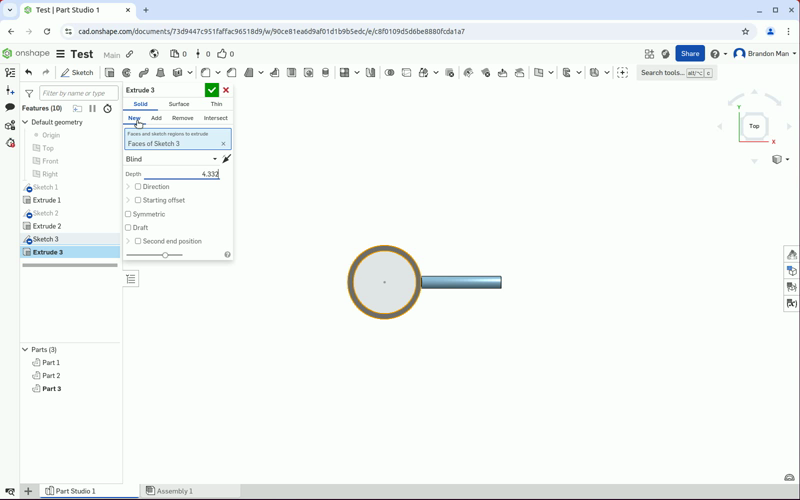
key(tab, 3)
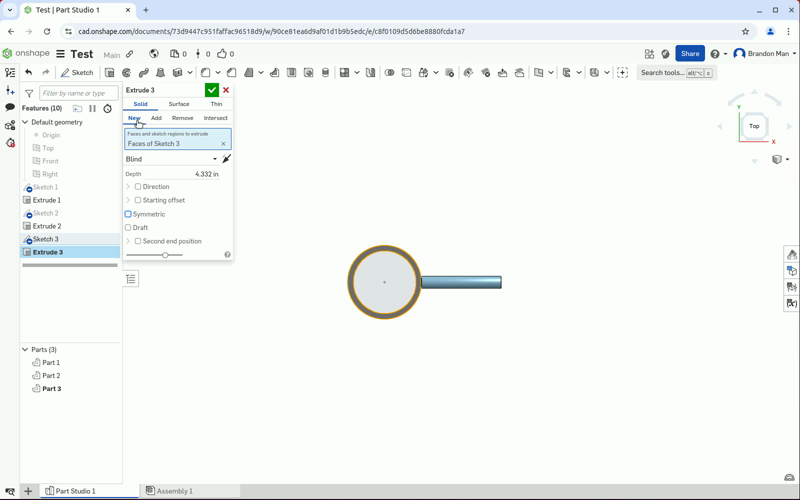
key(space)
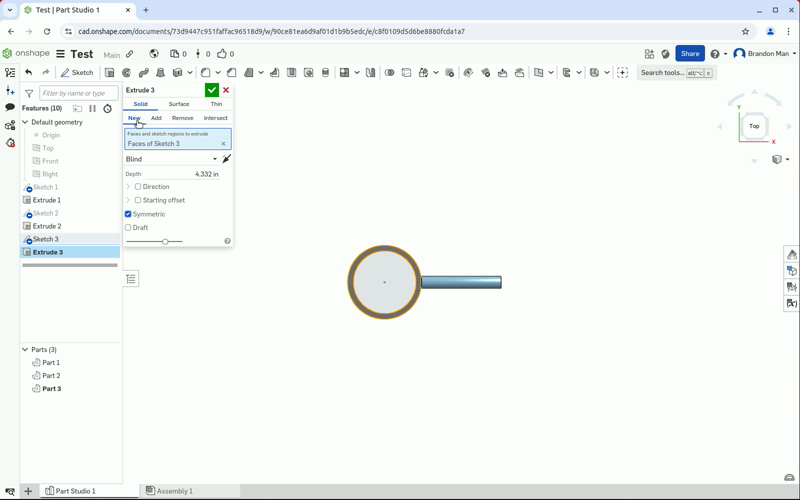
key(enter)
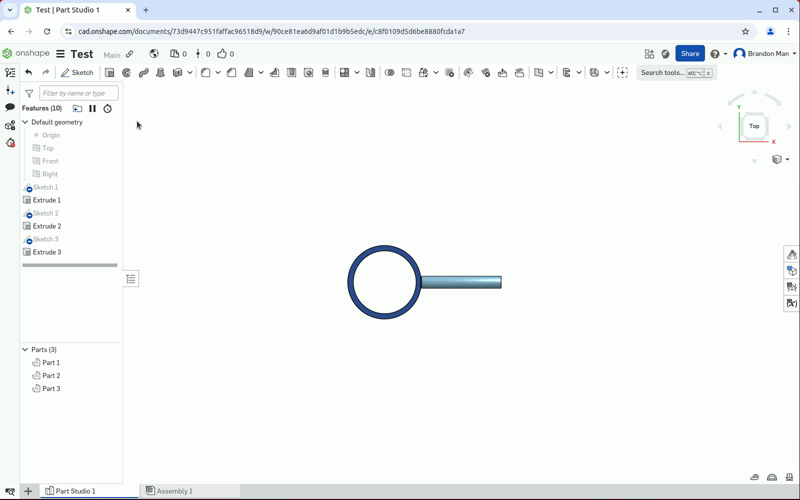
key(shift+h)
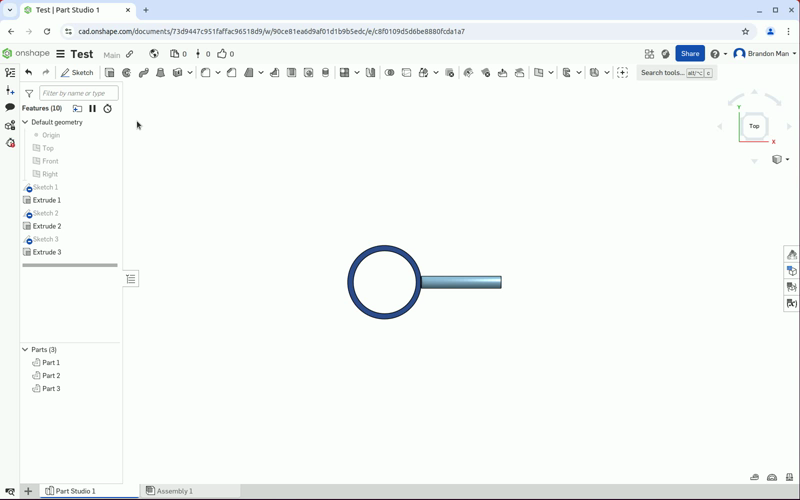
key(shift+h)
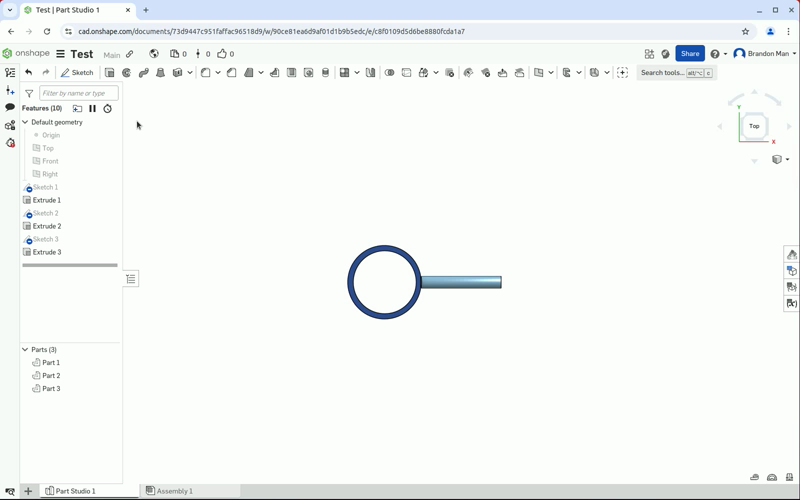
mouse_move(73, 189)
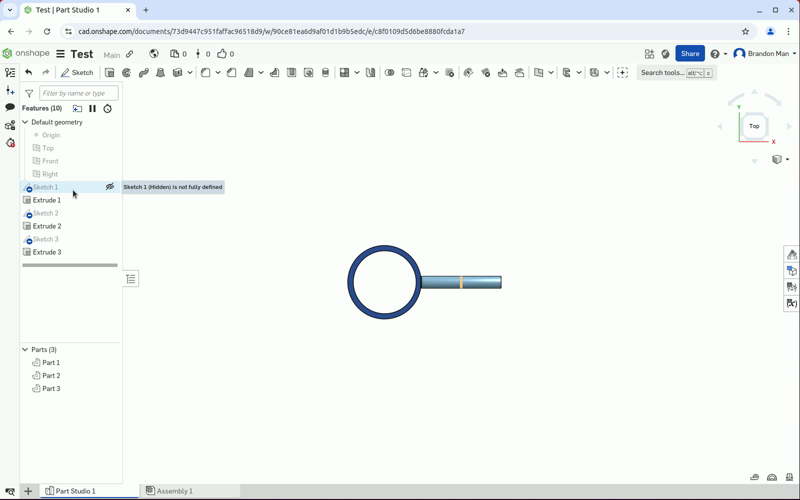
click(73, 189)
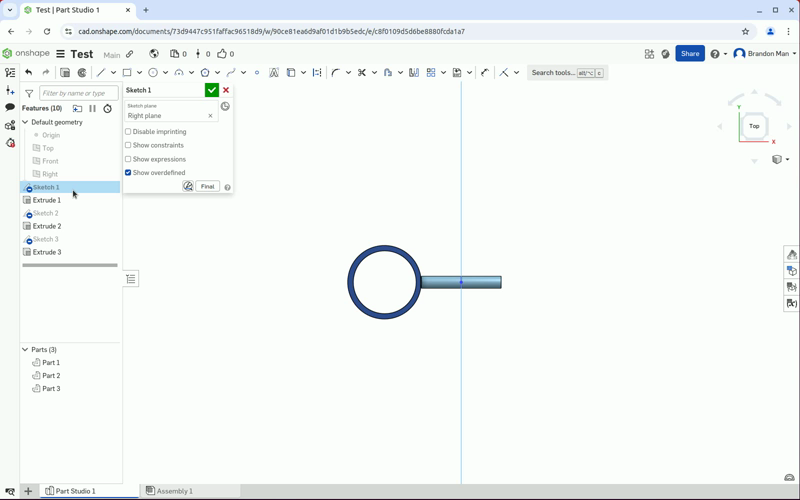
mouse_move(229, 92)
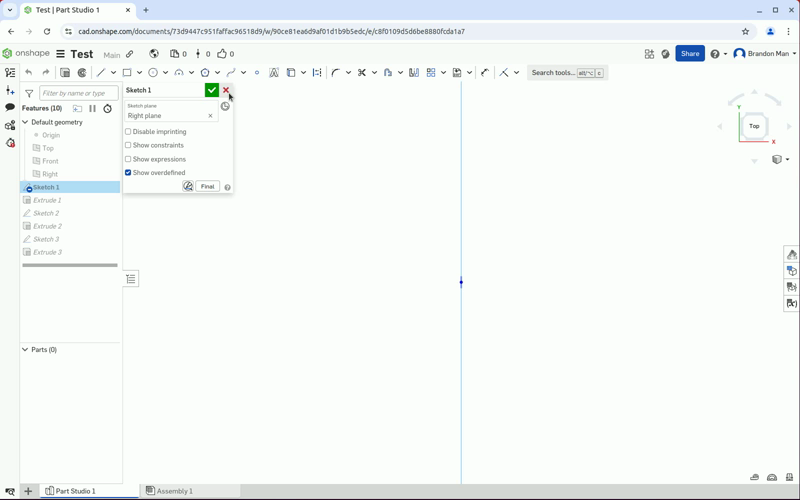
click(229, 92)
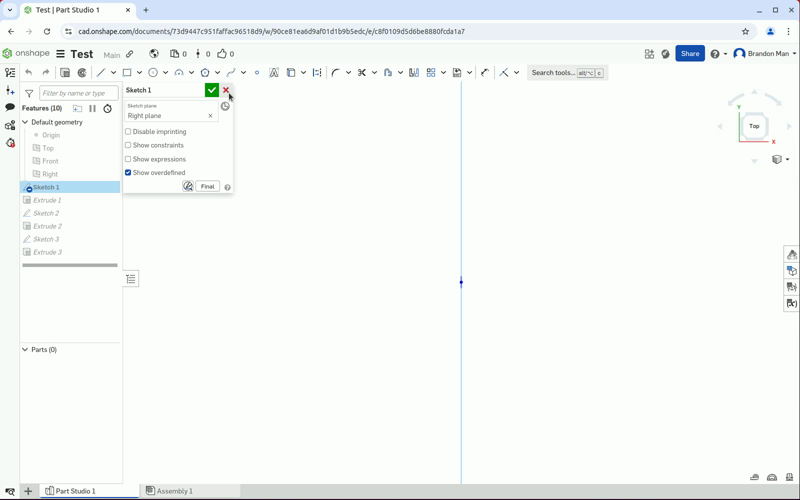
key(shift+s)
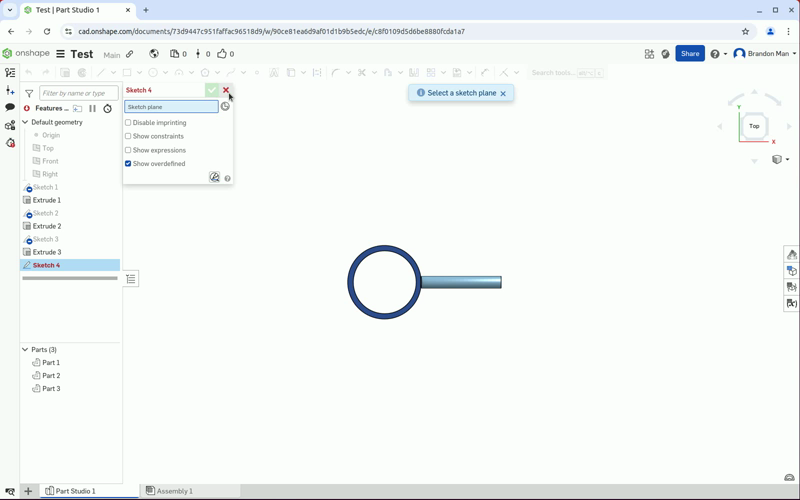
mouse_move(73, 150)
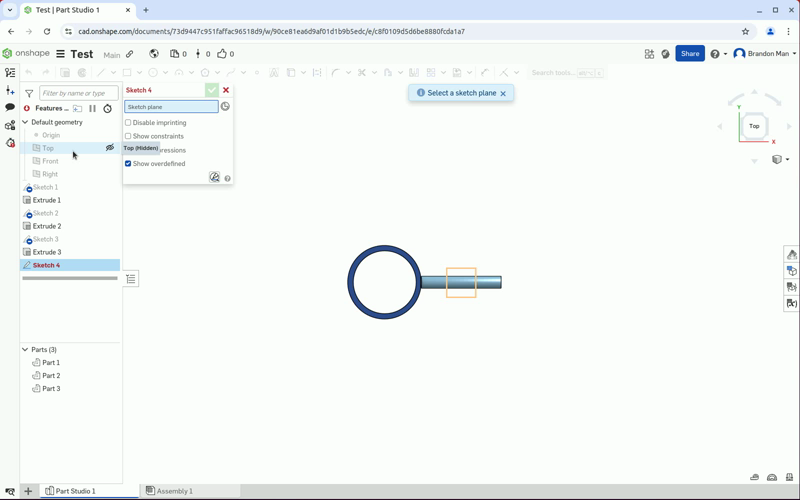
click(73, 150)
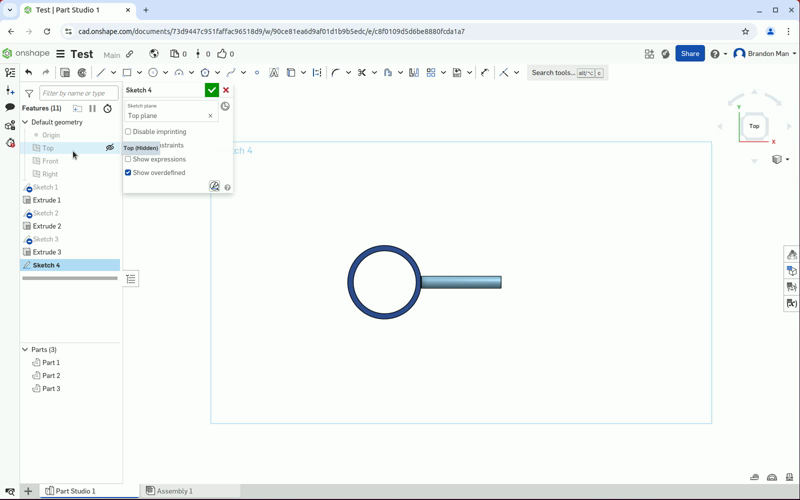
mouse_move(73, 352)
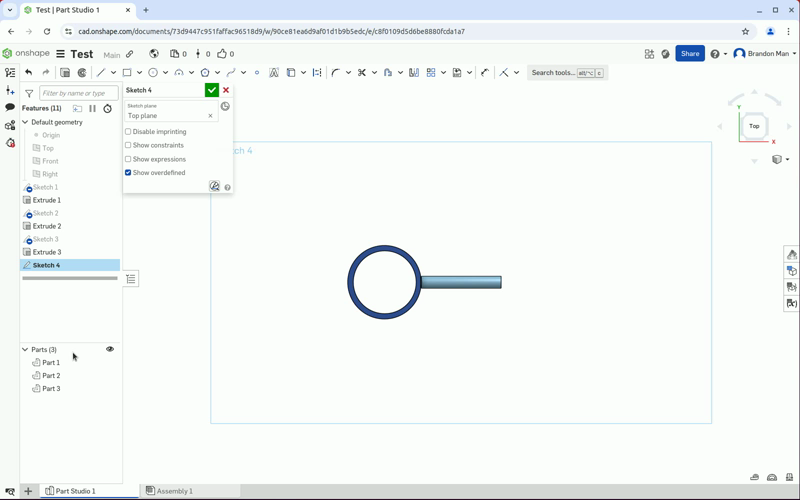
key(y)
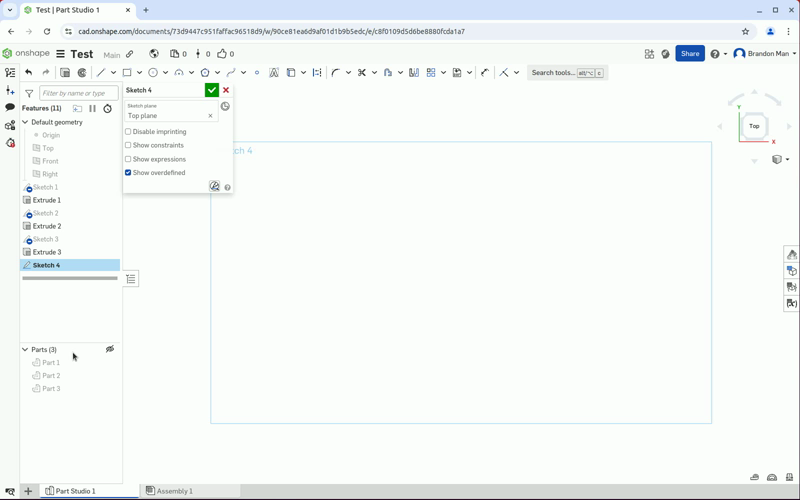
key(l)
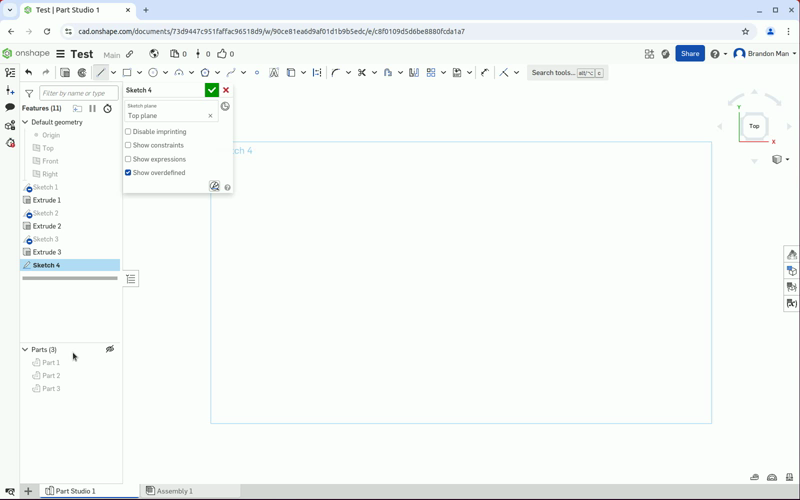
key_down(shift)
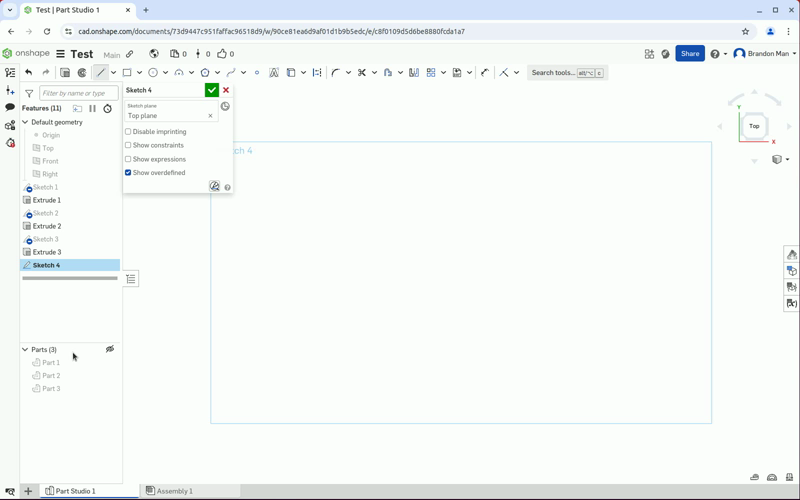
mouse_move(500, 287)
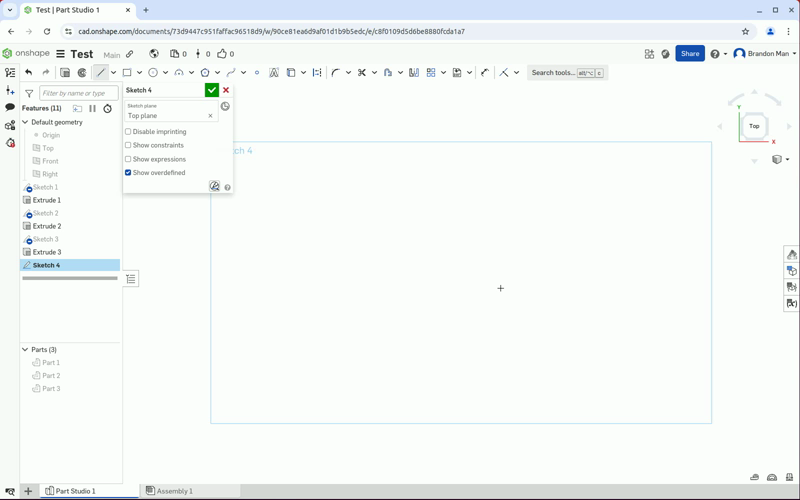
click(500, 287)
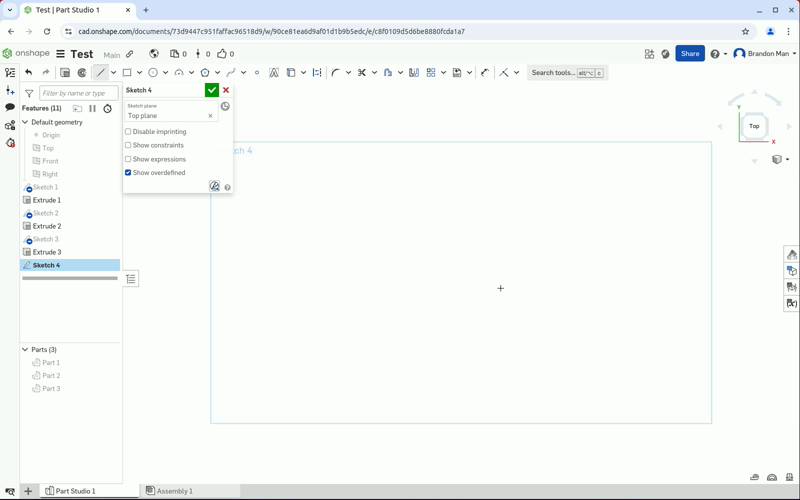
key_up(shift)
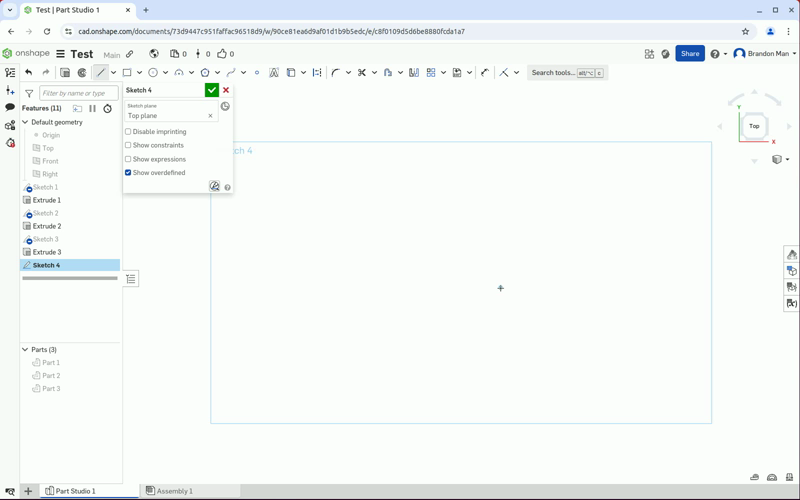
key_down(shift)
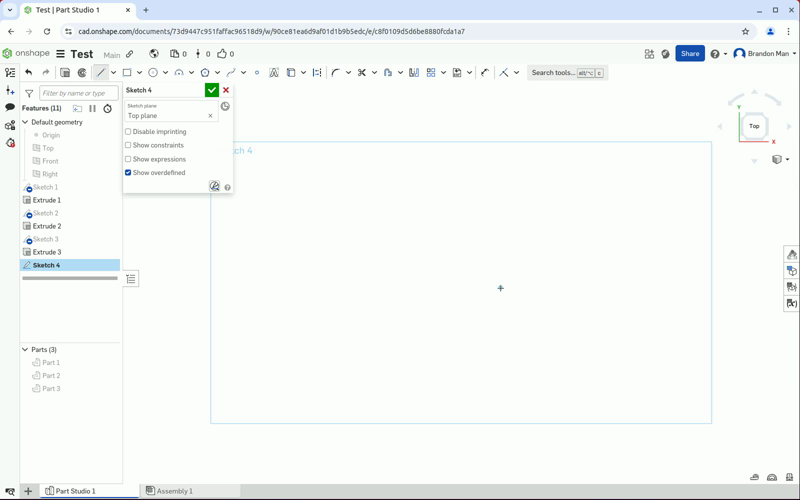
mouse_move(530, 287)
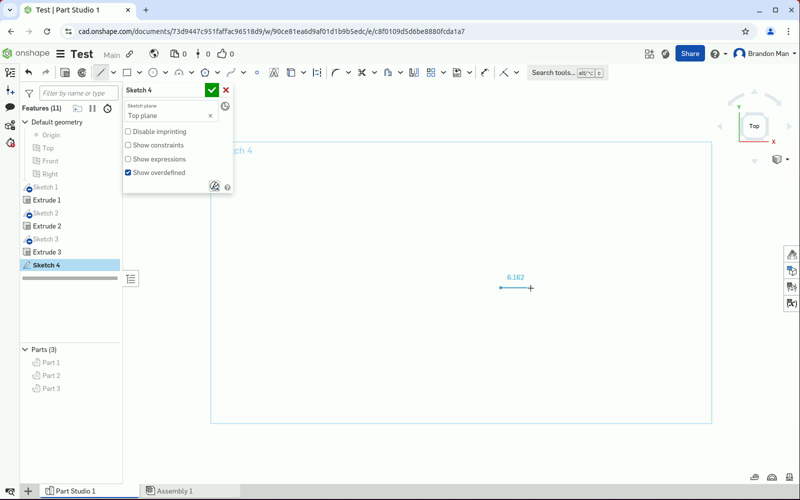
mouse_move(500, 276)
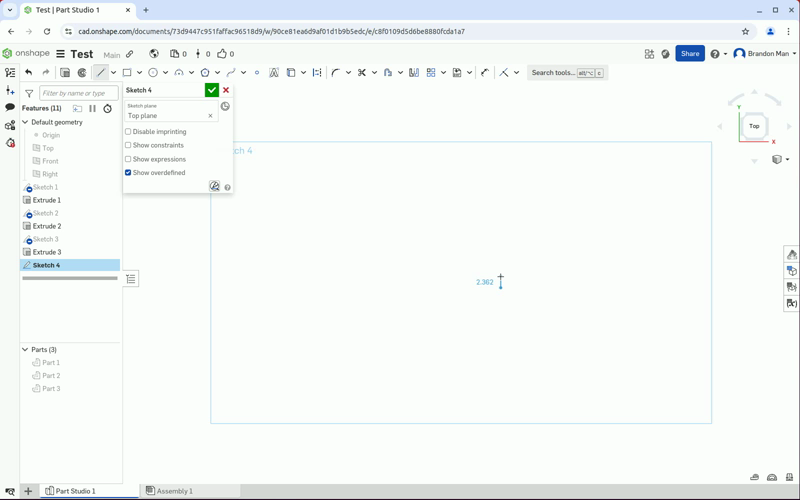
click(500, 276)
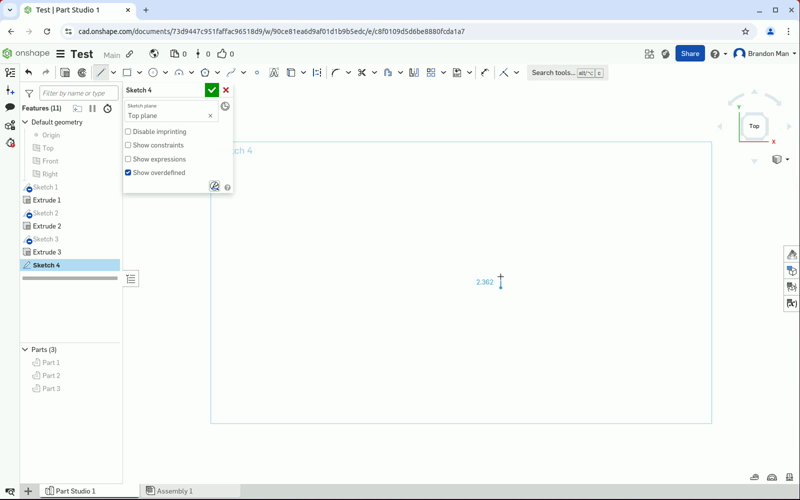
key_up(shift)
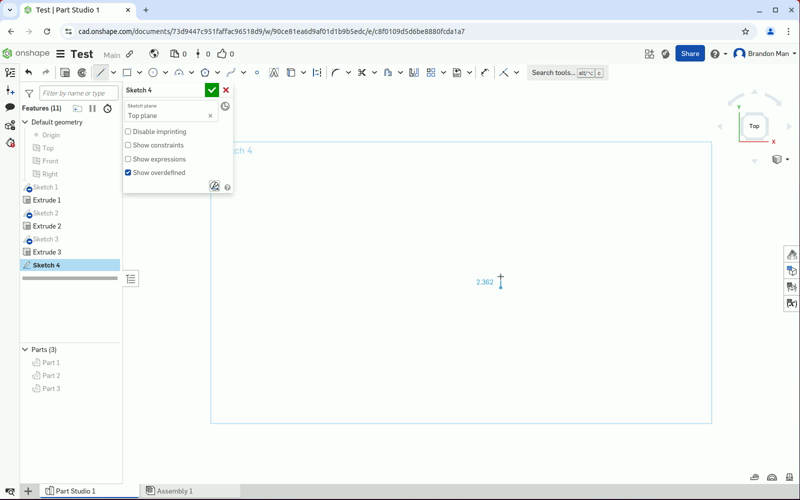
key(esc)
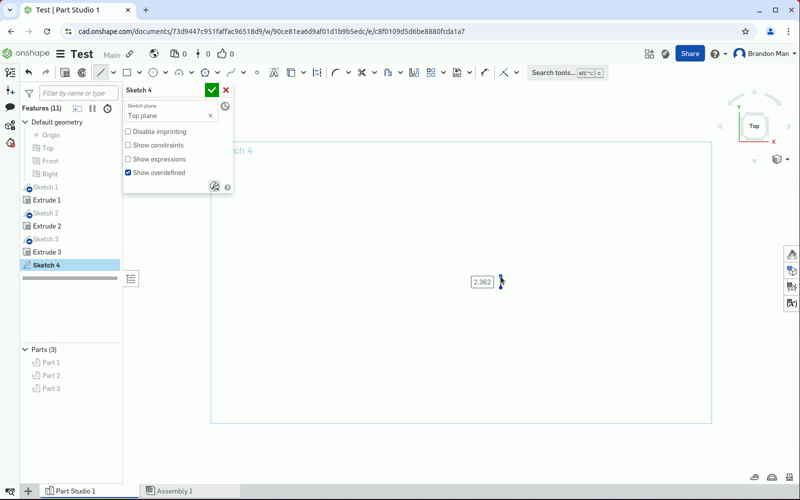
key(a)
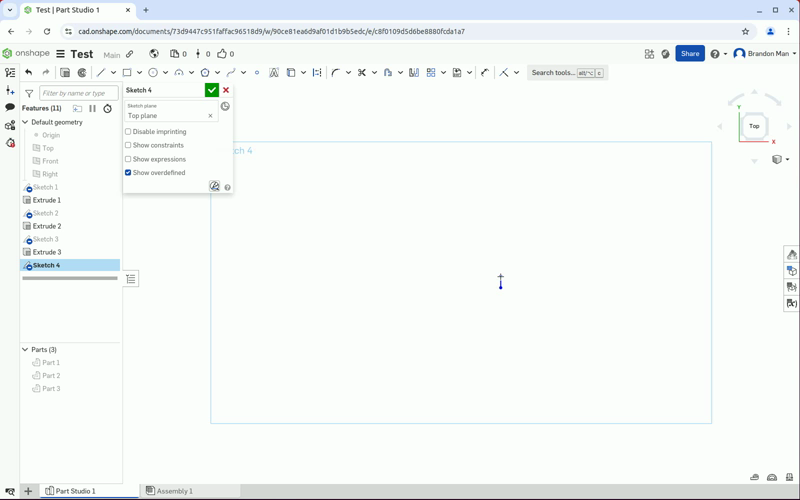
mouse_move(500, 276)
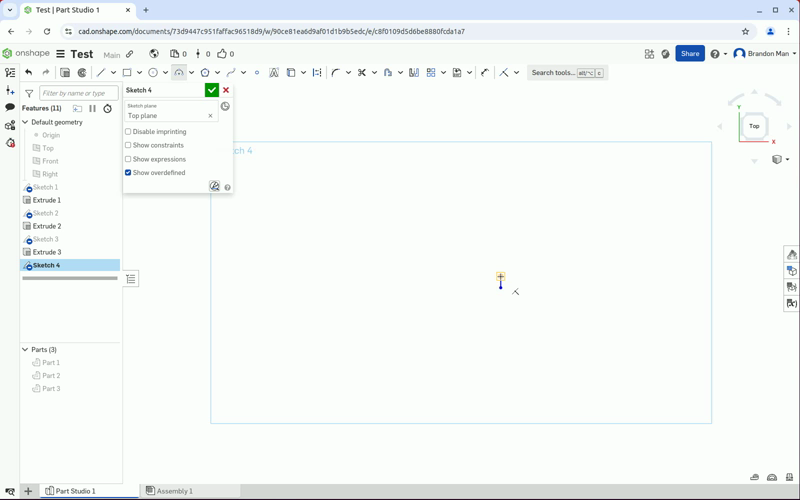
click(500, 276)
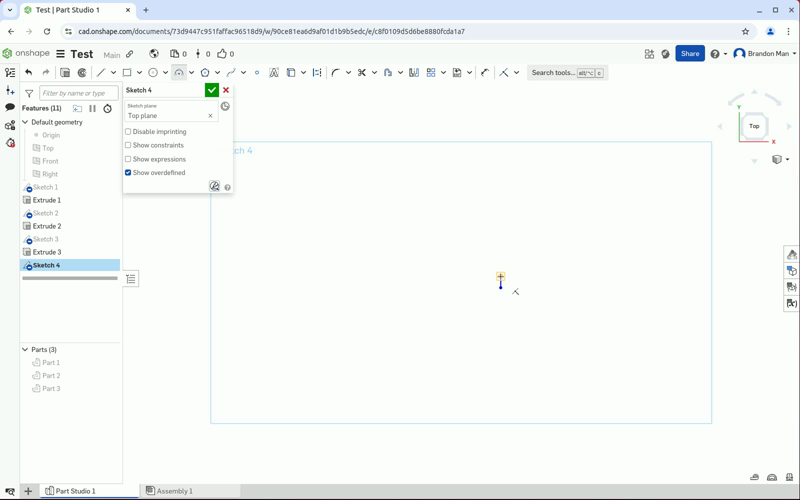
mouse_move(500, 287)
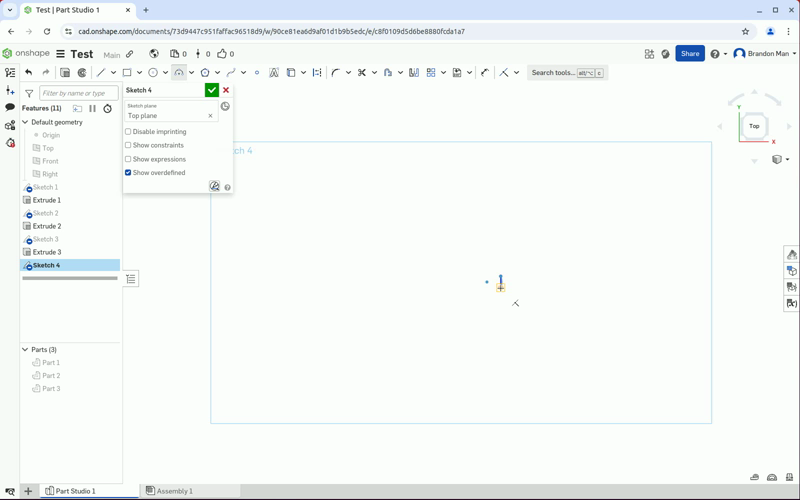
click(500, 287)
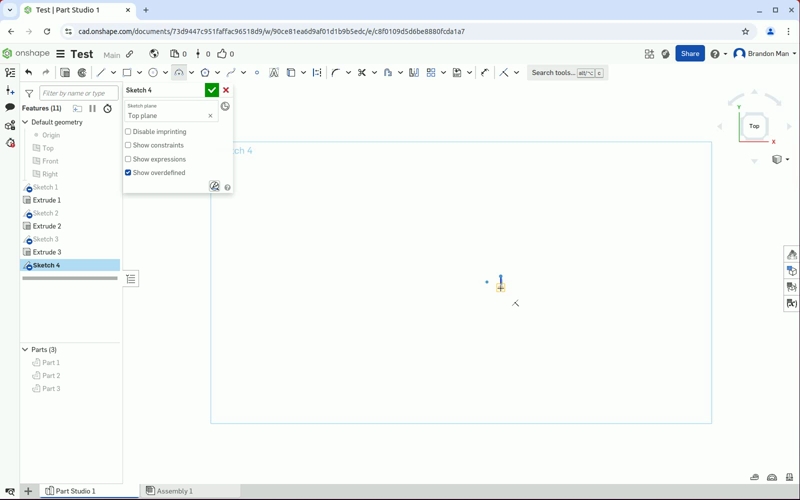
key_down(shift)
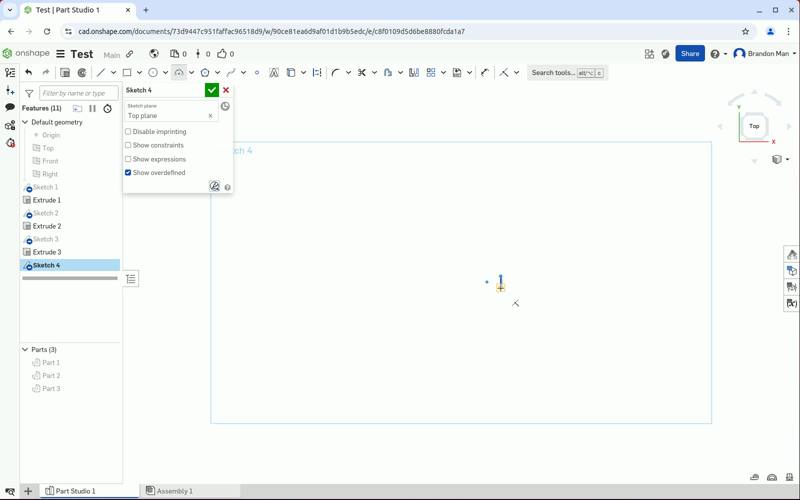
mouse_move(499, 281)
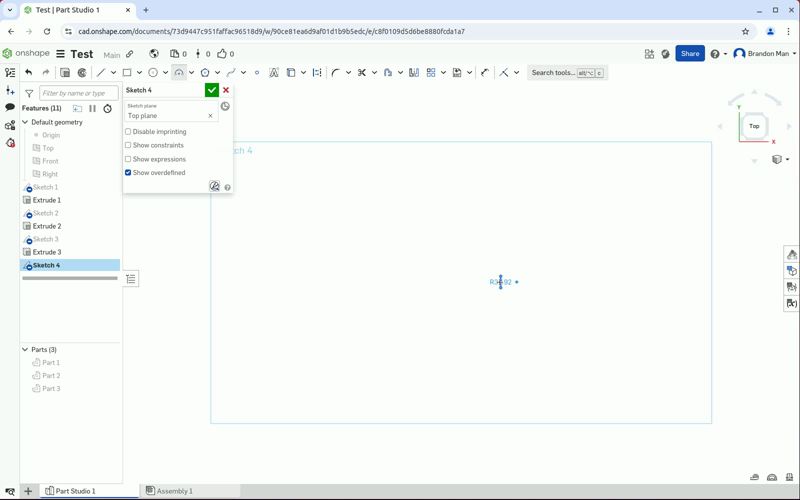
click(499, 281)
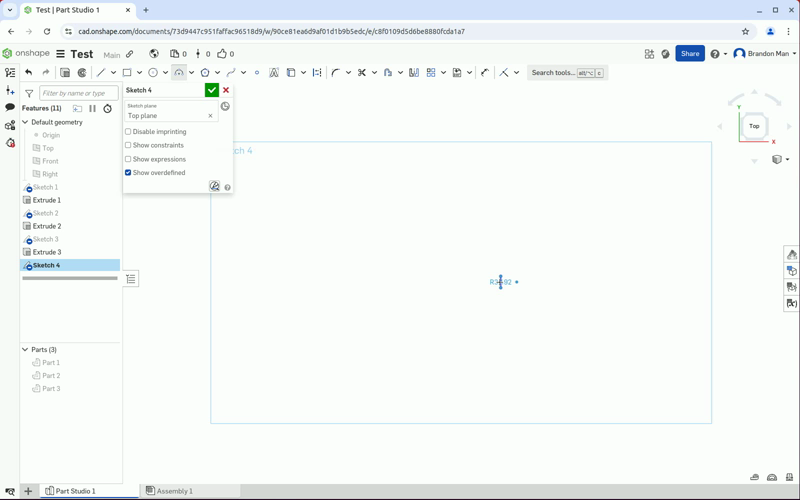
key_up(shift)
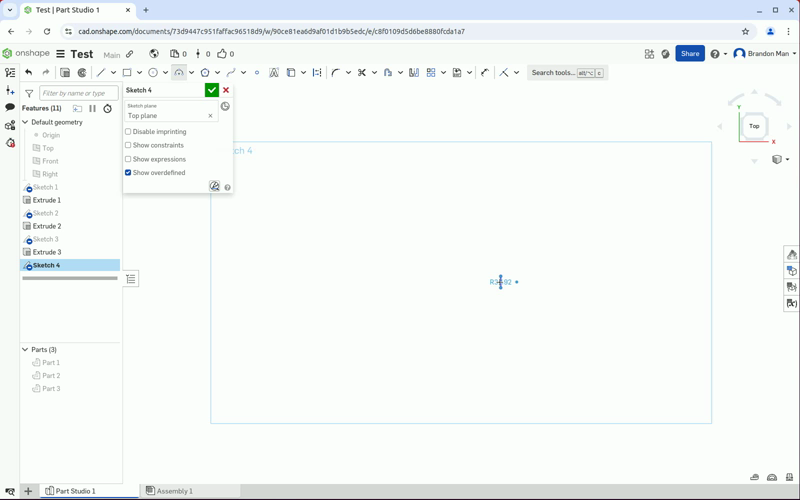
key(esc)
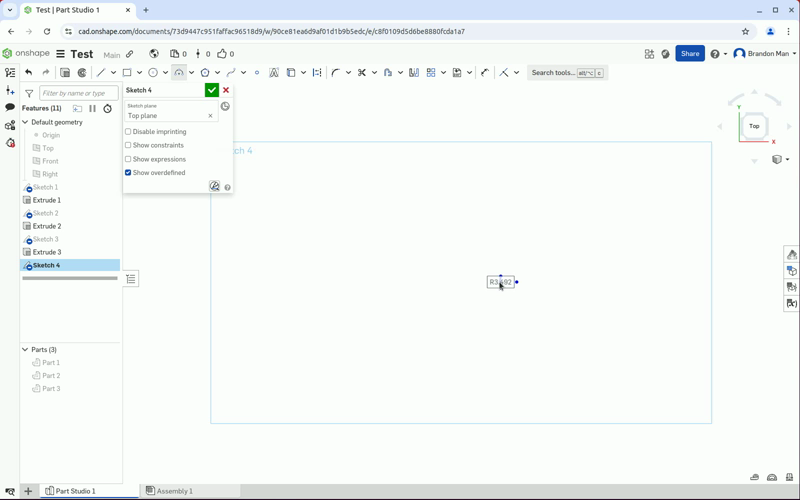
mouse_move(500, 278)
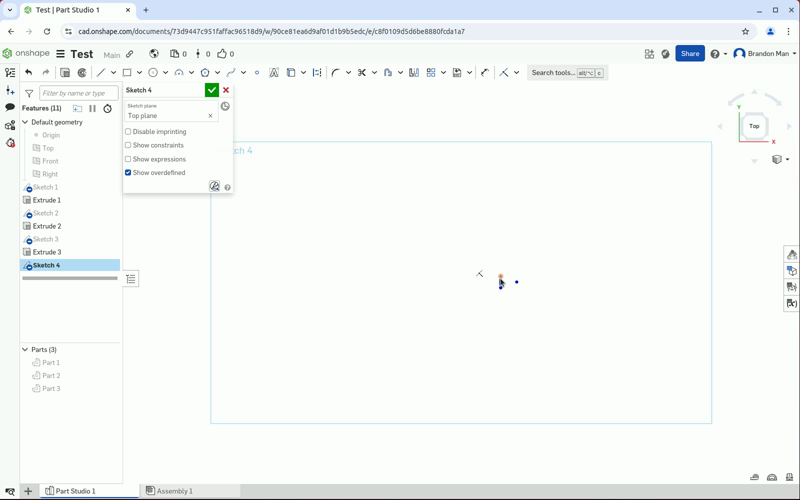
scroll(6)
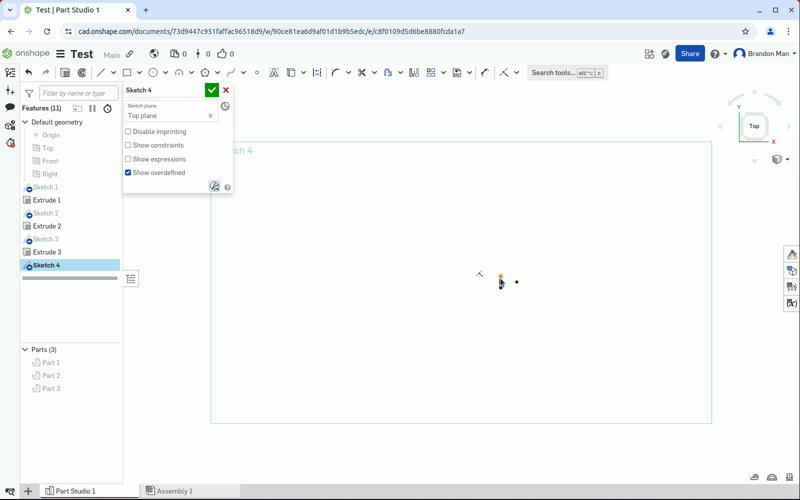
scroll(6)
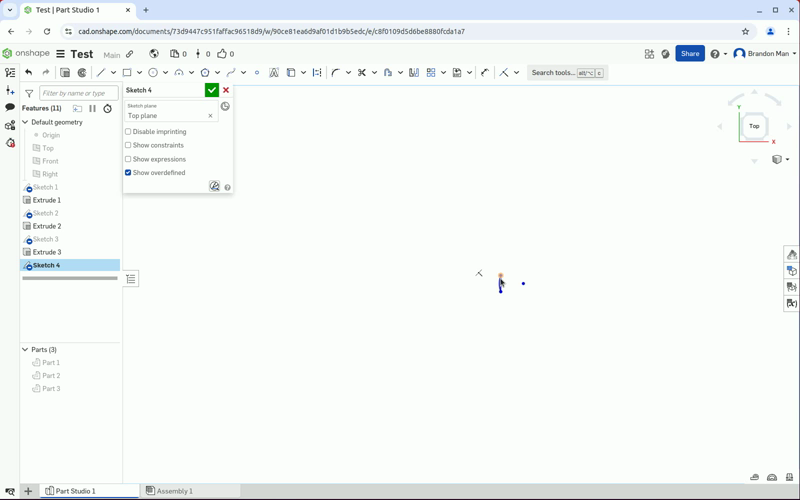
scroll(6)
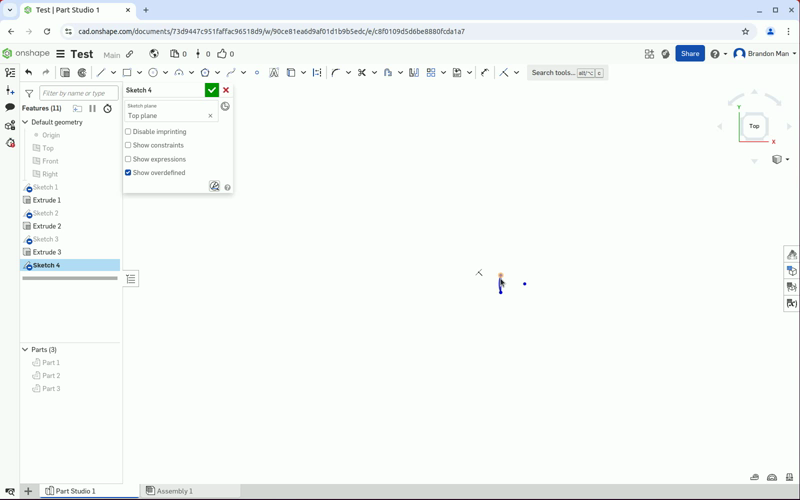
scroll(6)
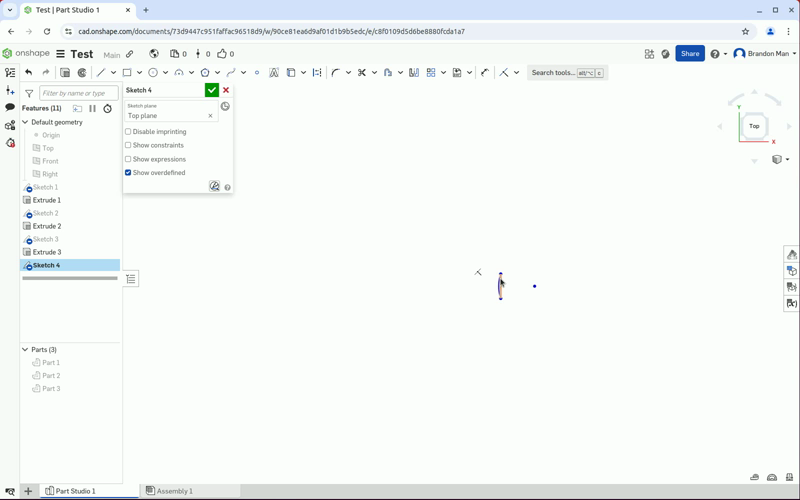
scroll(6)
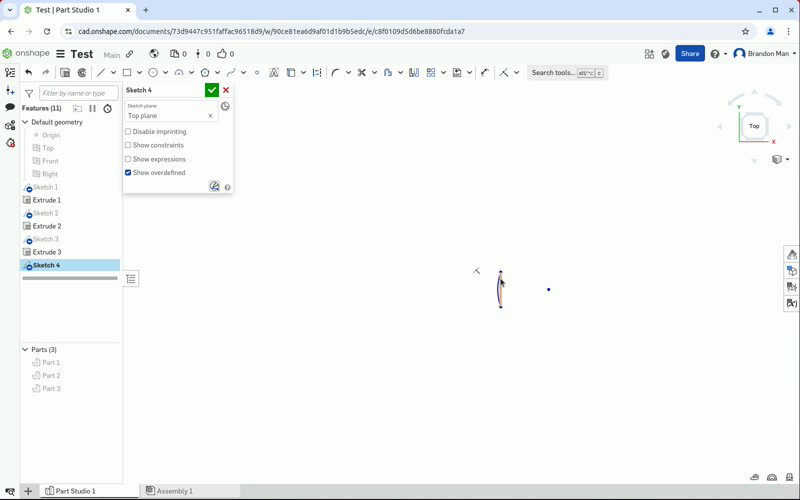
scroll(6)
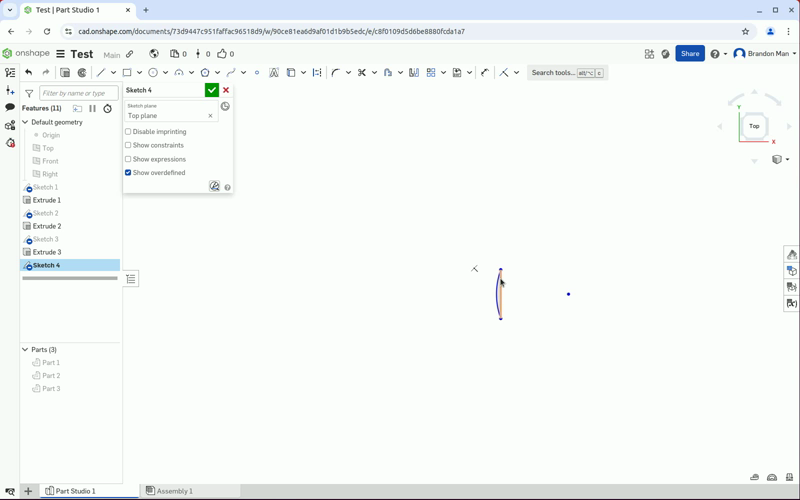
scroll(6)
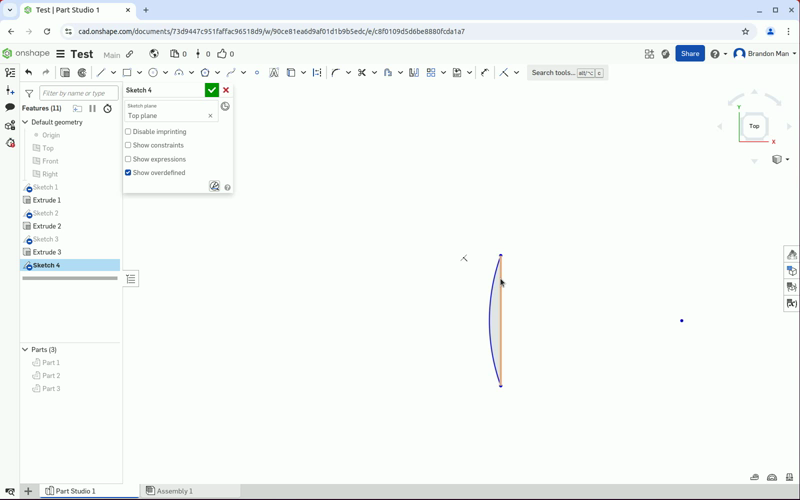
click(500, 278)
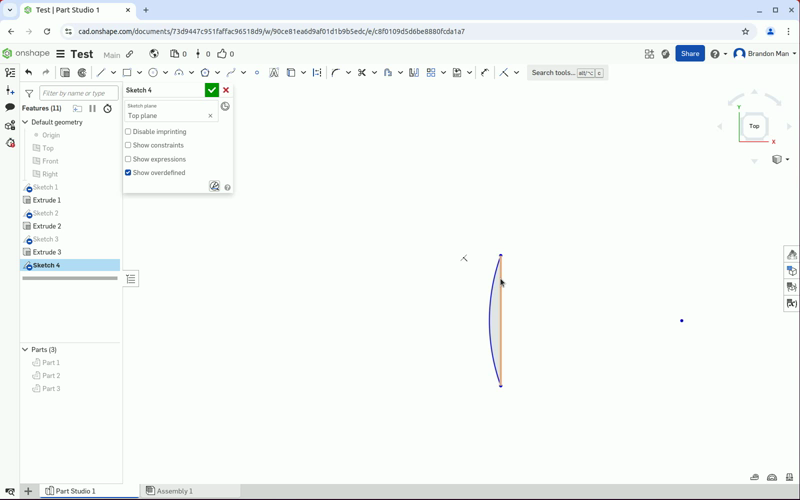
scroll(-6)
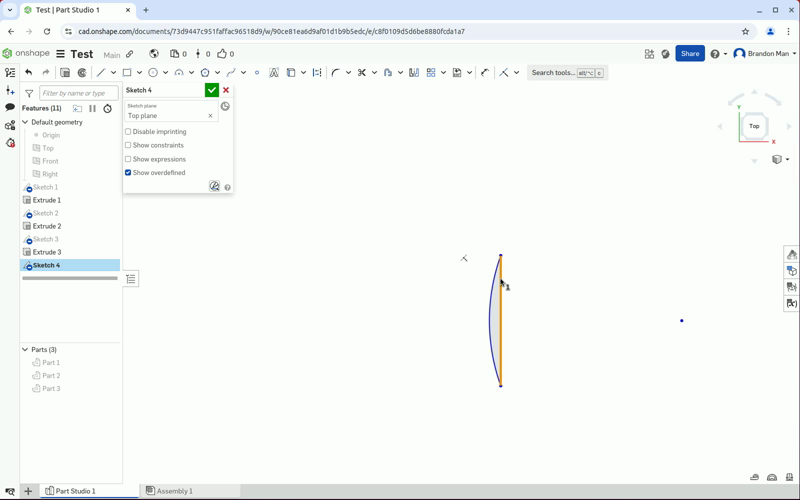
scroll(-6)
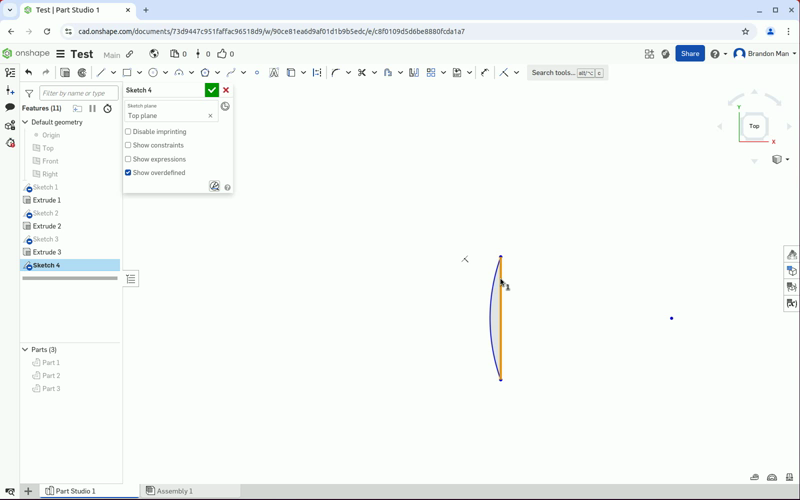
scroll(-6)
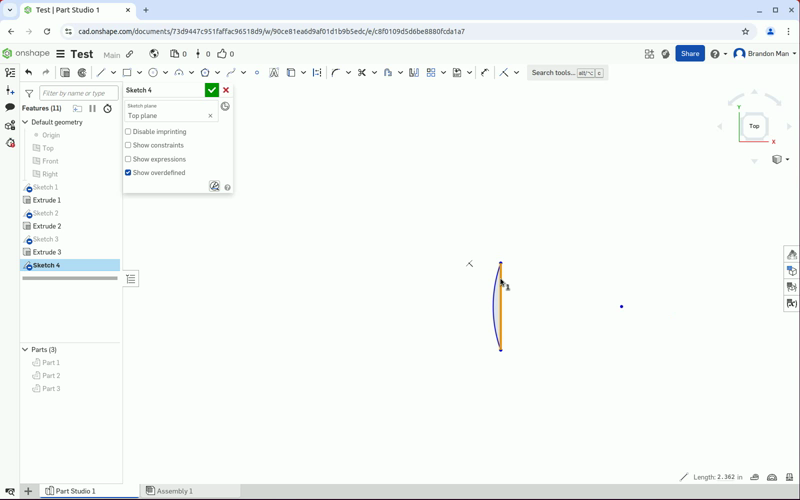
scroll(-6)
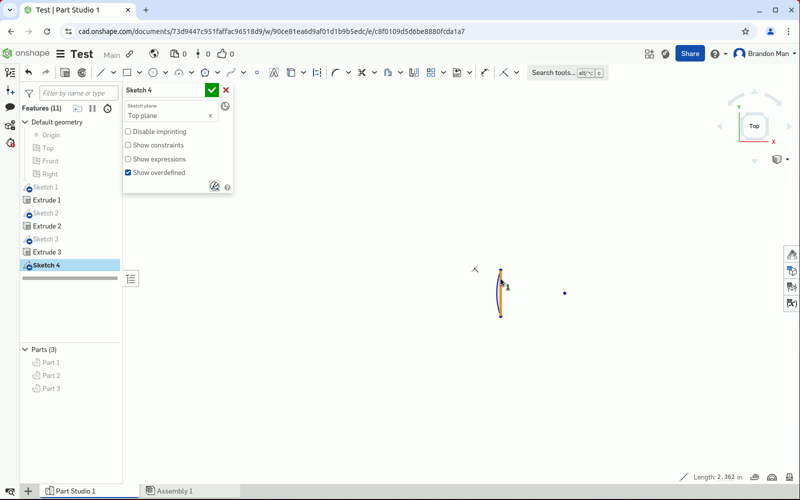
scroll(-6)
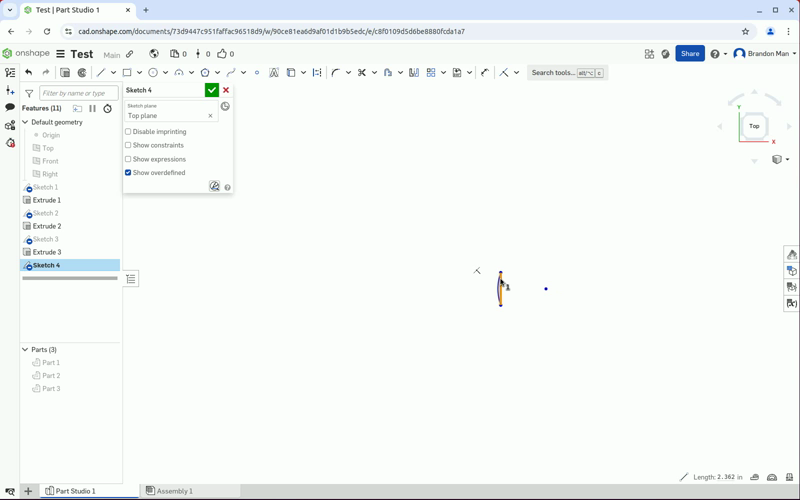
scroll(-6)
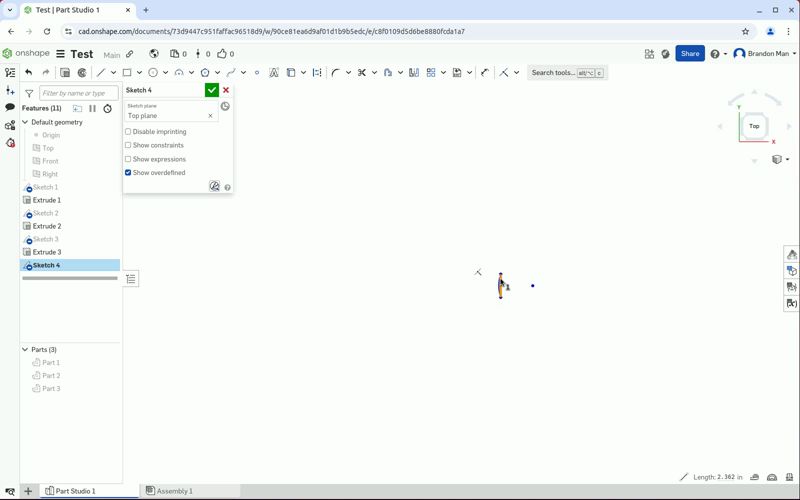
scroll(-6)
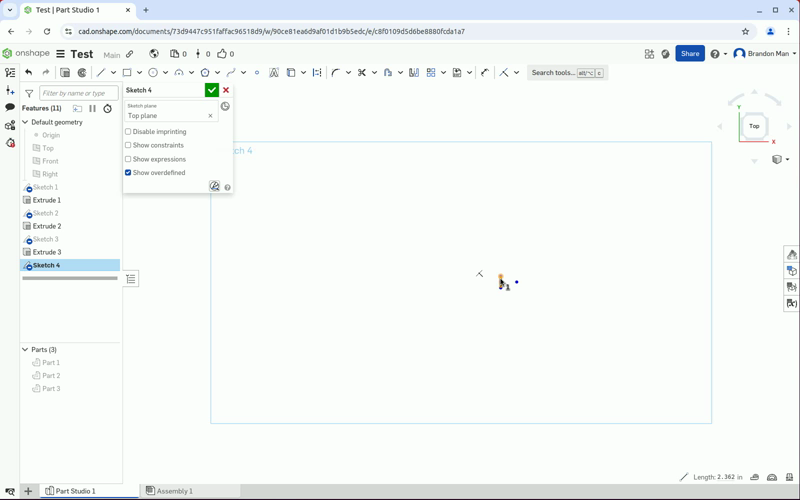
mouse_move(73, 352)
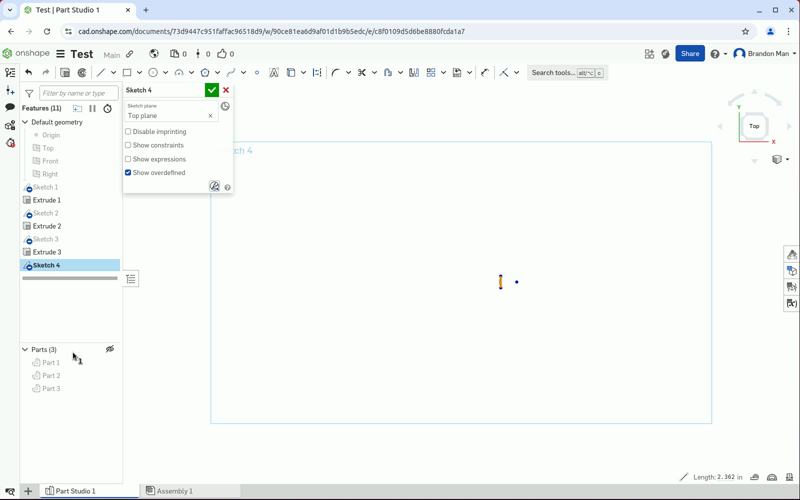
key(shift+y)
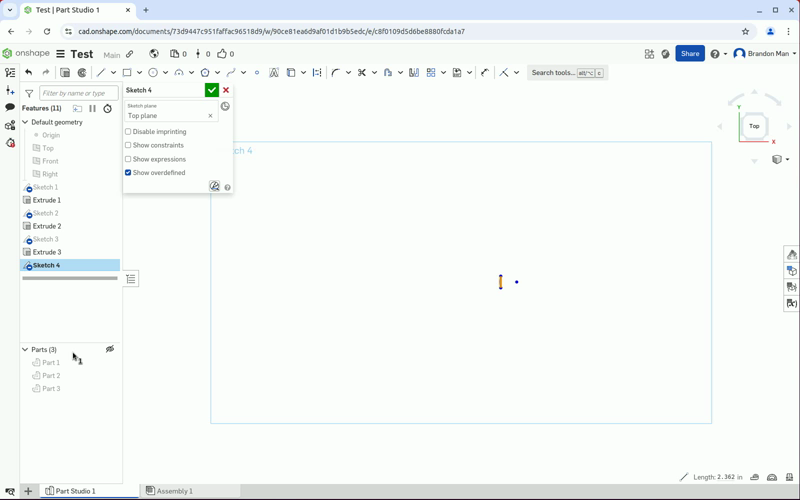
key(shift+e)
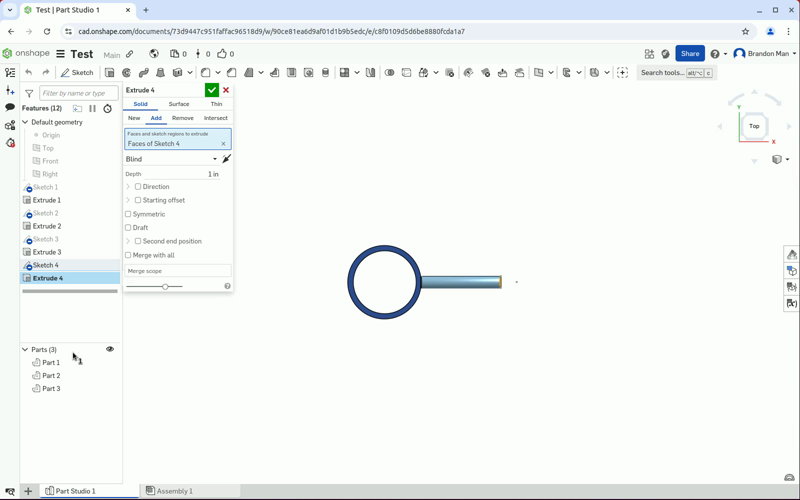
mouse_move(143, 106)
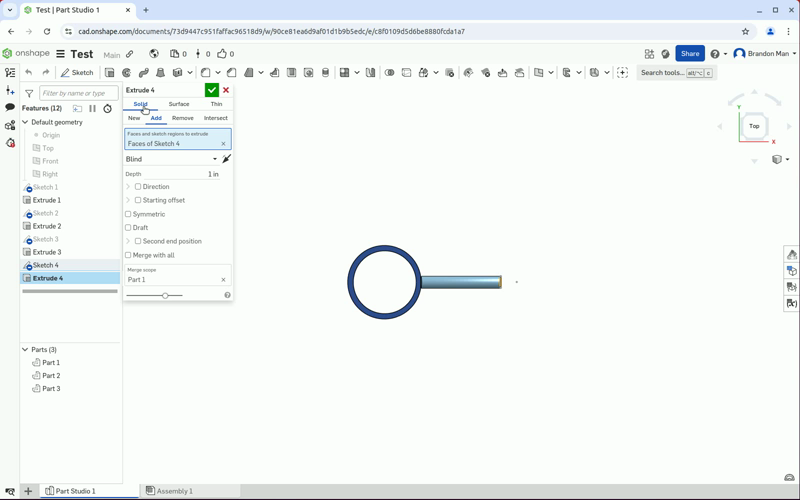
click(143, 106)
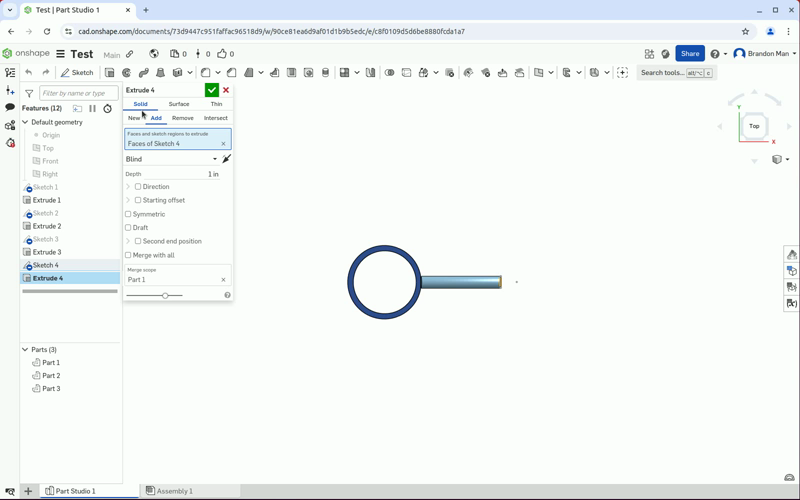
mouse_move(137, 120)
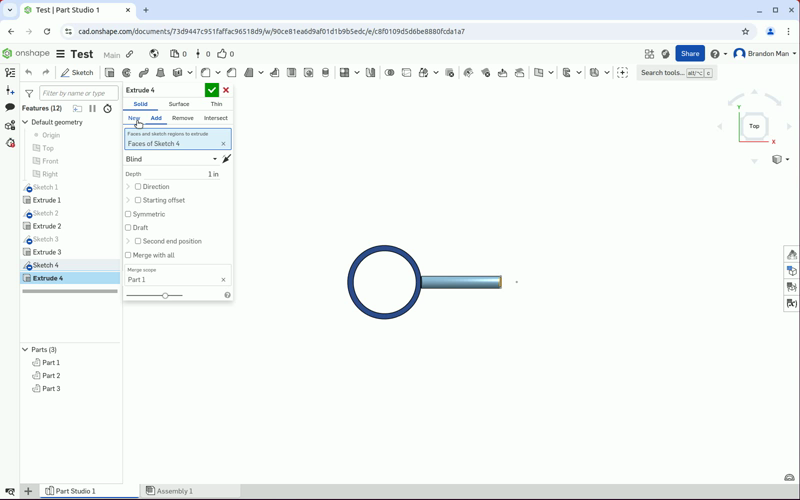
click(137, 120)
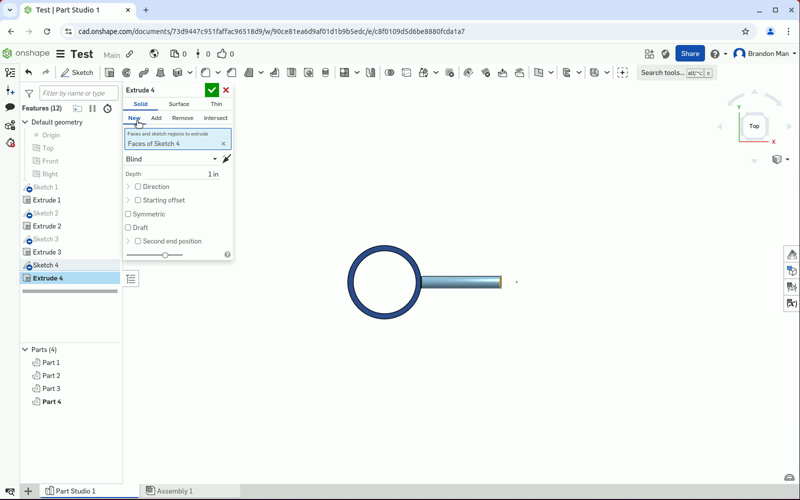
key(tab, 4)
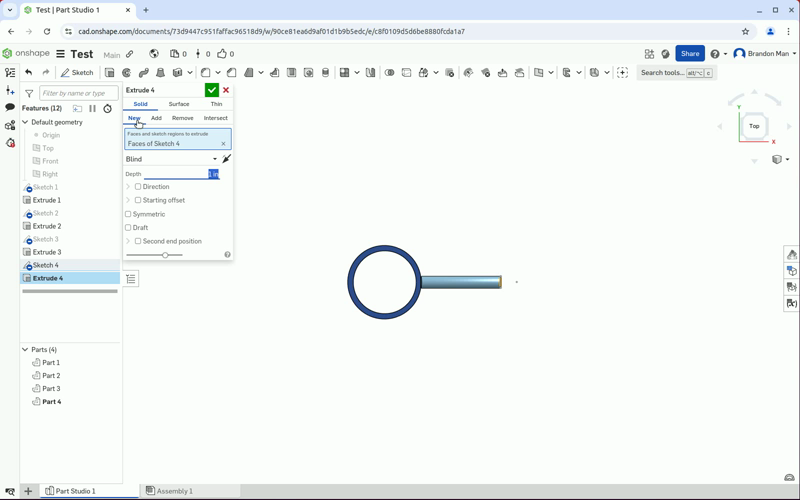
text(4.332)
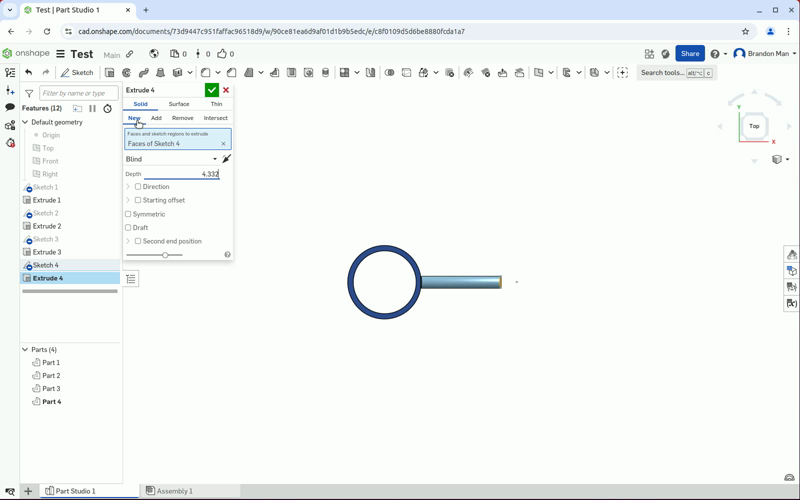
key(tab, 3)
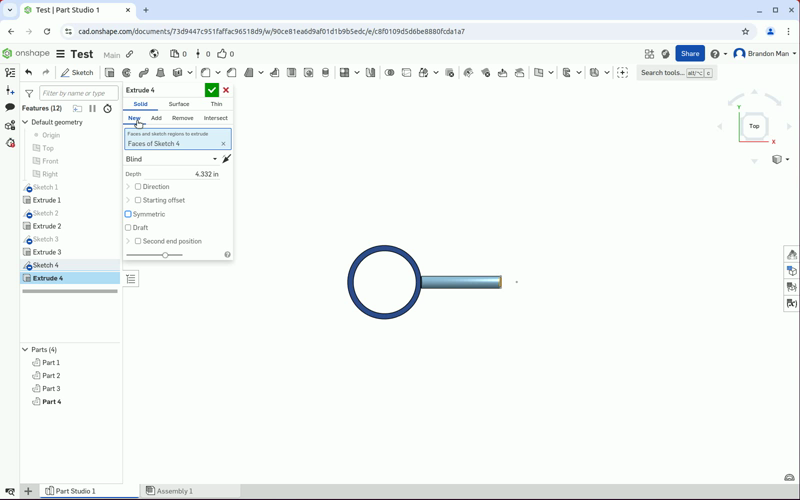
key(space)
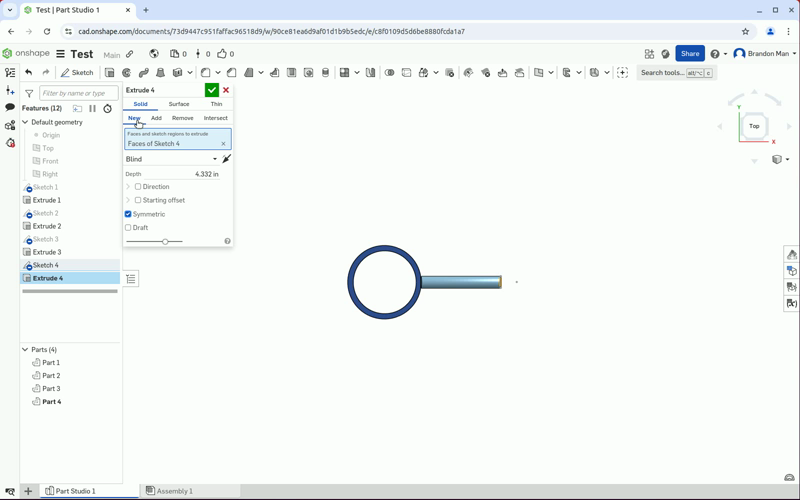
key(enter)
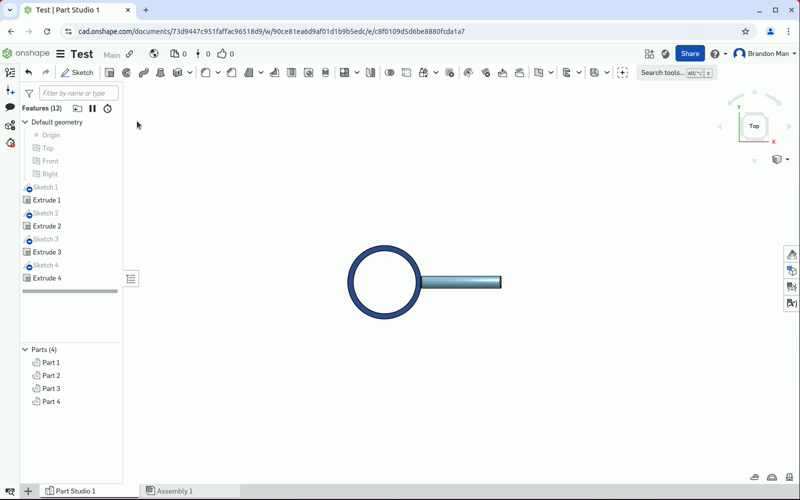
key(shift+h)
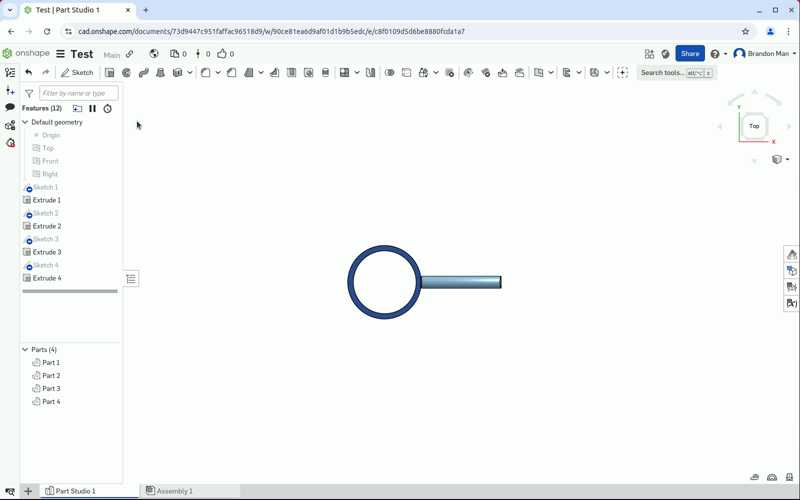
key(shift+h)
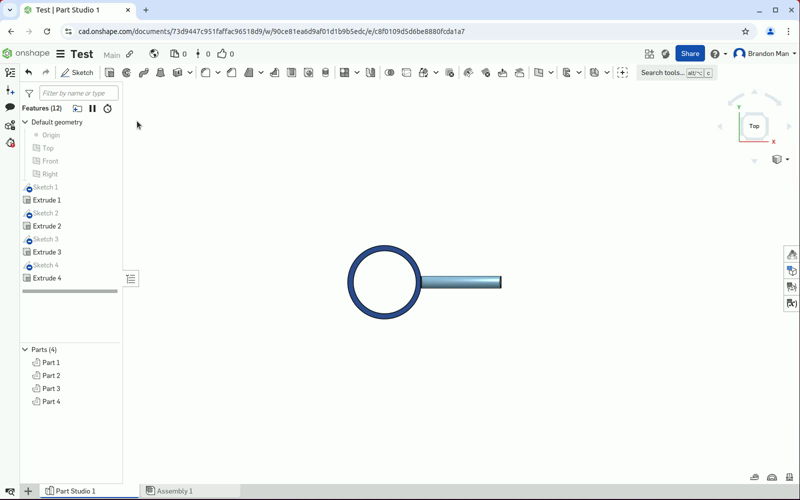
mouse_move(73, 189)
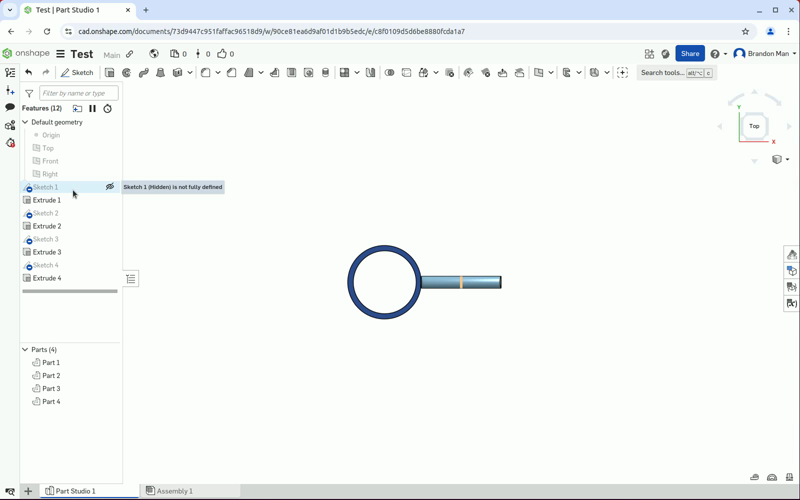
click(73, 189)
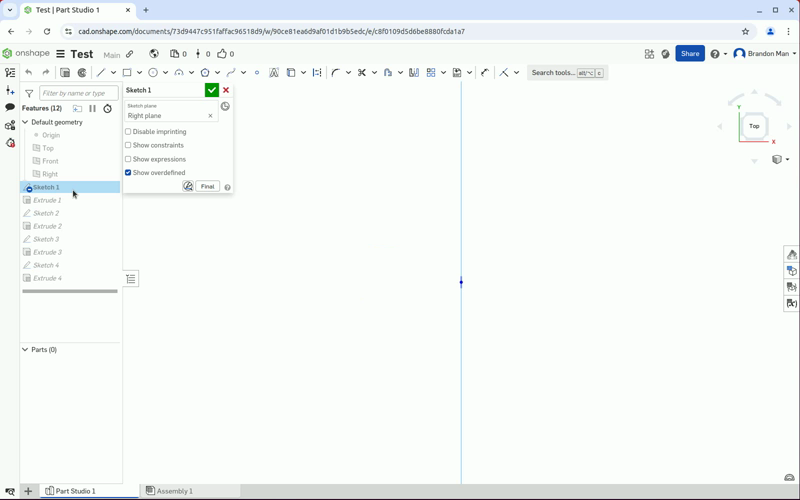
mouse_move(229, 92)
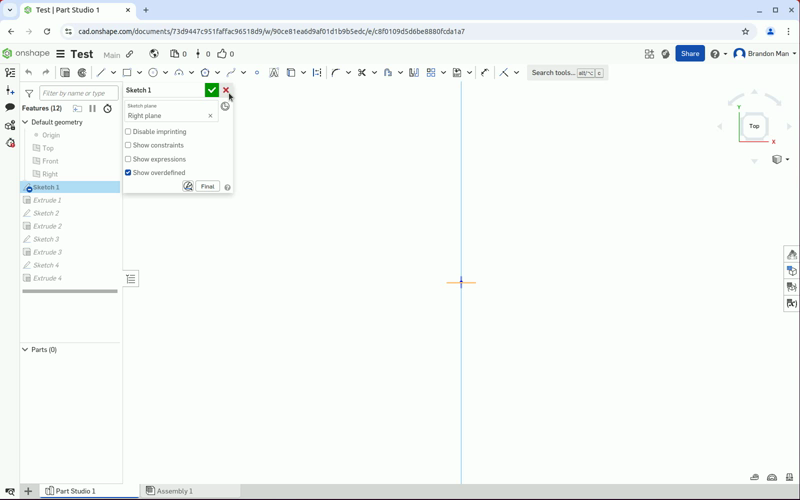
click(229, 92)
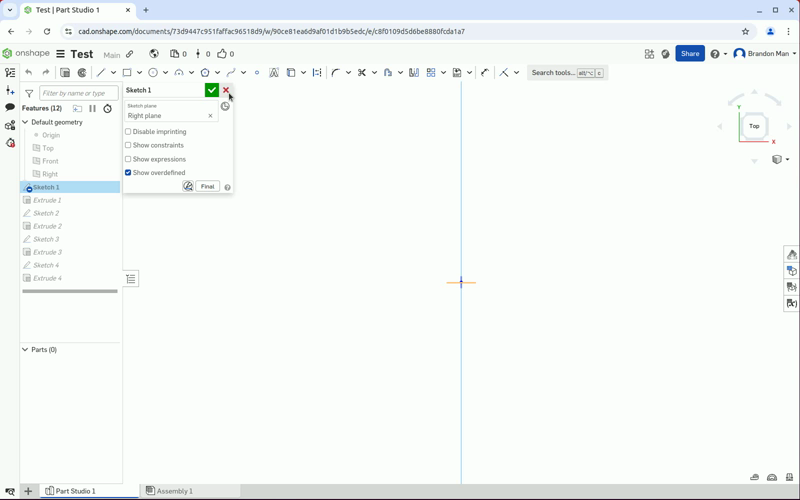
key(shift+s)
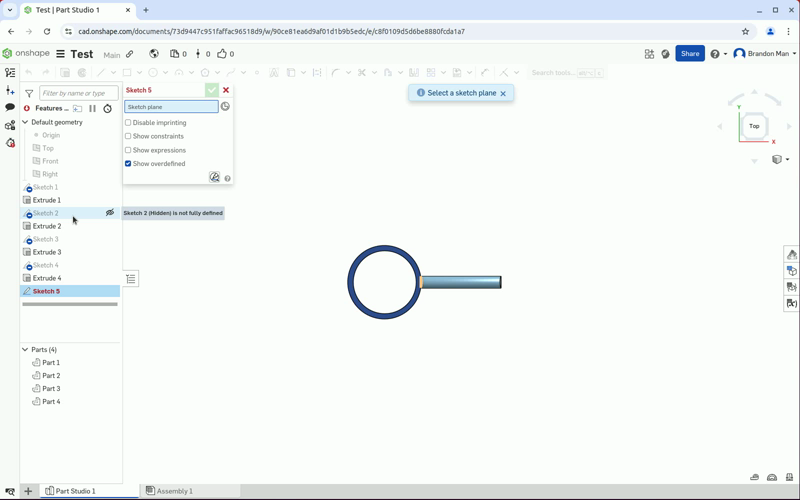
scroll(3)
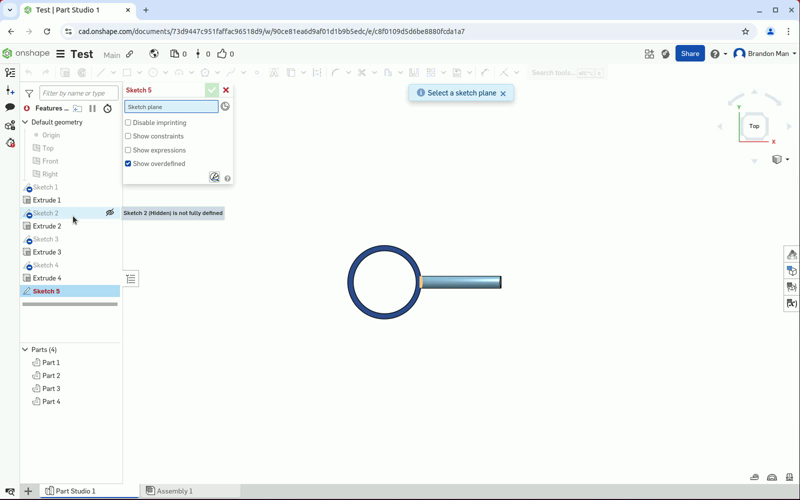
mouse_move(73, 150)
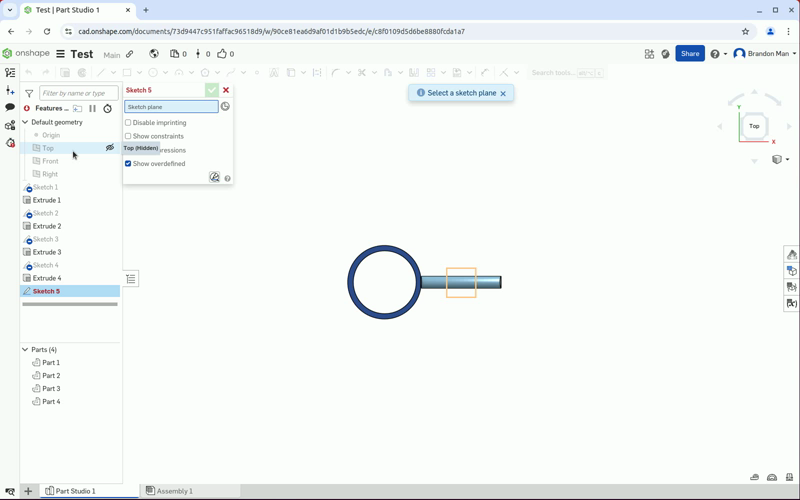
click(73, 150)
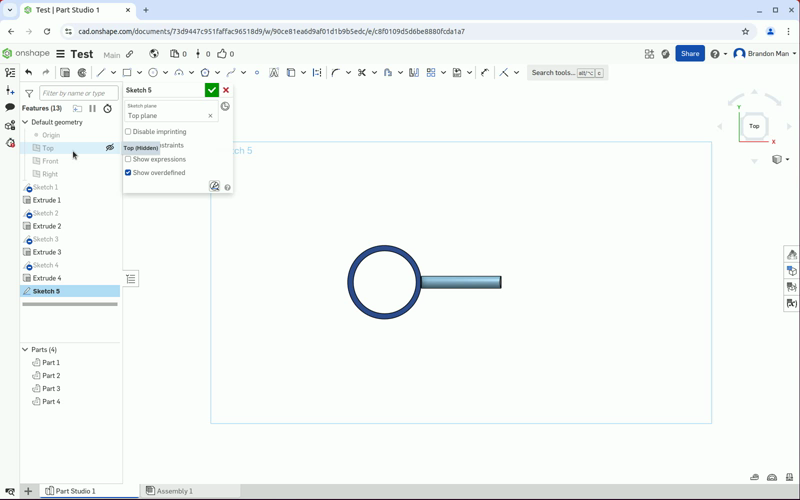
mouse_move(73, 352)
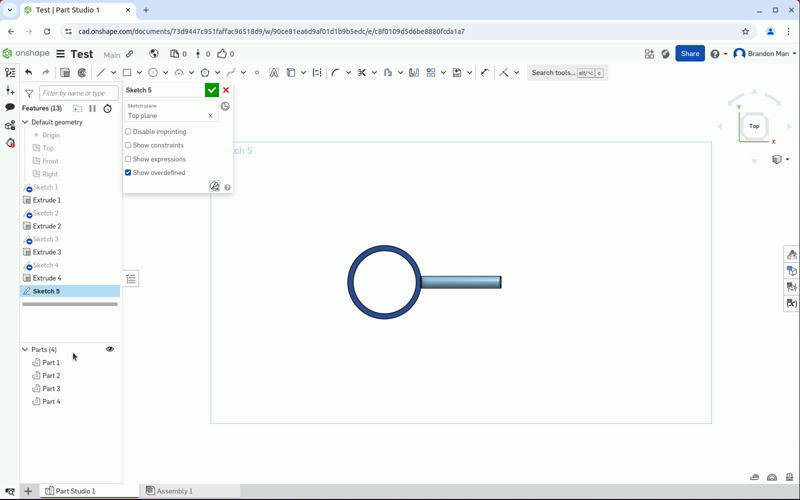
key(y)
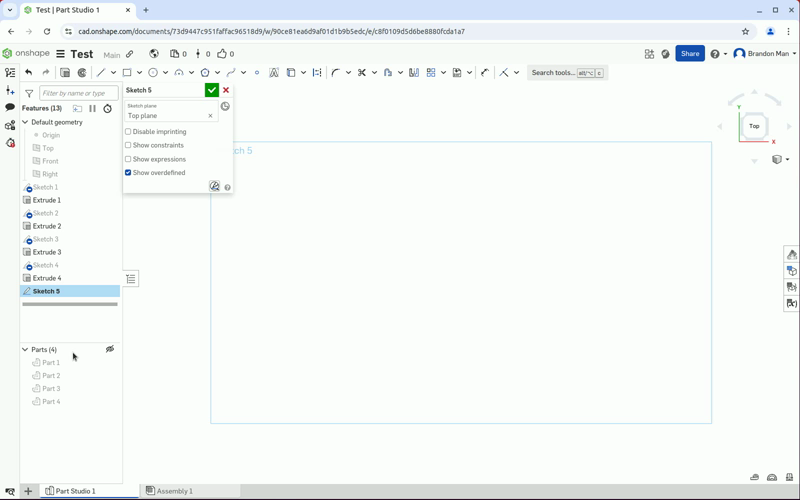
key(a)
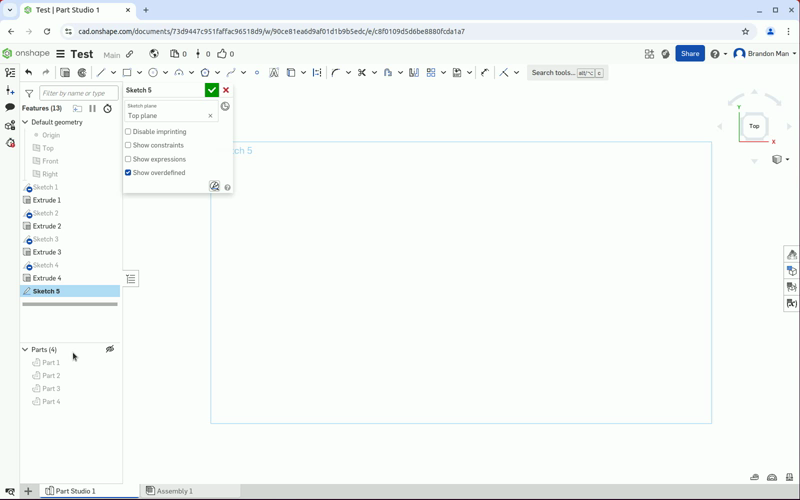
key_down(shift)
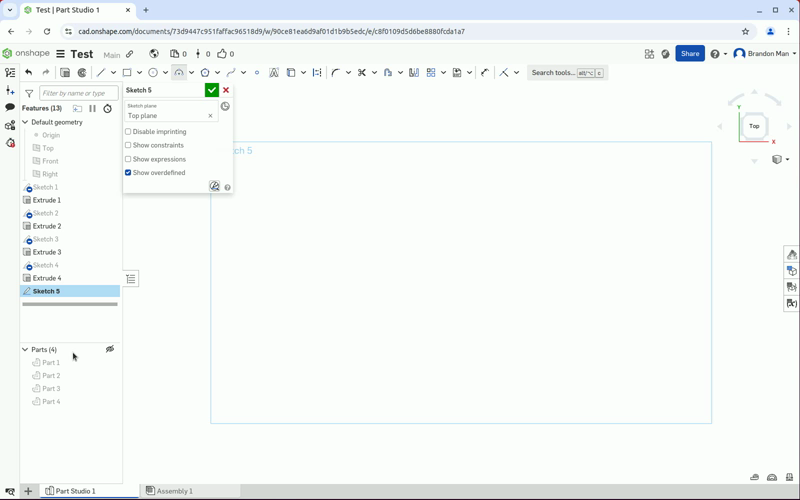
mouse_move(500, 287)
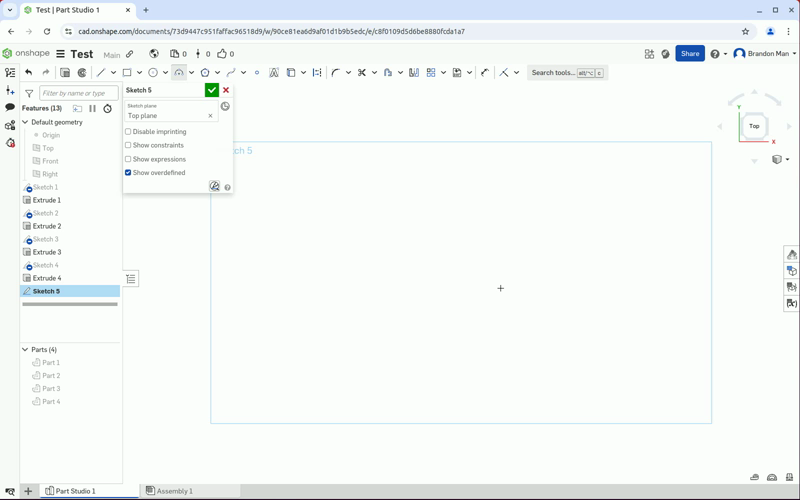
click(500, 287)
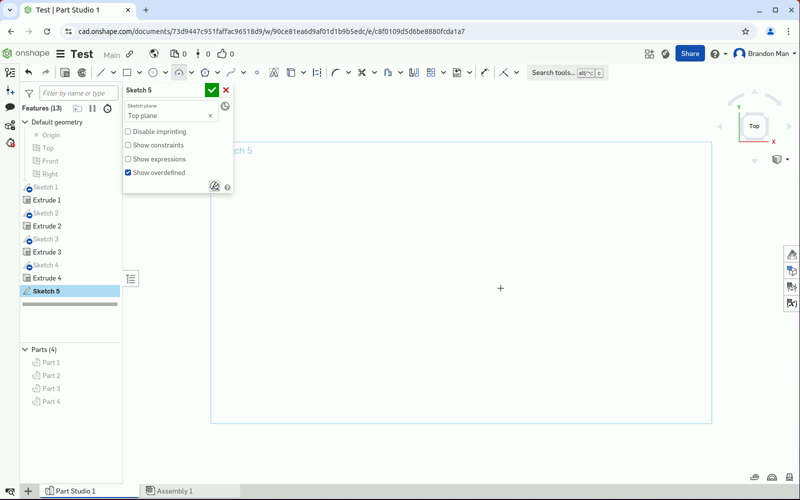
key_up(shift)
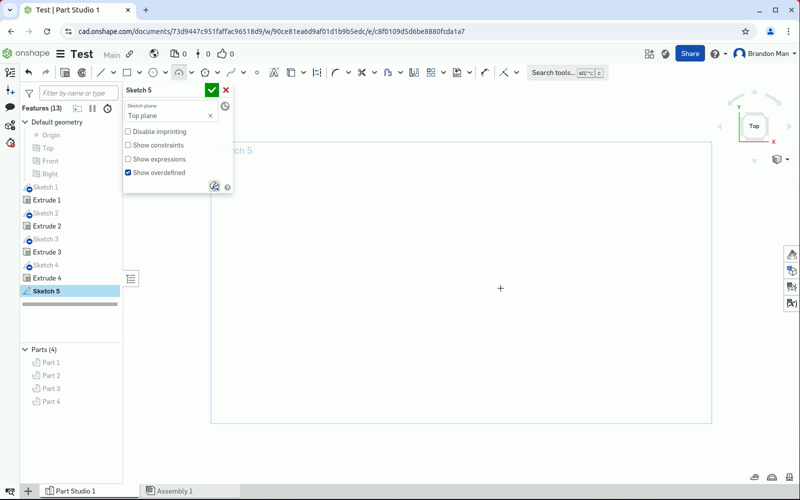
key_down(shift)
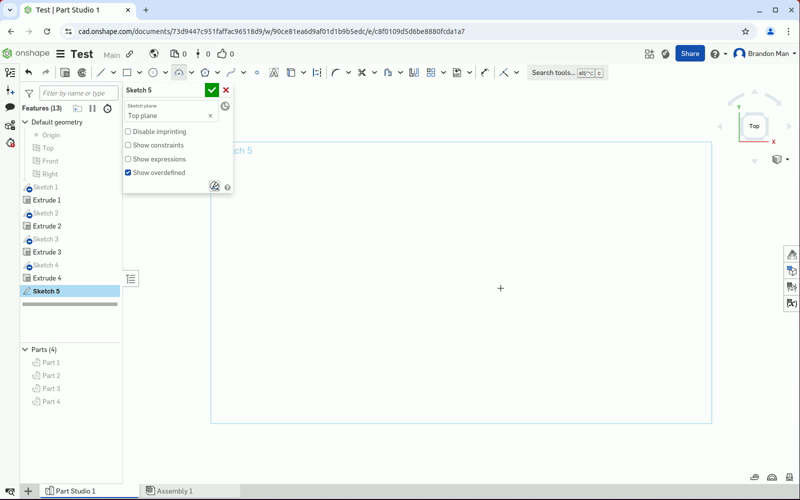
mouse_move(500, 276)
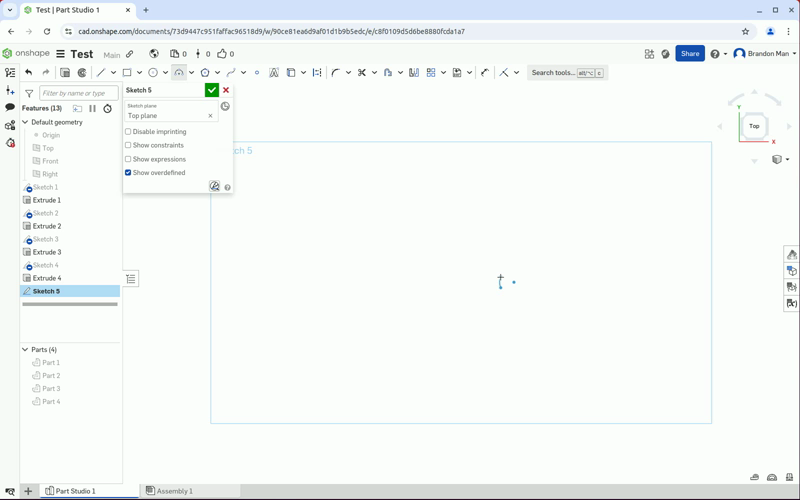
click(500, 276)
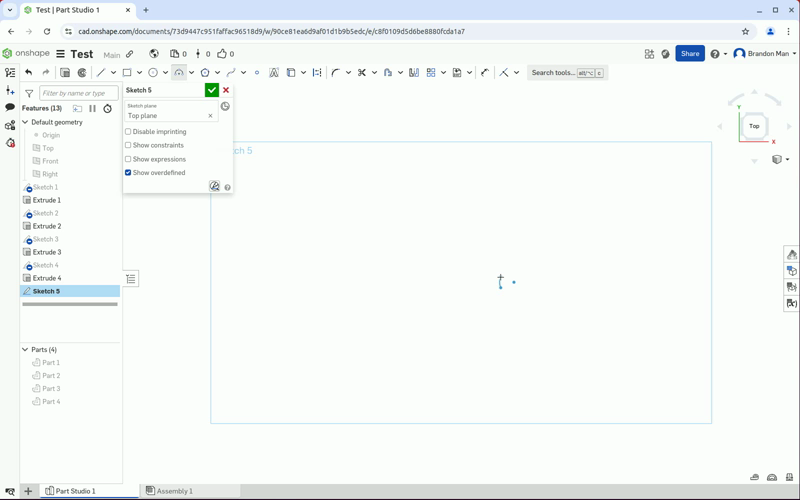
mouse_move(541, 282)
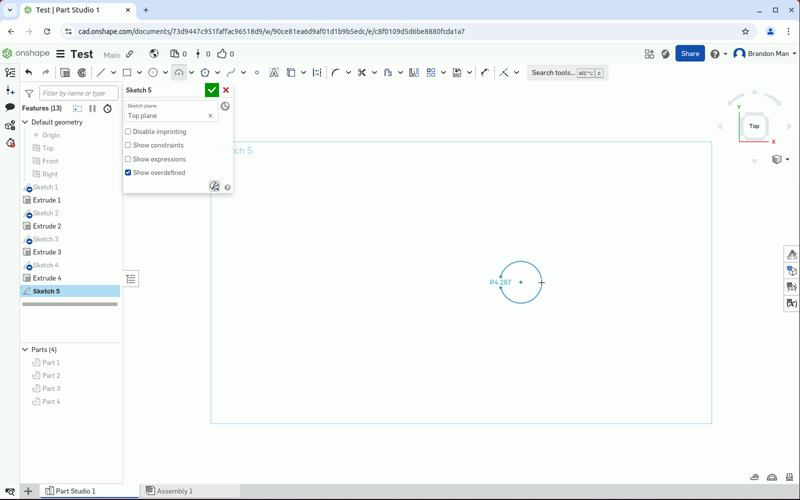
click(541, 282)
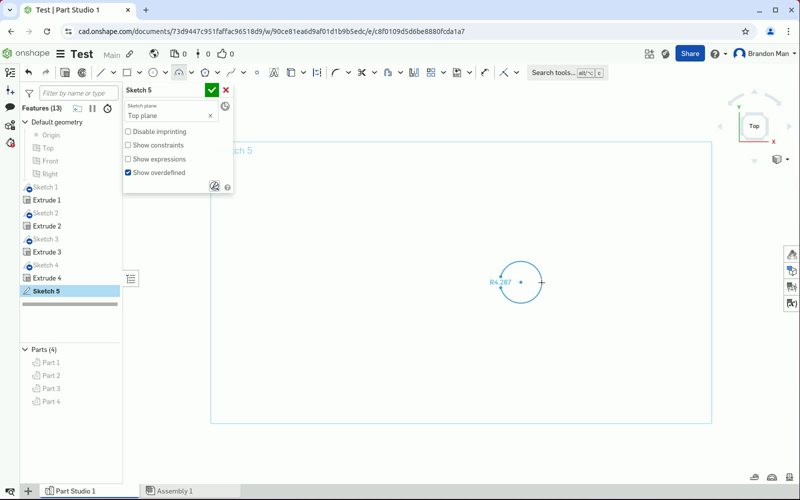
key_up(shift)
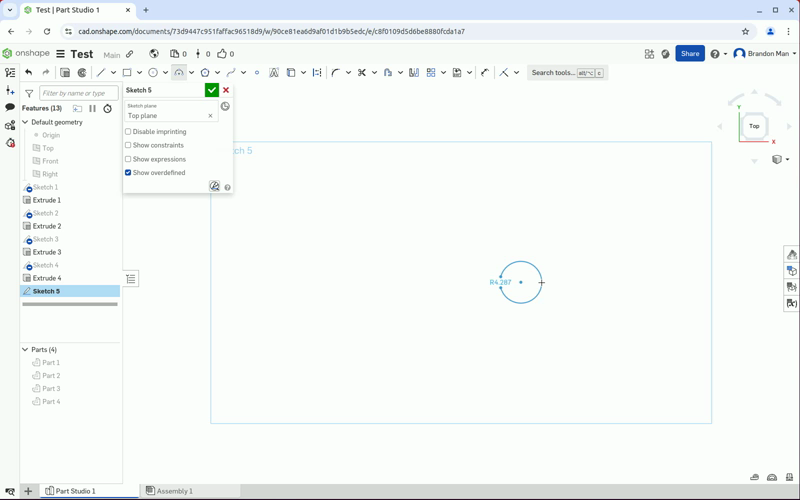
key(esc)
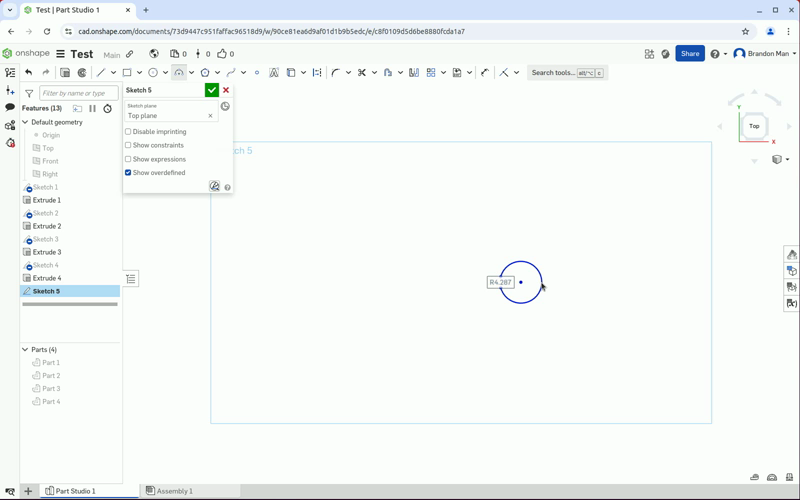
key(l)
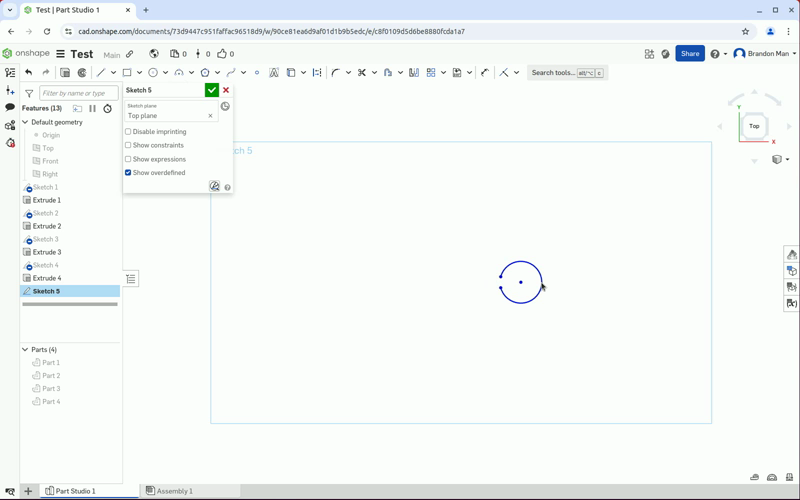
mouse_move(500, 276)
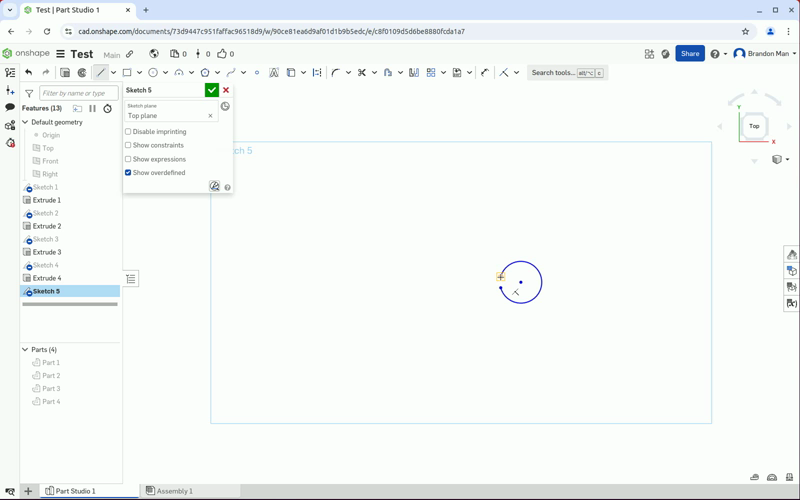
click(500, 276)
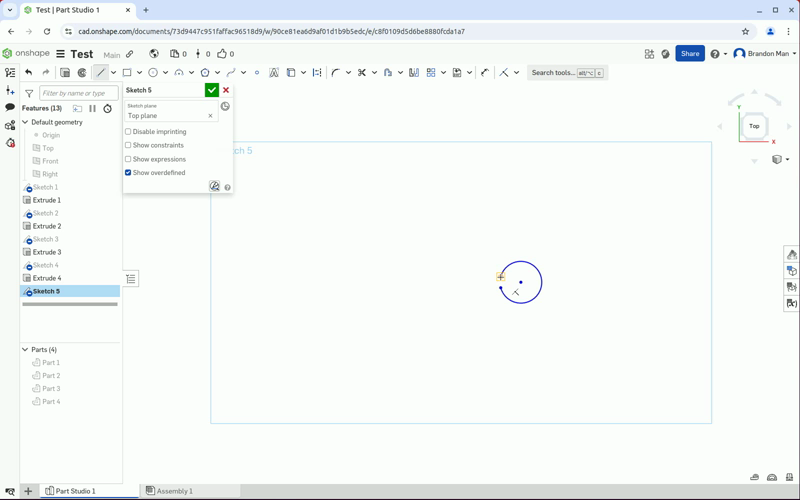
mouse_move(530, 276)
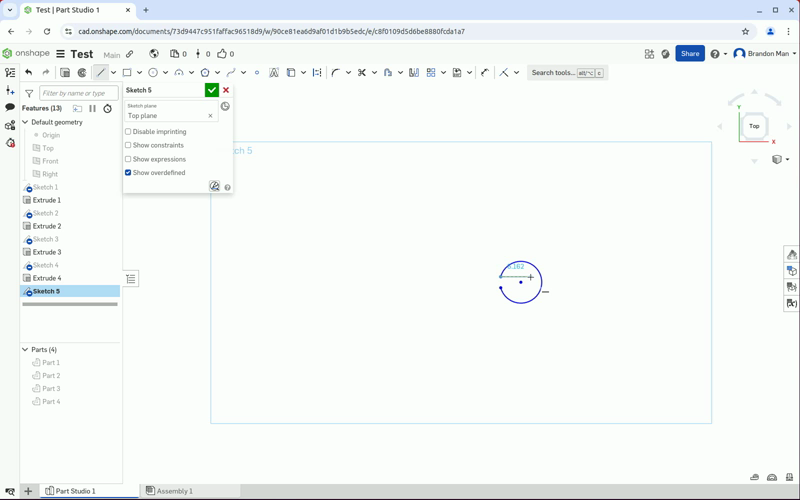
key_down(shift)
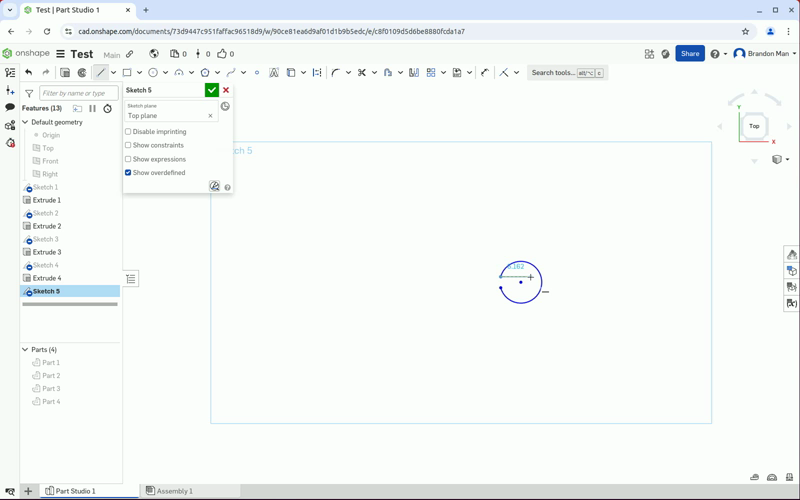
mouse_move(500, 287)
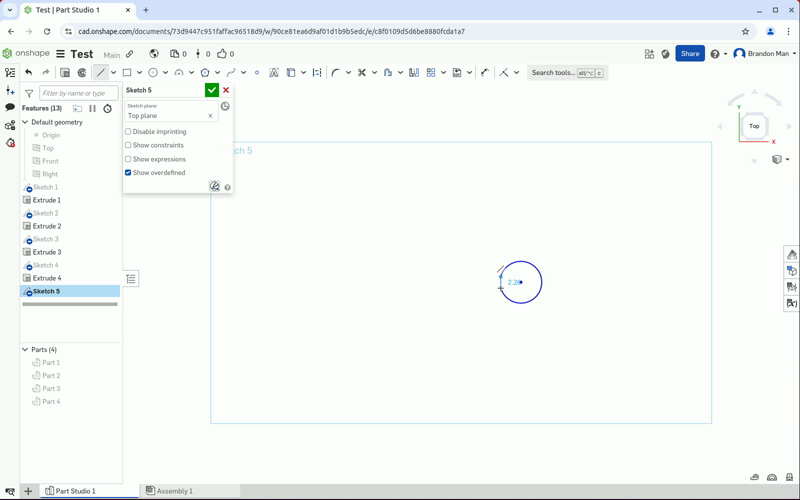
key_up(shift)
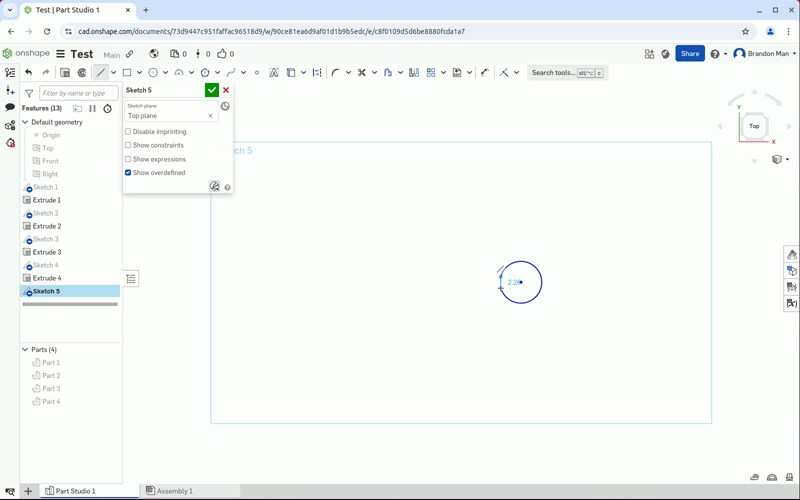
click(500, 287)
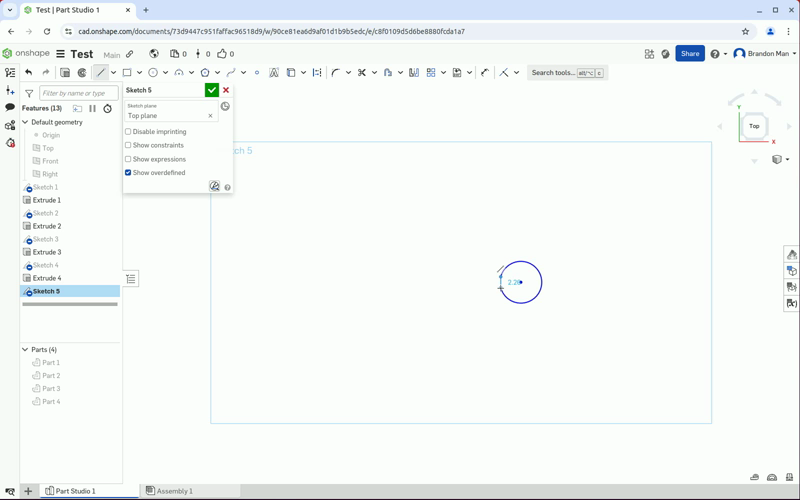
key(esc)
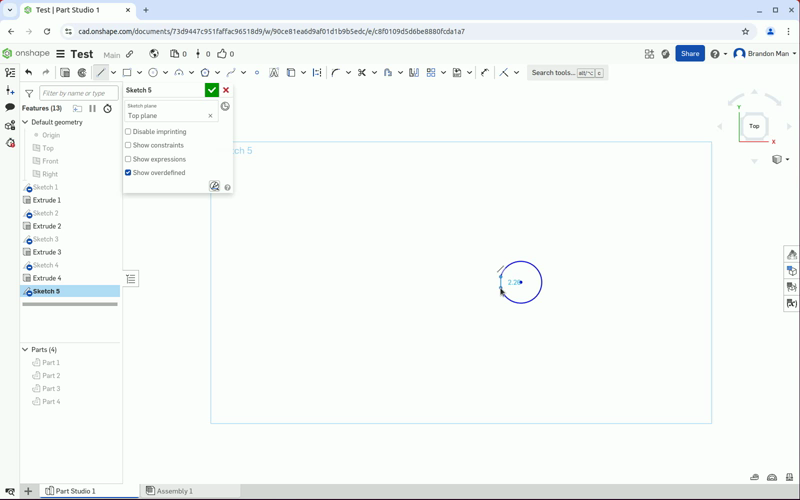
key(c)
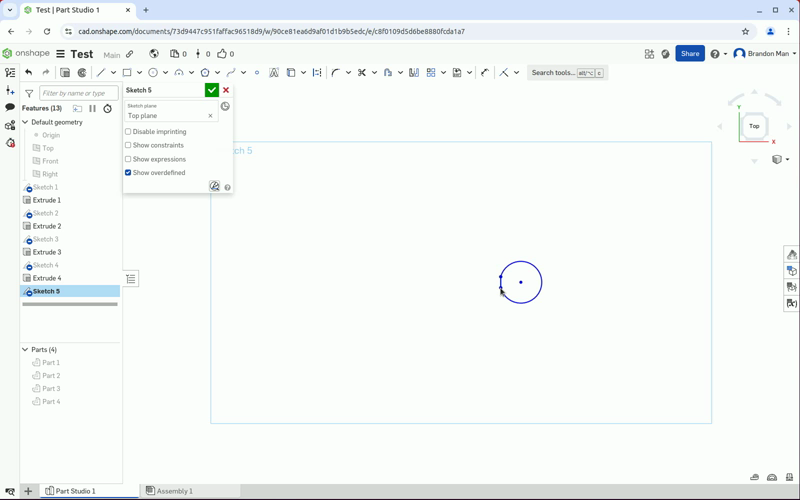
key_down(shift)
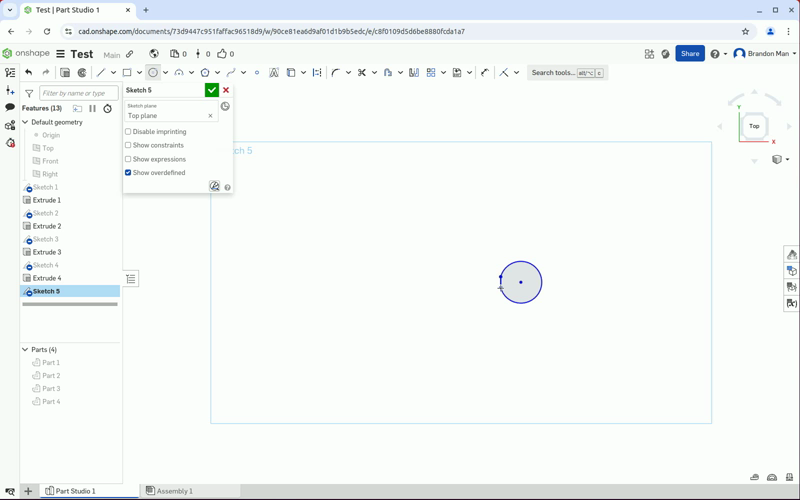
mouse_move(521, 282)
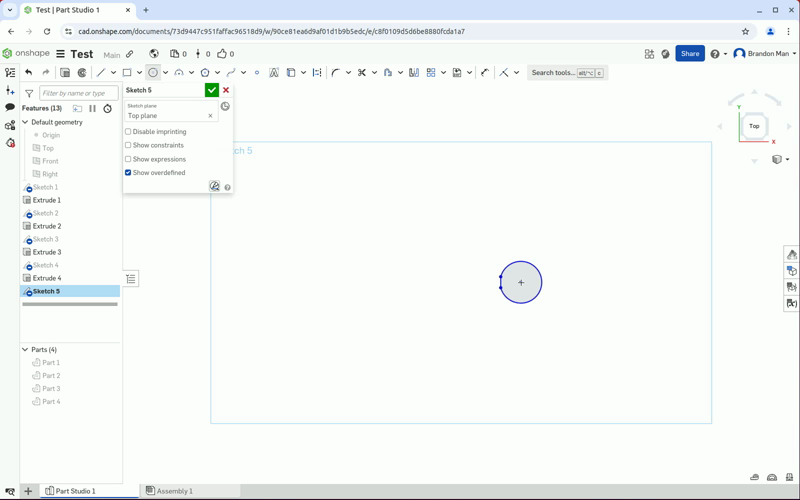
scroll(6)
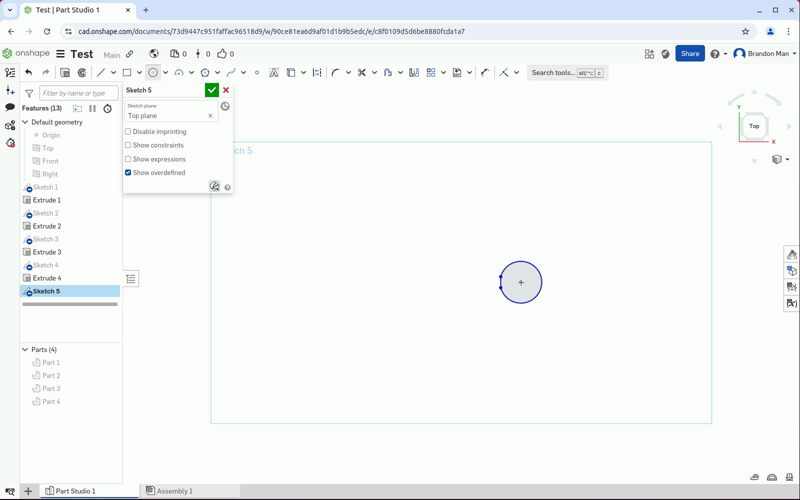
scroll(6)
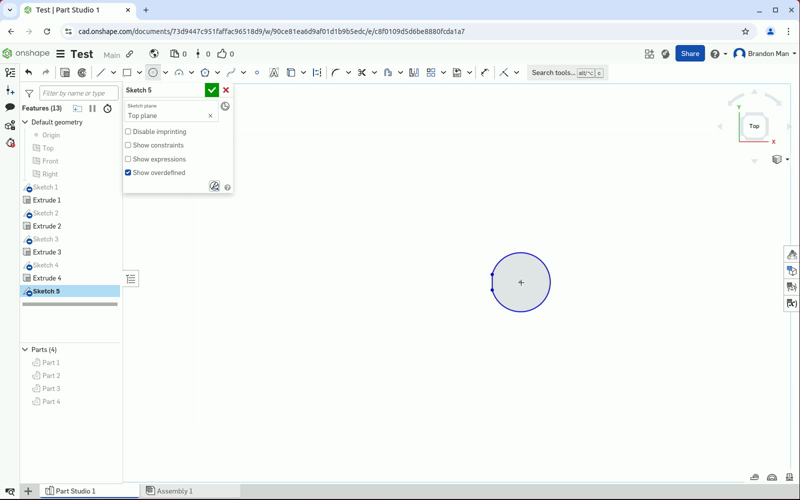
scroll(6)
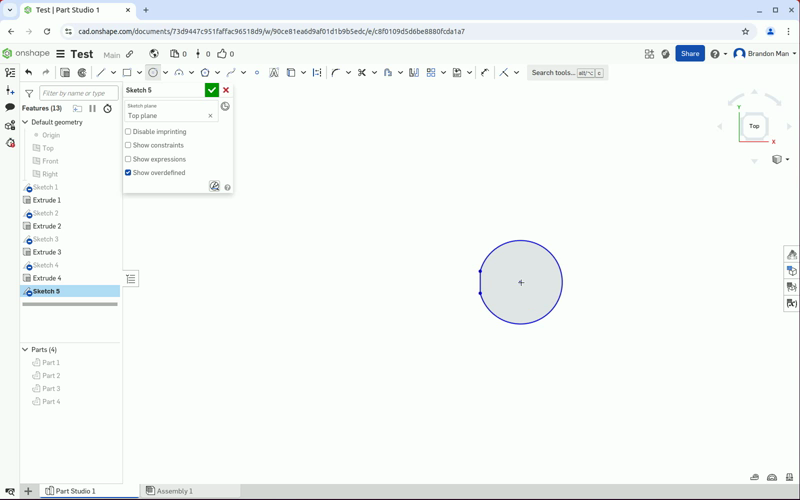
scroll(6)
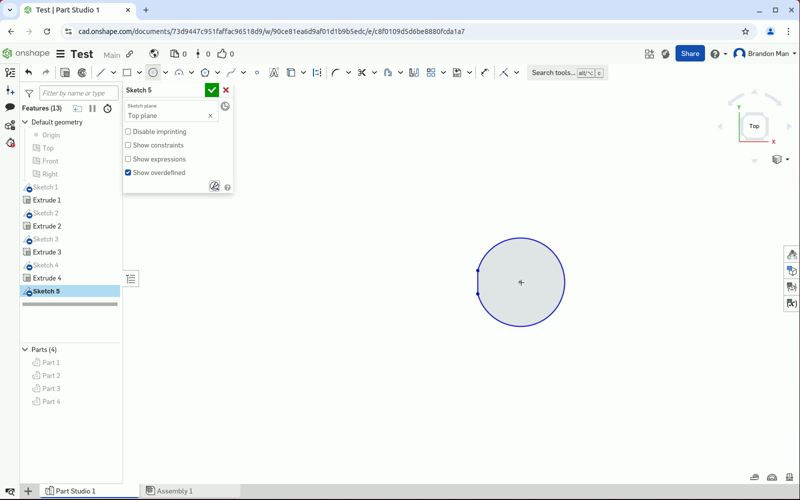
scroll(6)
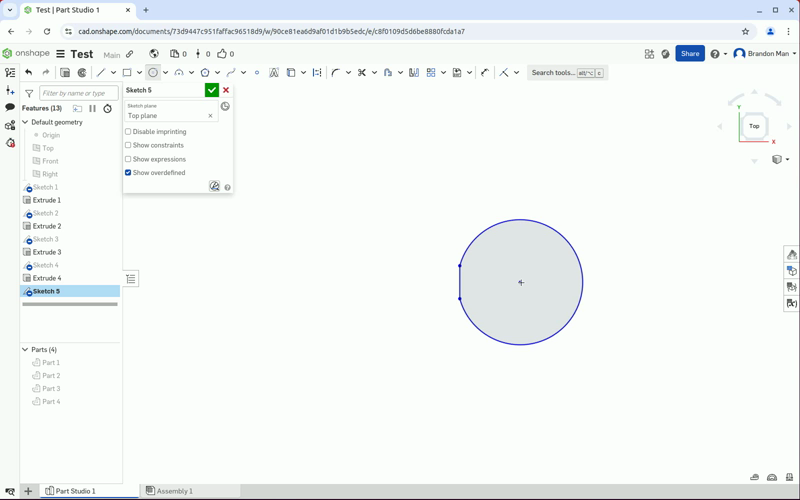
scroll(6)
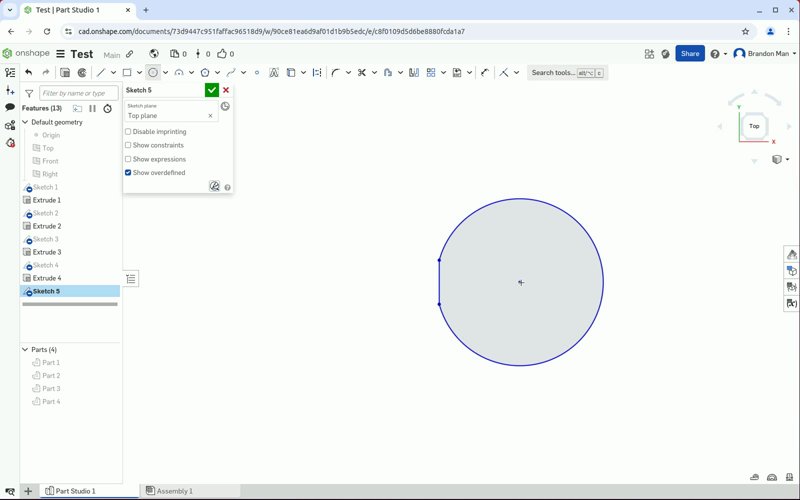
scroll(6)
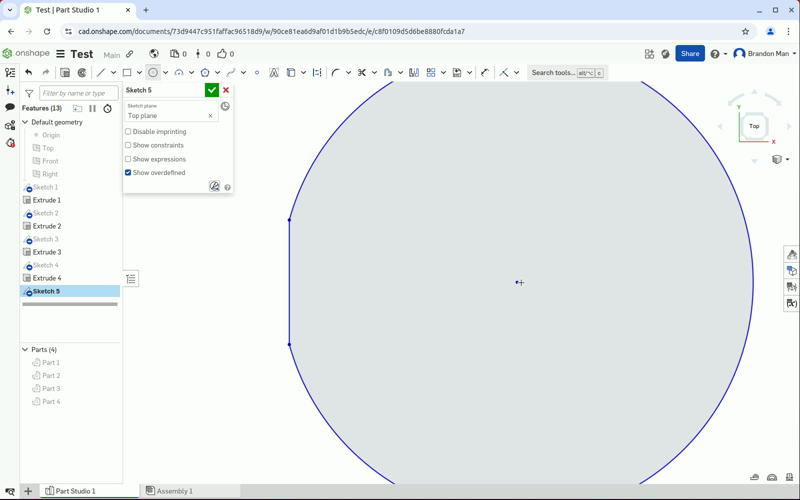
click(521, 282)
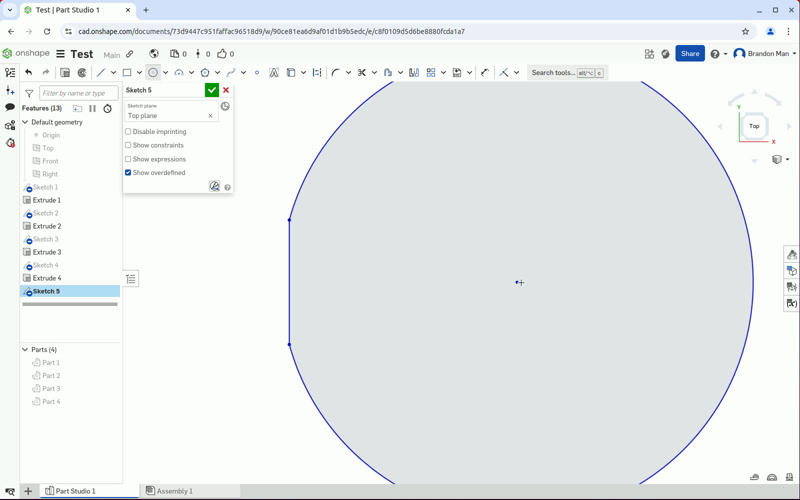
scroll(-6)
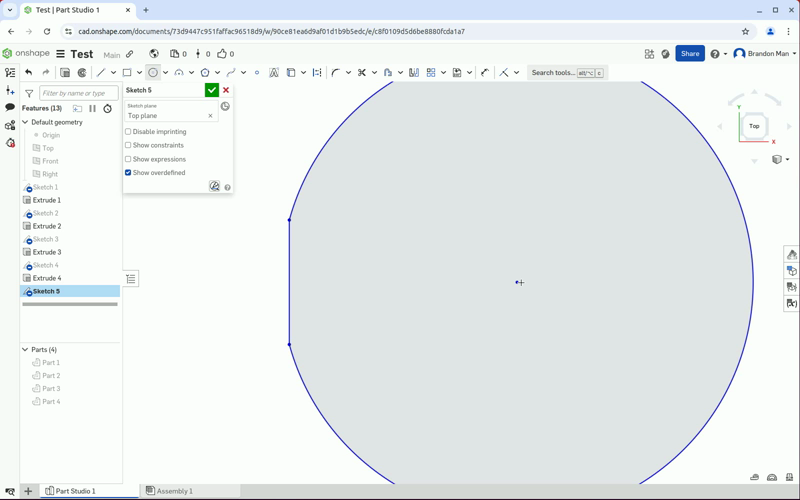
scroll(-6)
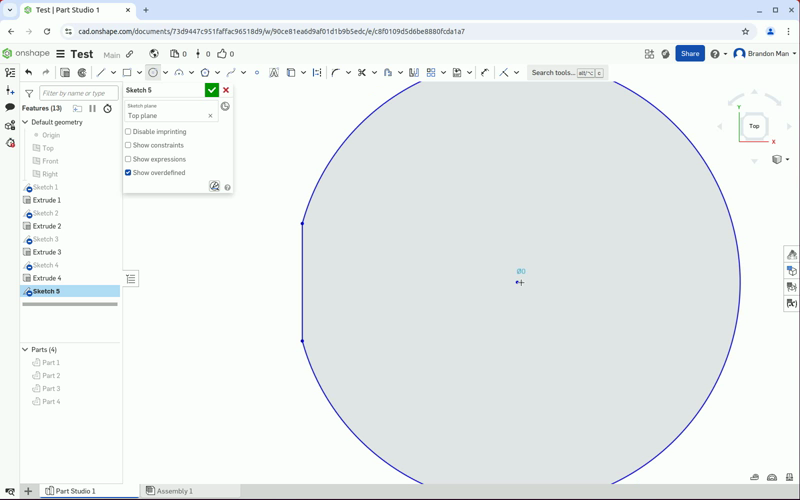
scroll(-6)
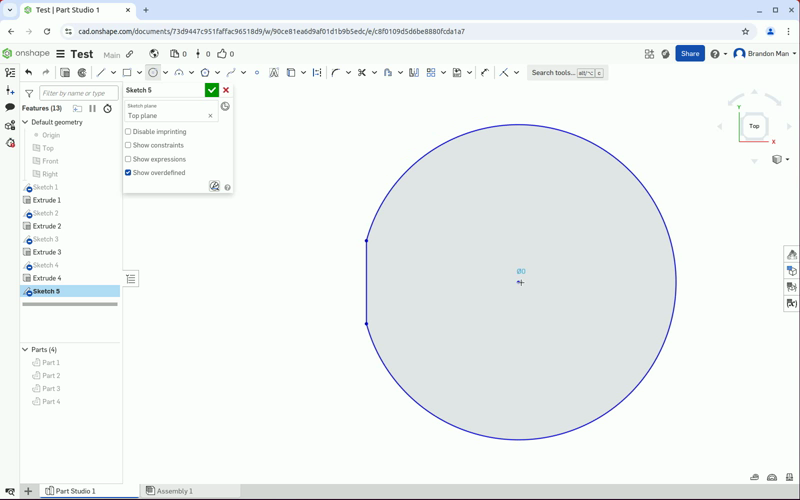
scroll(-6)
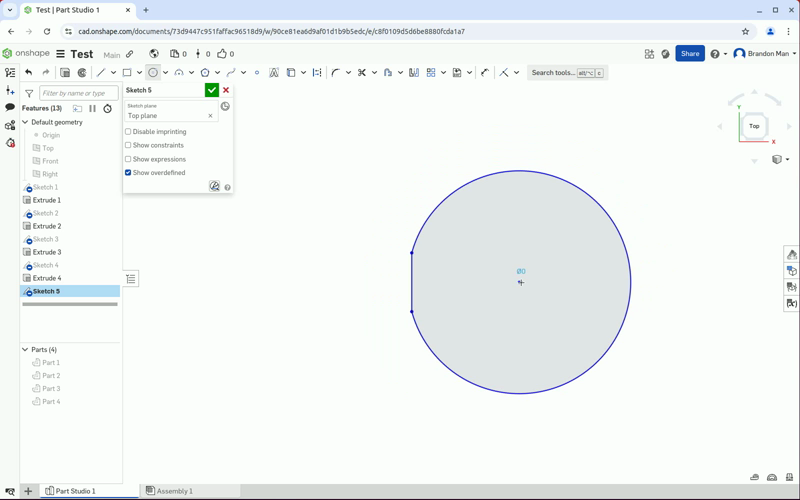
scroll(-6)
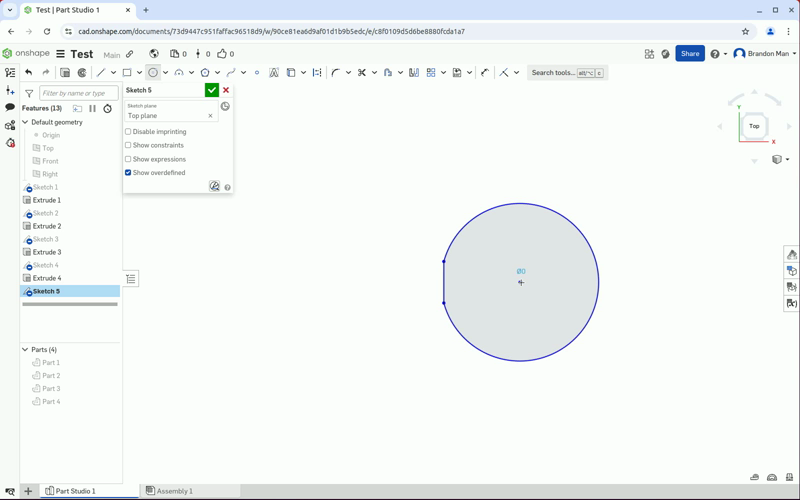
scroll(-6)
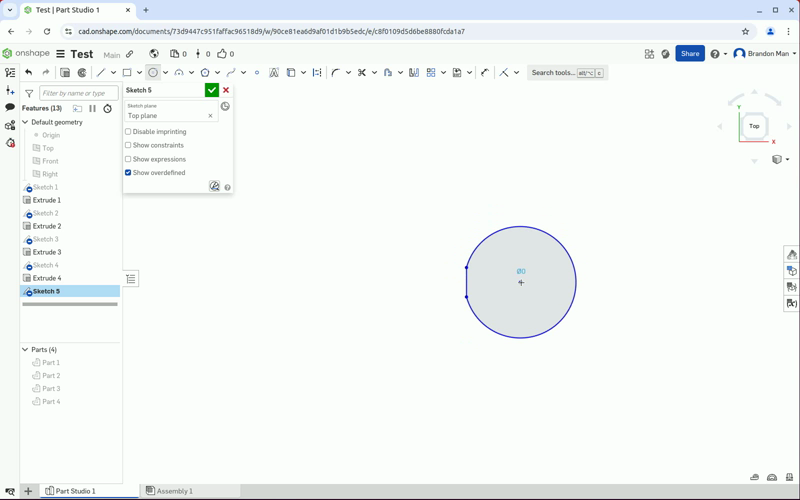
scroll(-6)
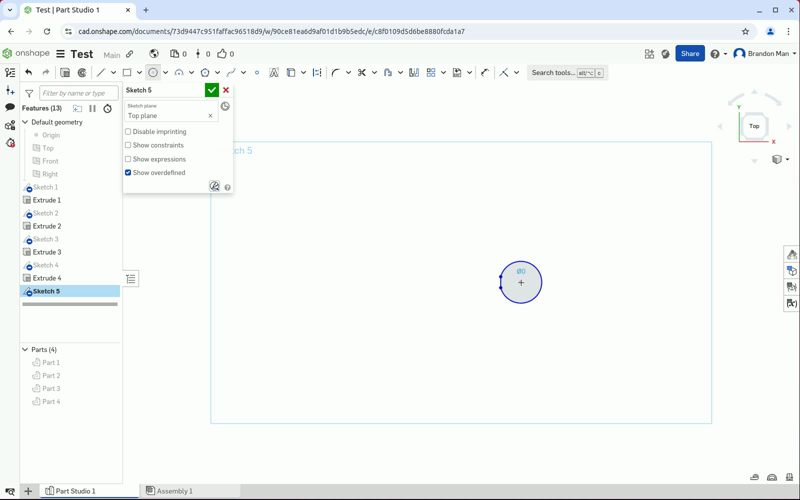
key_up(shift)
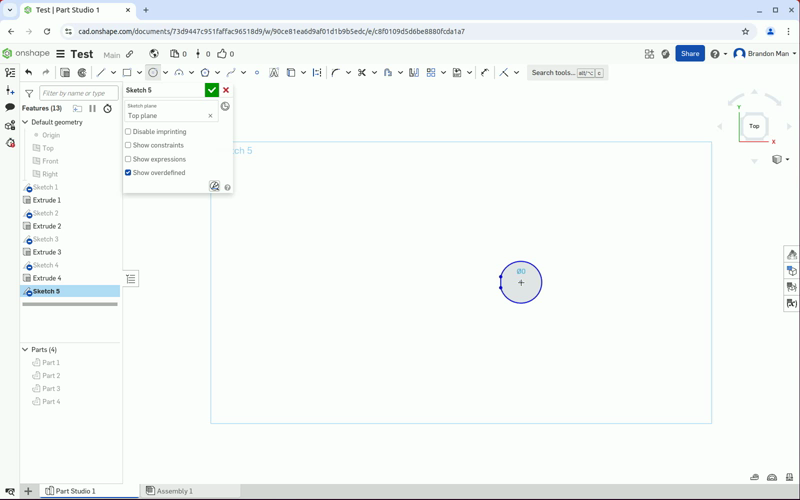
mouse_move(537, 282)
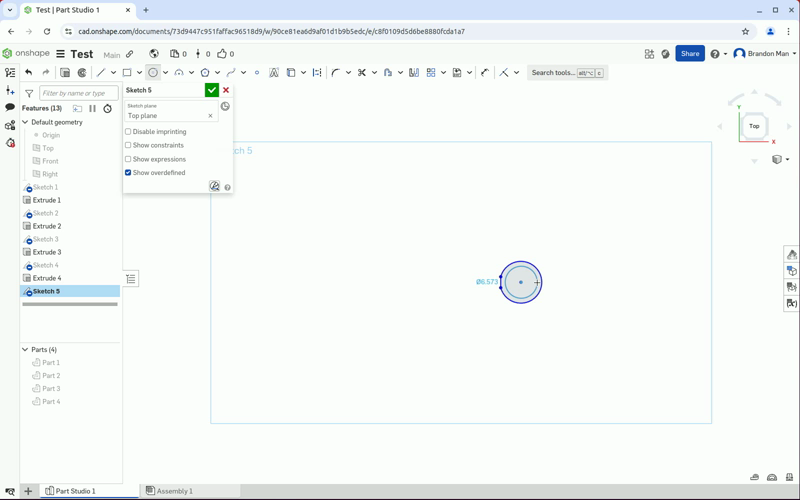
scroll(6)
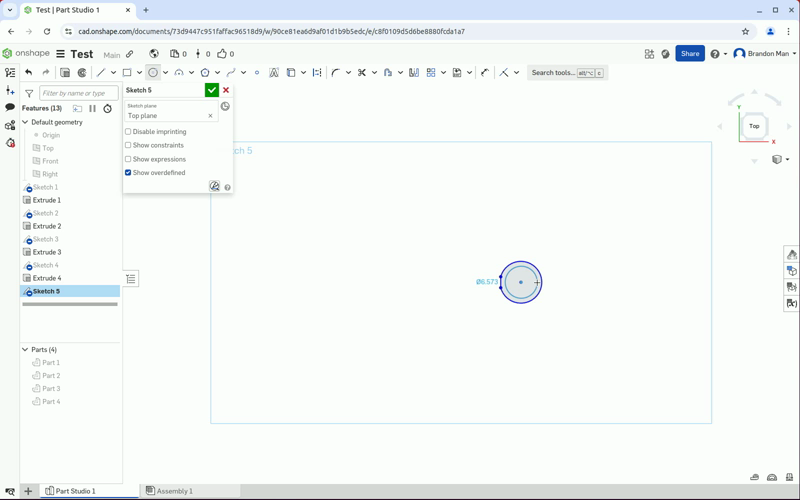
scroll(6)
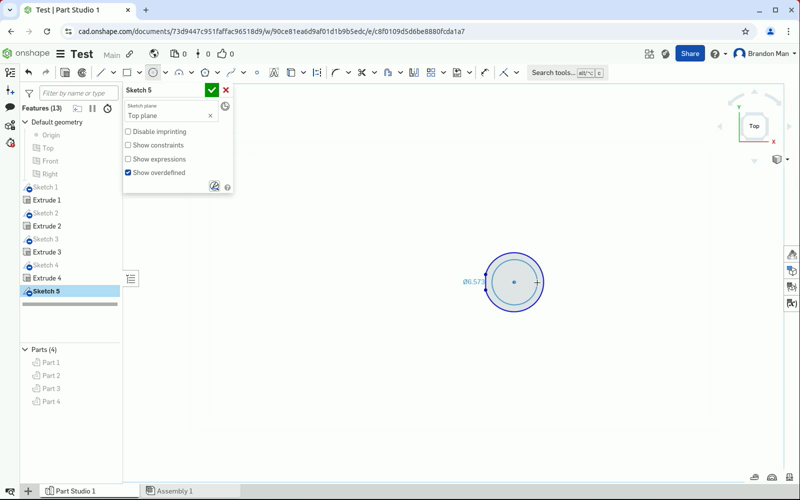
scroll(6)
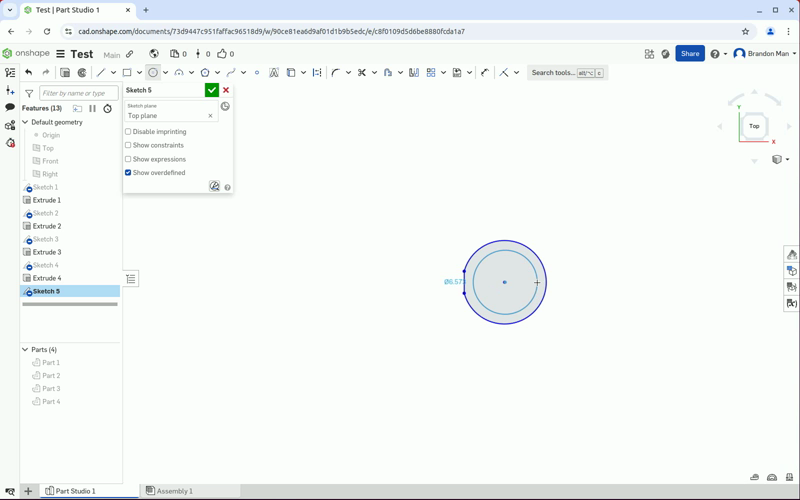
scroll(6)
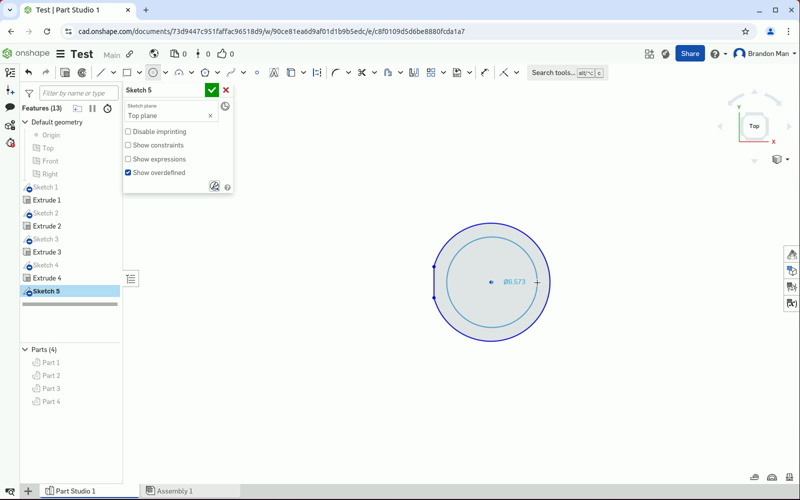
scroll(6)
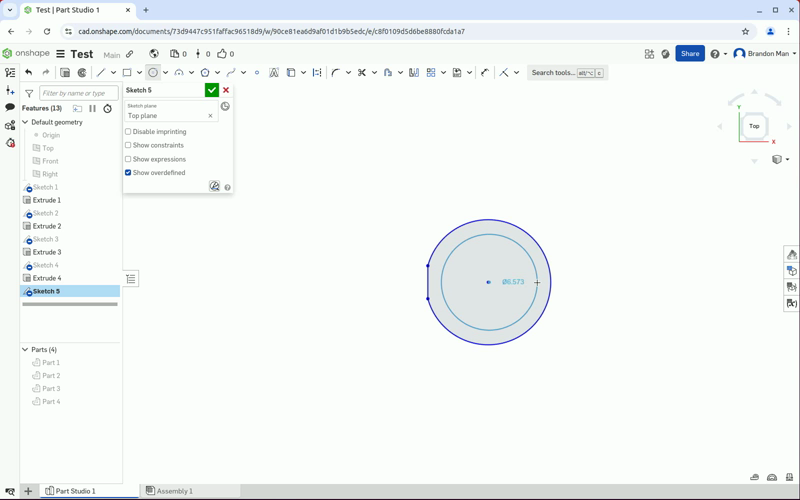
scroll(6)
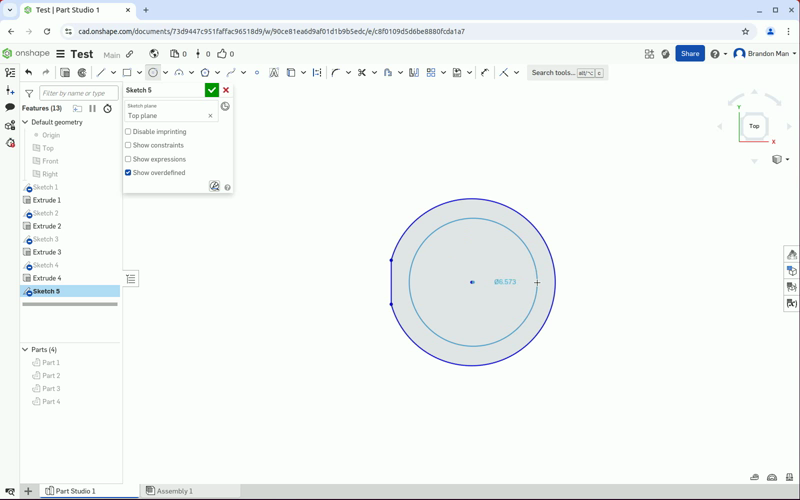
scroll(6)
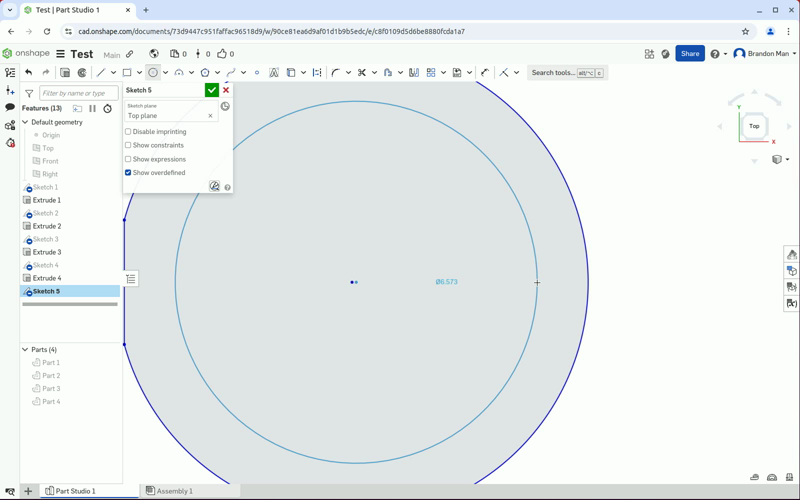
click(537, 282)
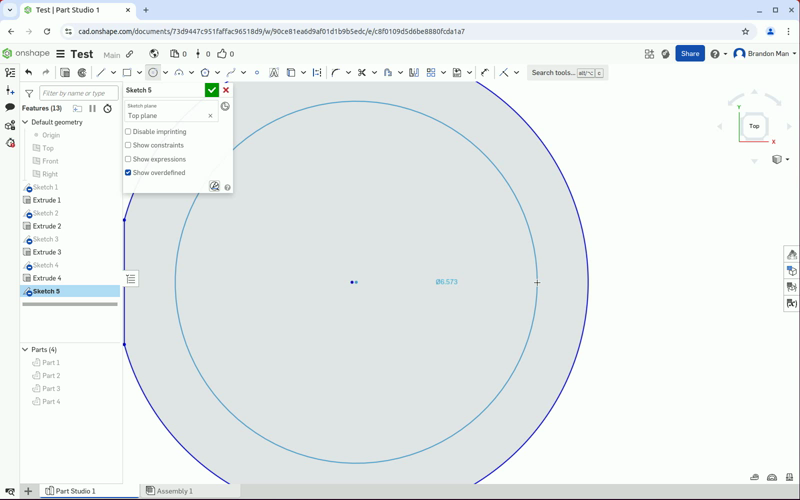
scroll(-6)
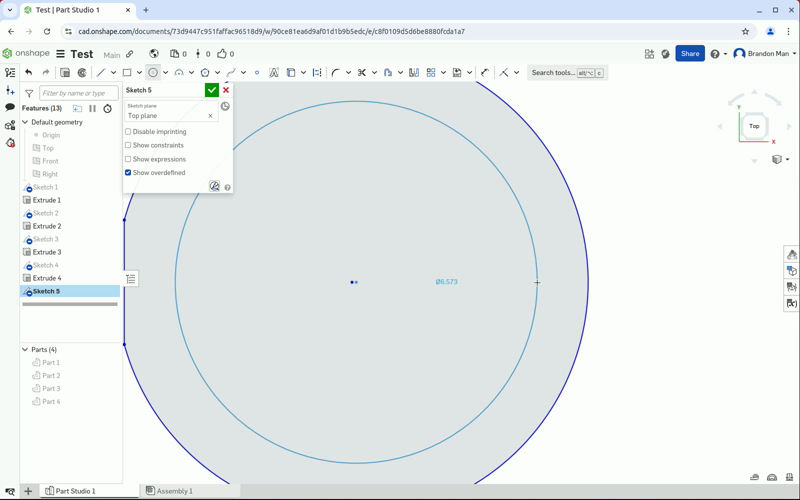
scroll(-6)
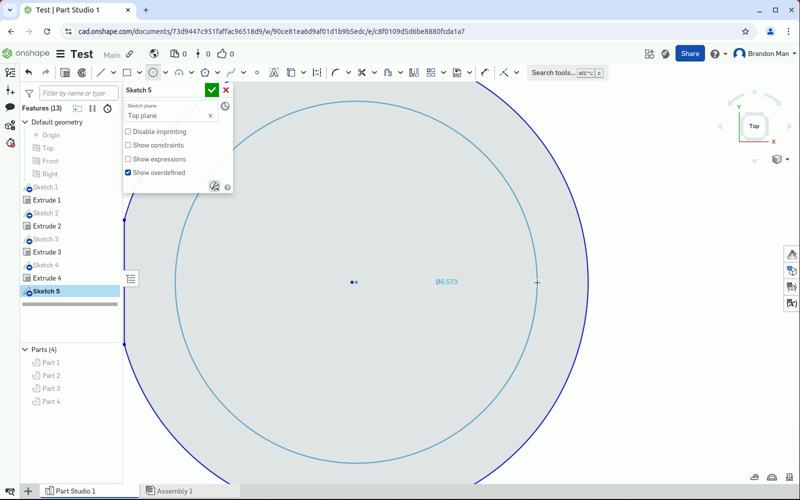
scroll(-6)
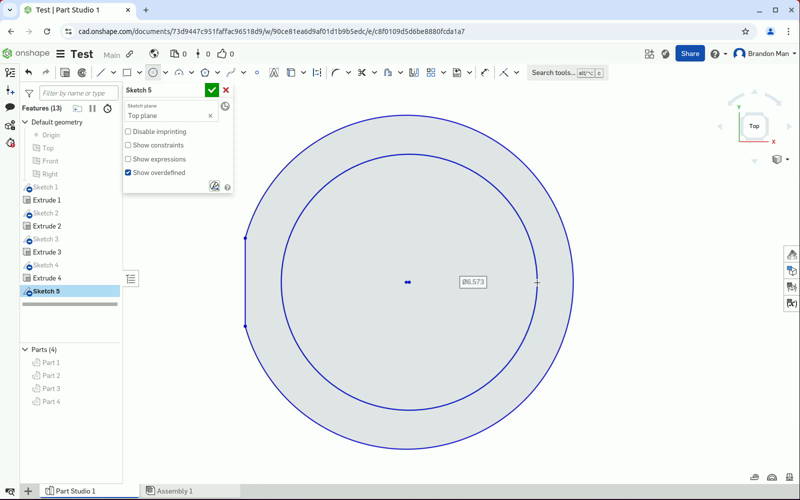
scroll(-6)
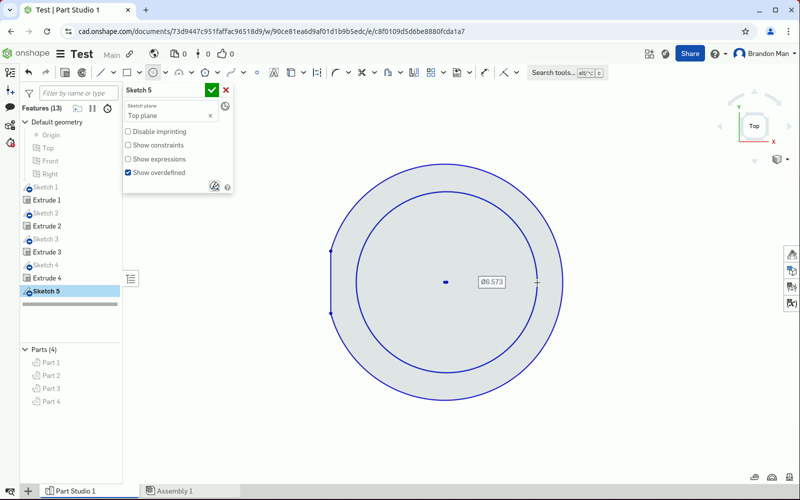
scroll(-6)
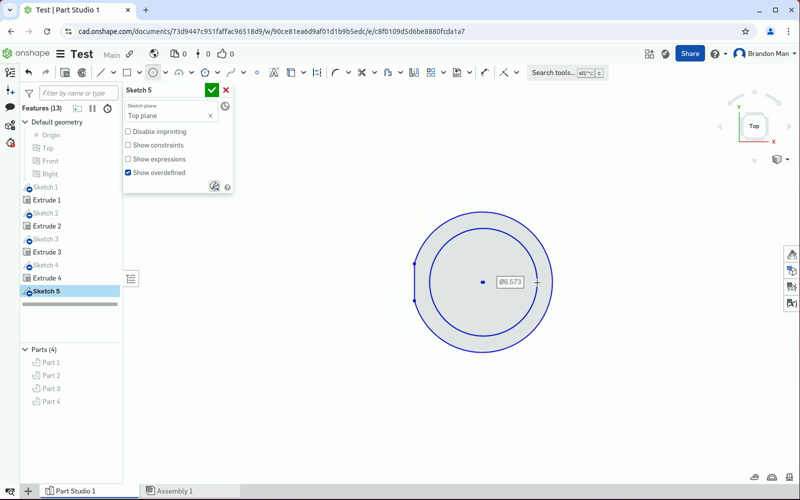
scroll(-6)
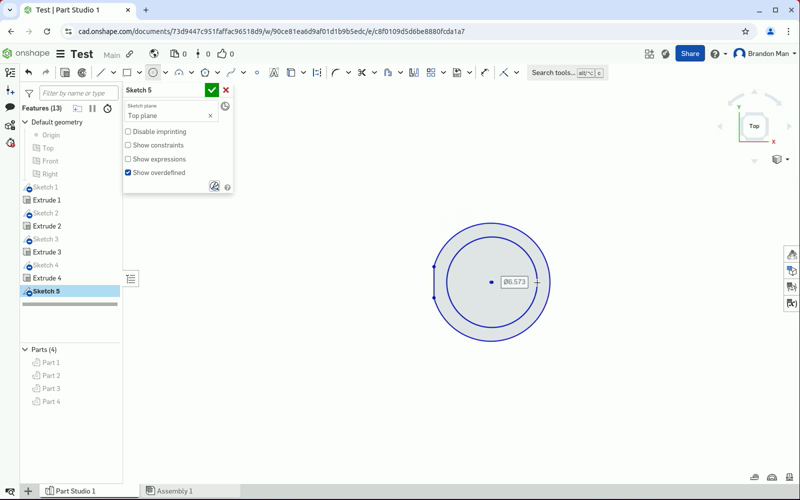
scroll(-6)
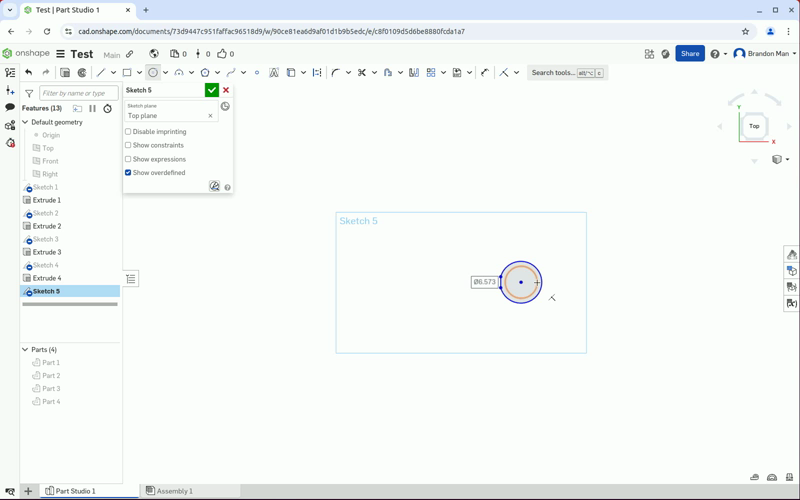
key(esc)
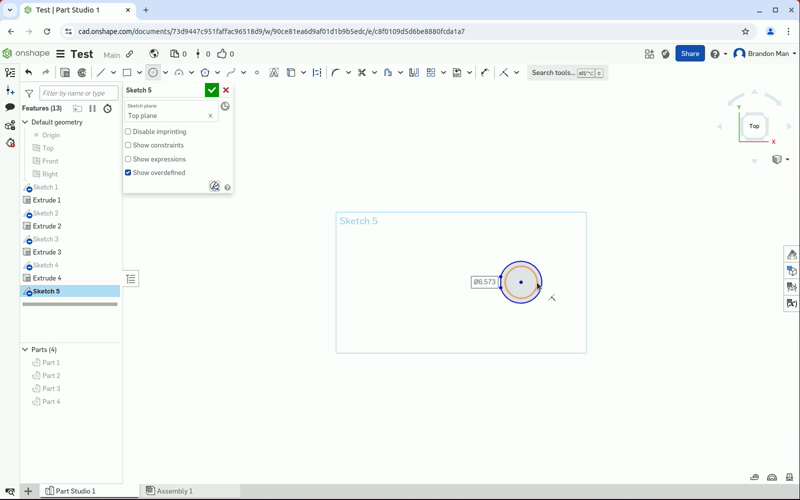
mouse_move(537, 289)
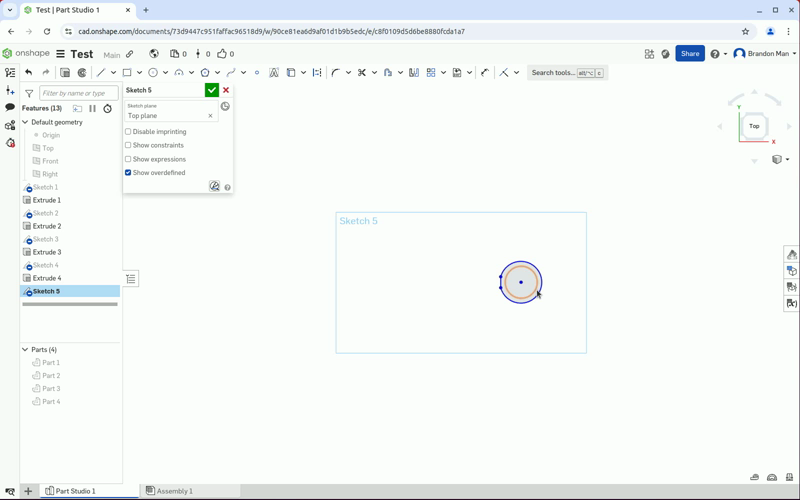
scroll(6)
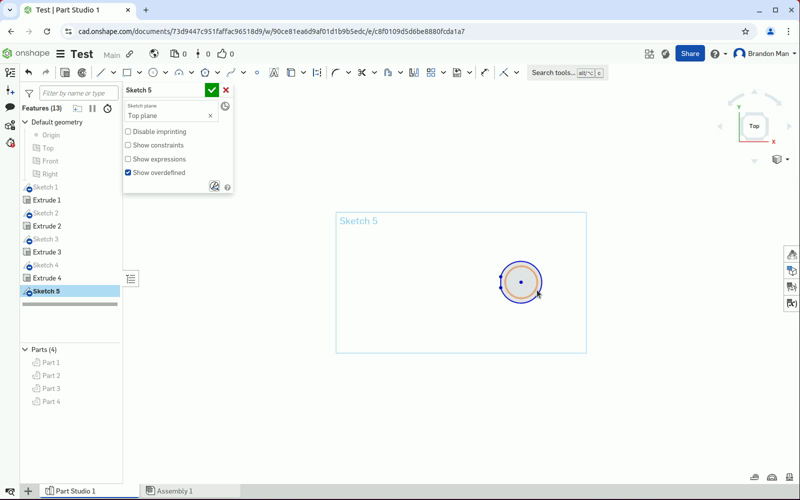
scroll(6)
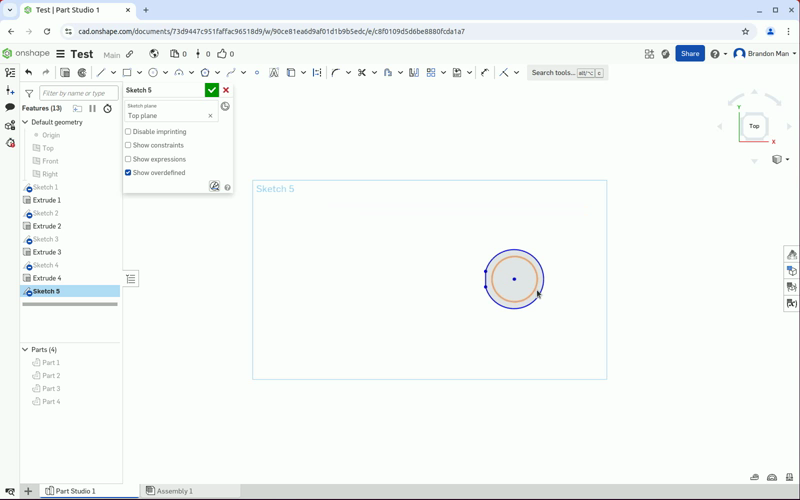
scroll(6)
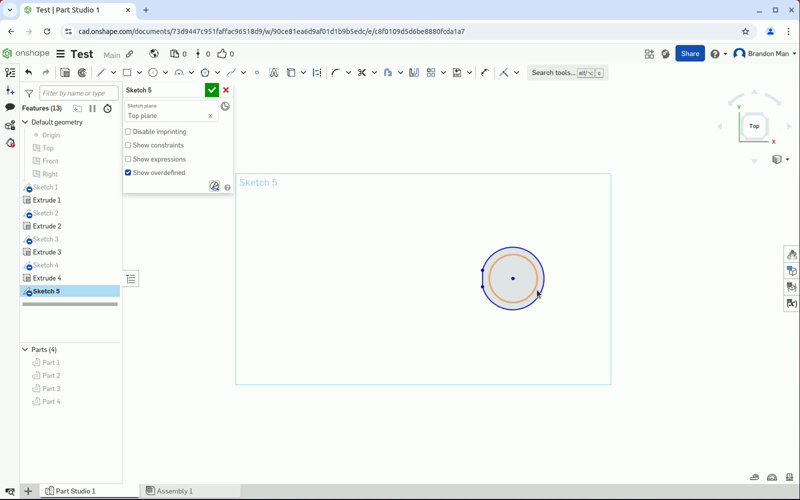
scroll(6)
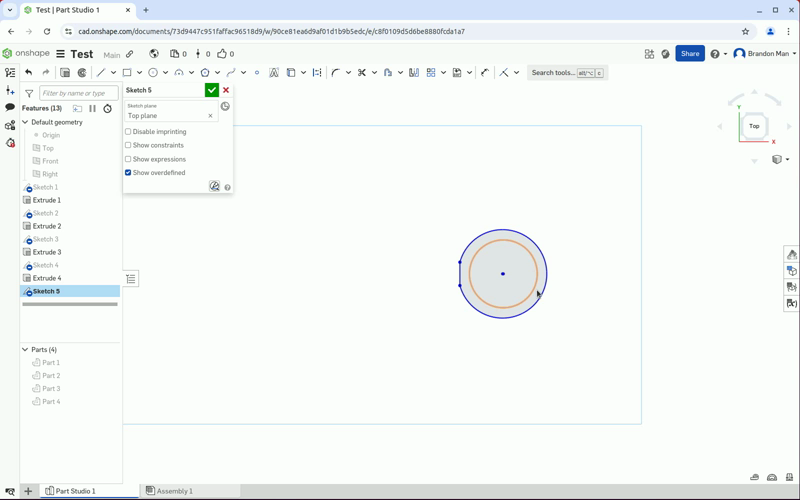
scroll(6)
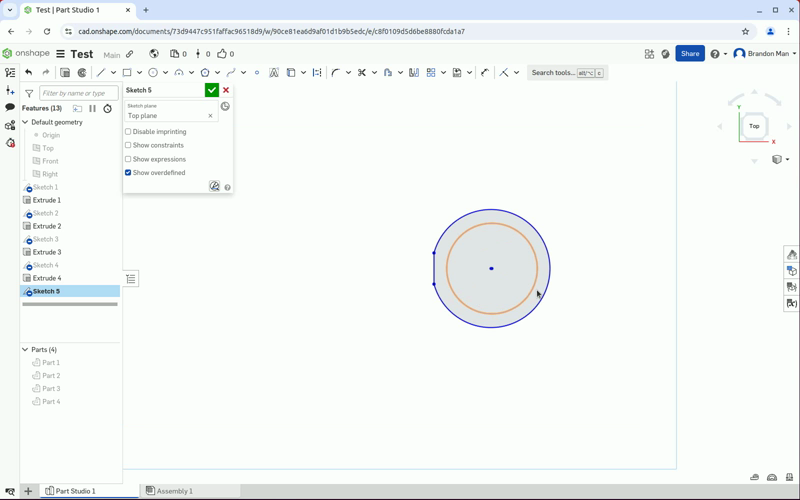
scroll(6)
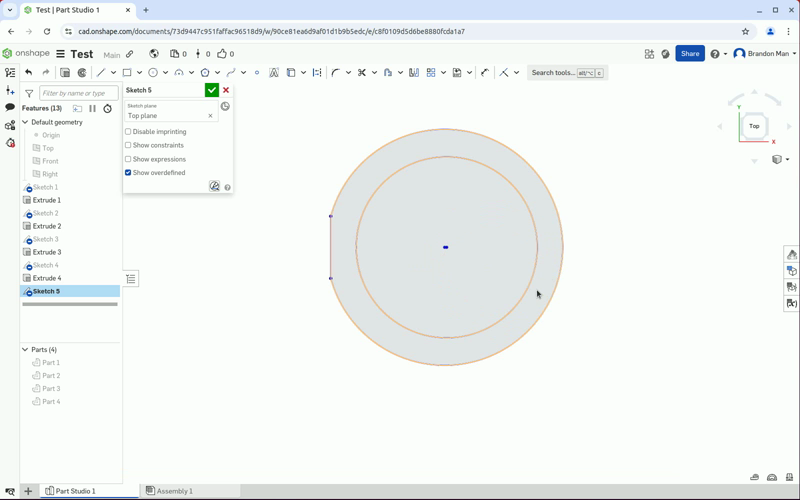
scroll(6)
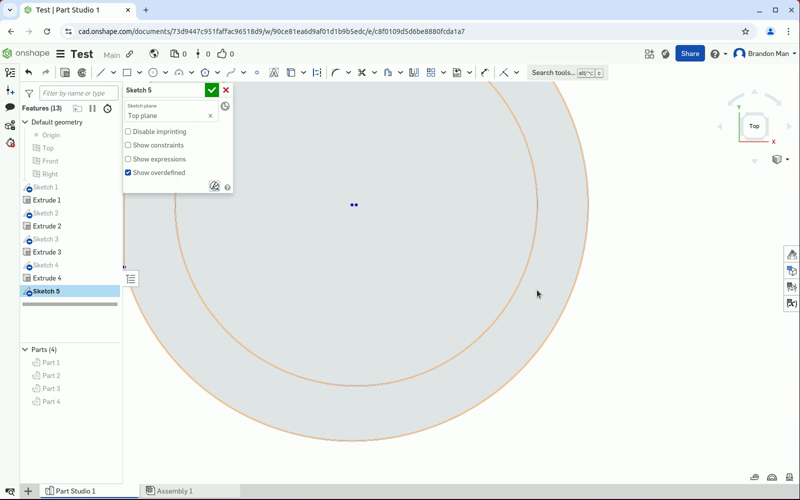
click(537, 289)
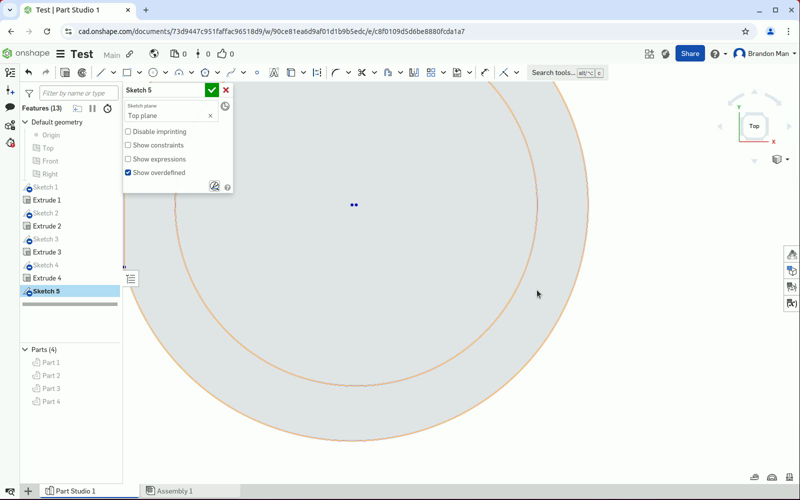
scroll(-6)
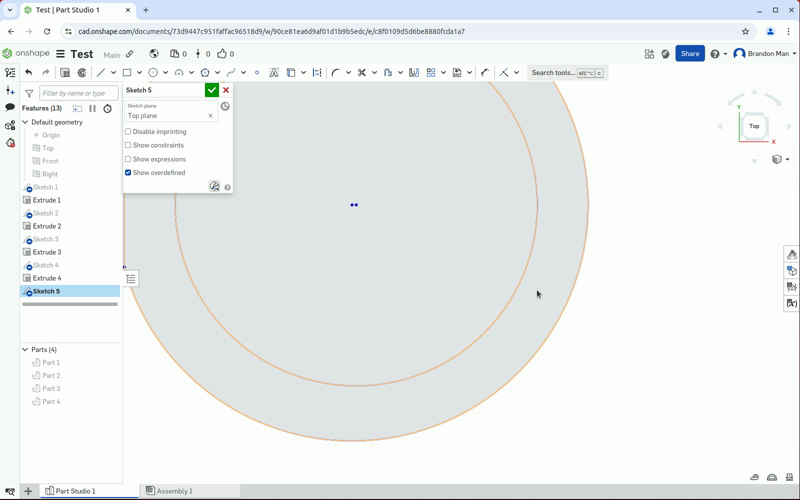
scroll(-6)
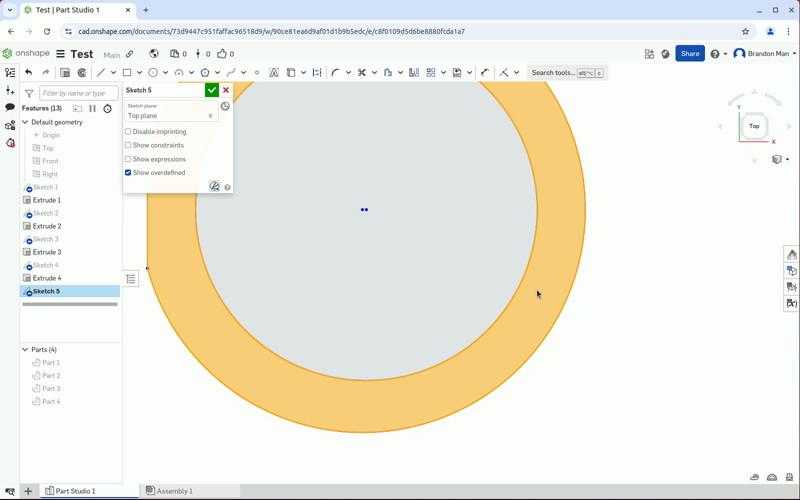
scroll(-6)
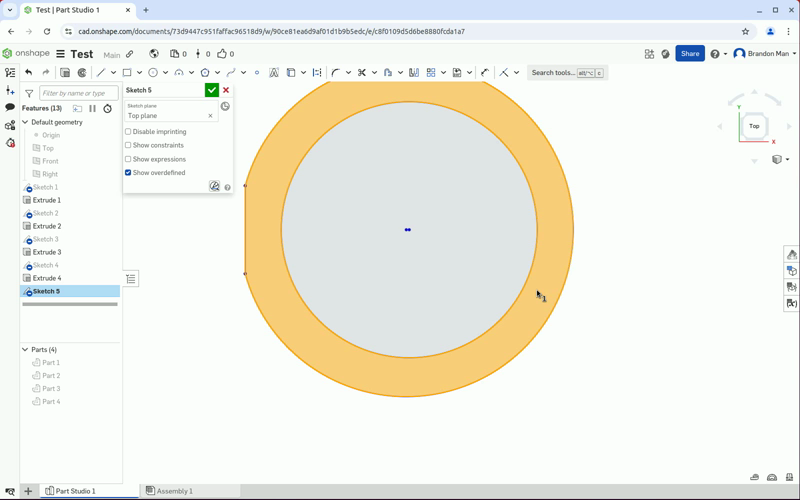
scroll(-6)
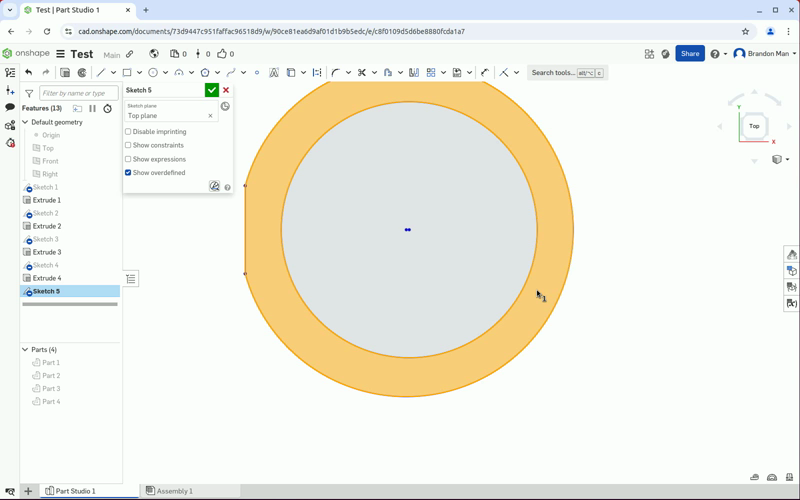
scroll(-6)
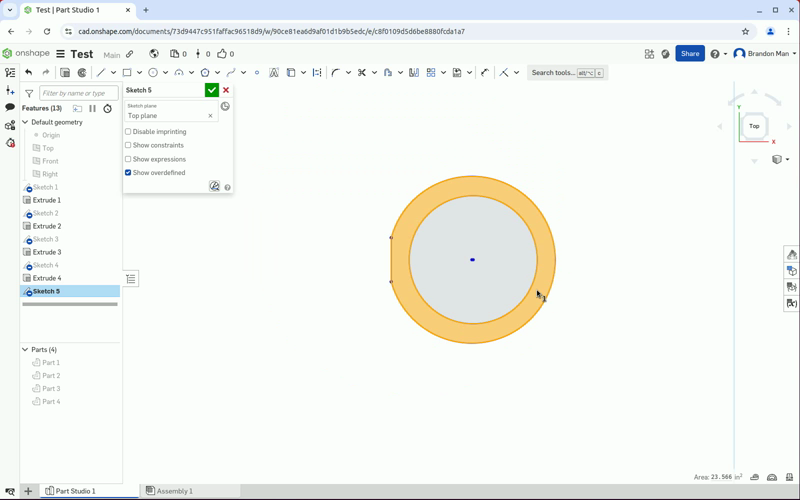
scroll(-6)
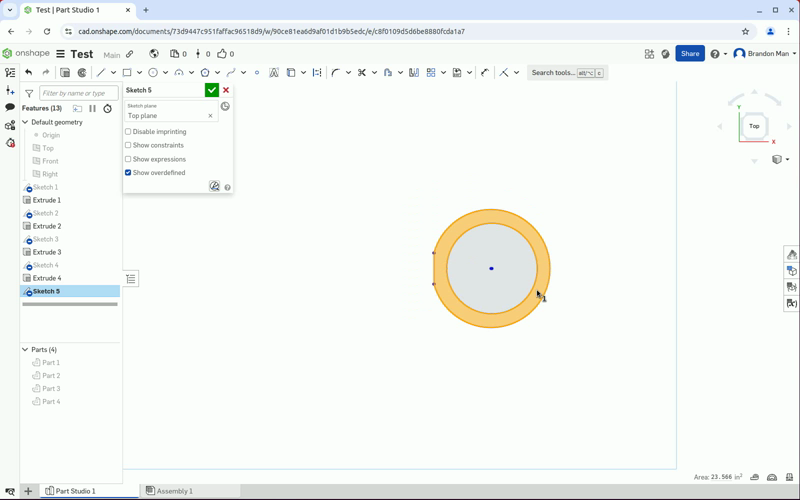
scroll(-6)
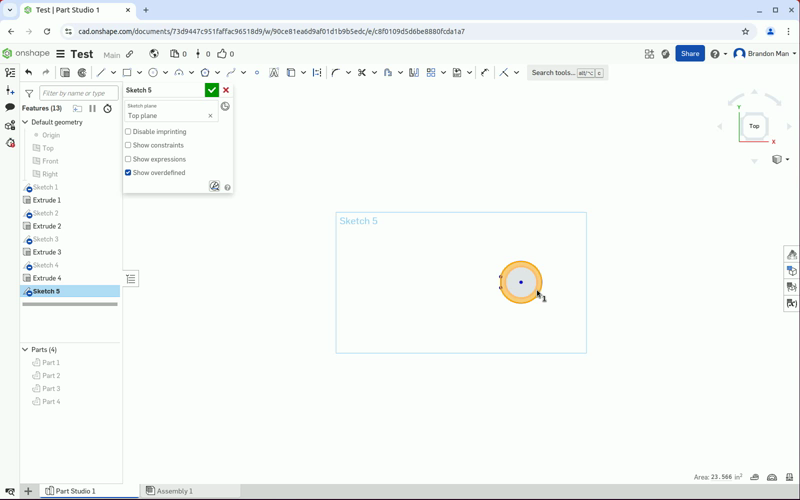
mouse_move(73, 352)
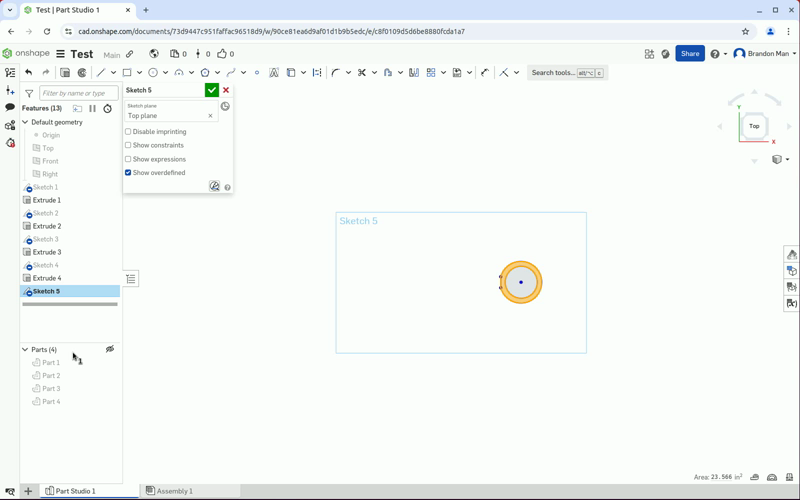
key(shift+y)
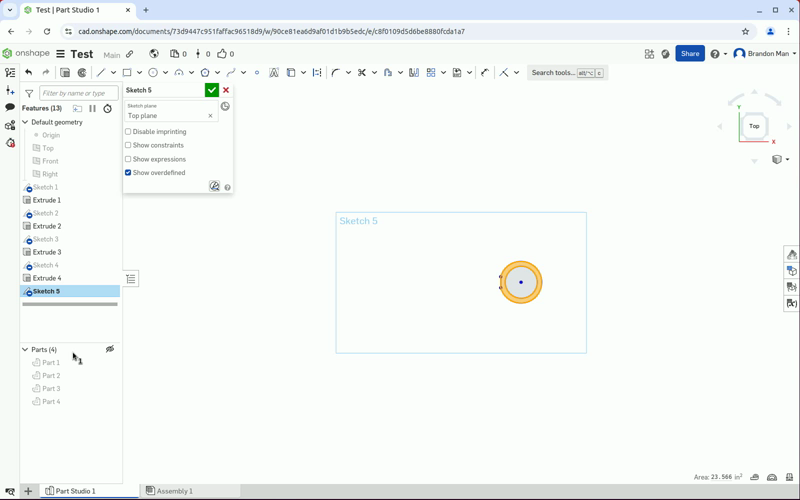
key(shift+e)
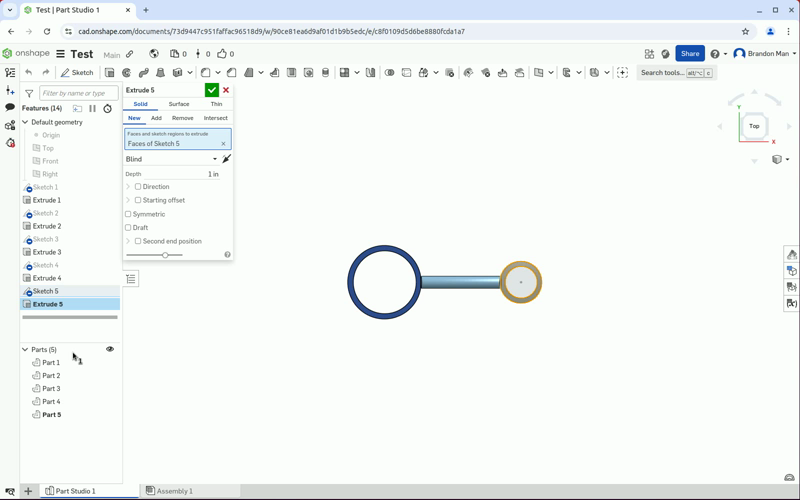
mouse_move(143, 106)
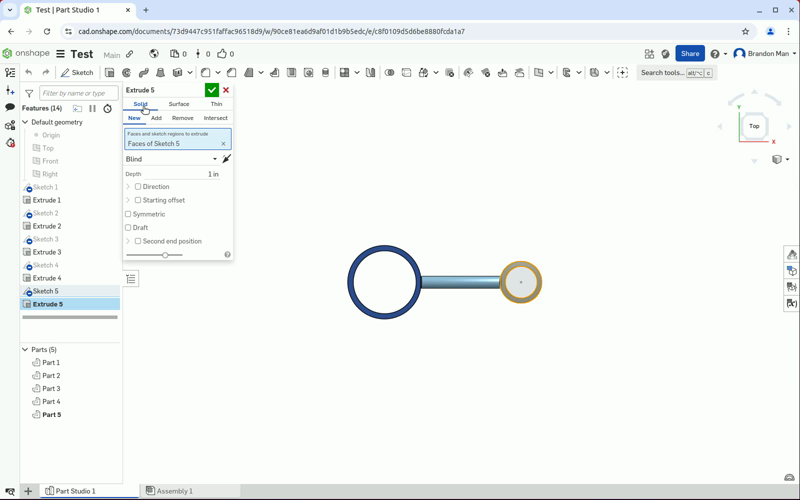
click(143, 106)
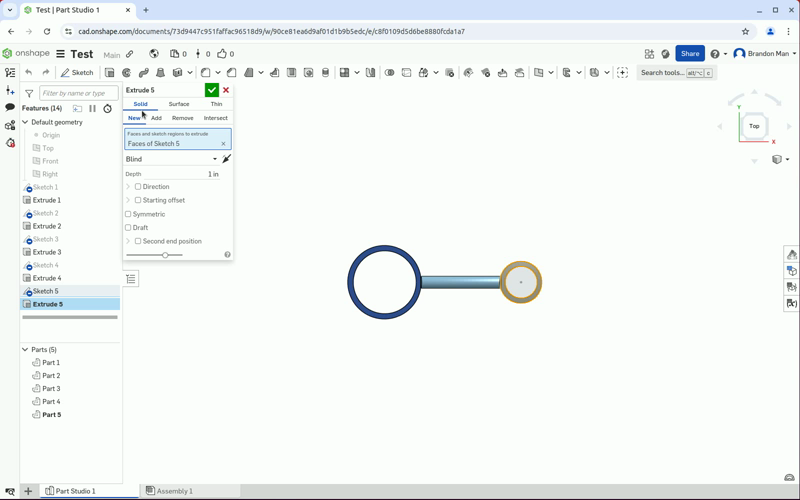
mouse_move(137, 120)
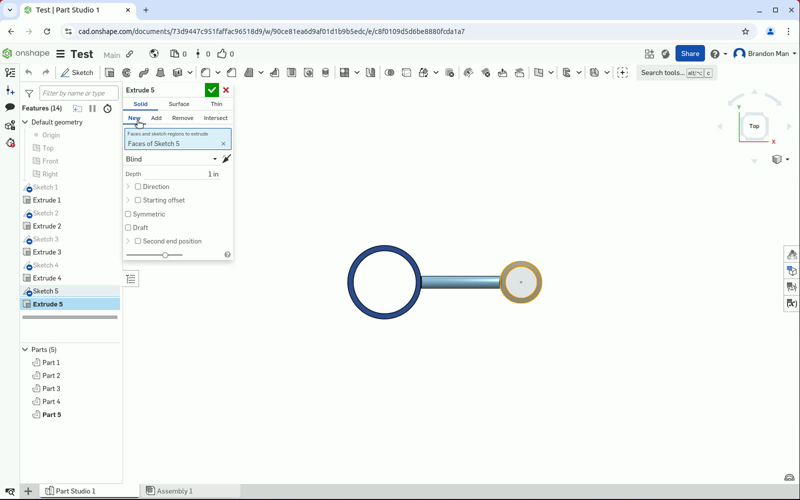
click(137, 120)
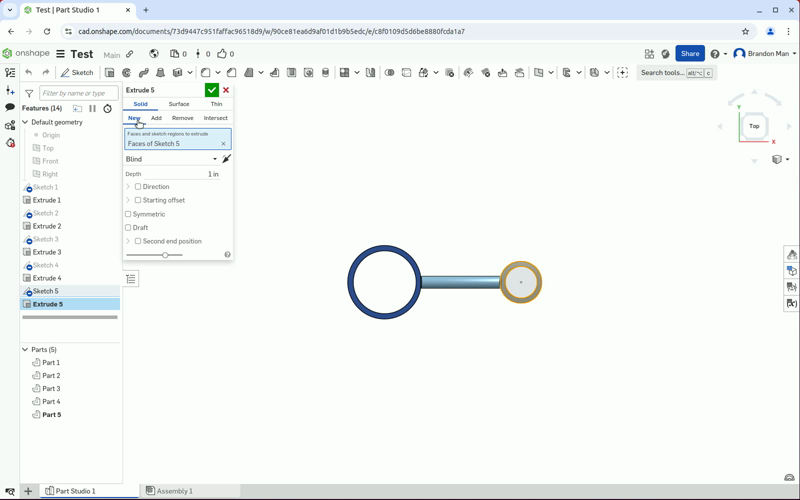
key(tab, 4)
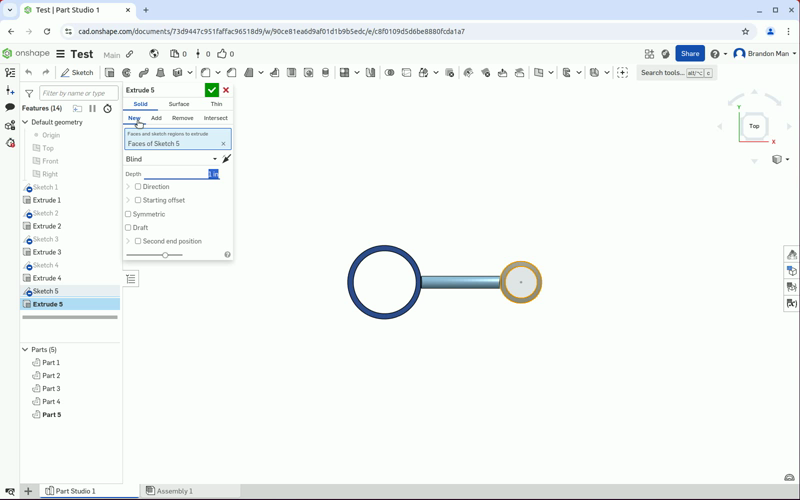
text(4.332)
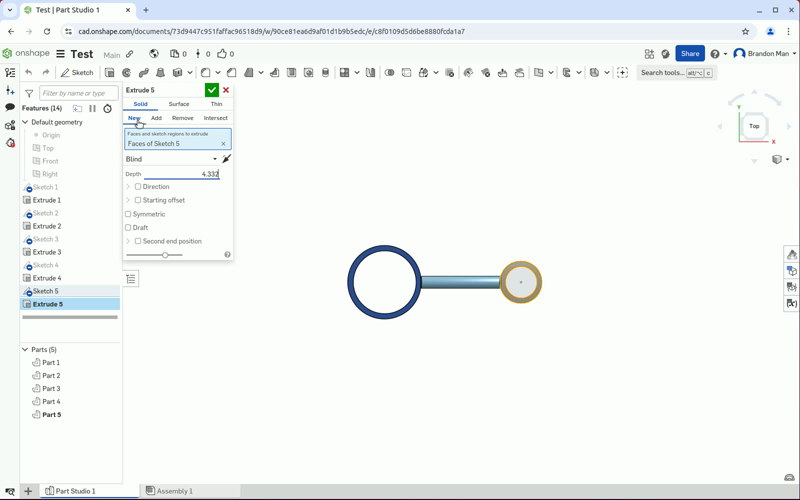
key(tab, 3)
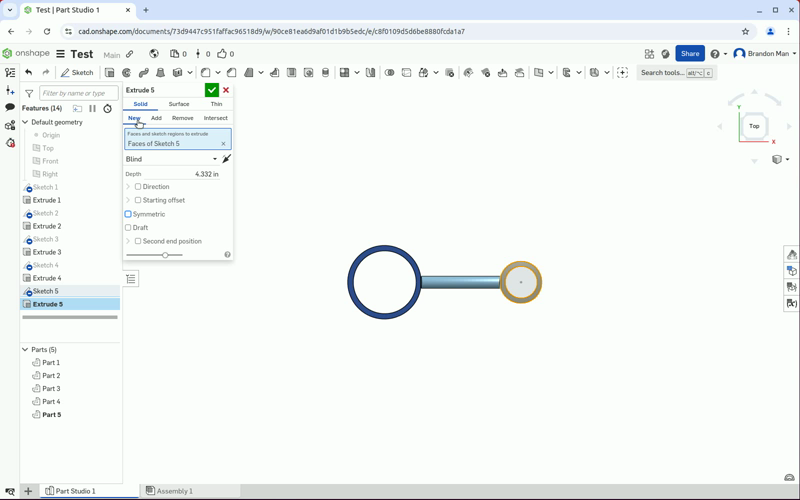
key(space)
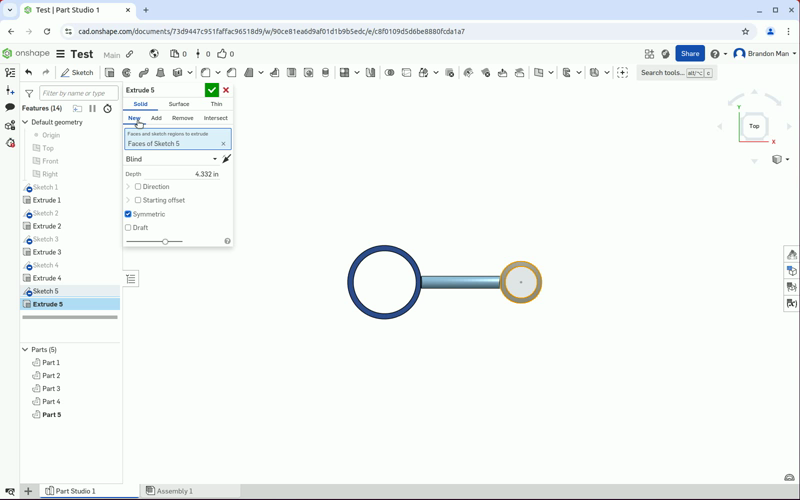
key(enter)
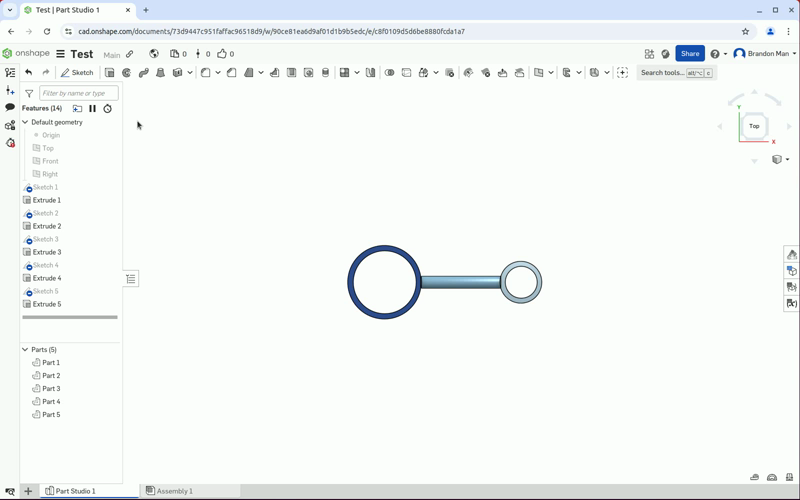
key(shift+h)
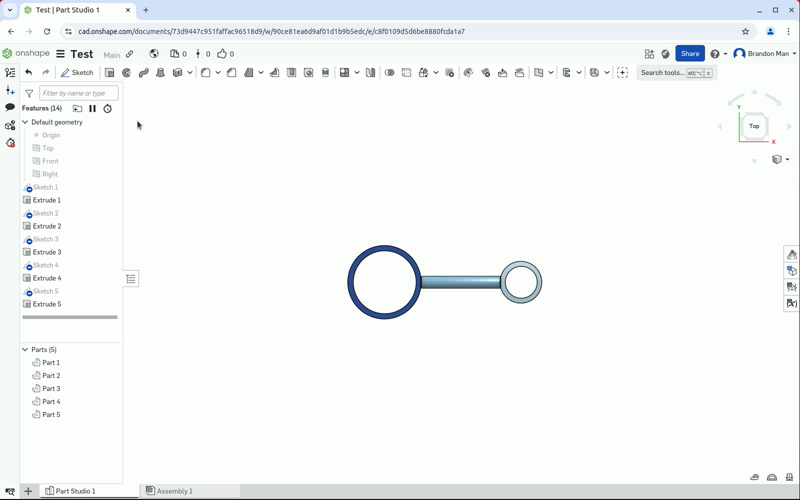
key(shift+h)
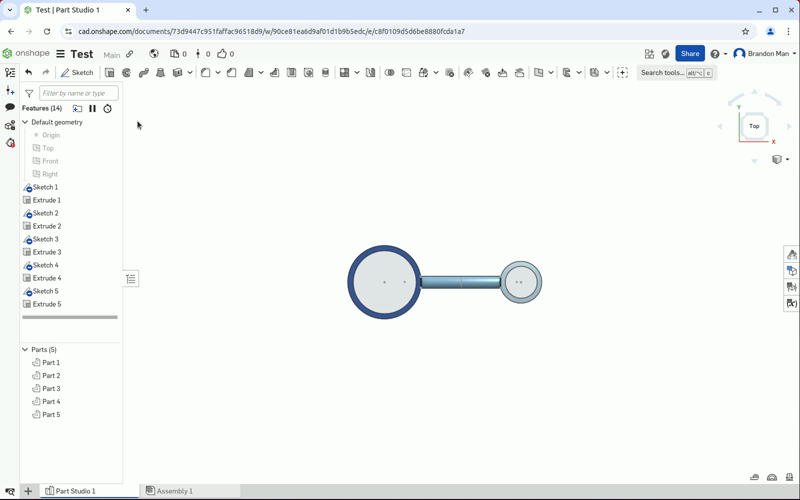
key(shift+7)
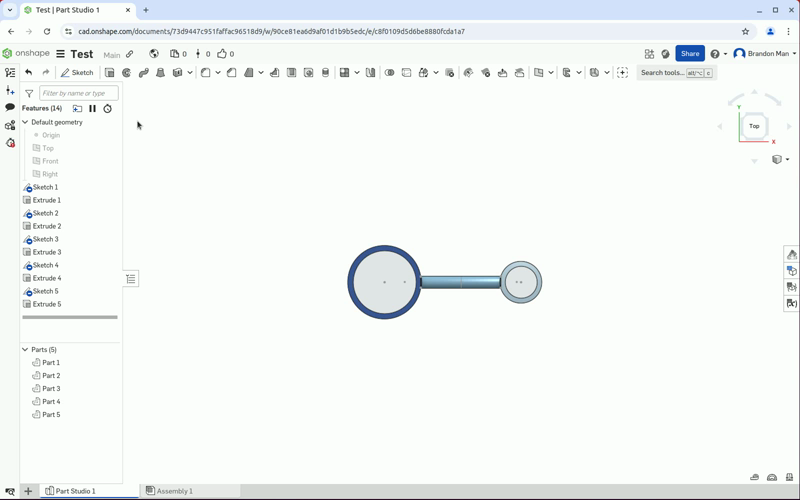
key(up, 3)
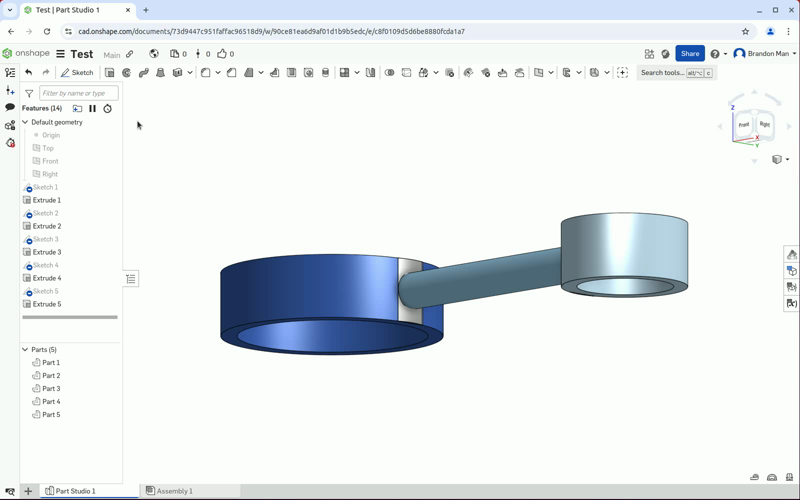
key(left, 3)
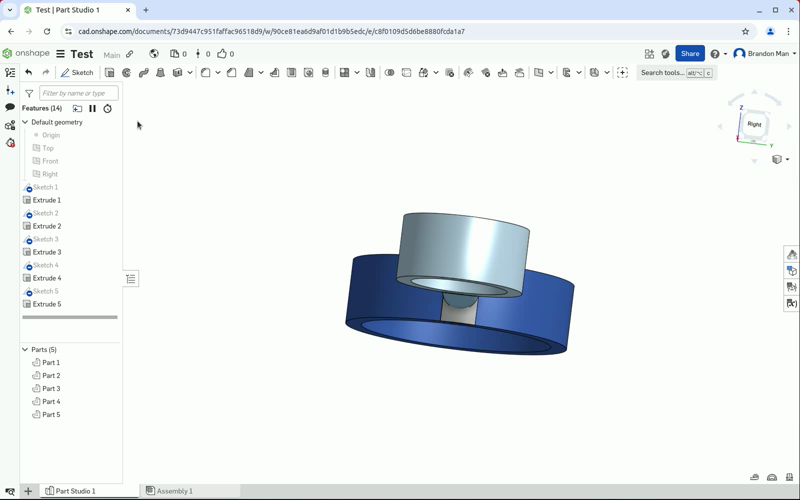
key(right, 3)
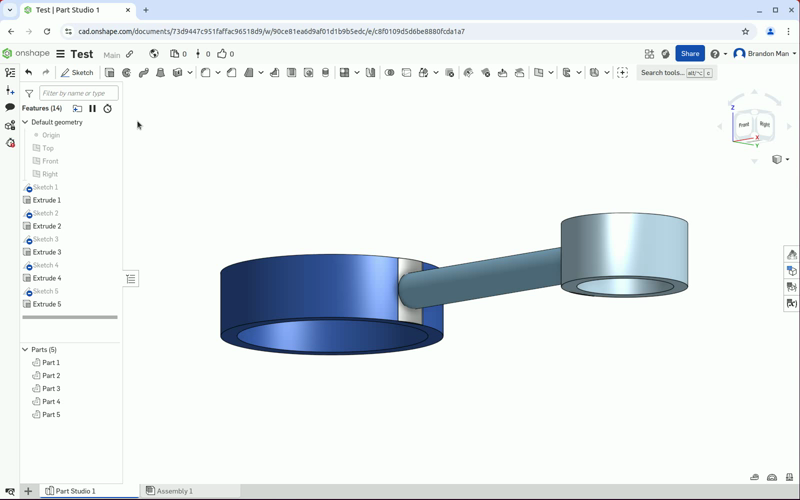
key(down, 3)
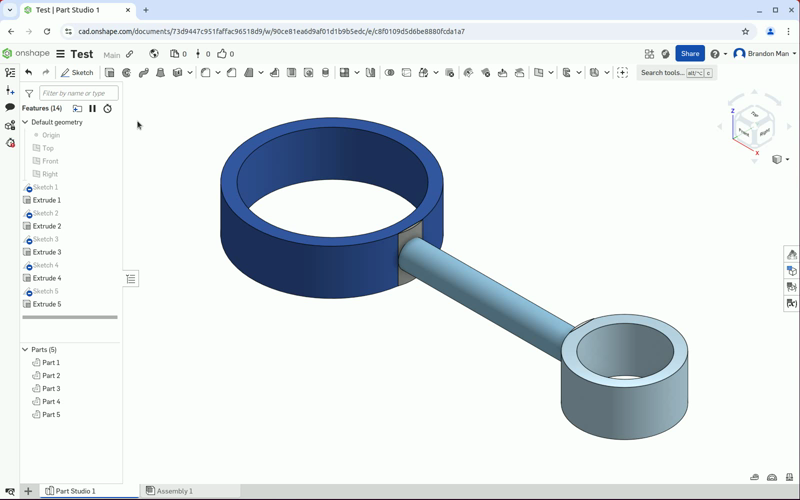
mouse_move(73, 189)
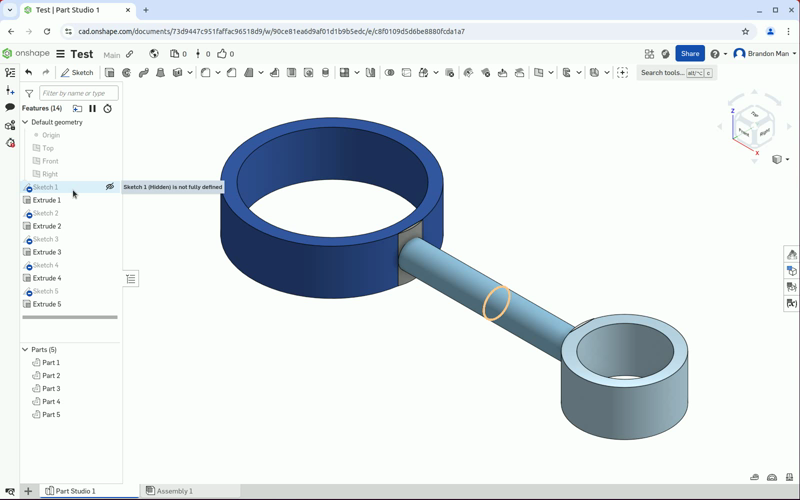
click(73, 189)